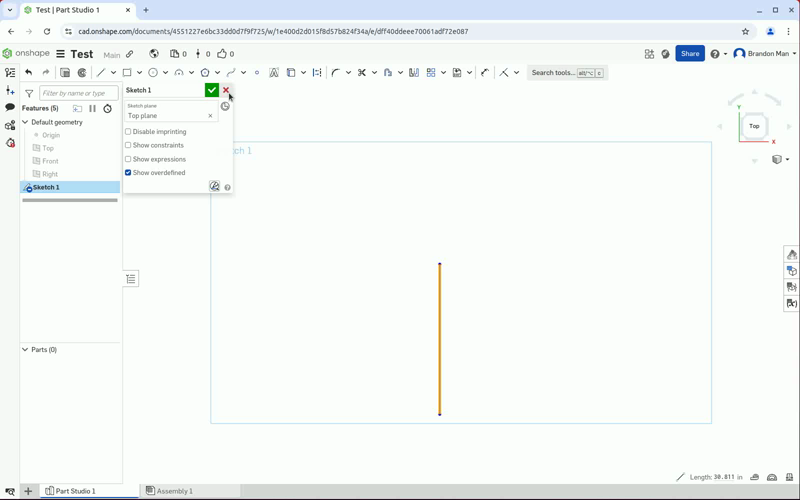
key(shift+h)
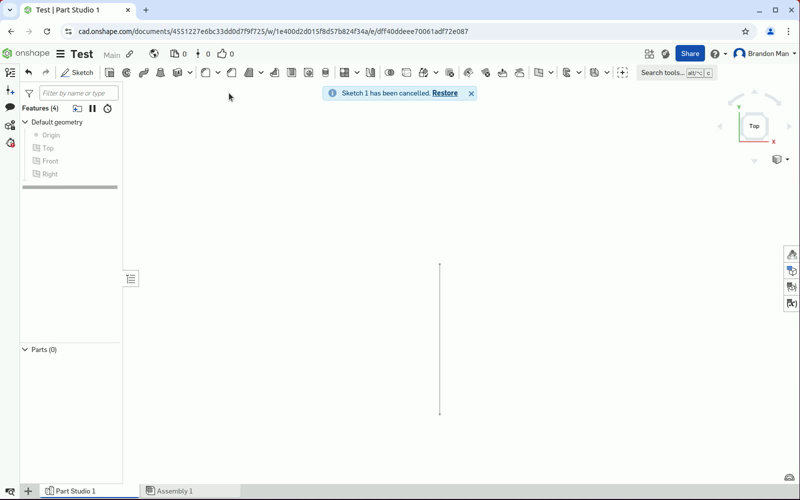
mouse_move(73, 352)
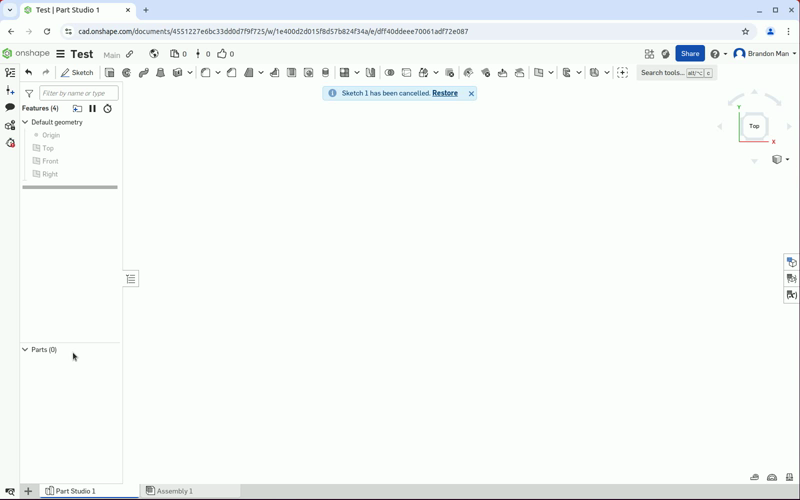
key(y)
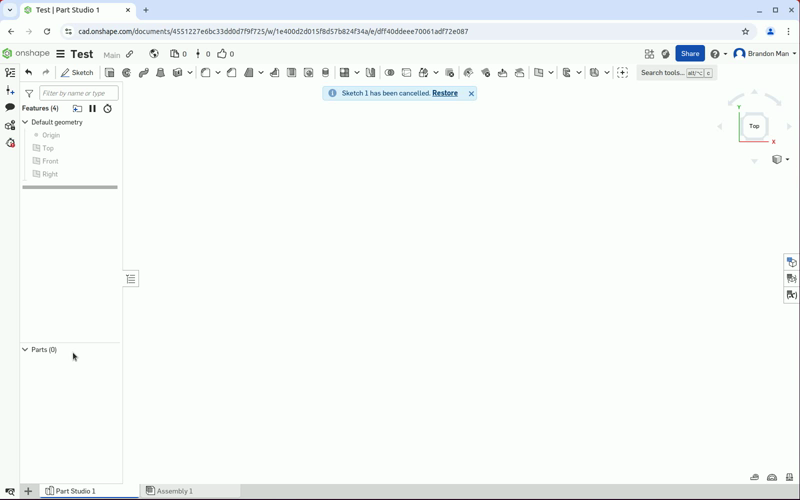
key(shift+p)
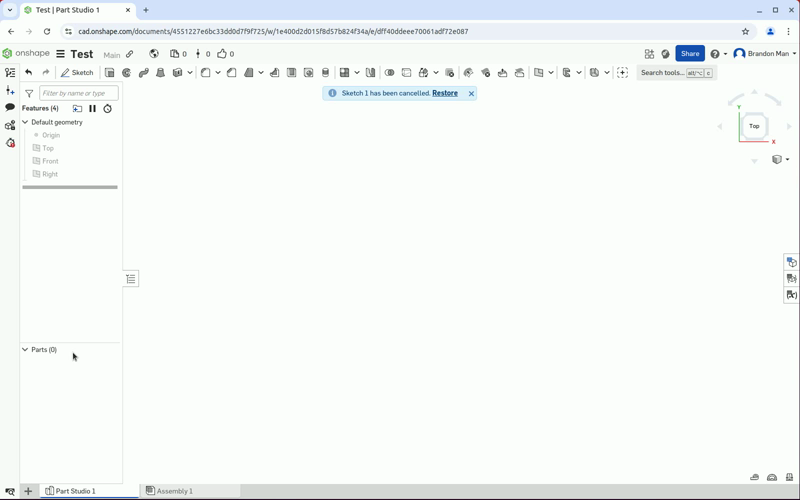
key(space)
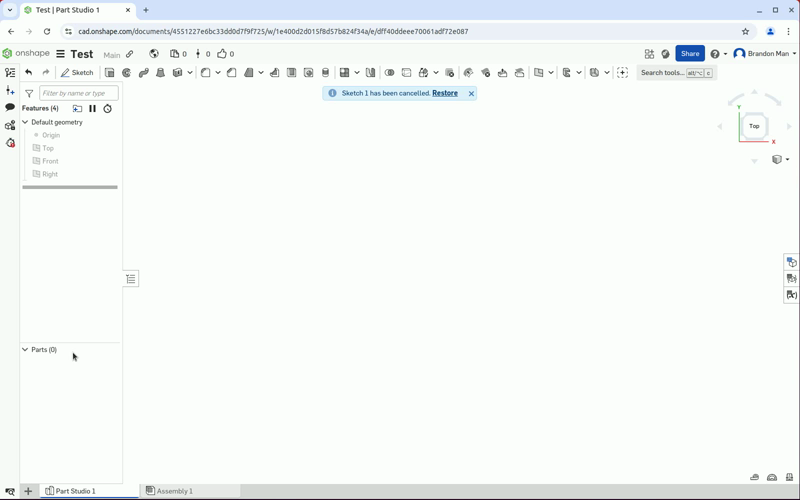
key_down(shift)
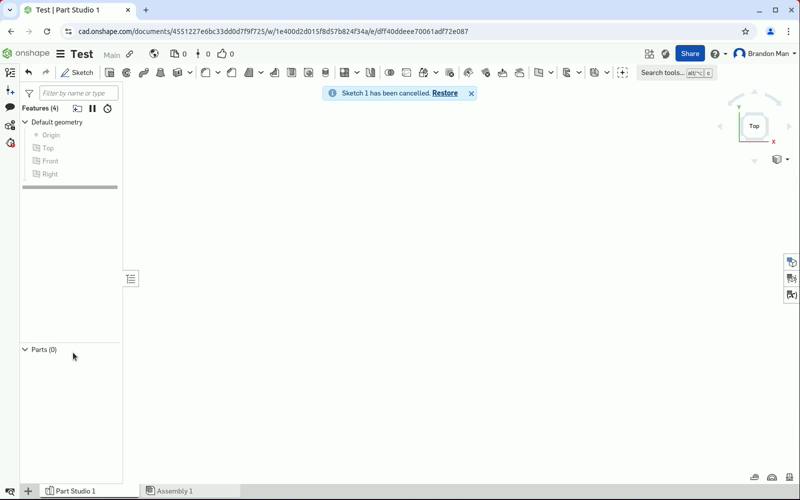
key(up)
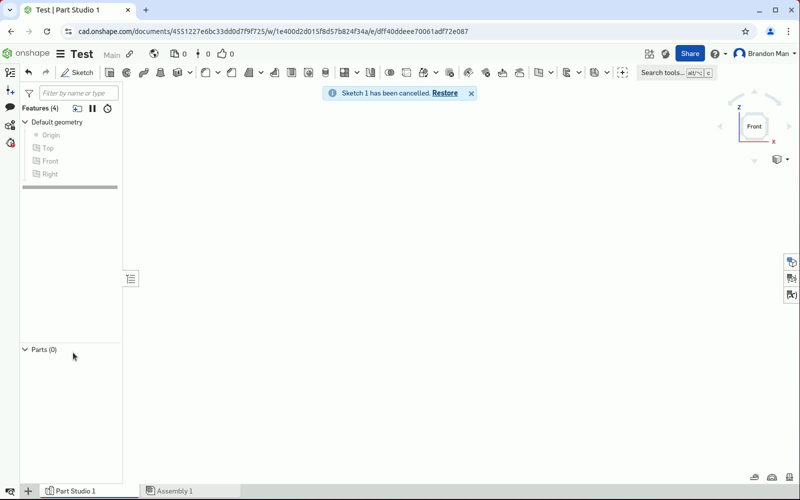
key_up(shift)
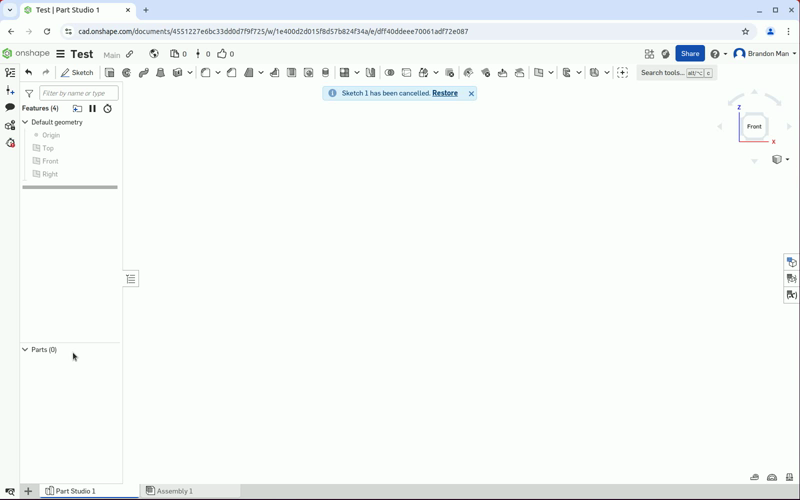
mouse_move(73, 352)
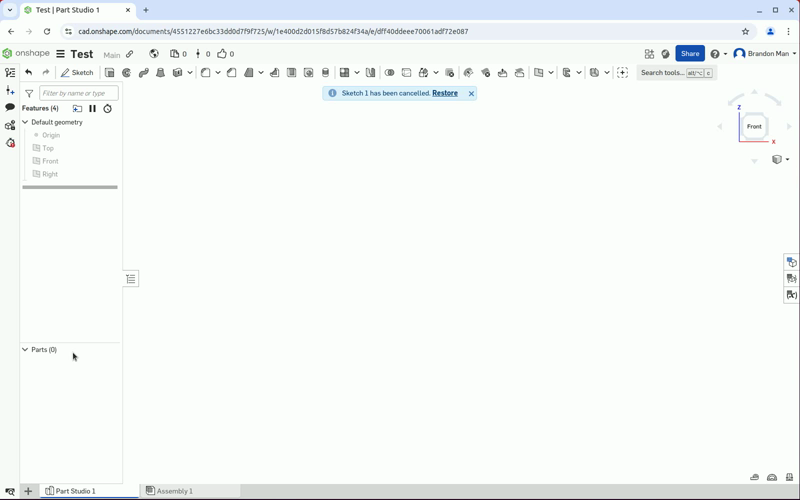
key(shift+y)
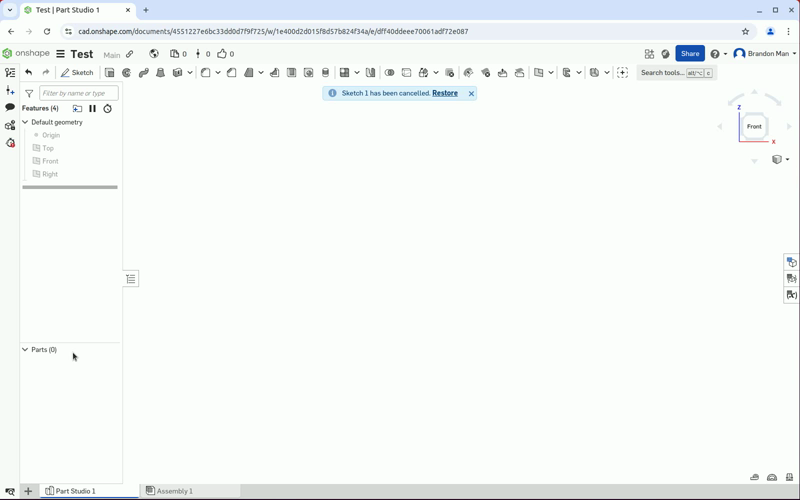
key(shift+s)
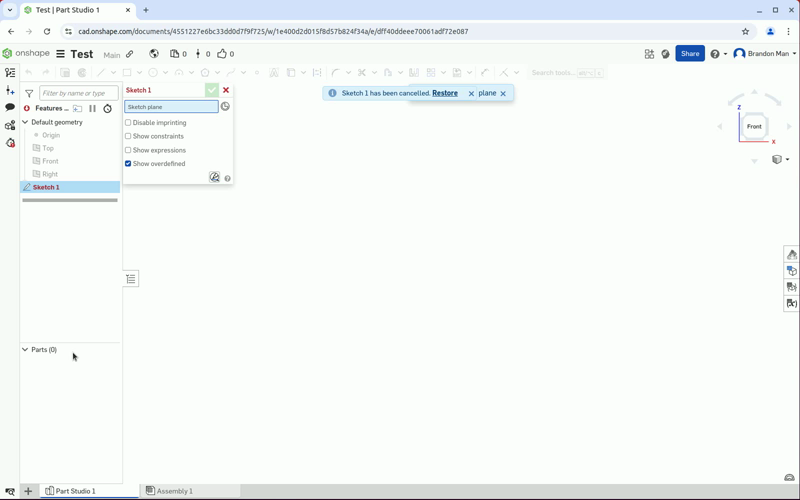
mouse_move(73, 163)
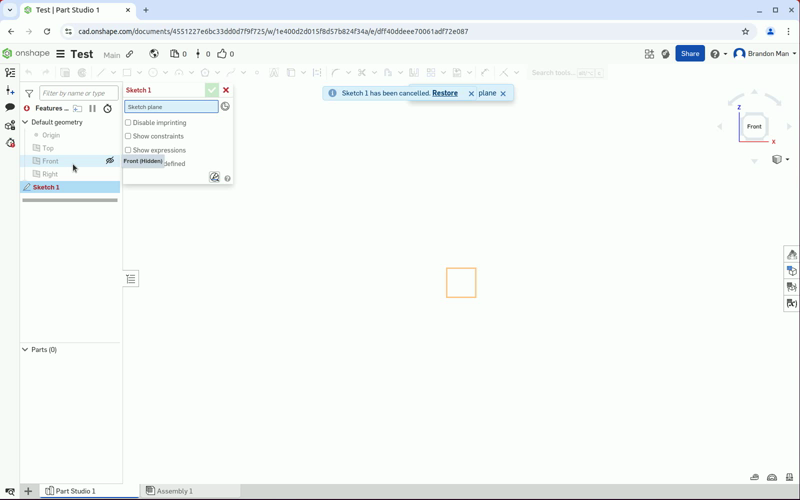
click(73, 163)
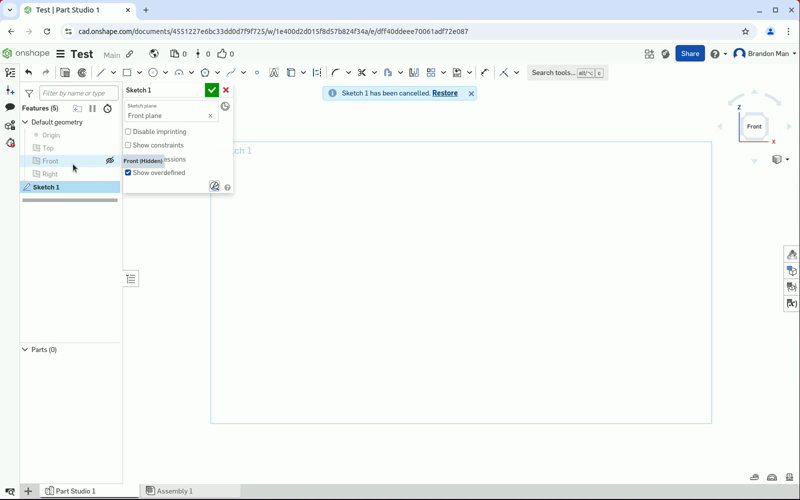
mouse_move(73, 352)
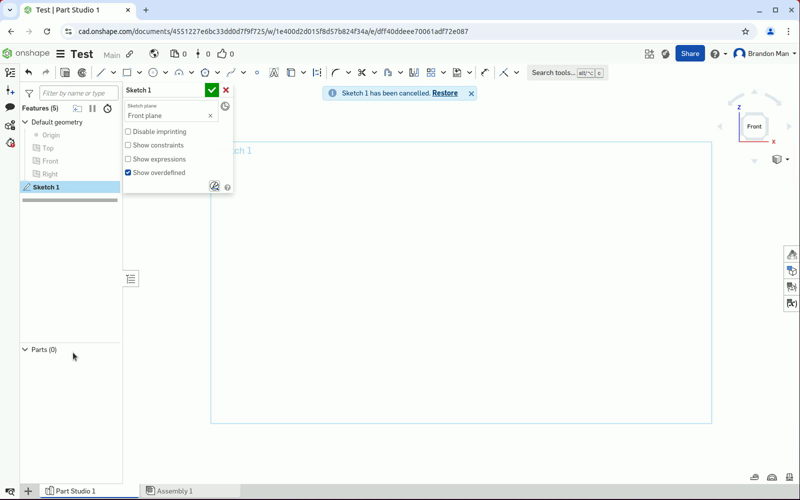
key(y)
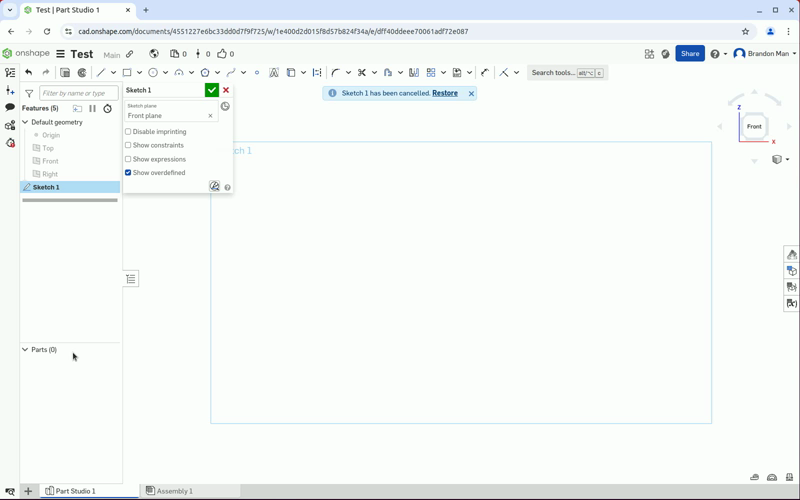
key(l)
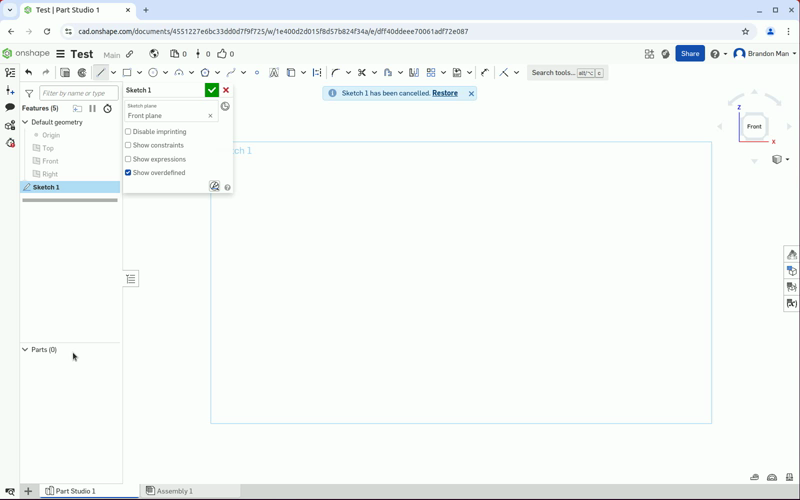
key_down(shift)
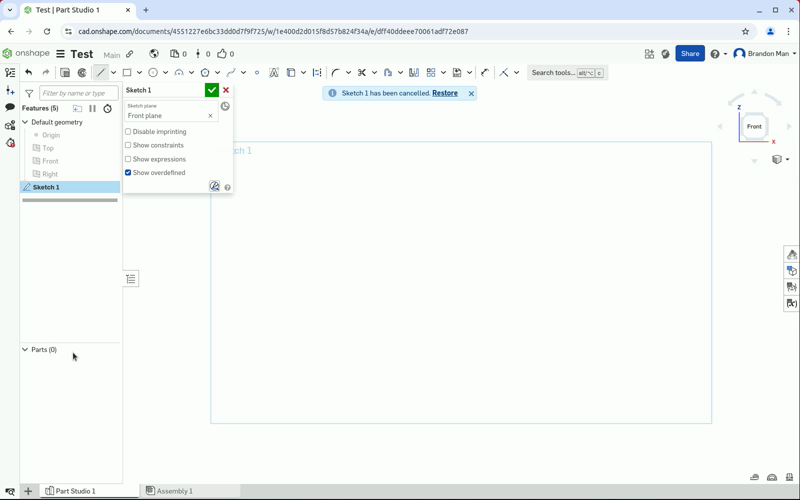
mouse_move(348, 340)
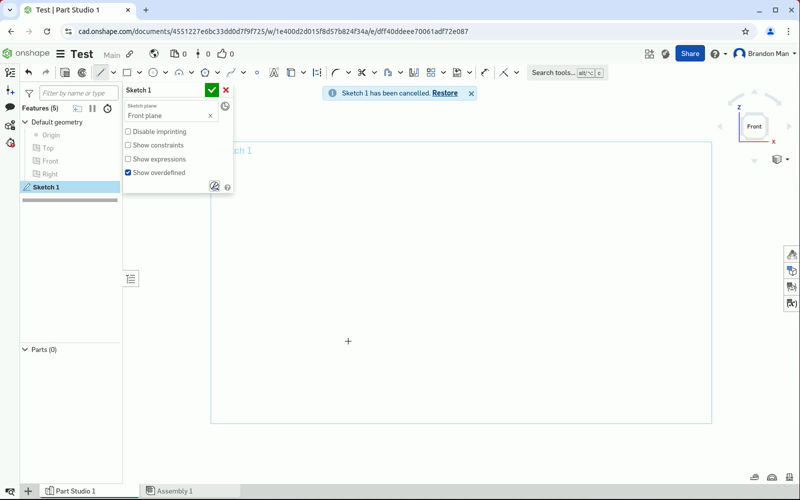
click(348, 340)
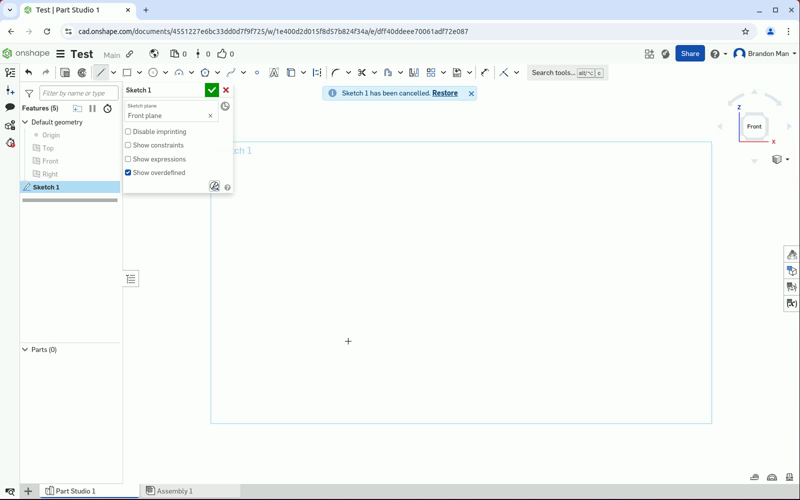
key_up(shift)
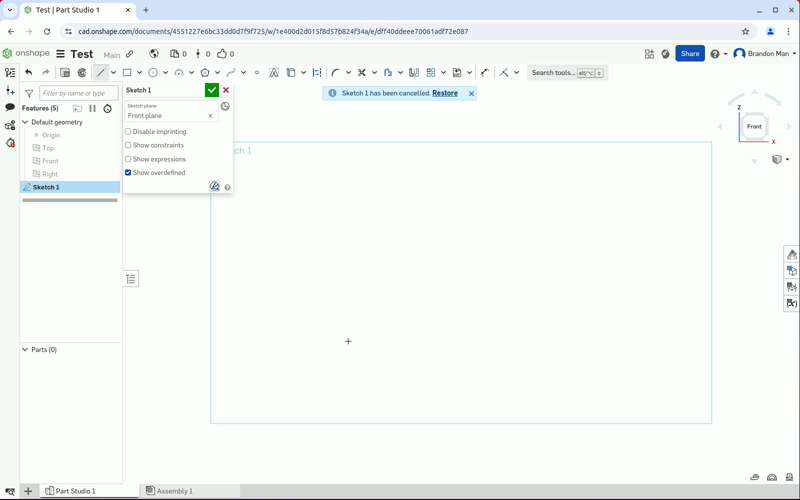
key_down(shift)
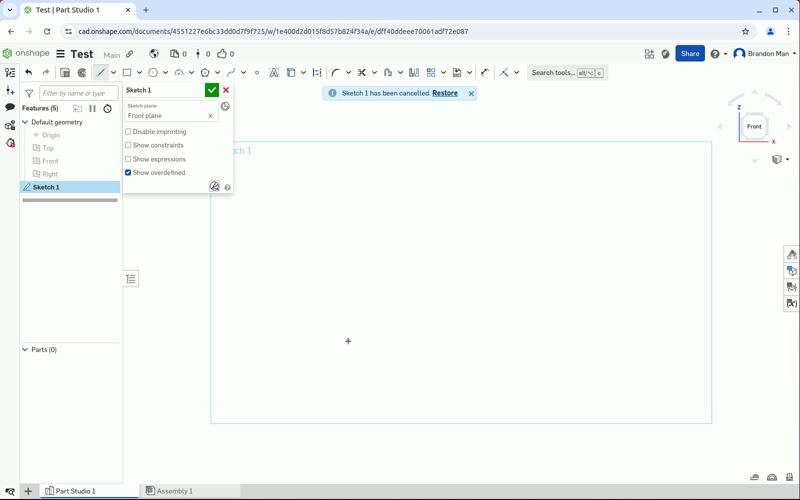
mouse_move(569, 340)
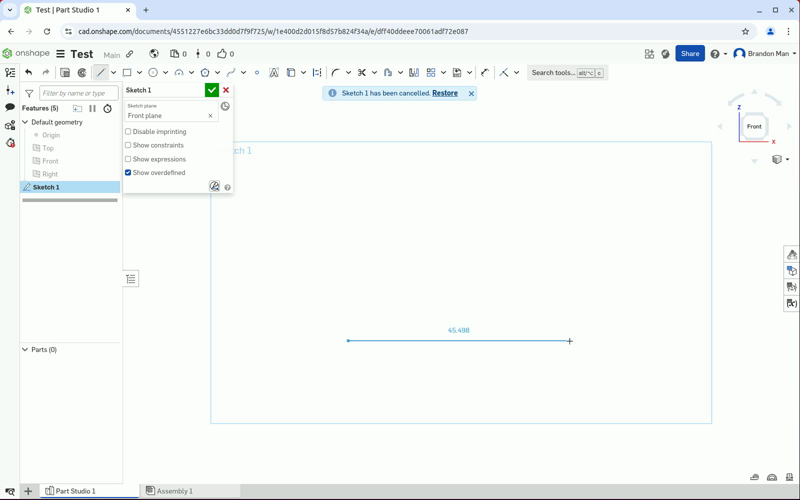
click(569, 340)
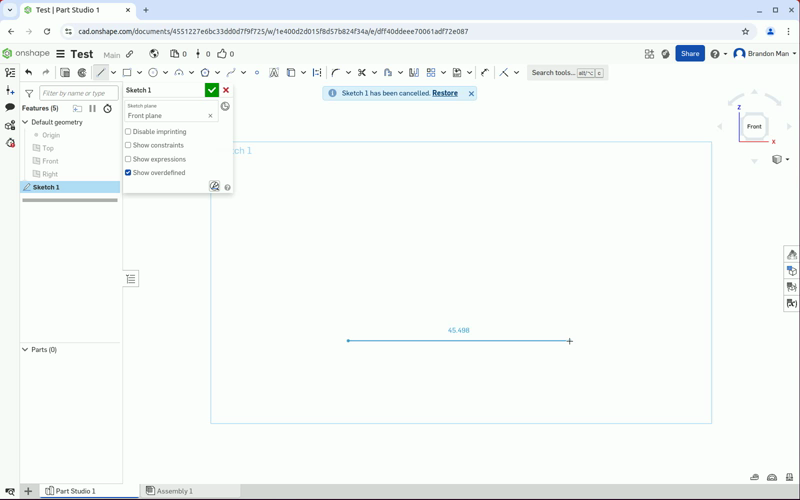
key_up(shift)
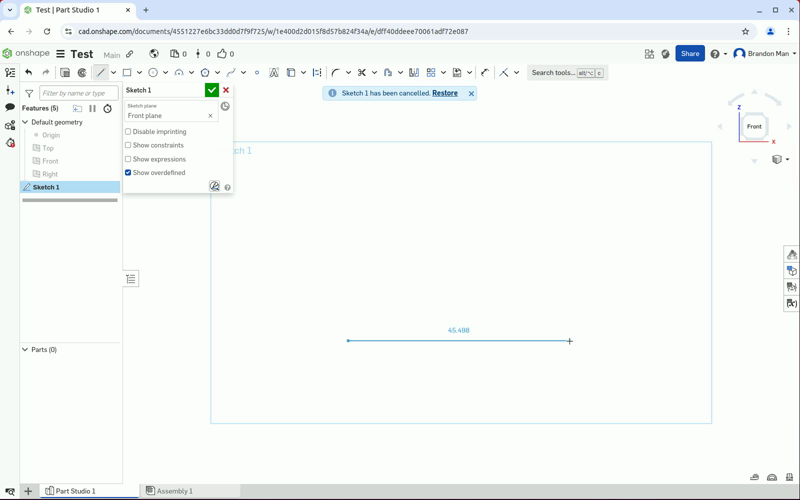
key_down(shift)
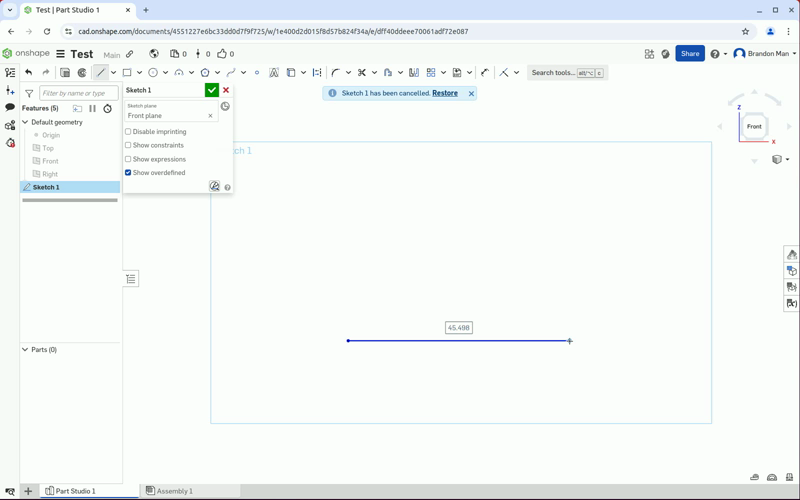
mouse_move(589, 340)
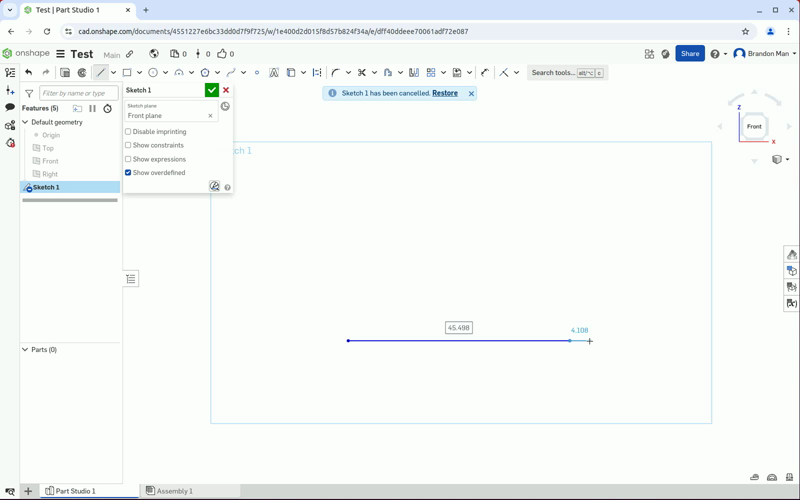
mouse_move(569, 289)
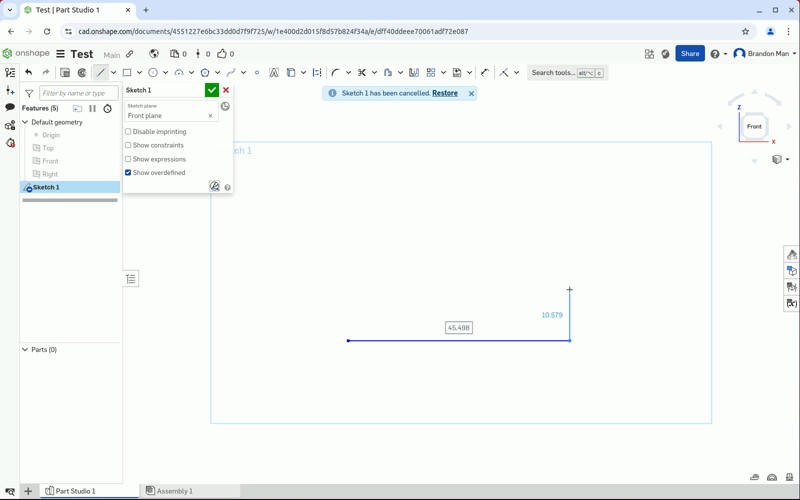
click(569, 289)
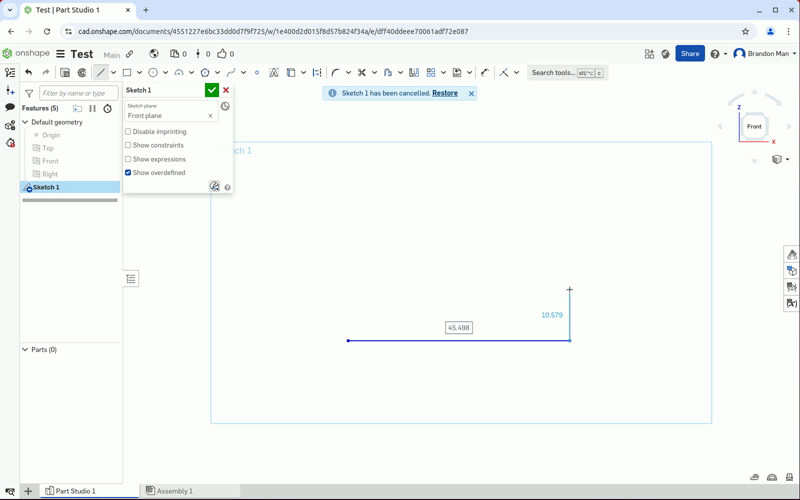
key_up(shift)
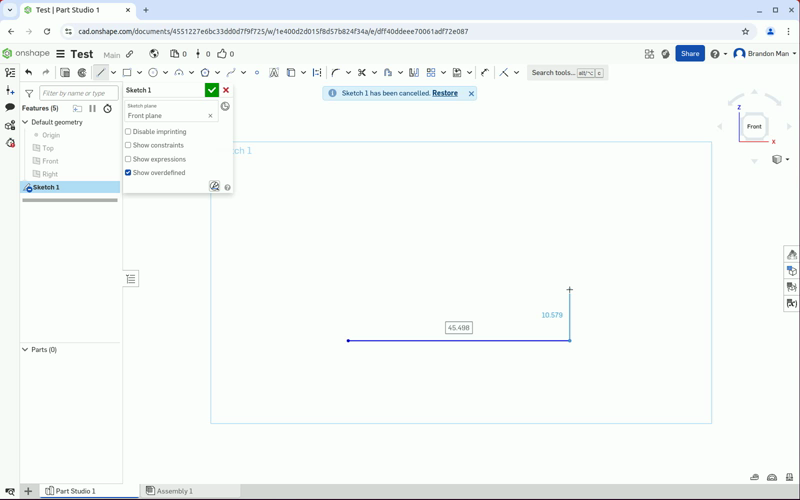
key_down(shift)
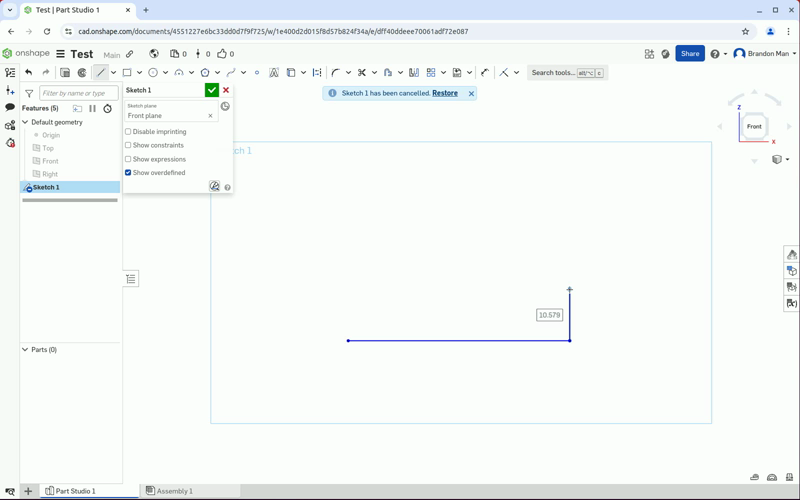
mouse_move(348, 289)
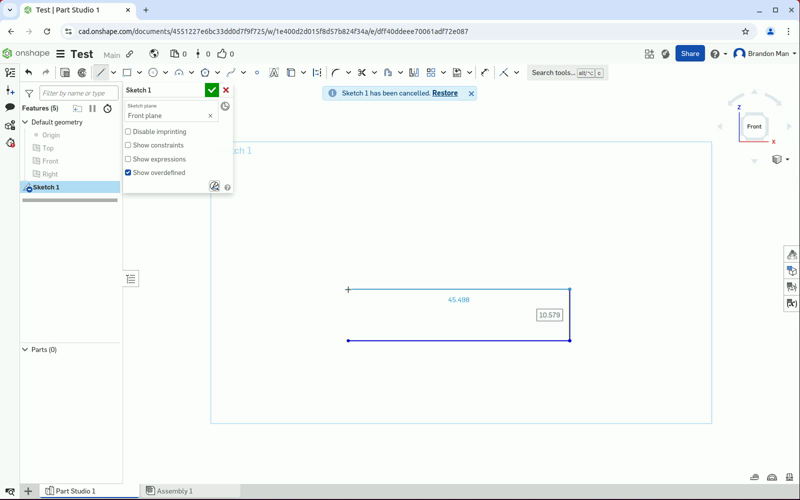
click(348, 289)
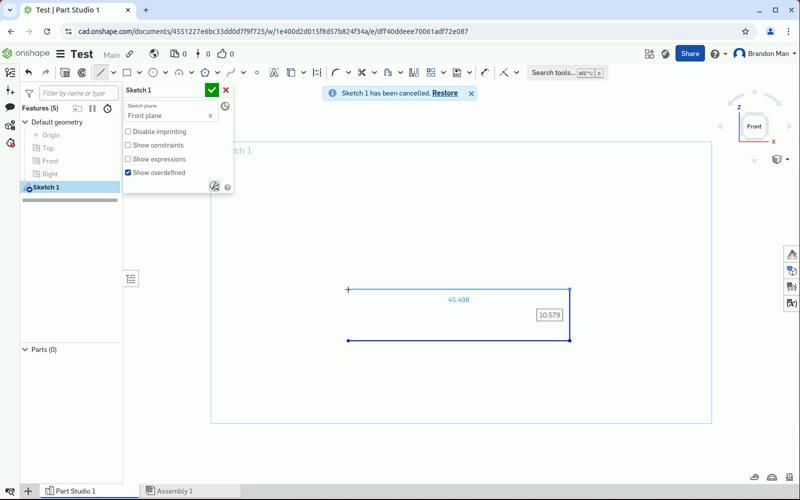
key_up(shift)
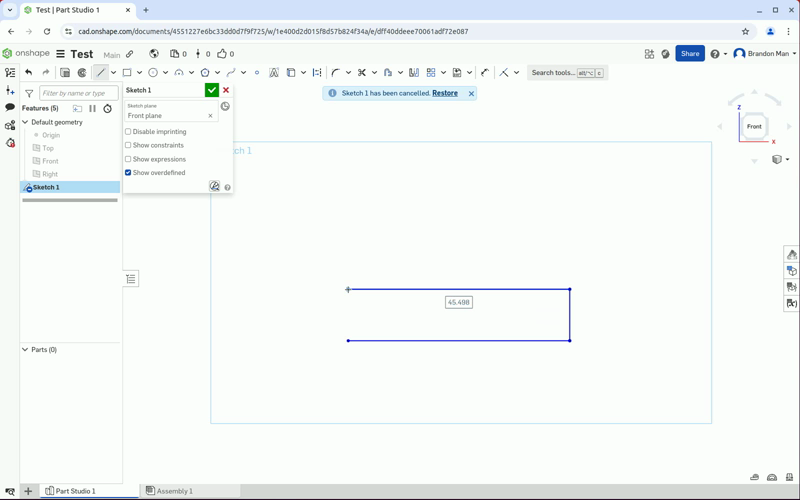
mouse_move(378, 289)
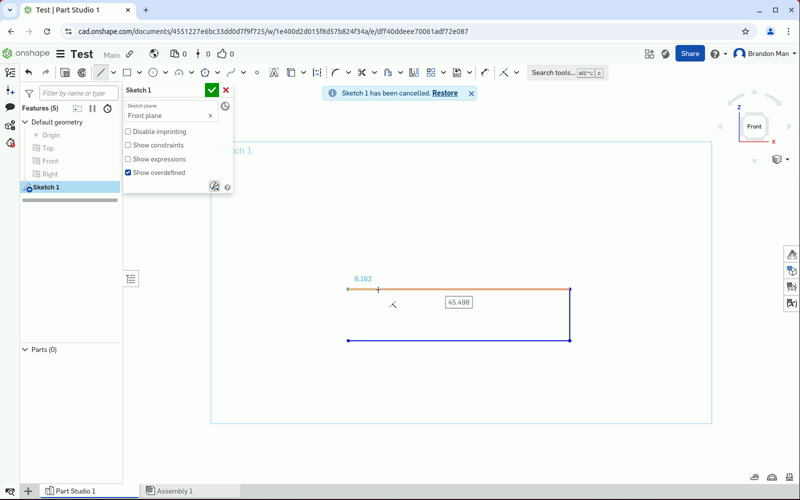
key_down(shift)
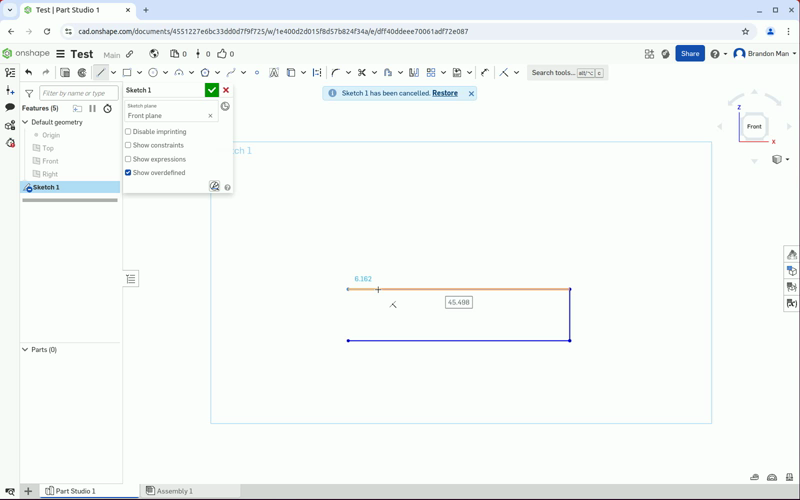
mouse_move(348, 340)
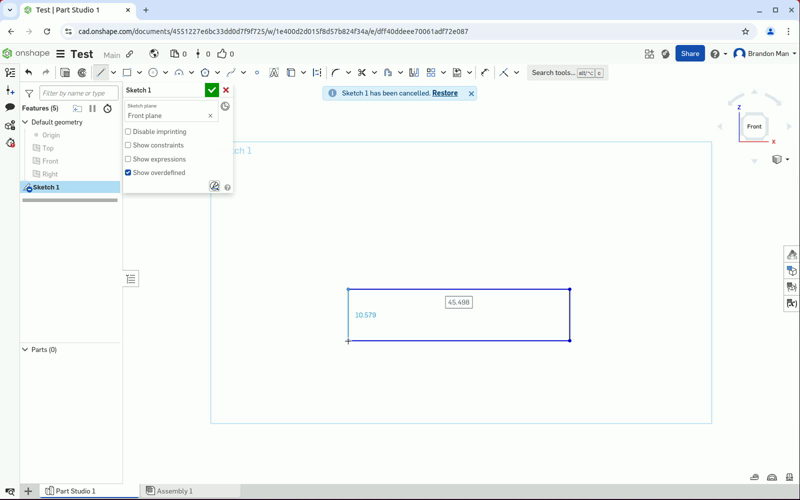
key_up(shift)
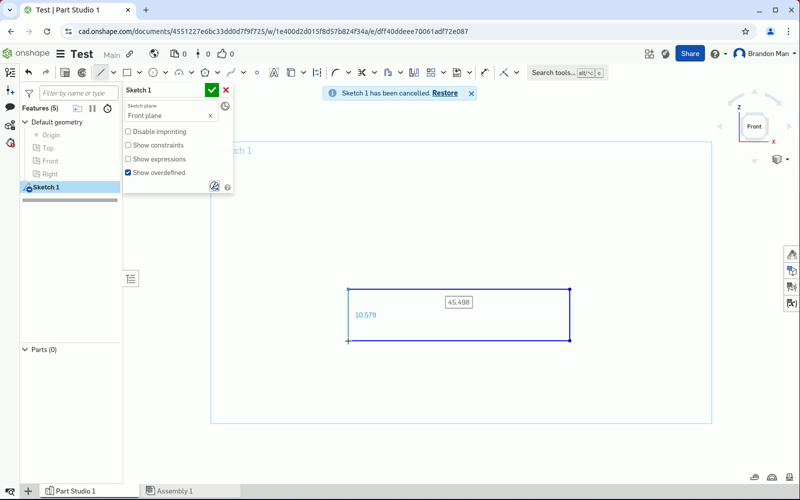
click(348, 340)
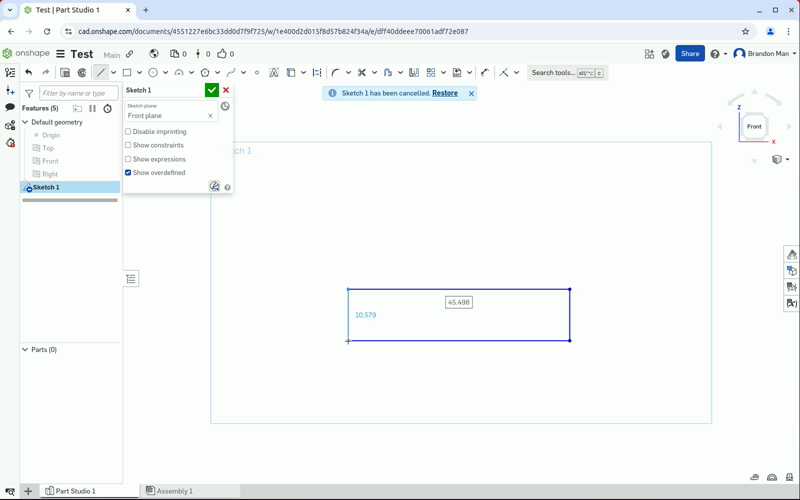
key(esc)
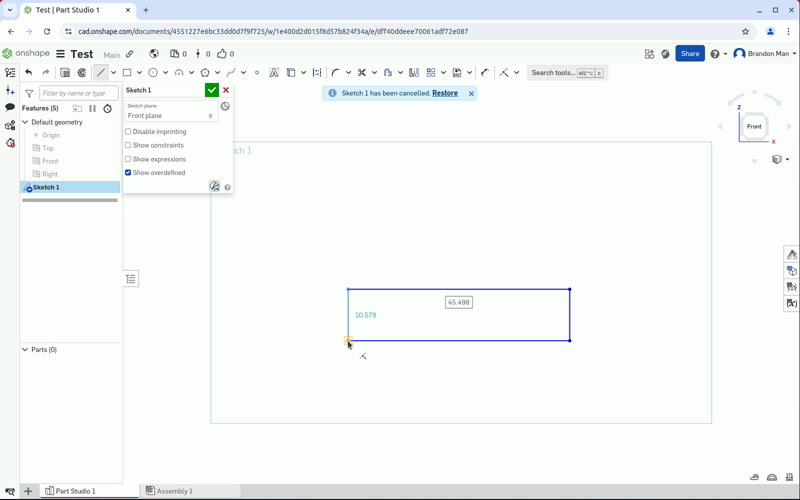
key(c)
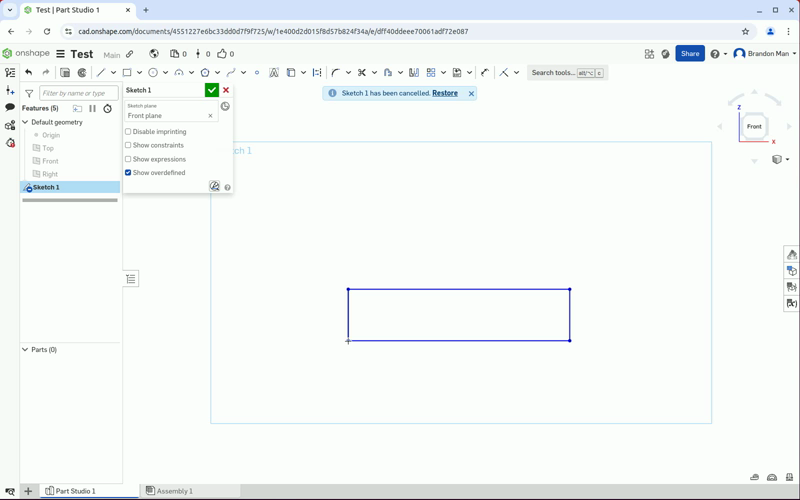
key_down(shift)
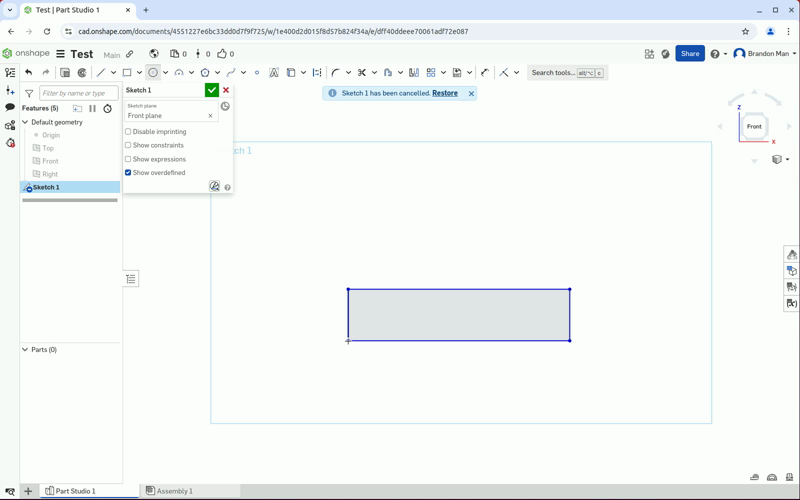
mouse_move(350, 338)
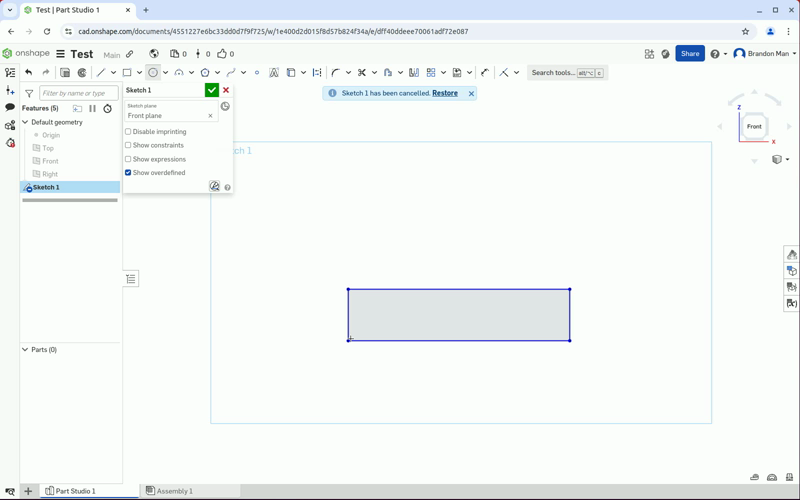
scroll(6)
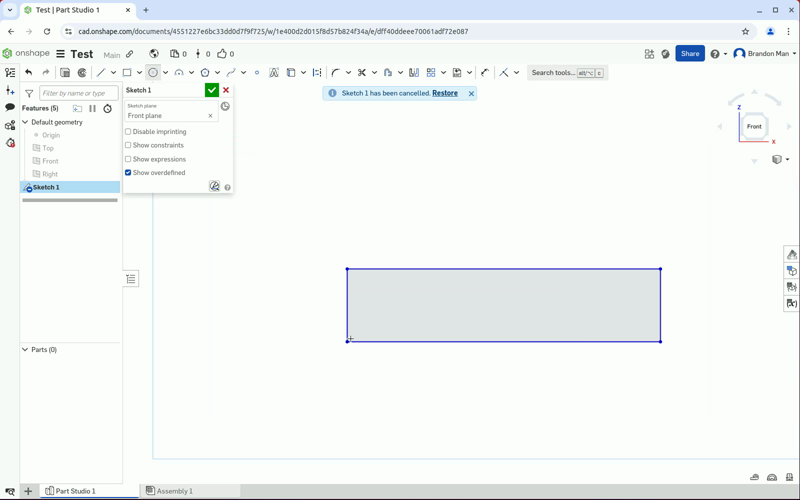
scroll(6)
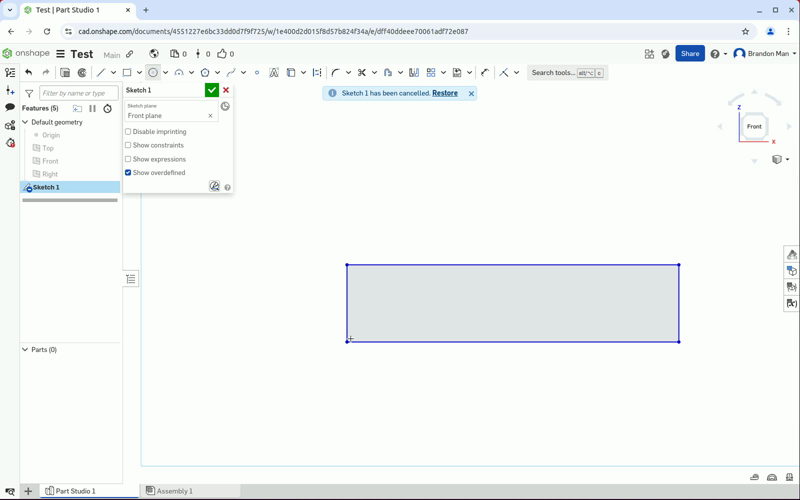
scroll(6)
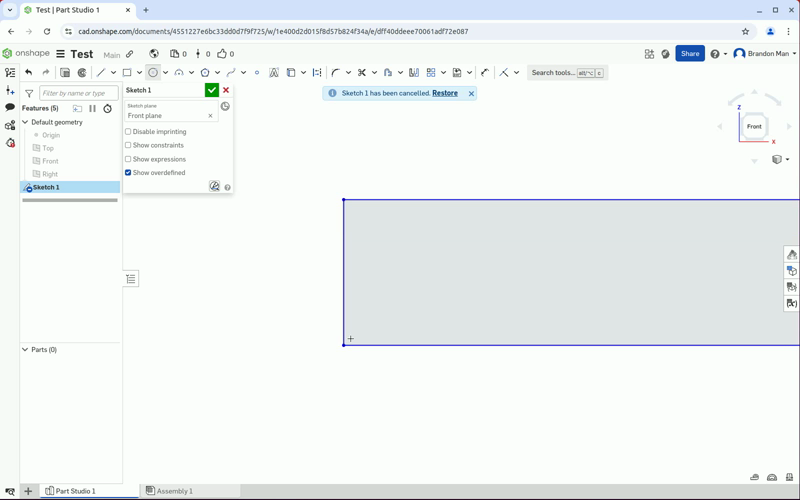
scroll(6)
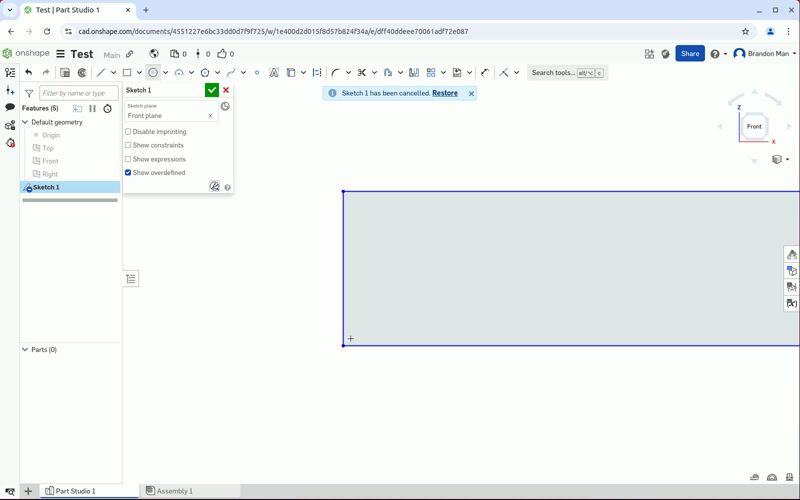
scroll(6)
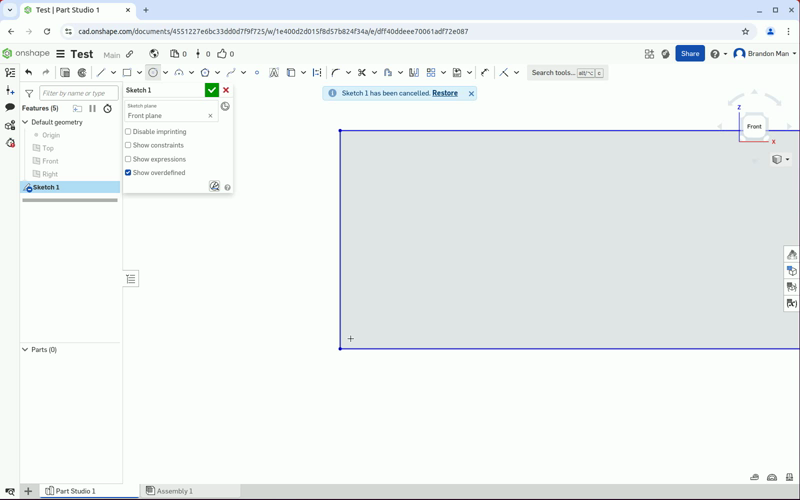
scroll(6)
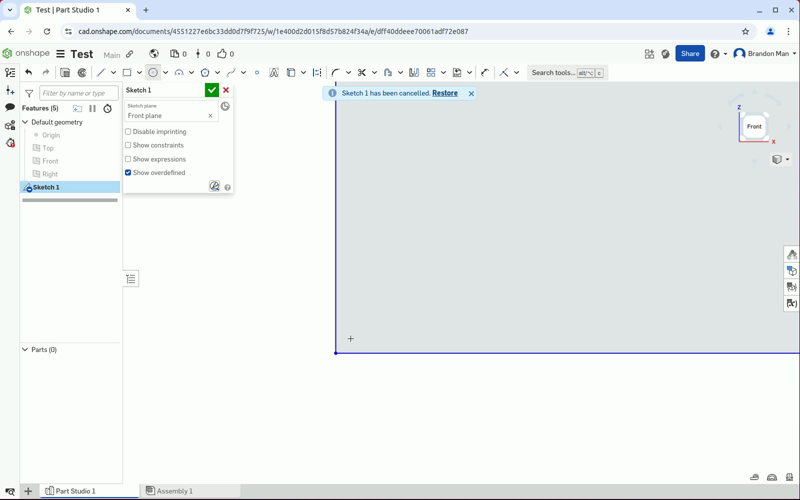
scroll(6)
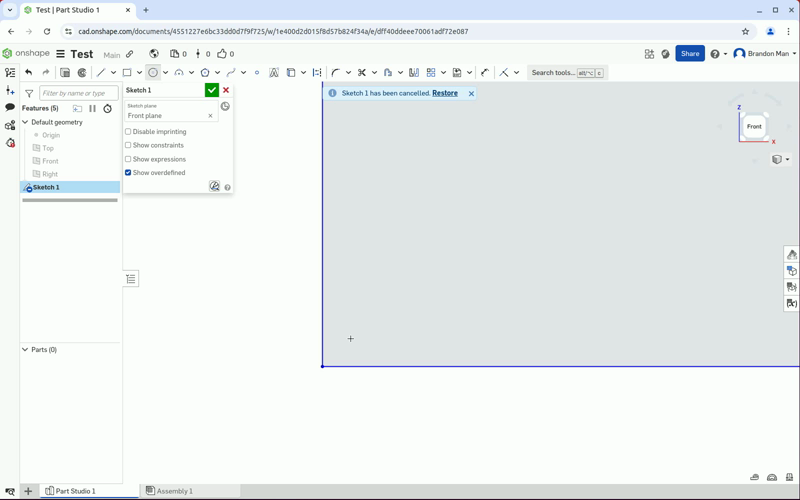
click(350, 338)
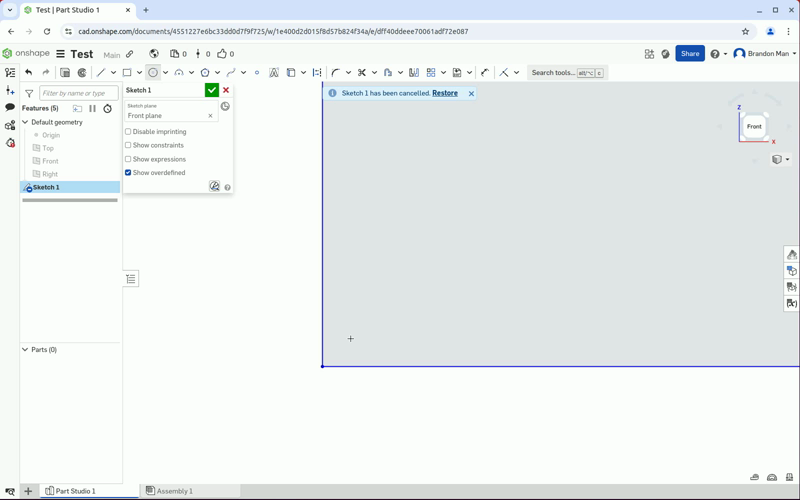
scroll(-6)
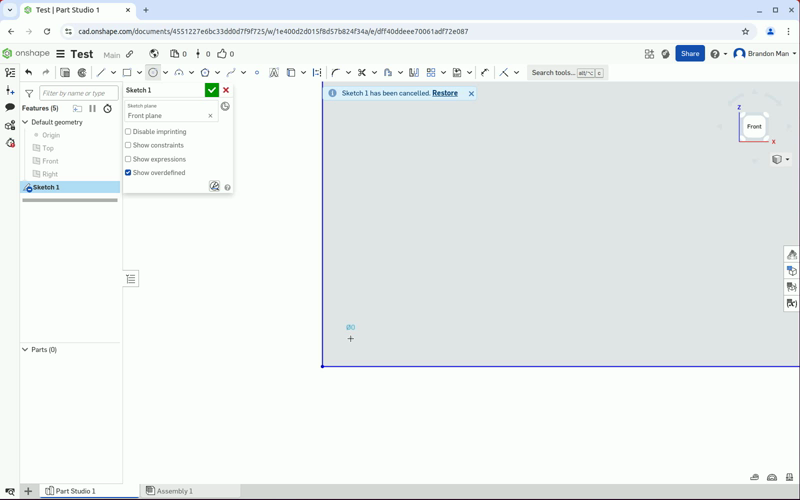
scroll(-6)
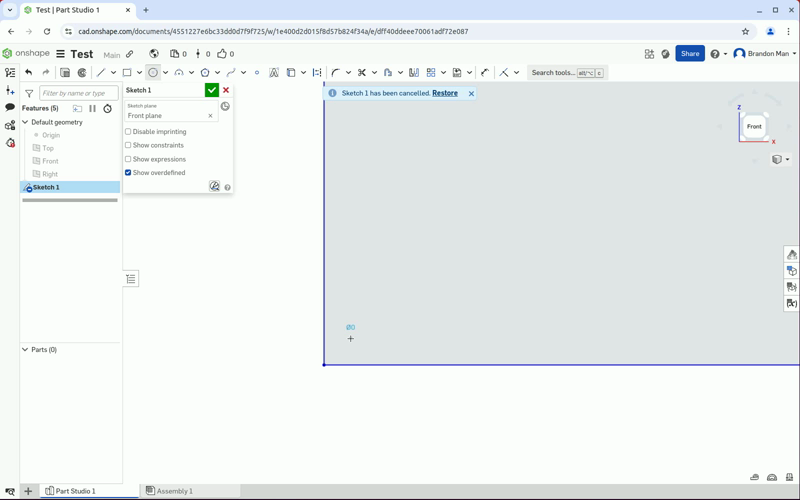
scroll(-6)
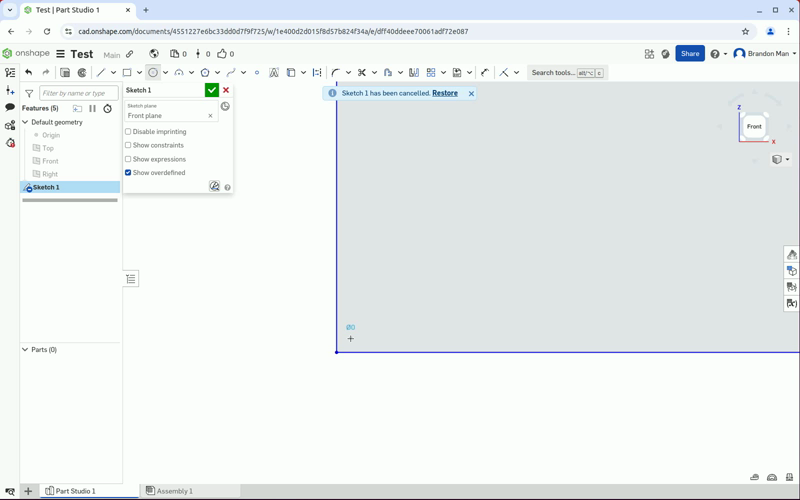
scroll(-6)
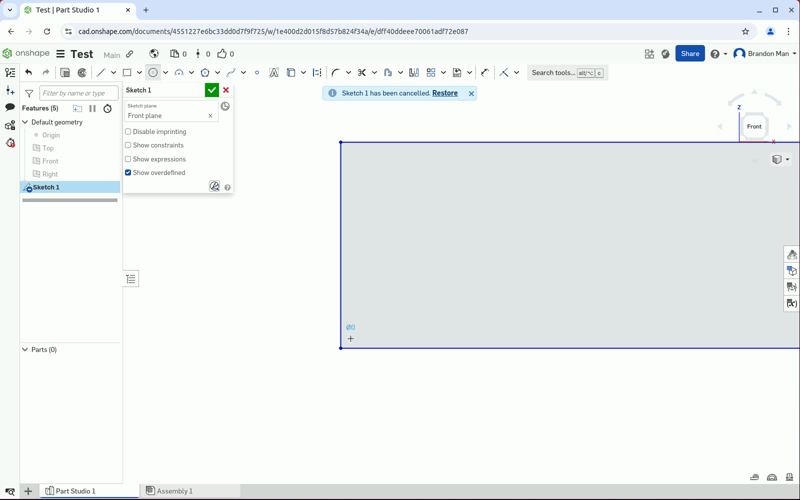
scroll(-6)
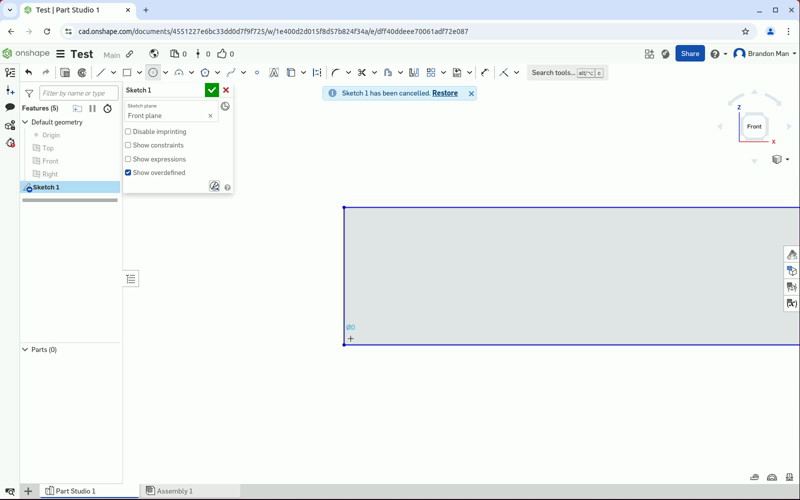
scroll(-6)
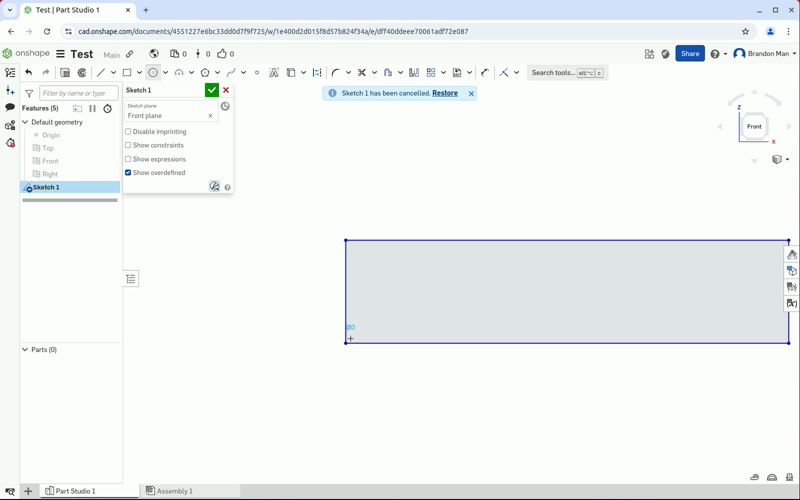
scroll(-6)
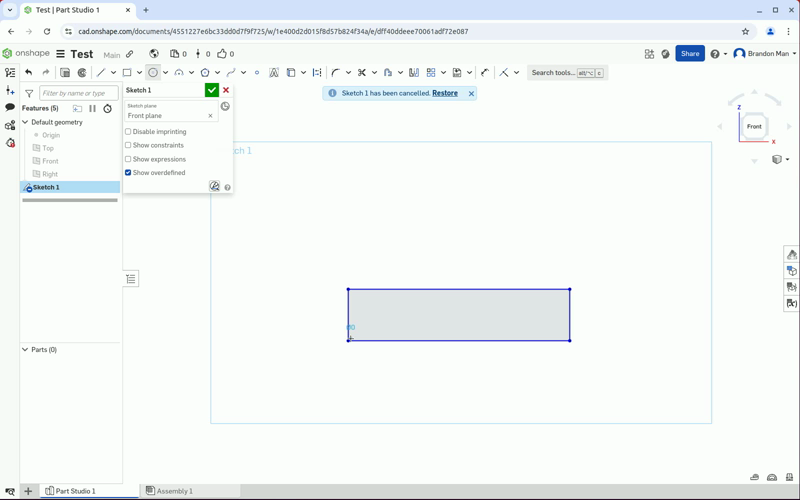
key_up(shift)
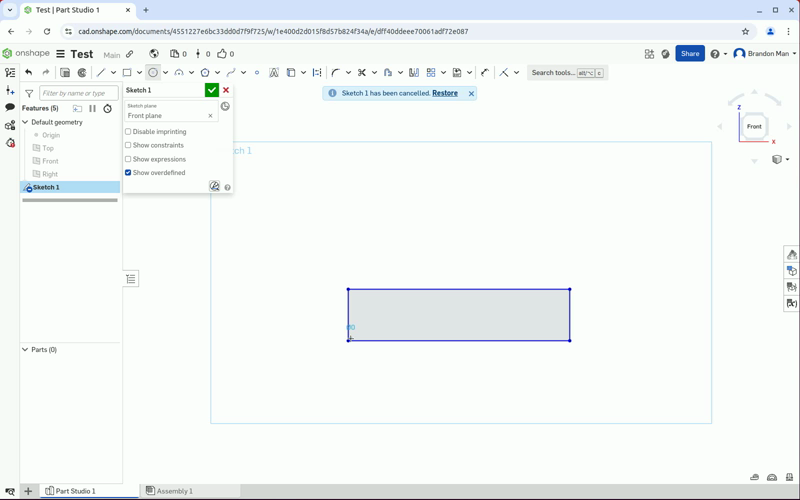
mouse_move(353, 338)
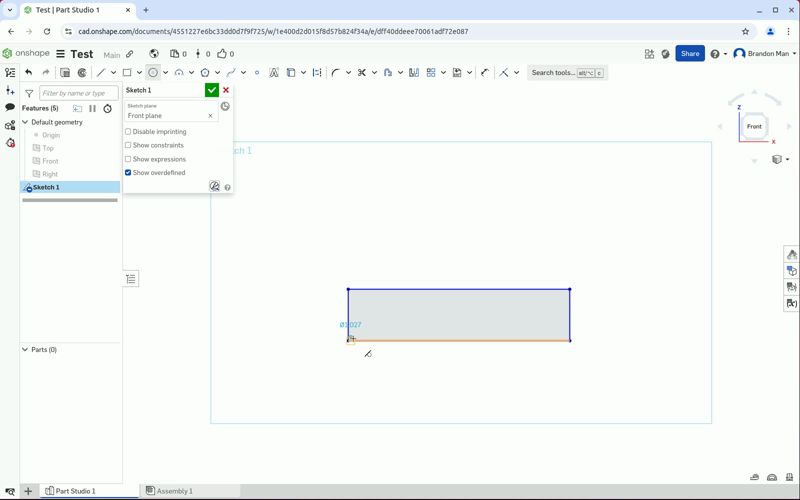
scroll(6)
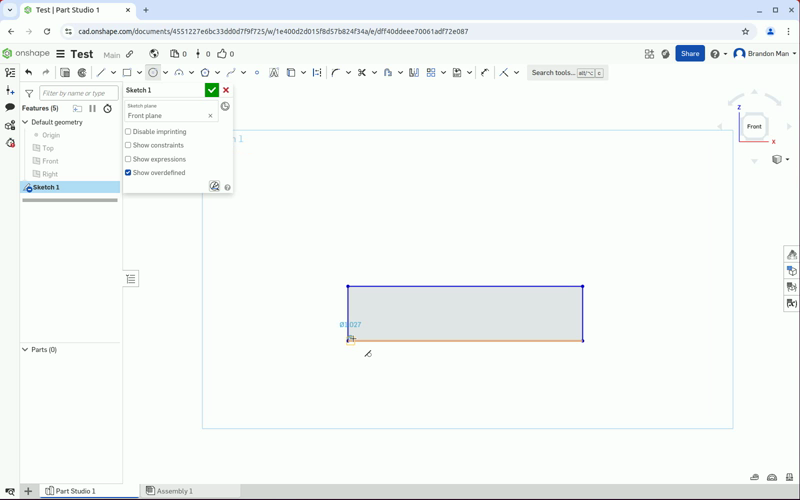
scroll(6)
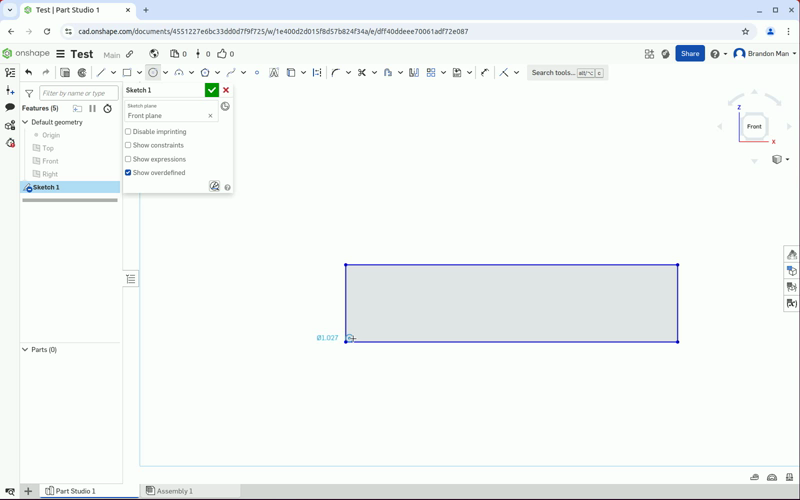
scroll(6)
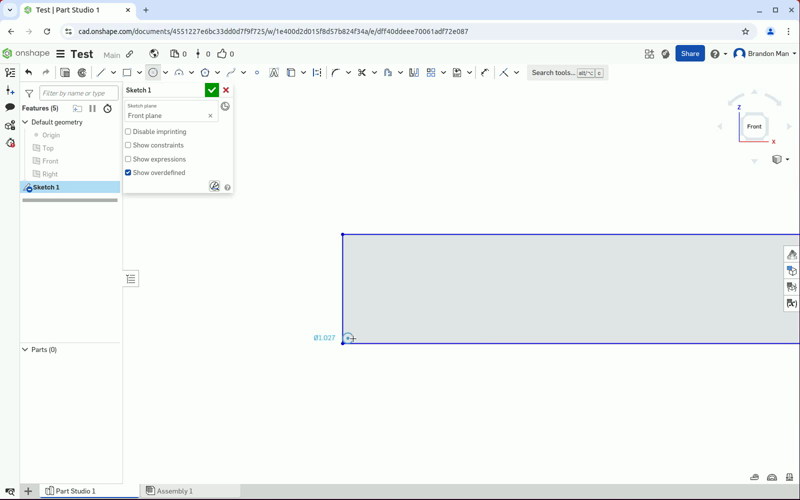
scroll(6)
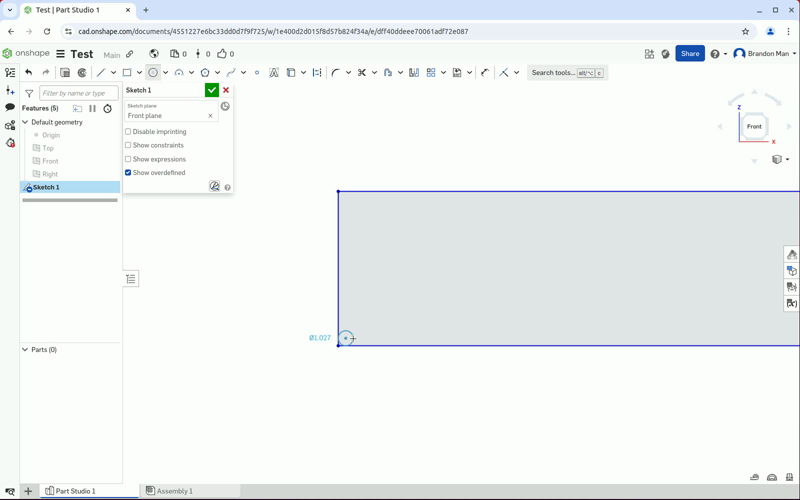
scroll(6)
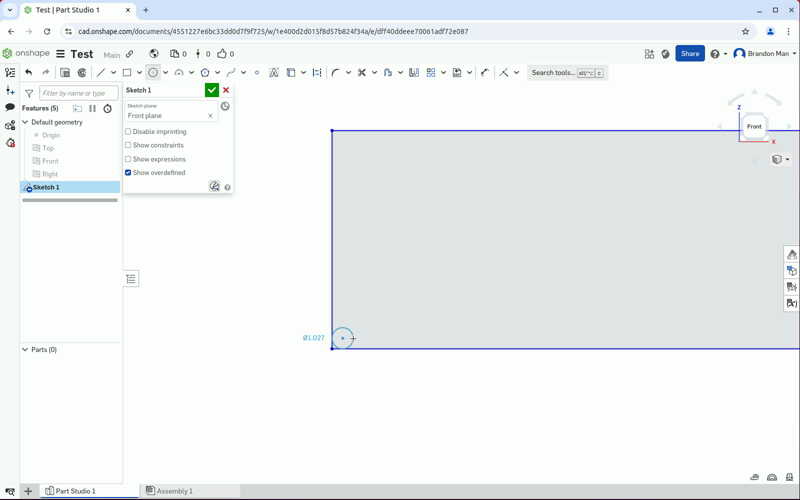
scroll(6)
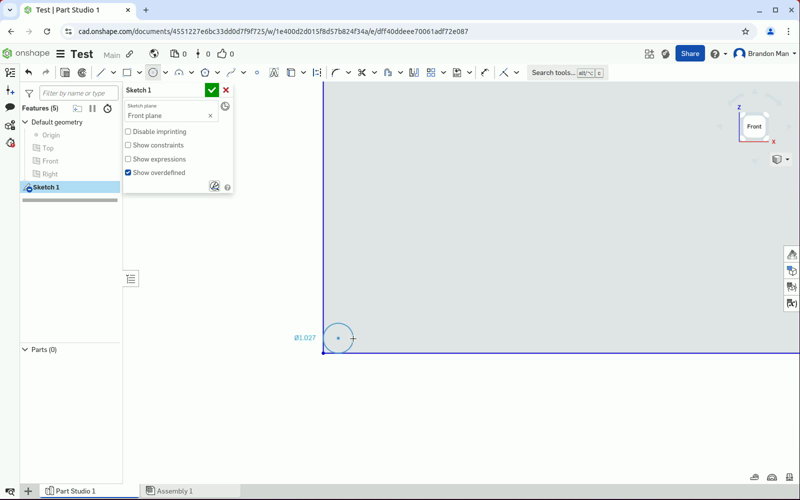
scroll(6)
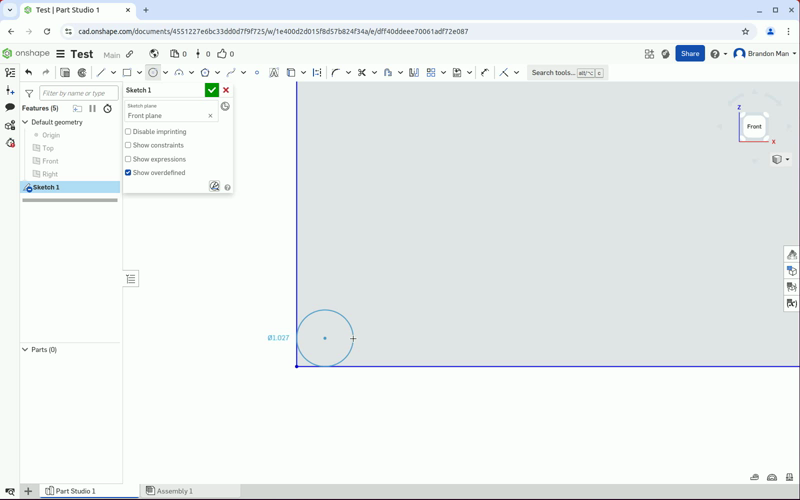
click(353, 338)
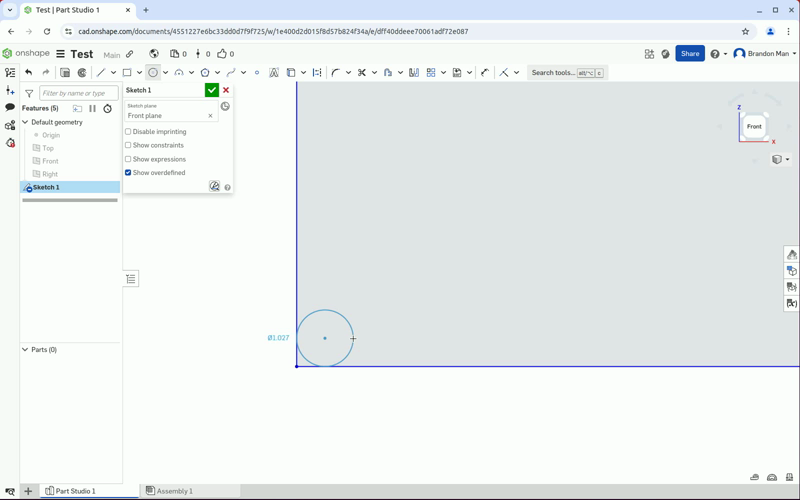
scroll(-6)
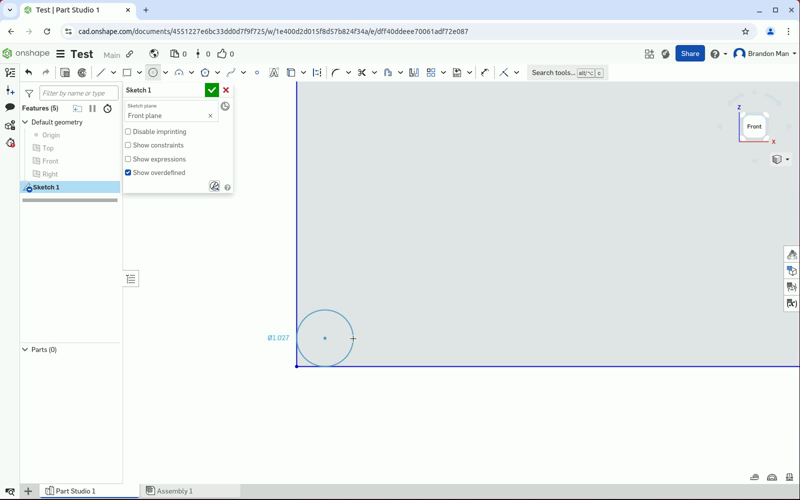
scroll(-6)
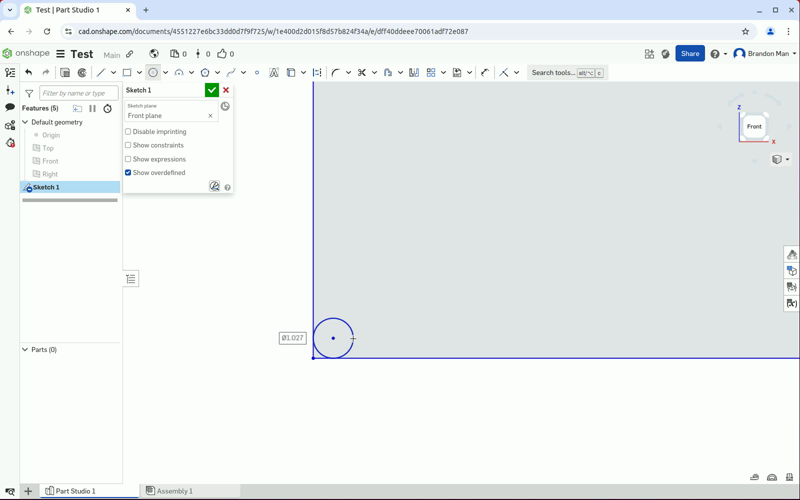
scroll(-6)
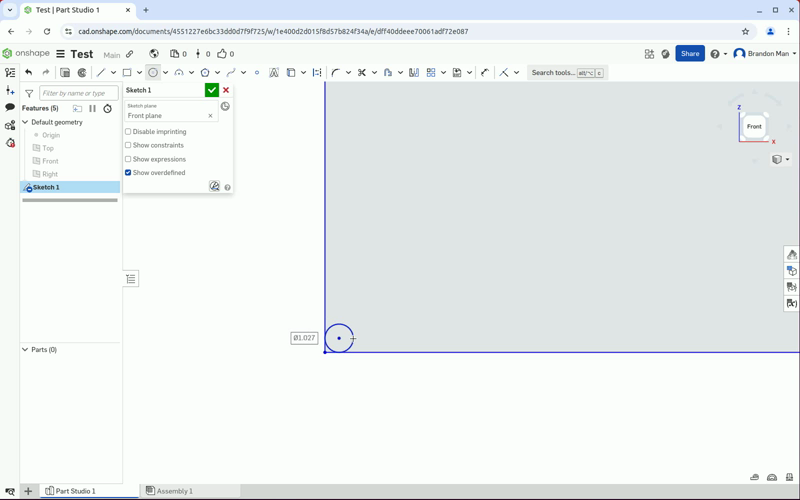
scroll(-6)
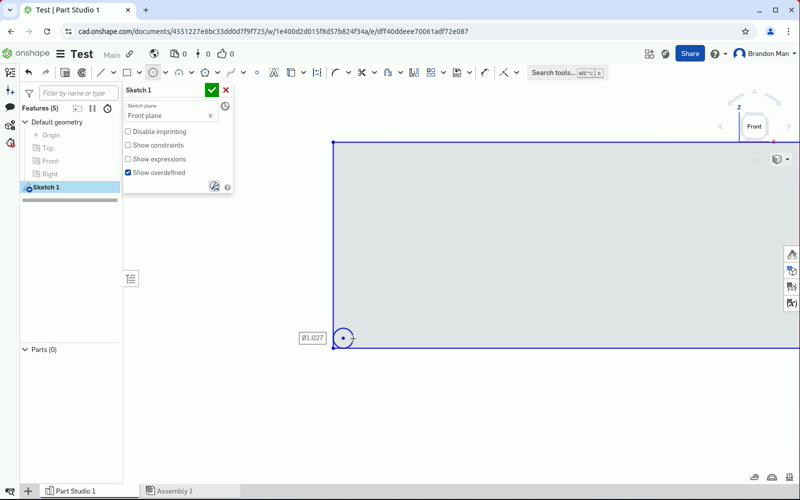
scroll(-6)
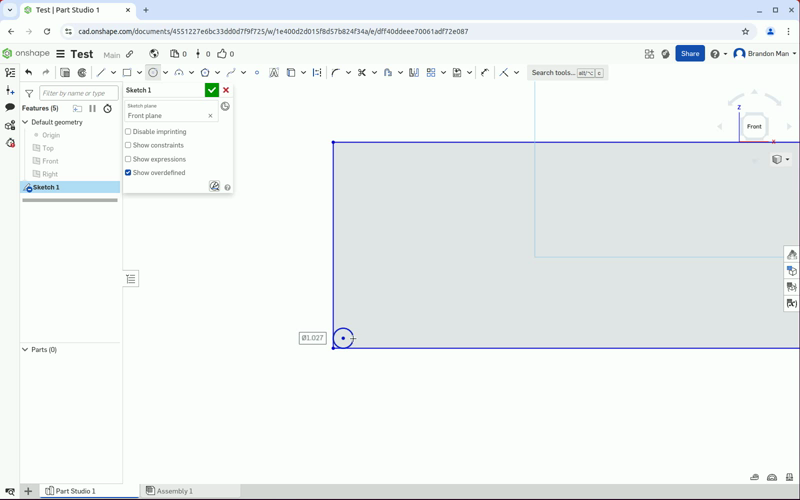
scroll(-6)
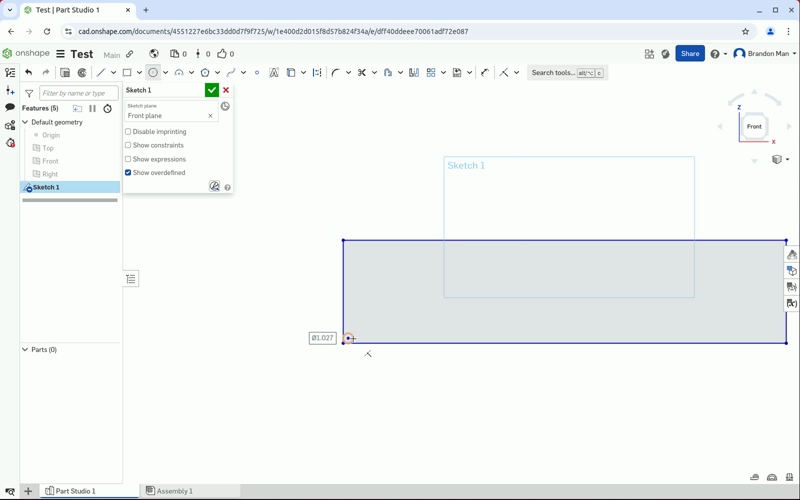
scroll(-6)
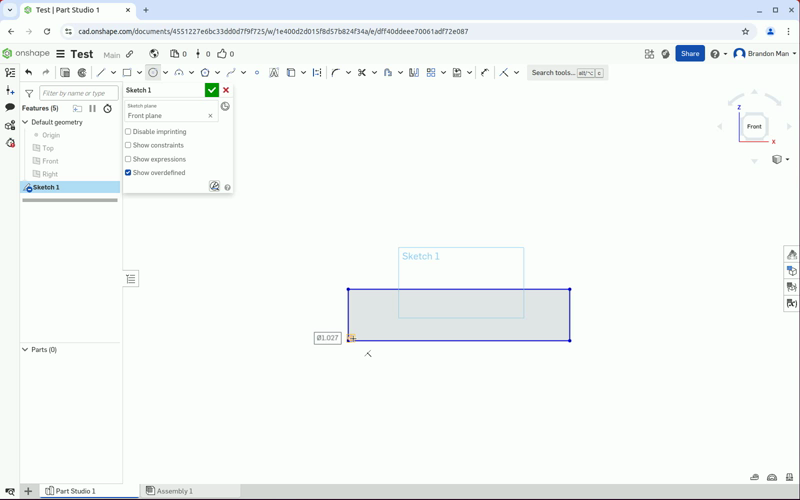
key(esc)
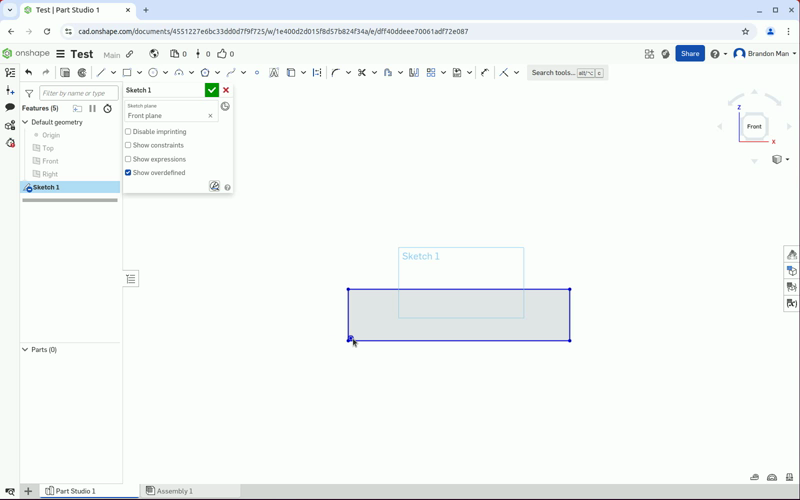
key(c)
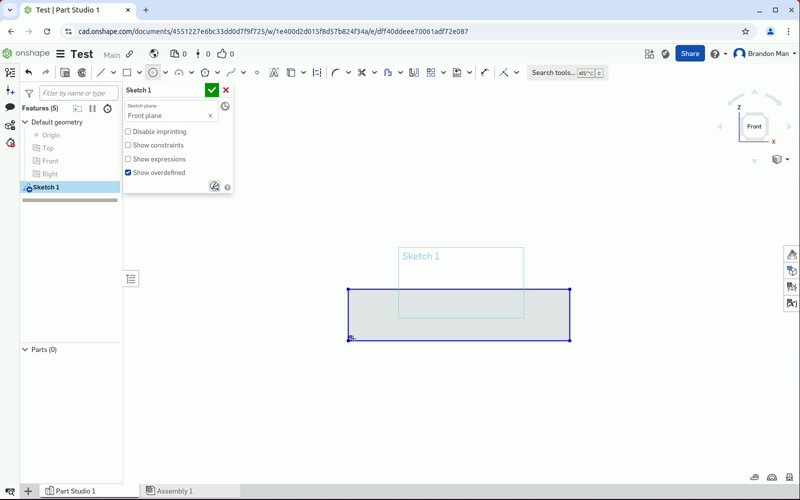
key_down(shift)
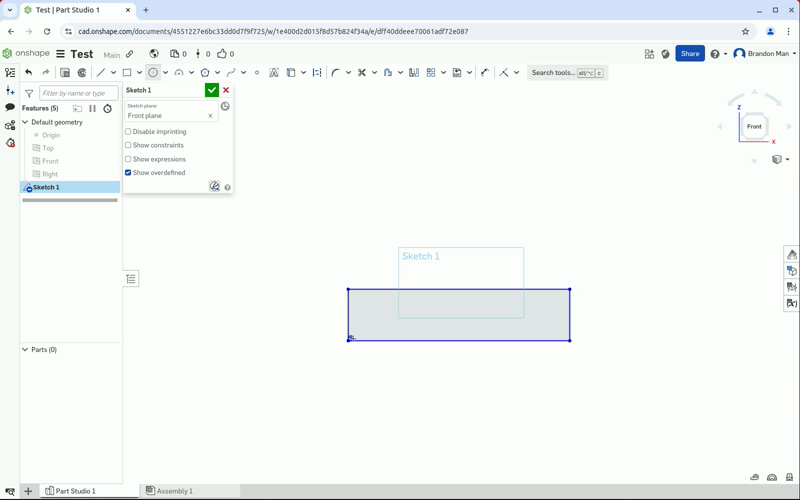
mouse_move(350, 293)
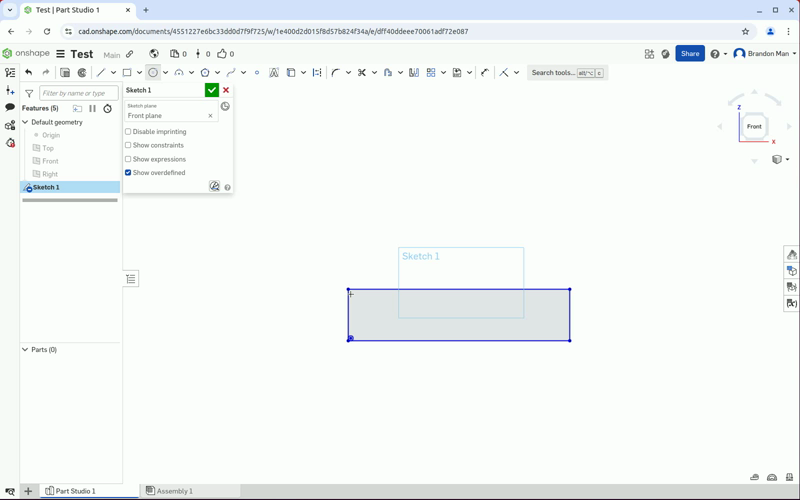
click(350, 293)
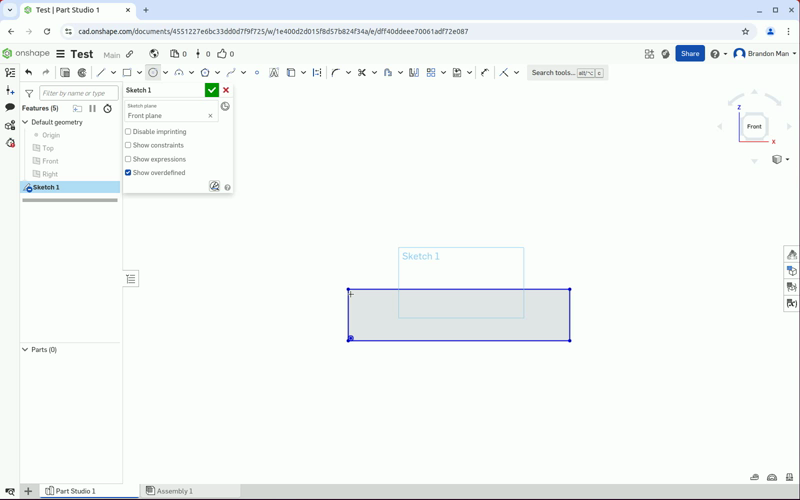
key_up(shift)
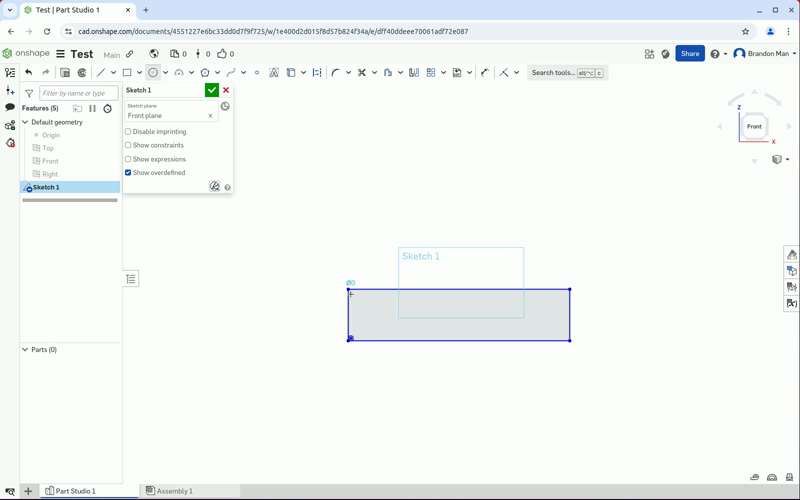
mouse_move(353, 293)
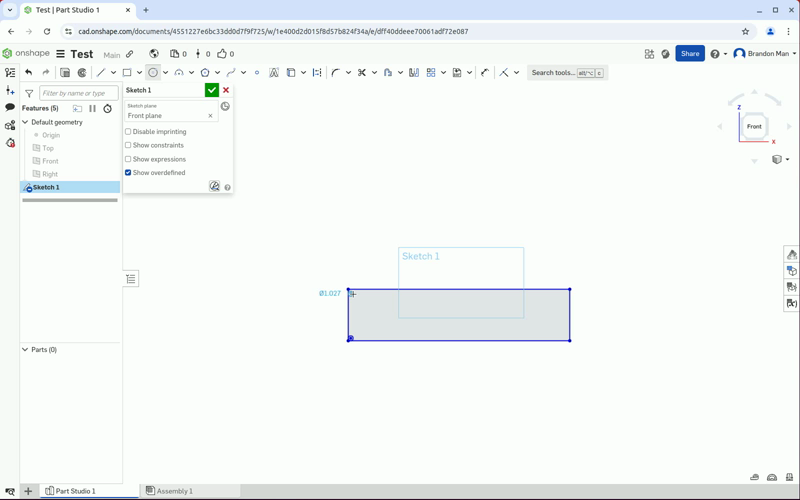
scroll(6)
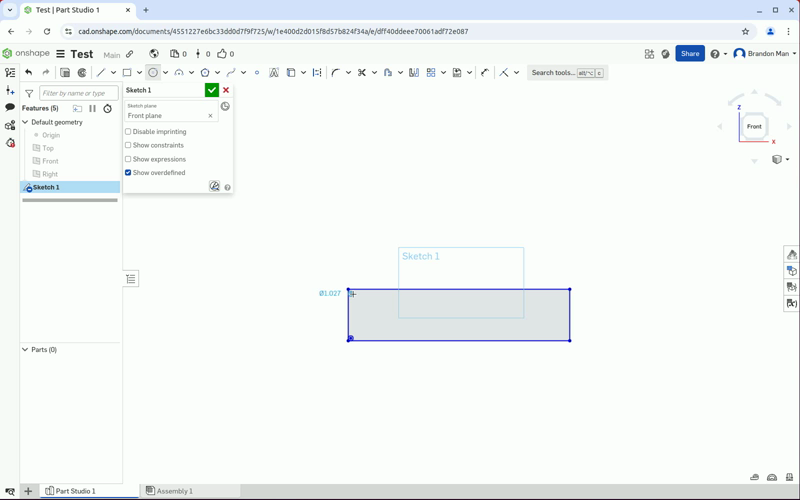
scroll(6)
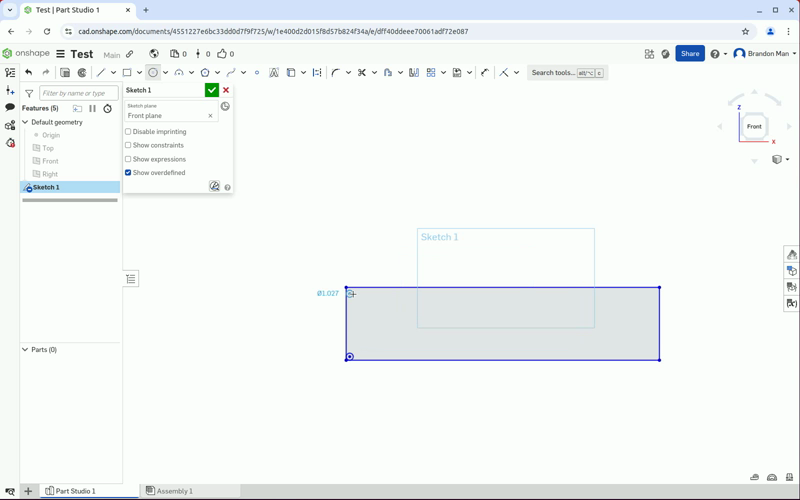
scroll(6)
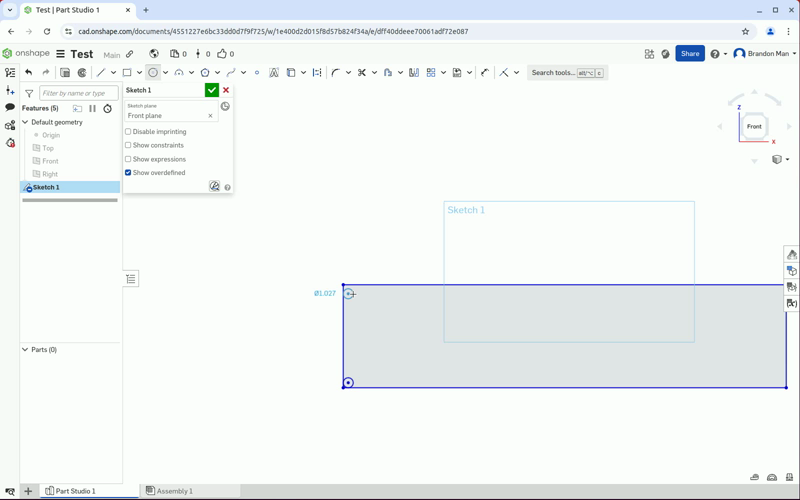
scroll(6)
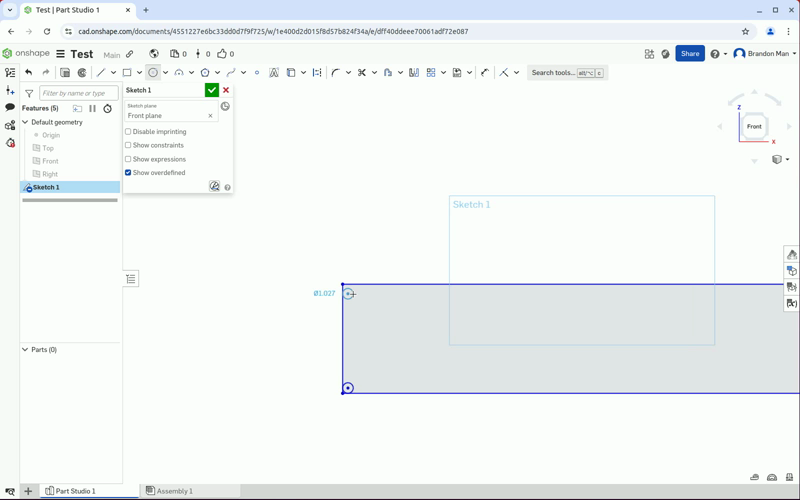
scroll(6)
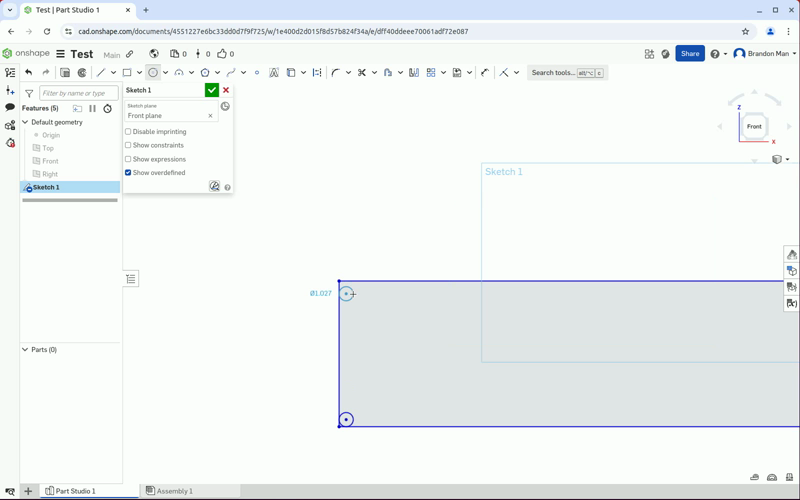
scroll(6)
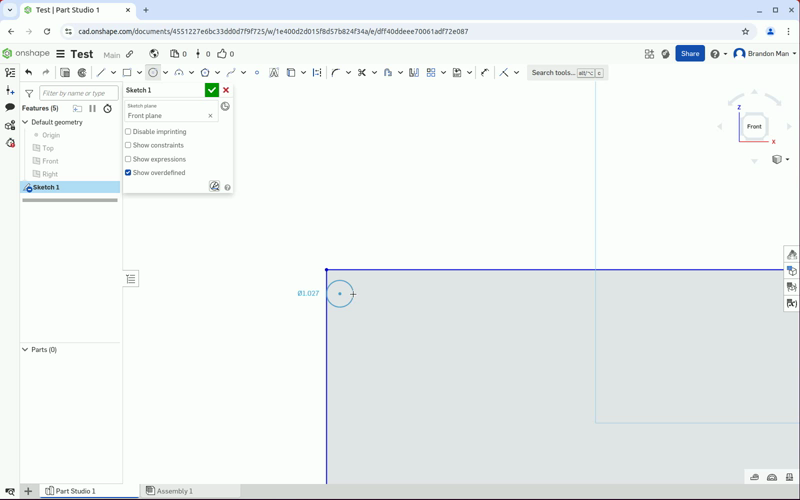
scroll(6)
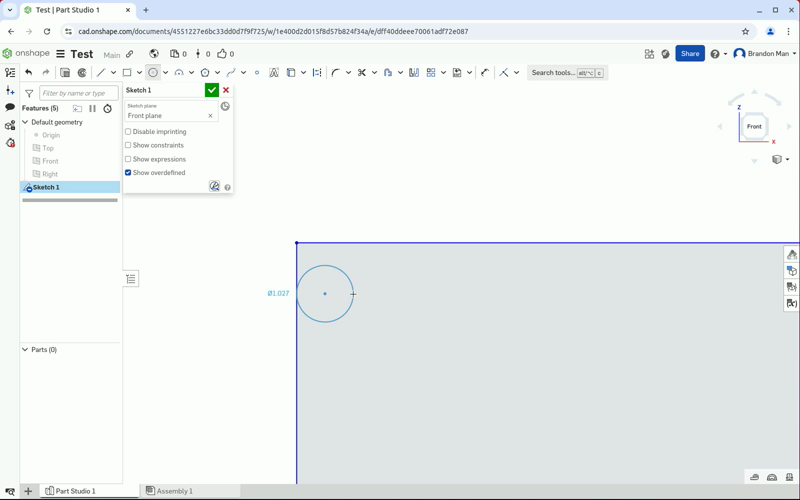
click(353, 293)
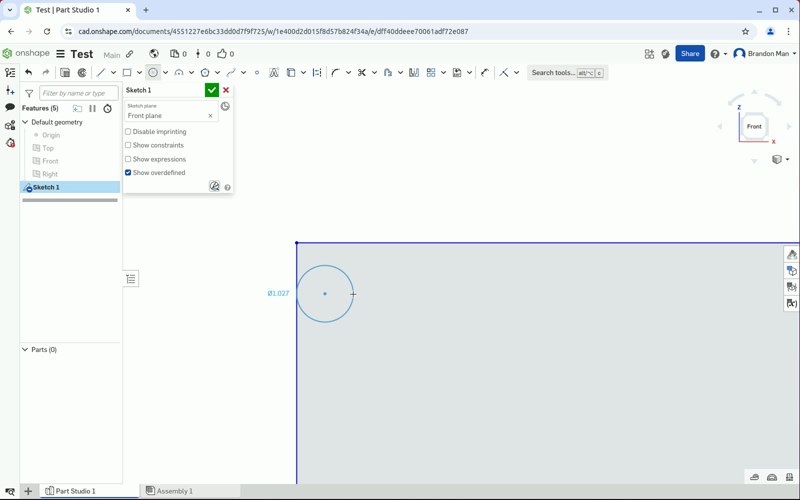
scroll(-6)
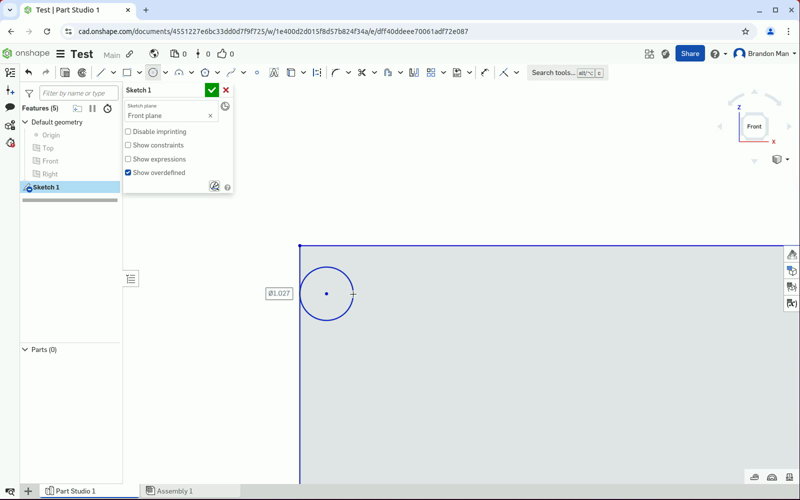
scroll(-6)
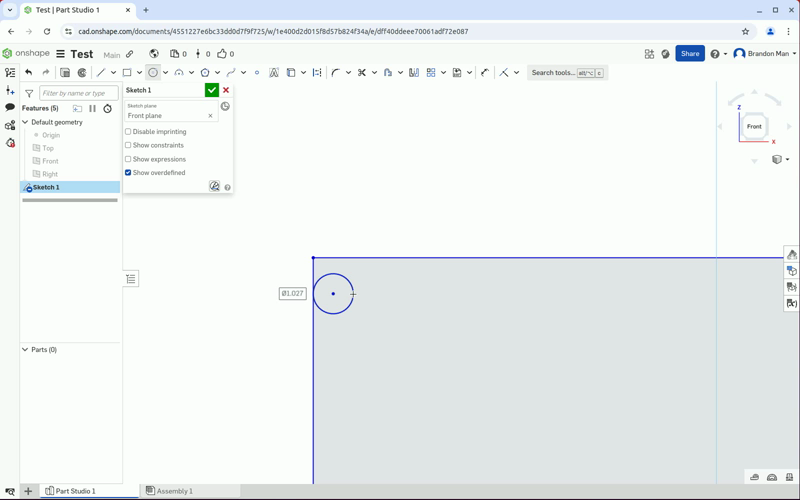
scroll(-6)
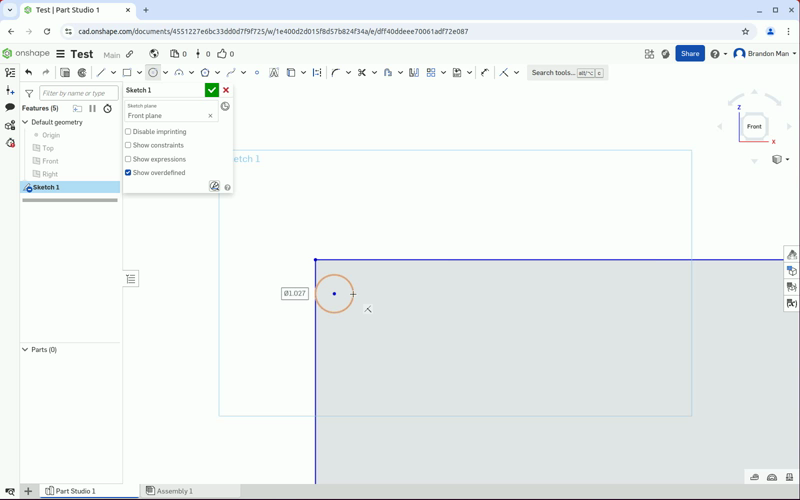
scroll(-6)
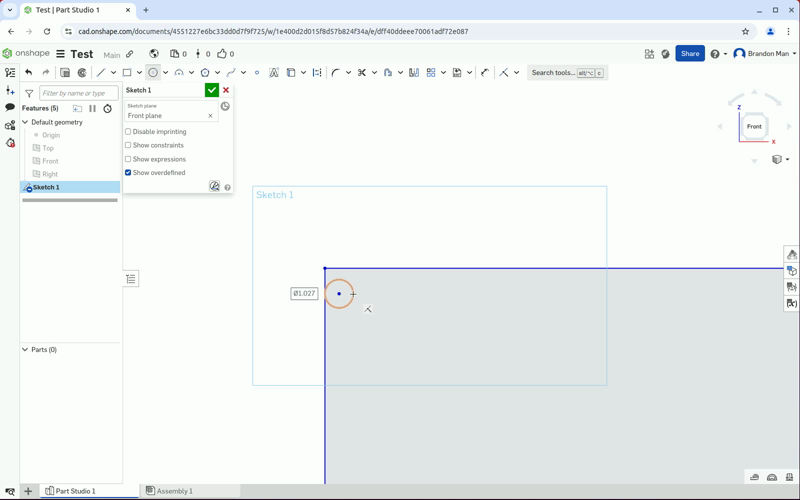
scroll(-6)
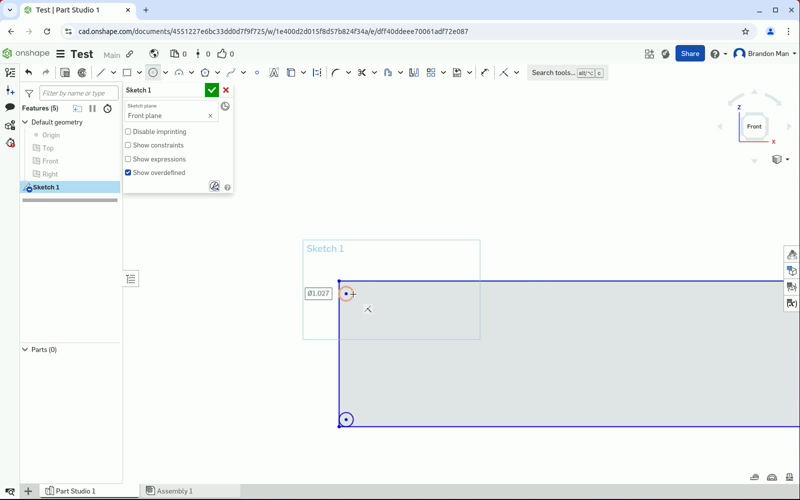
scroll(-6)
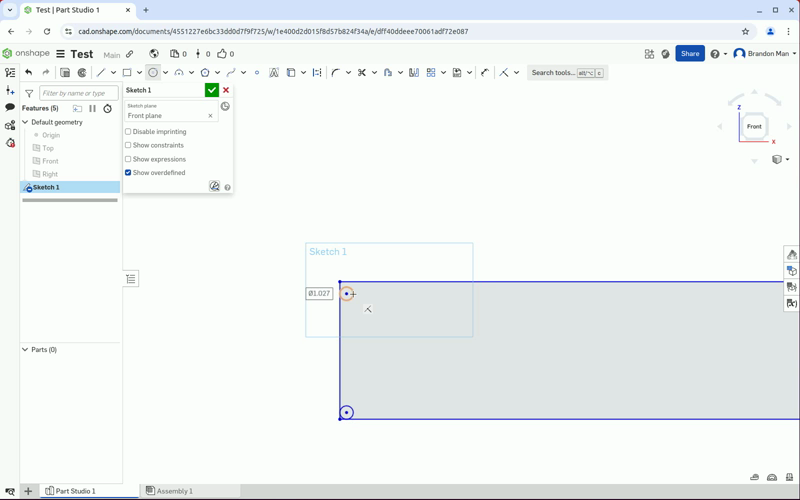
scroll(-6)
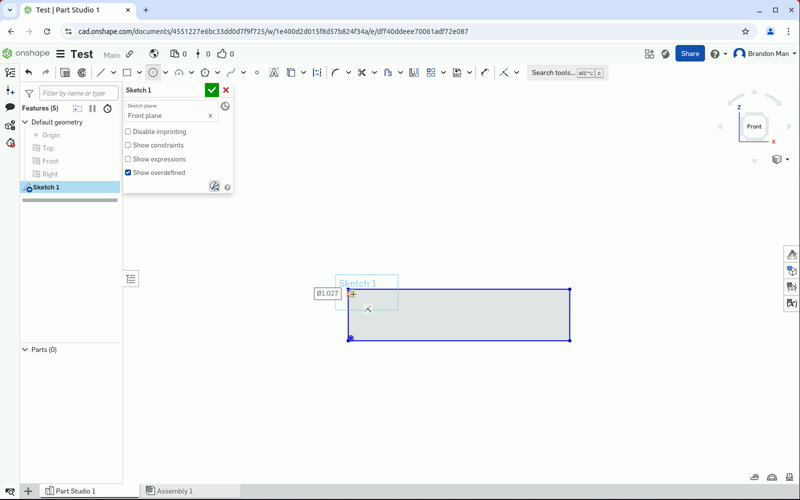
key(esc)
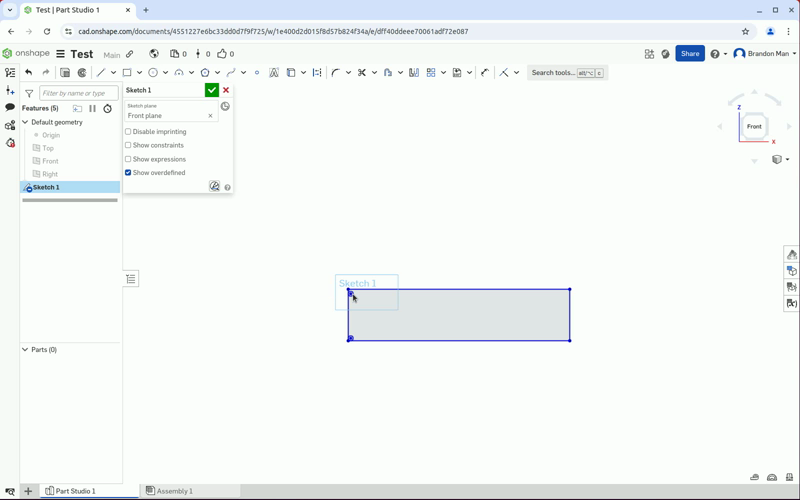
key(c)
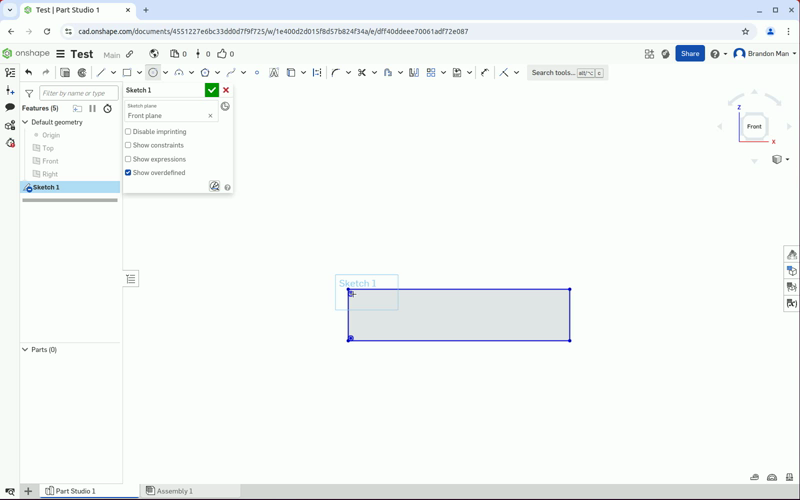
key_down(shift)
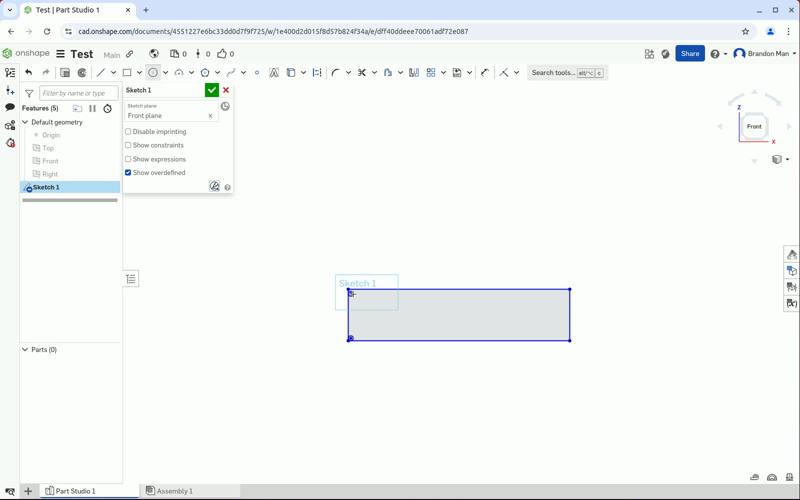
mouse_move(567, 338)
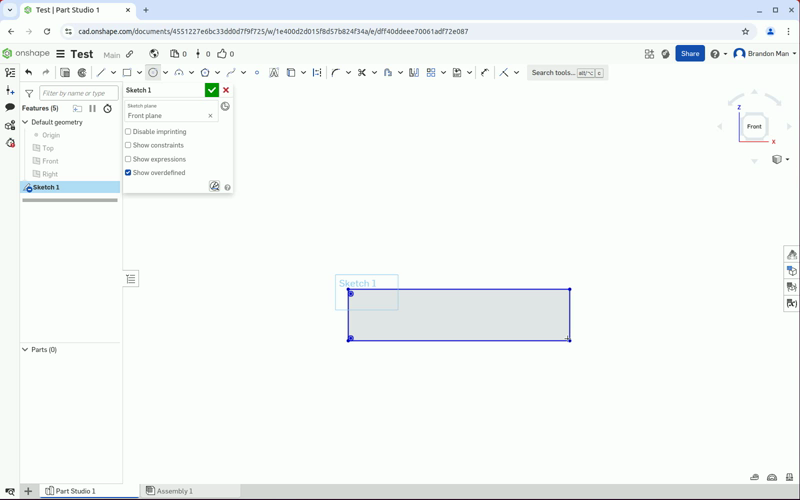
scroll(6)
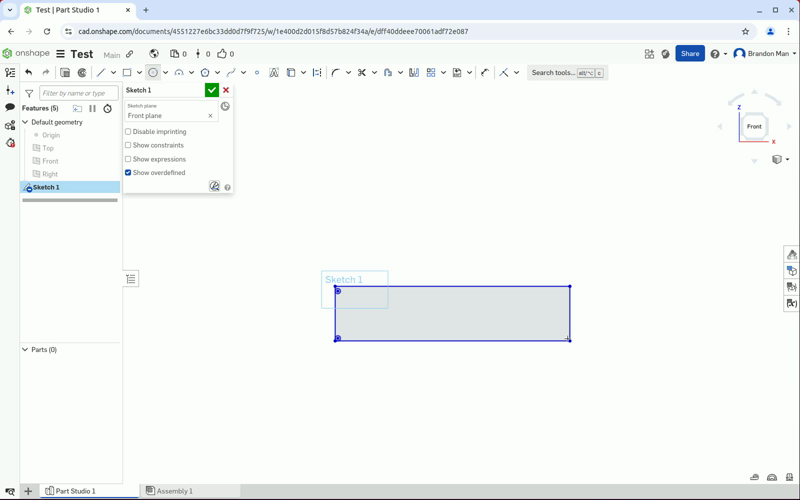
scroll(6)
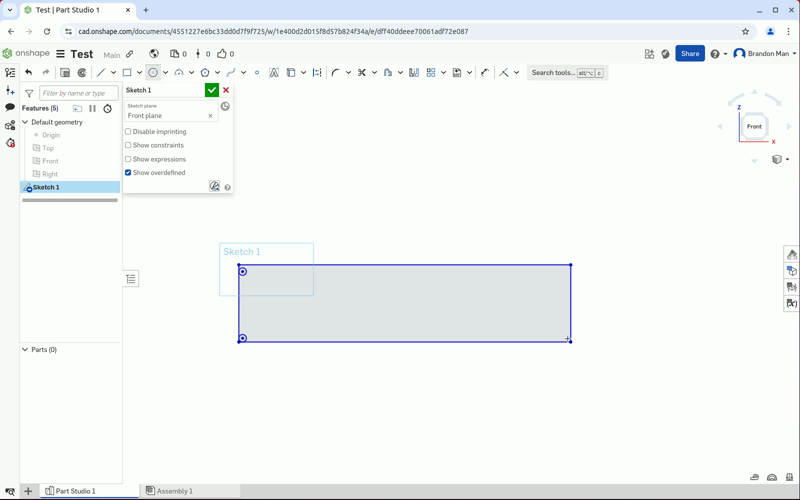
scroll(6)
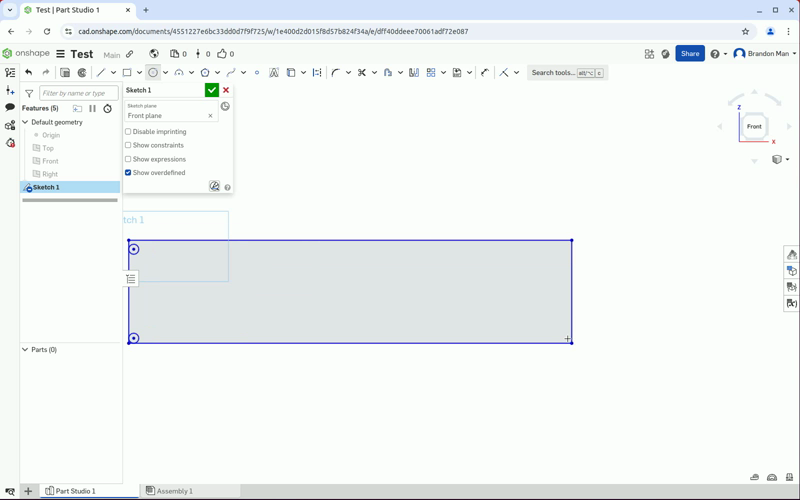
scroll(6)
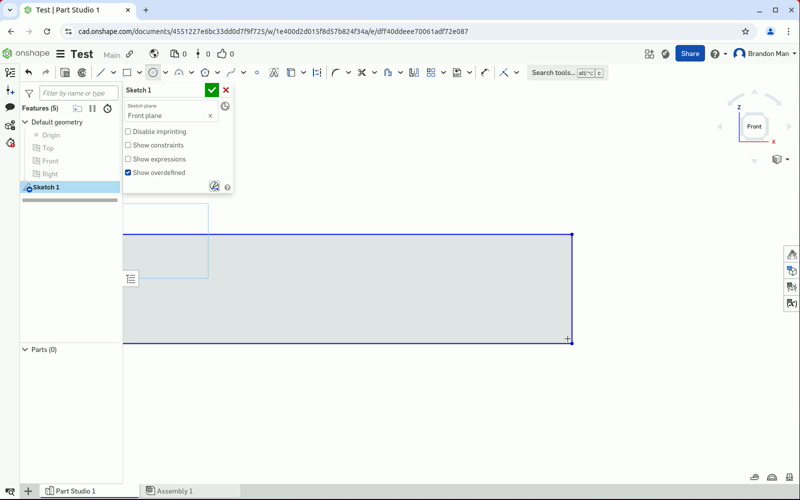
scroll(6)
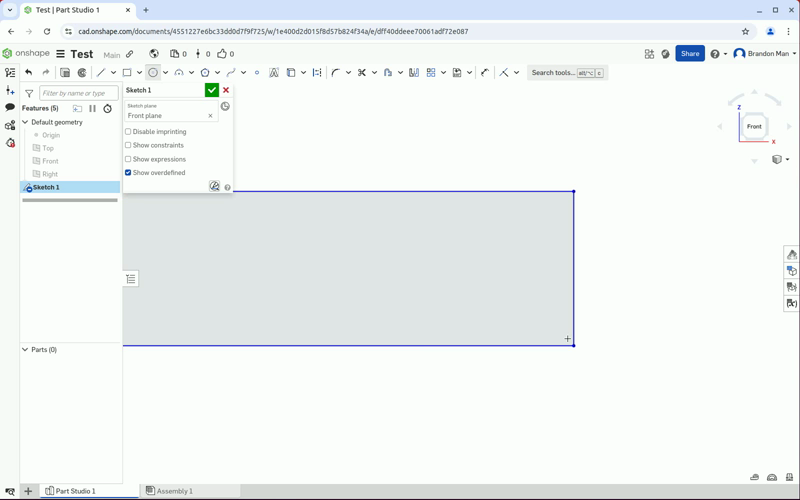
scroll(6)
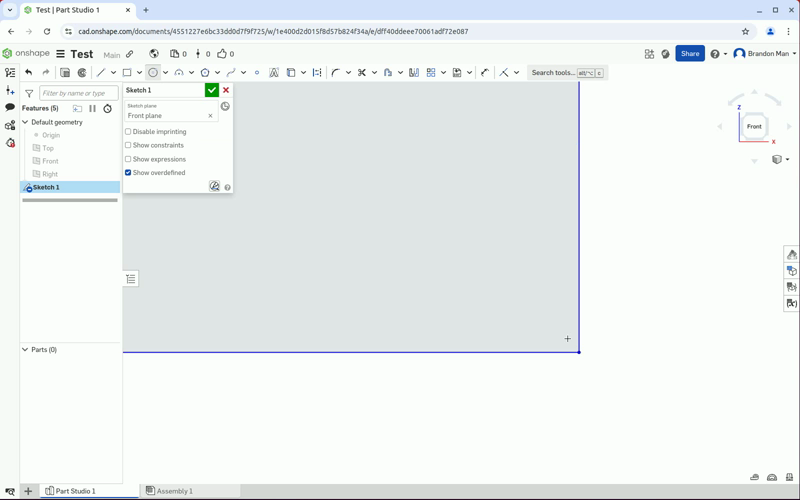
scroll(6)
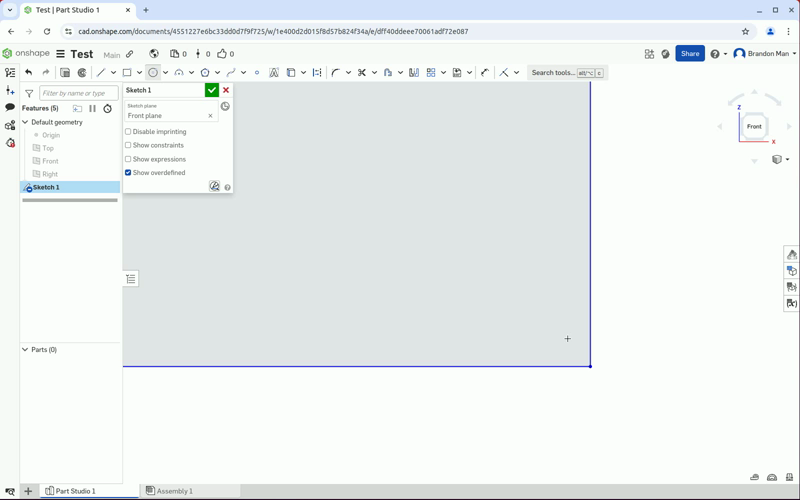
click(567, 338)
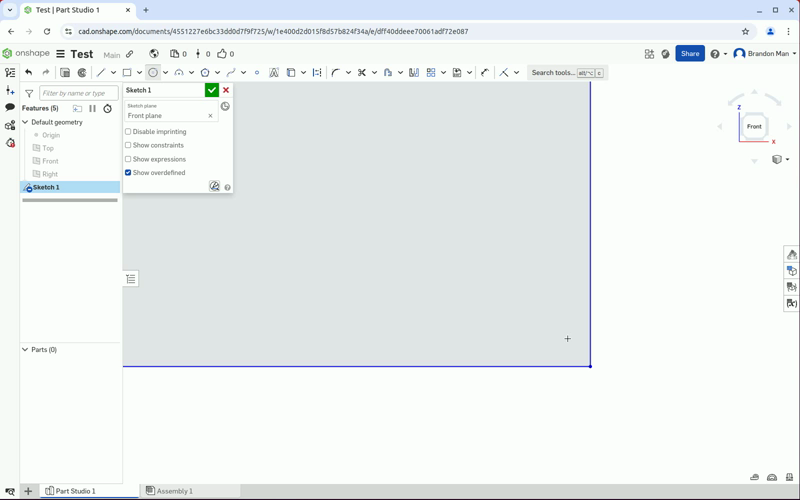
scroll(-6)
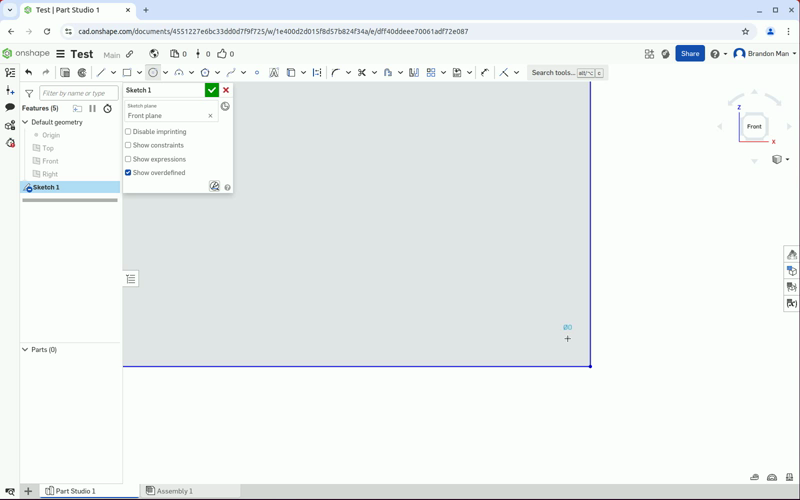
scroll(-6)
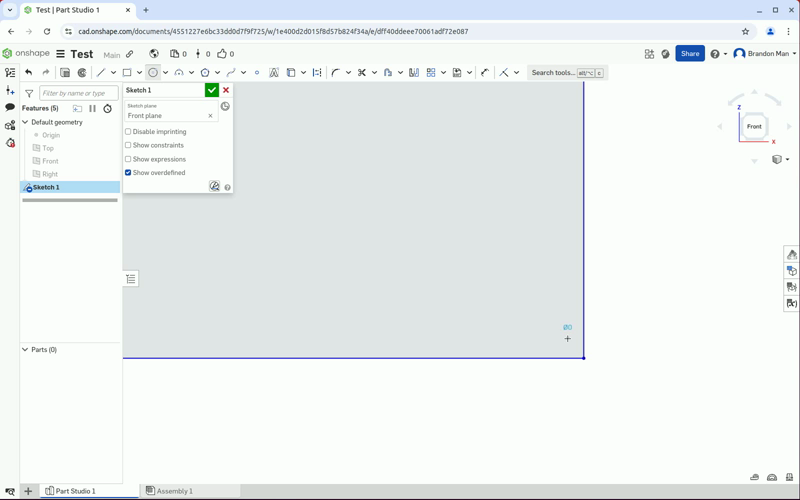
scroll(-6)
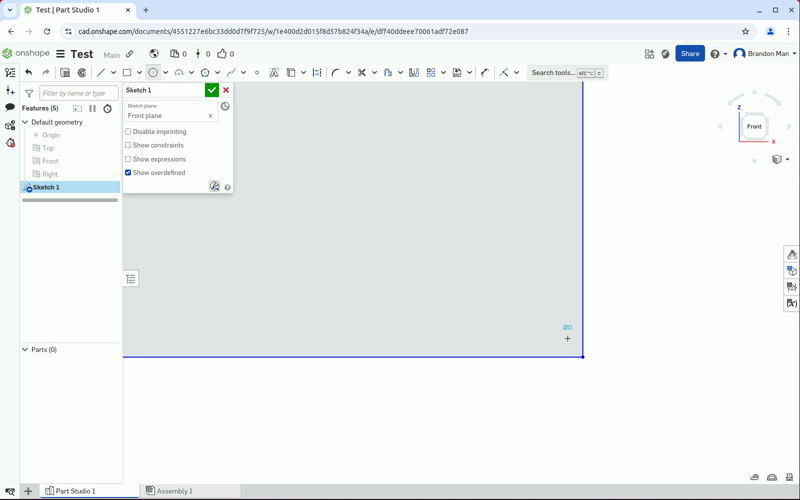
scroll(-6)
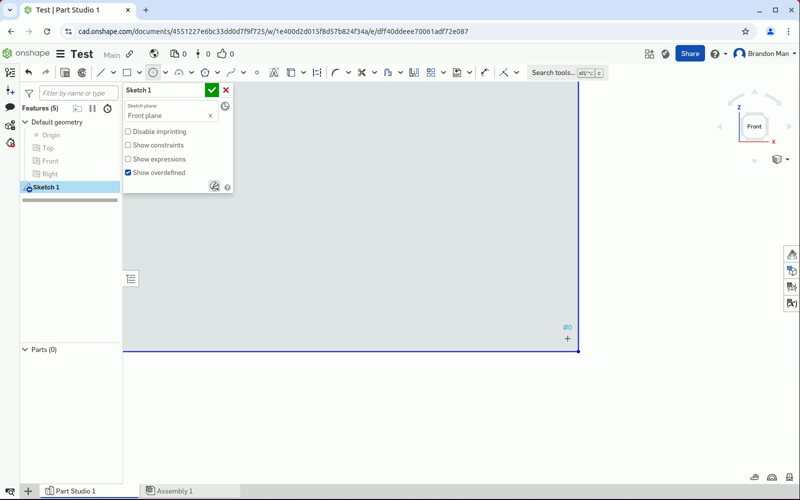
scroll(-6)
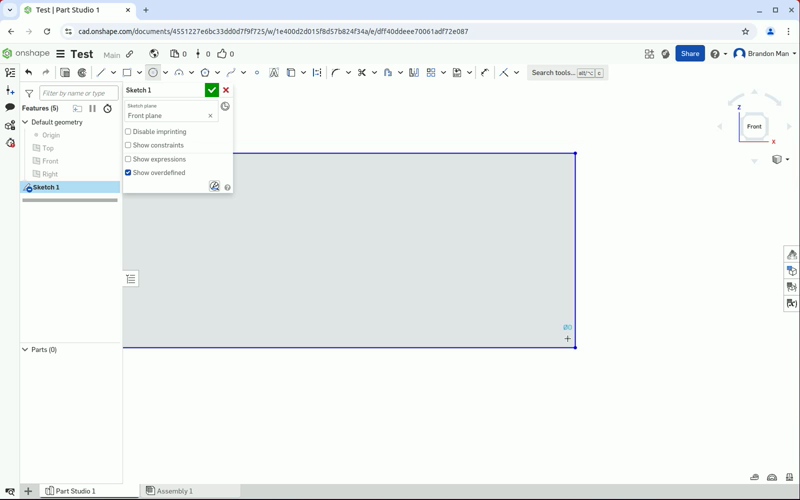
scroll(-6)
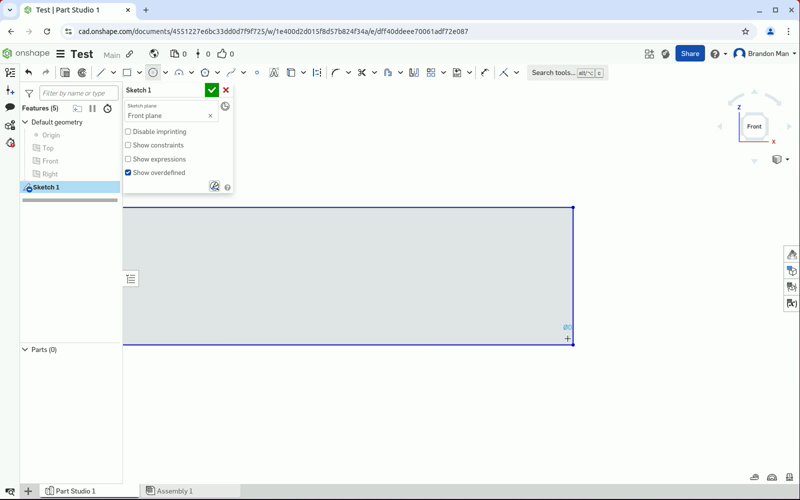
scroll(-6)
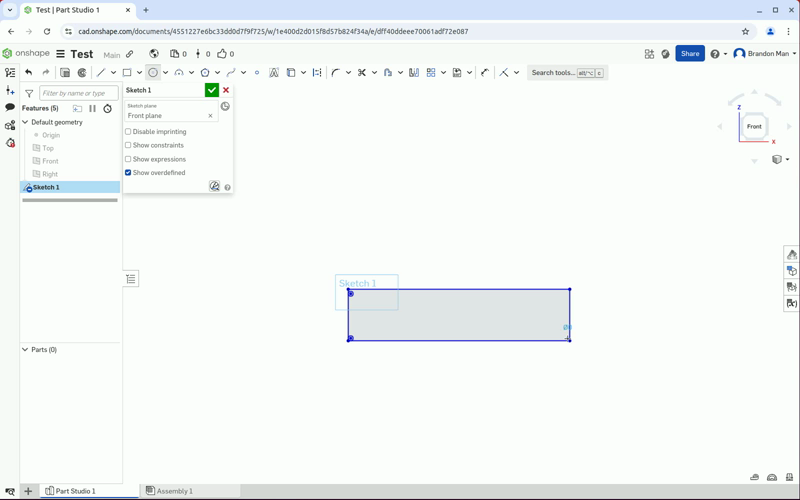
key_up(shift)
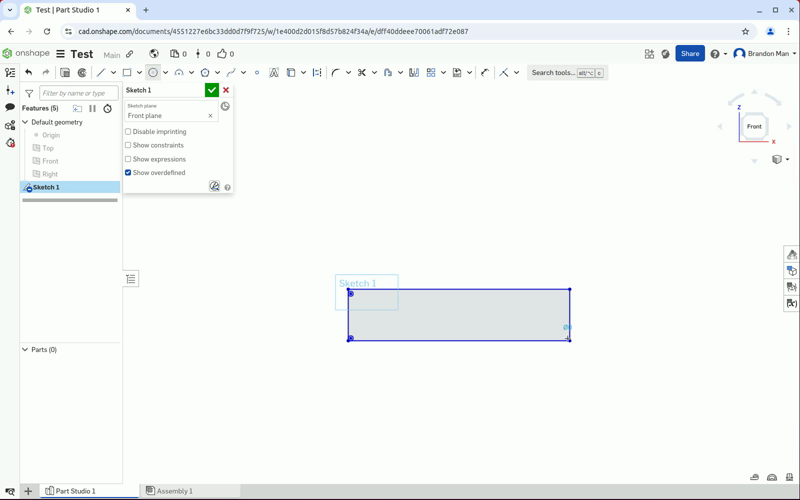
mouse_move(570, 338)
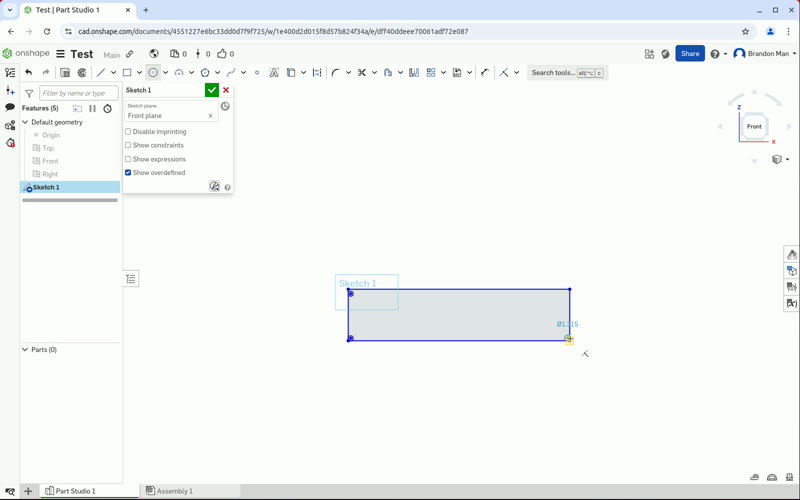
scroll(6)
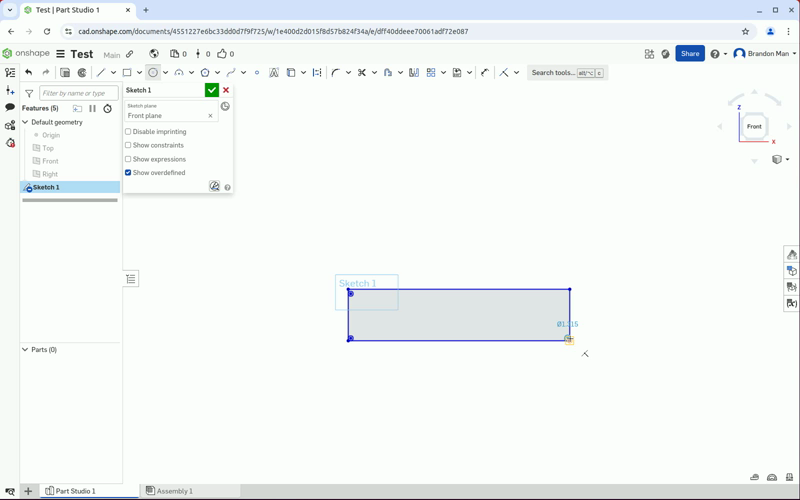
scroll(6)
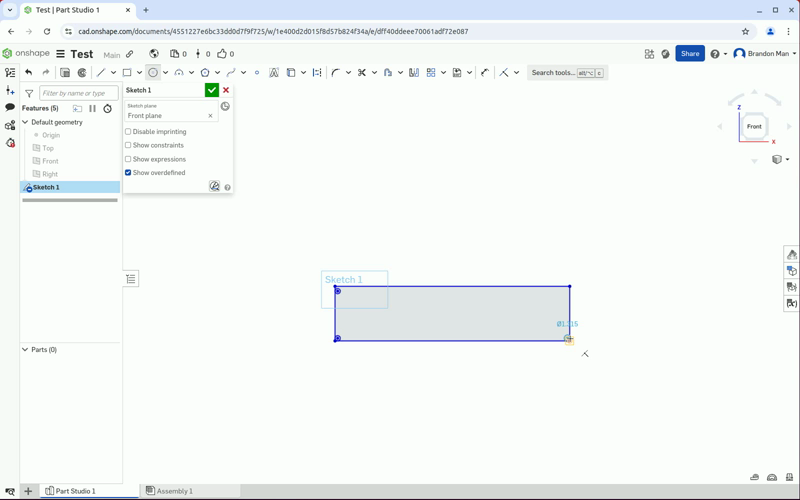
scroll(6)
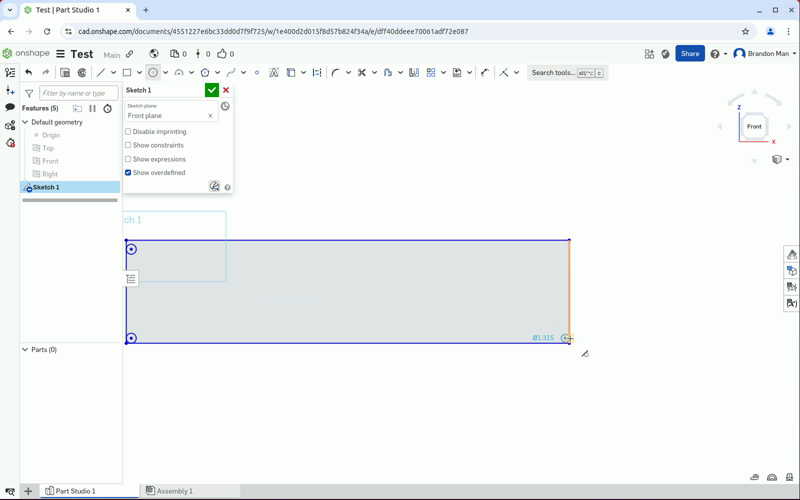
scroll(6)
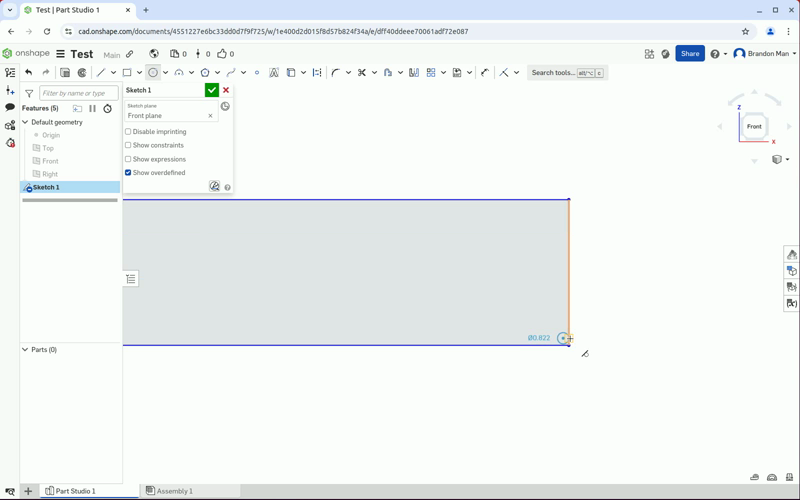
scroll(6)
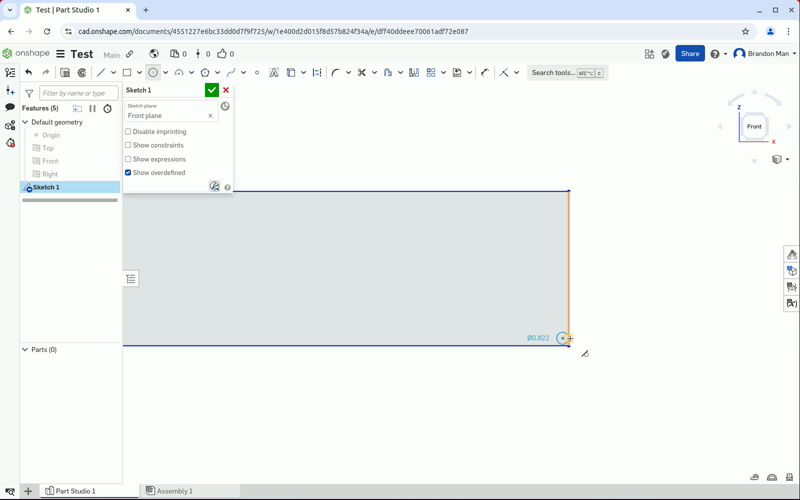
scroll(6)
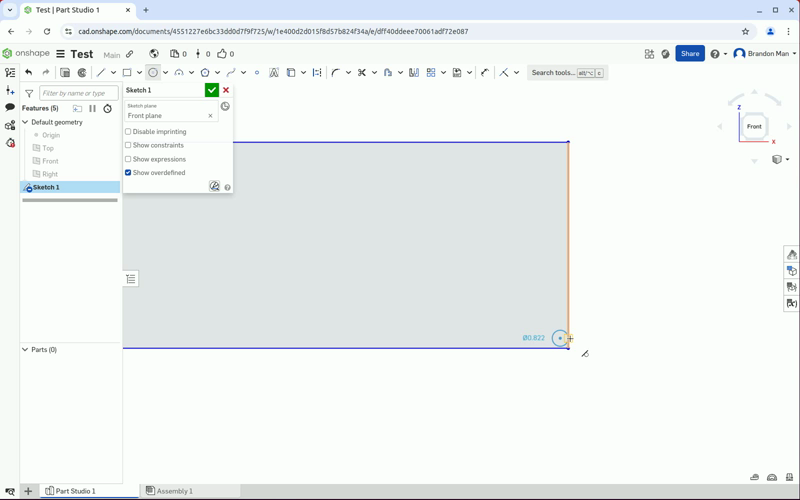
scroll(6)
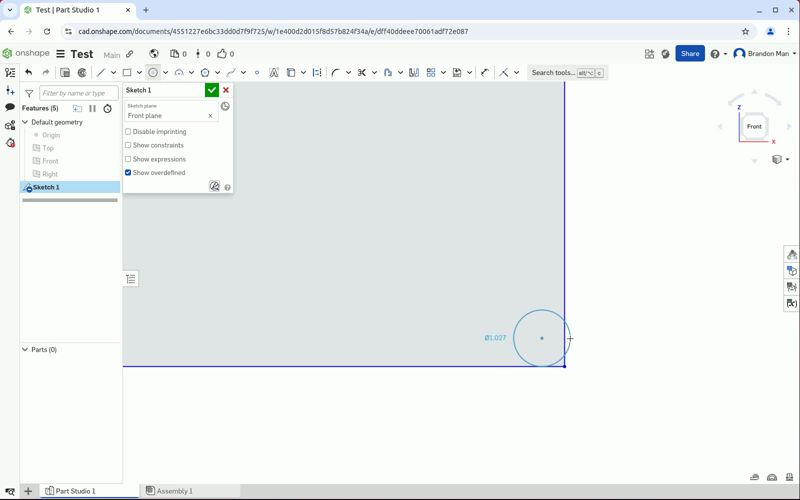
click(570, 338)
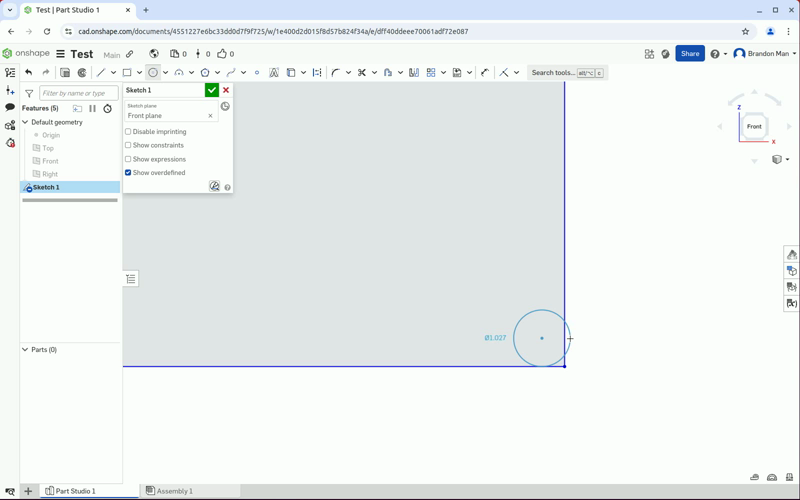
scroll(-6)
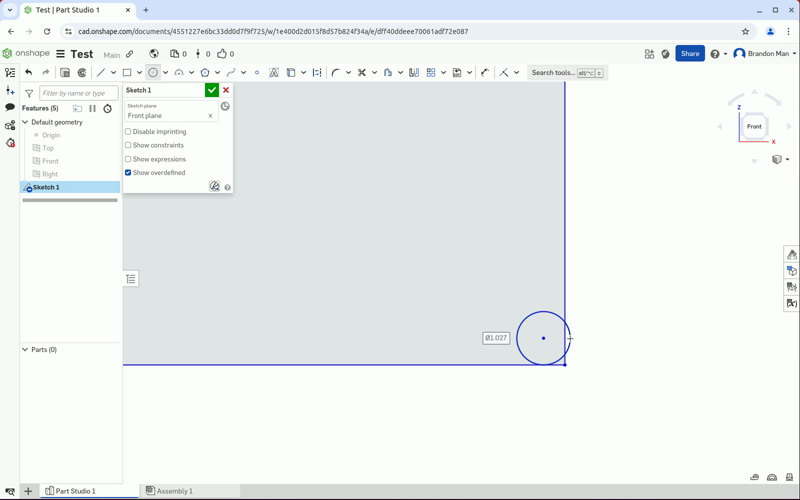
scroll(-6)
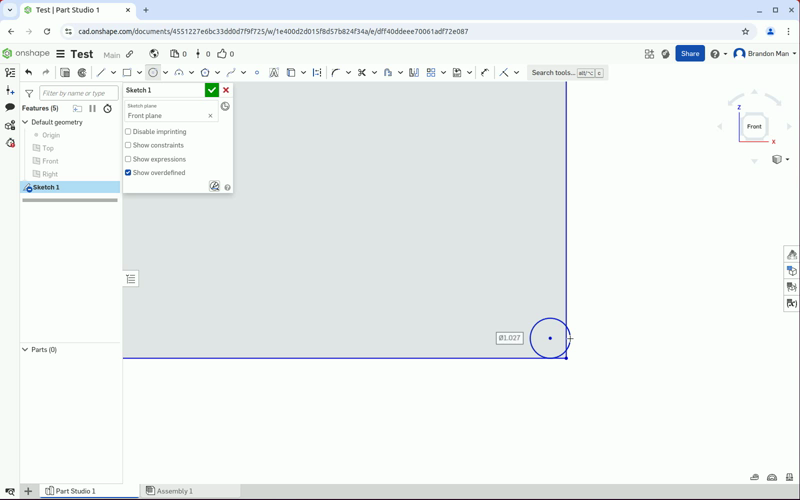
scroll(-6)
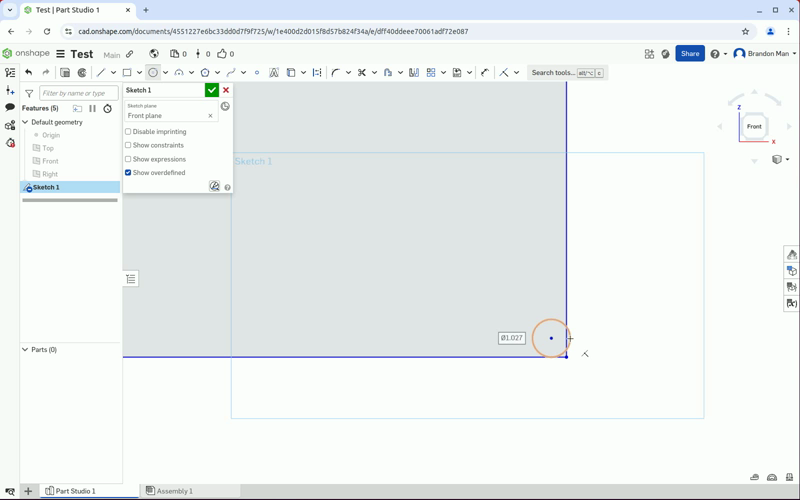
scroll(-6)
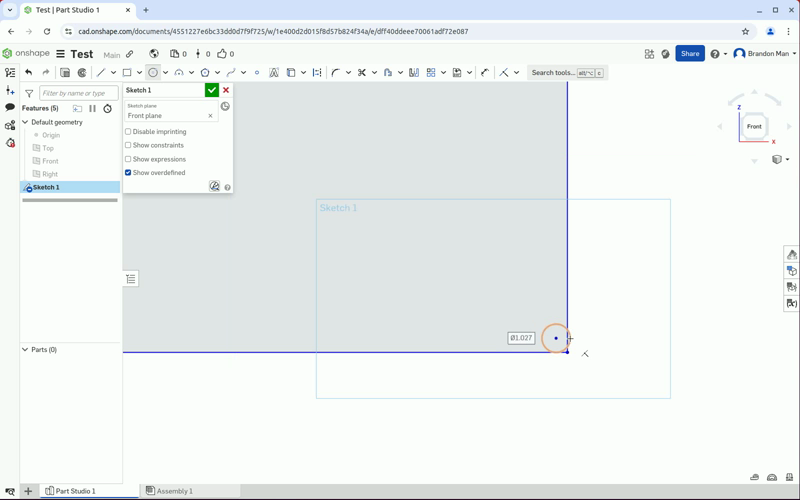
scroll(-6)
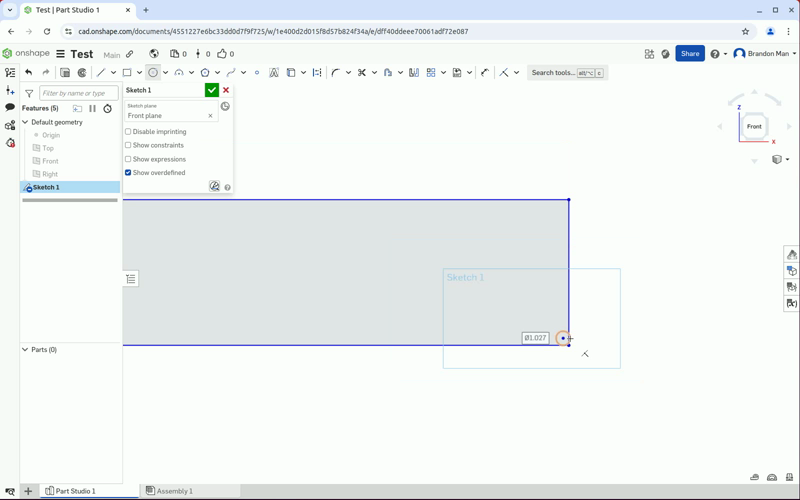
scroll(-6)
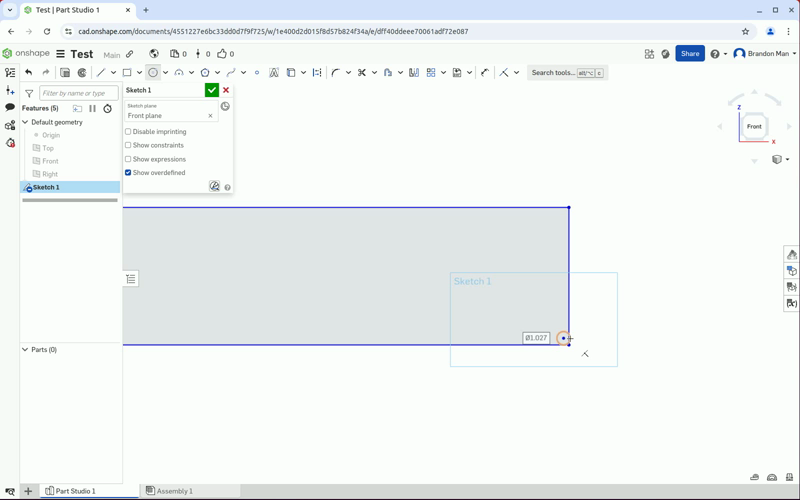
scroll(-6)
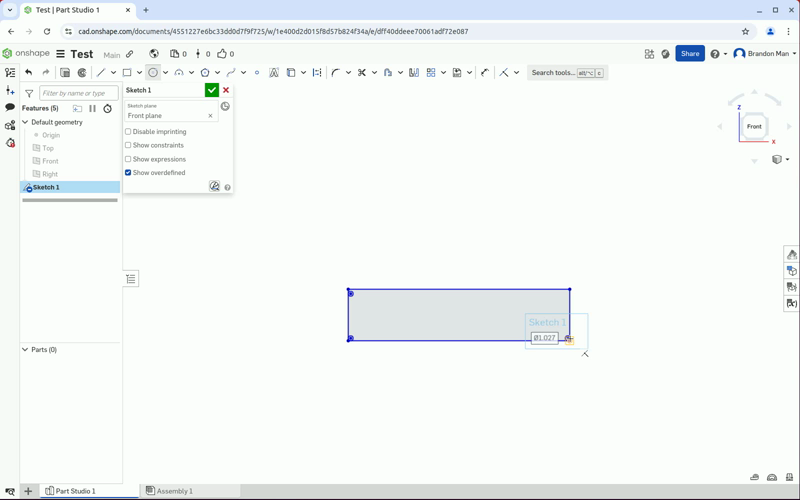
key(esc)
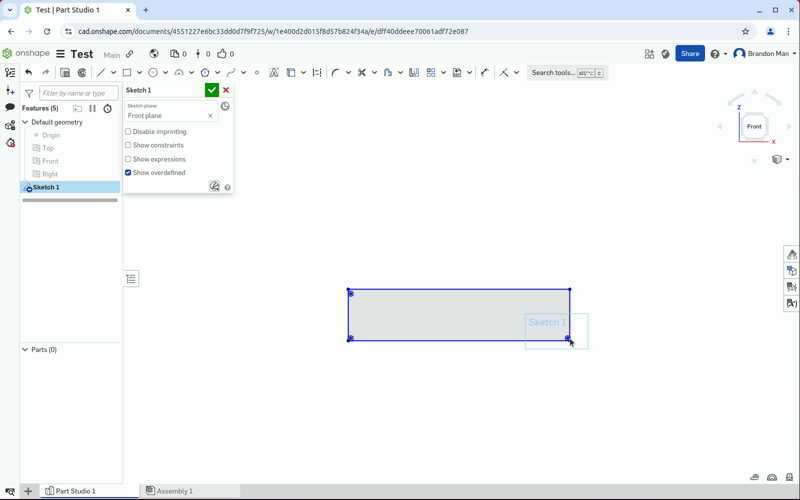
key(c)
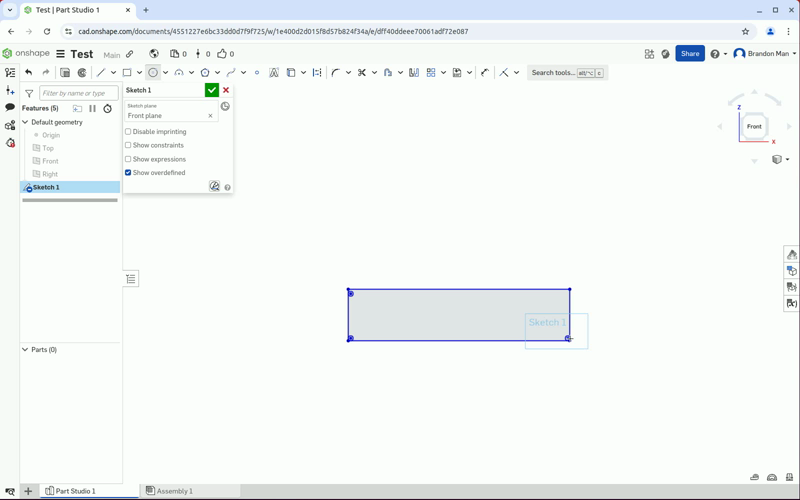
key_down(shift)
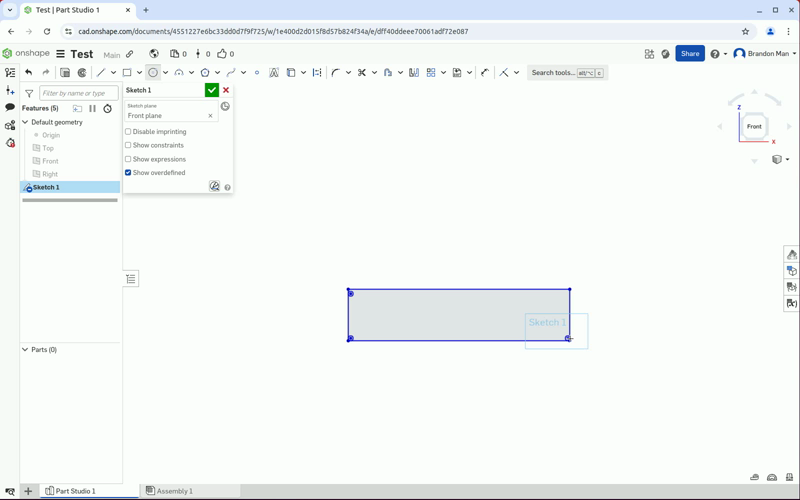
mouse_move(567, 293)
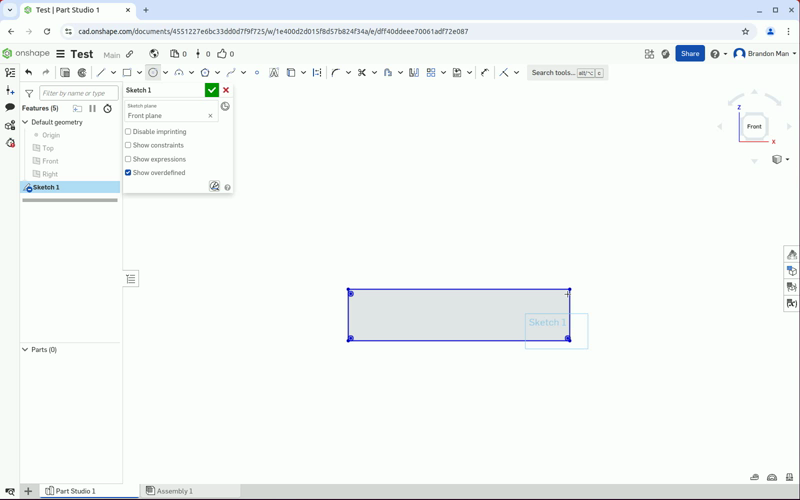
click(567, 293)
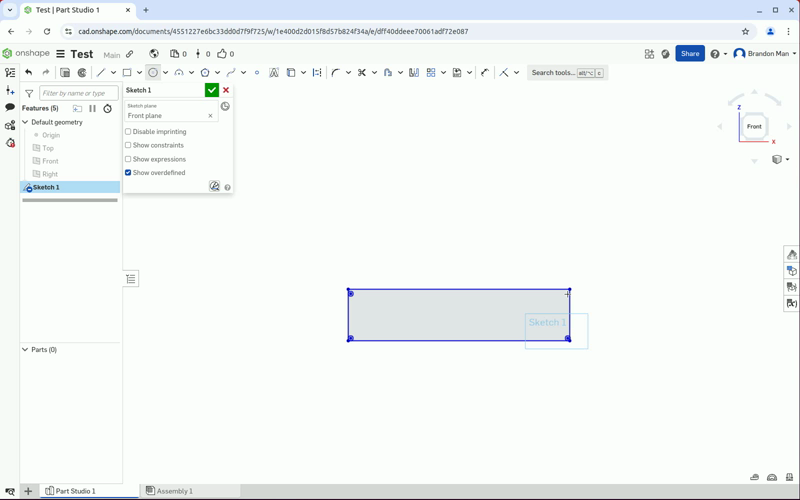
key_up(shift)
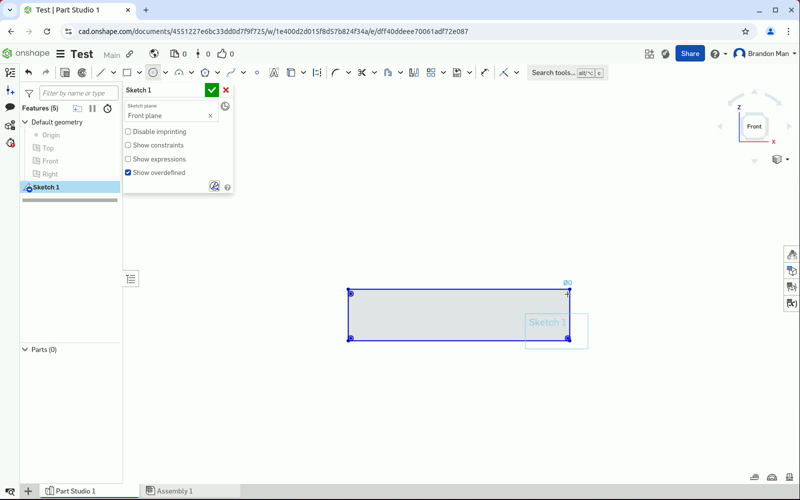
mouse_move(570, 293)
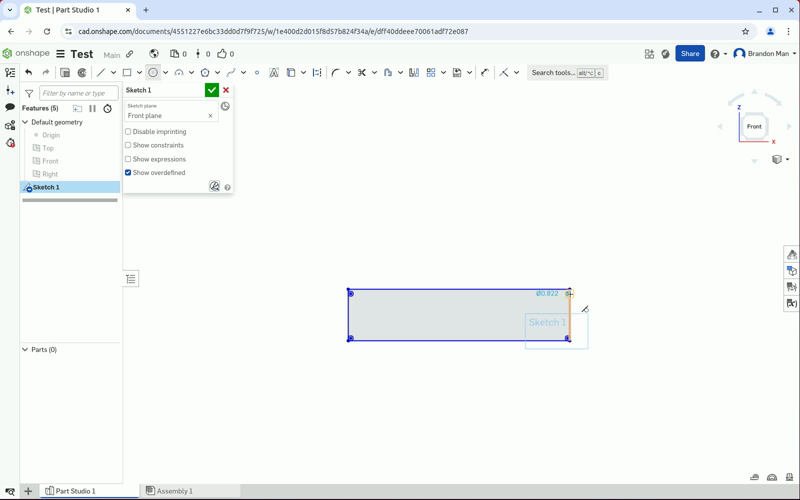
scroll(6)
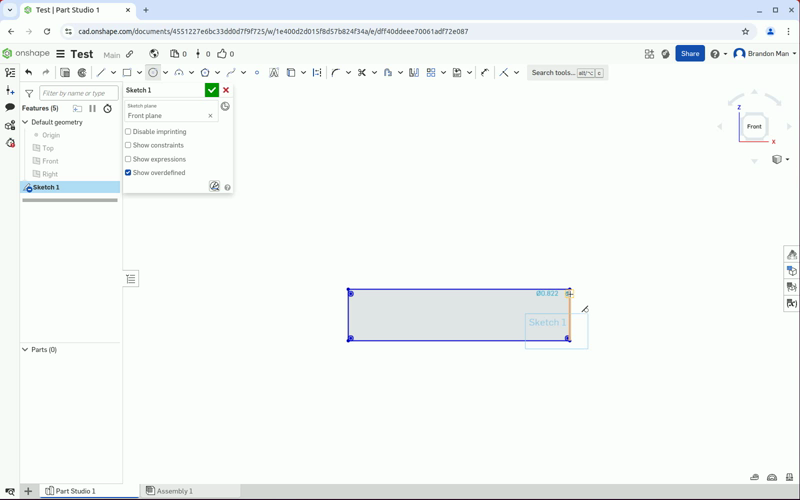
scroll(6)
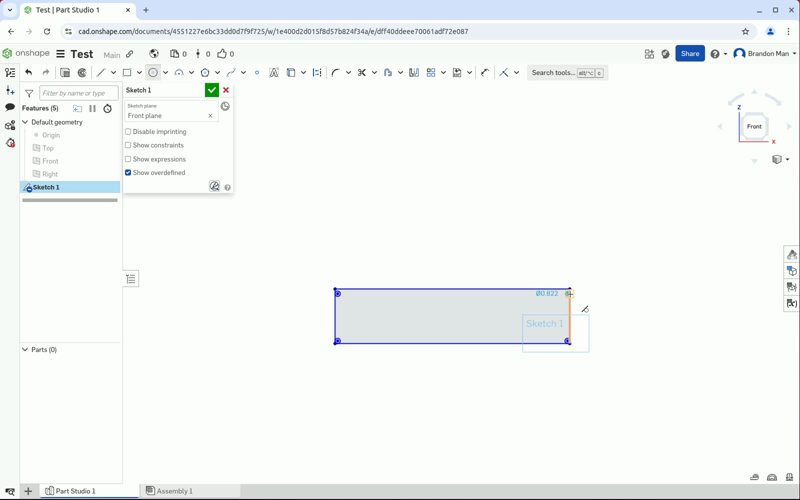
scroll(6)
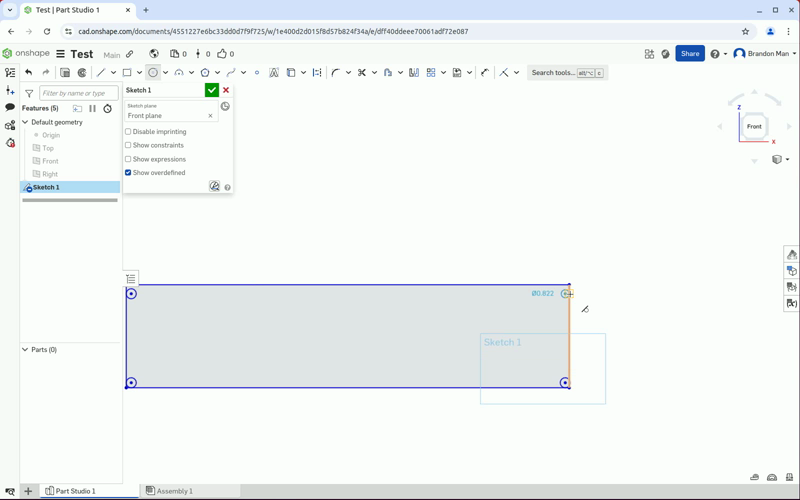
scroll(6)
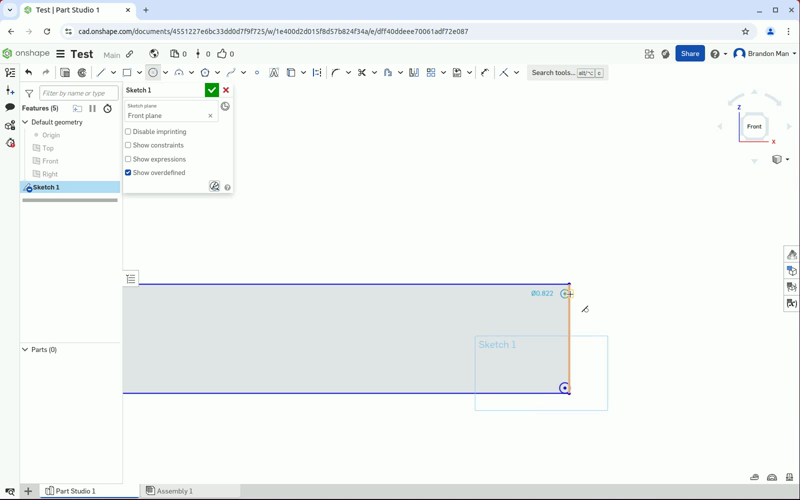
scroll(6)
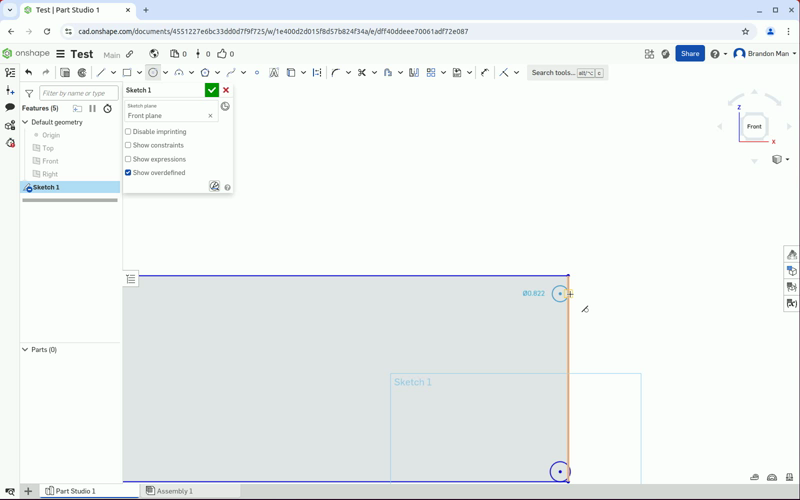
scroll(6)
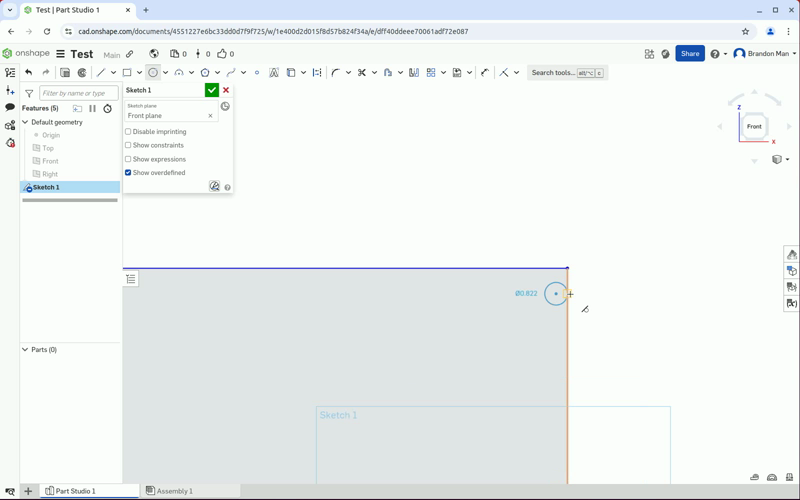
scroll(6)
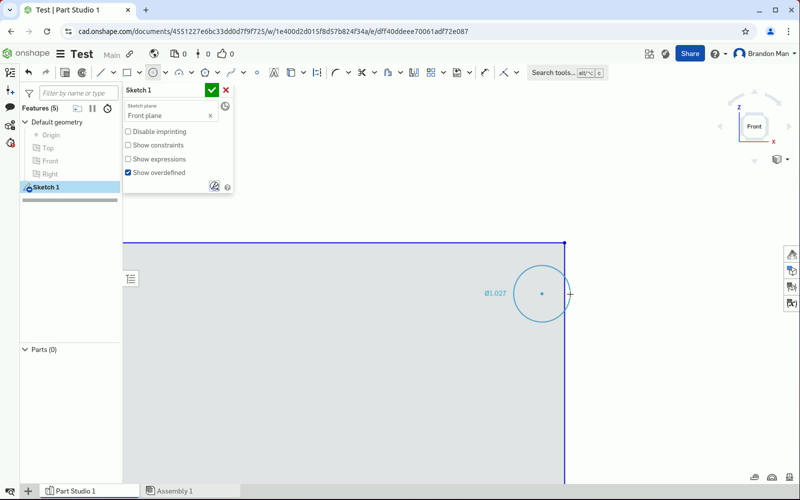
click(570, 293)
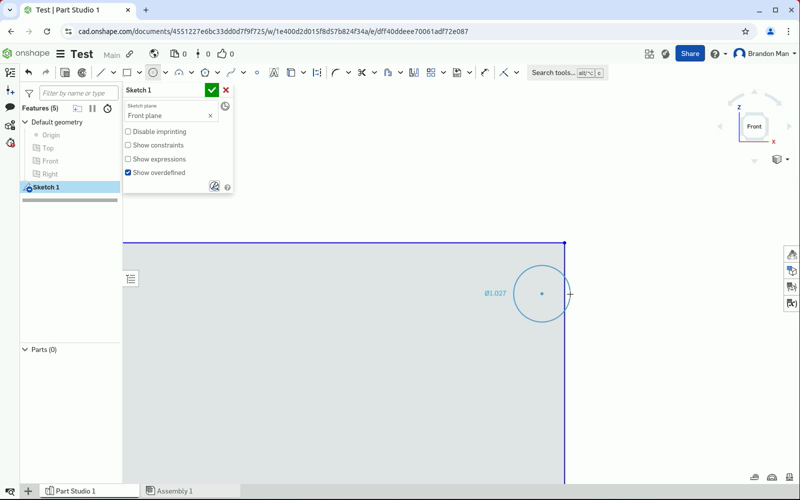
scroll(-6)
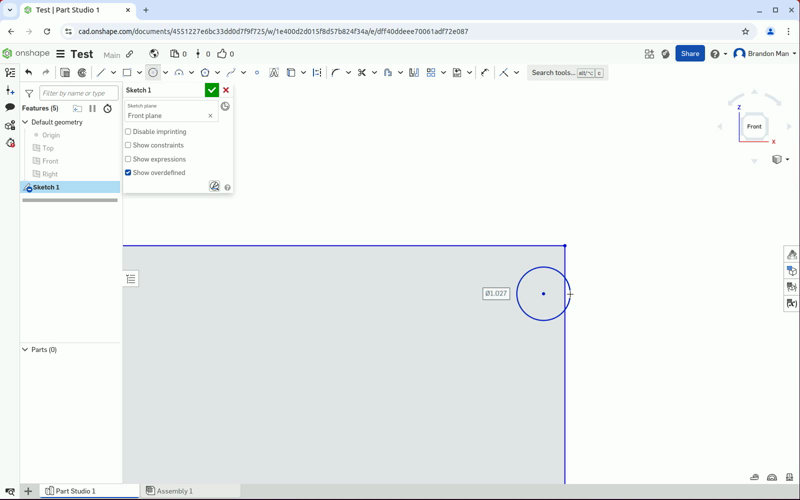
scroll(-6)
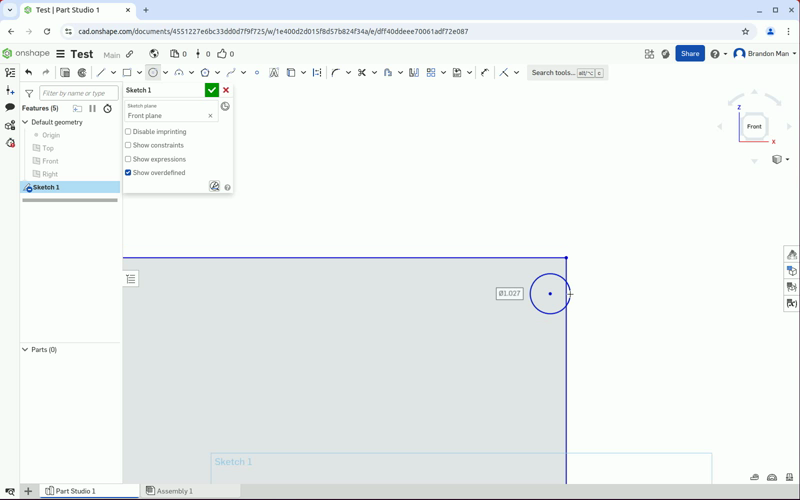
scroll(-6)
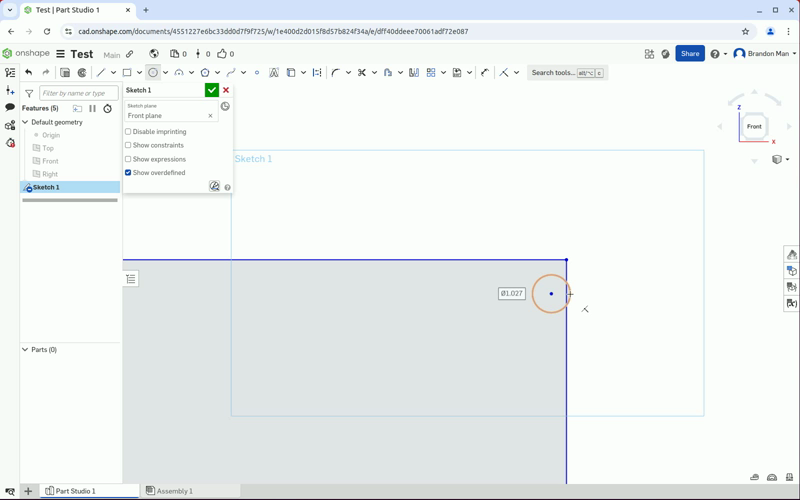
scroll(-6)
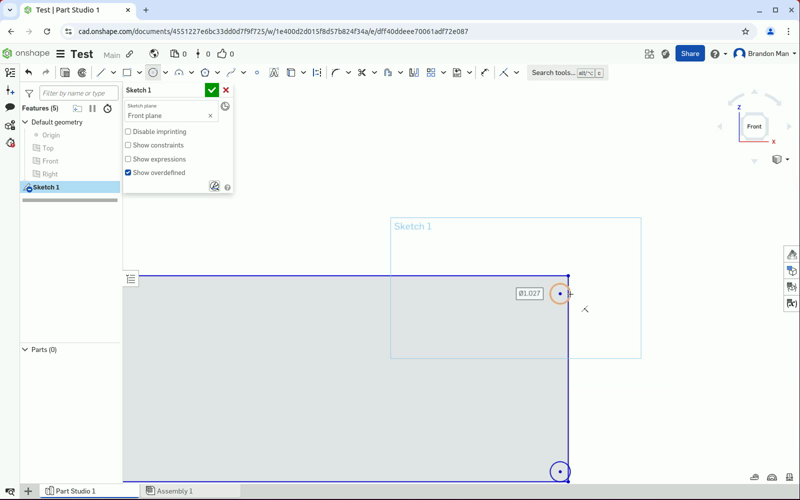
scroll(-6)
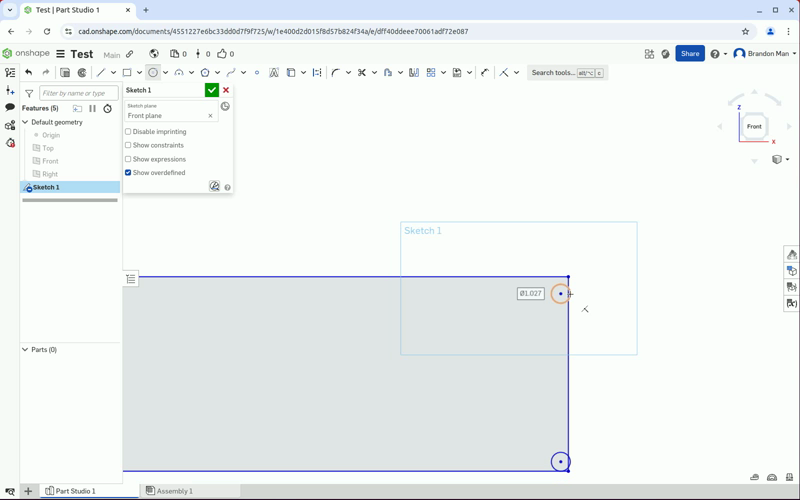
scroll(-6)
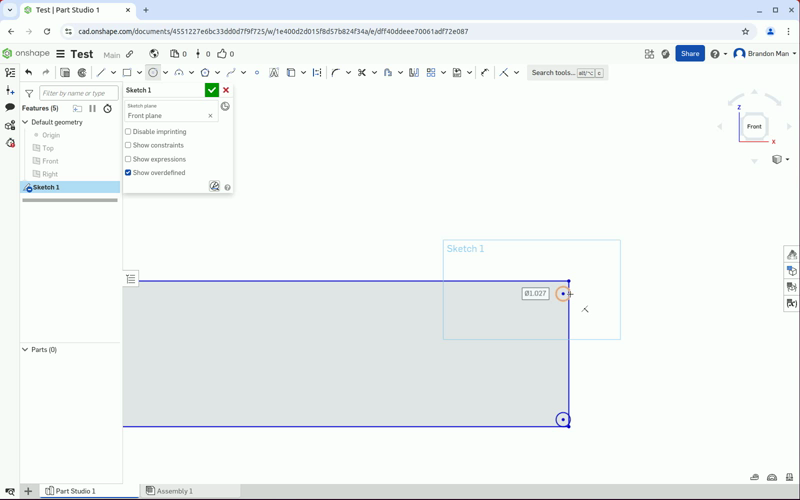
scroll(-6)
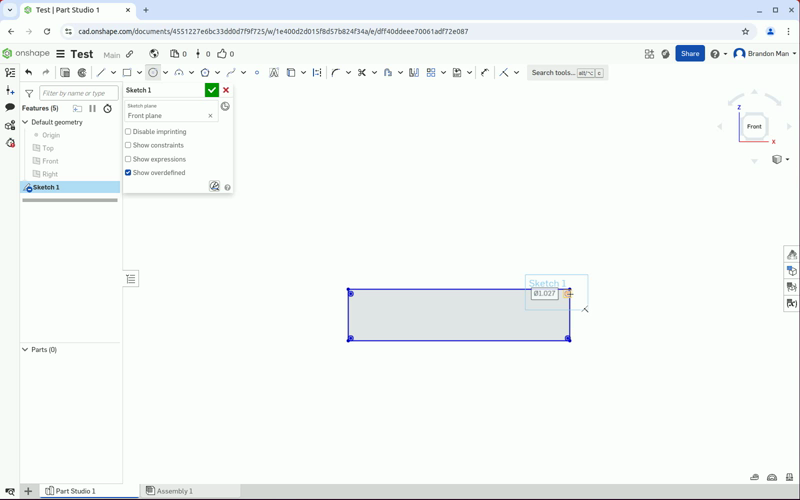
key(esc)
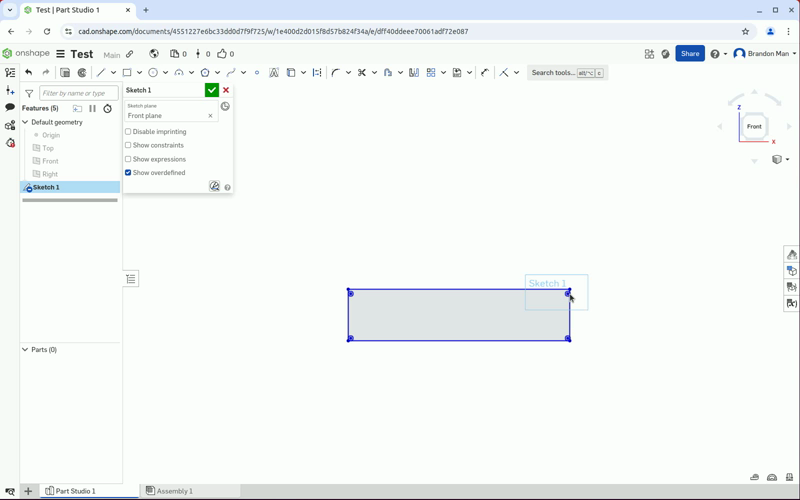
mouse_move(396, 332)
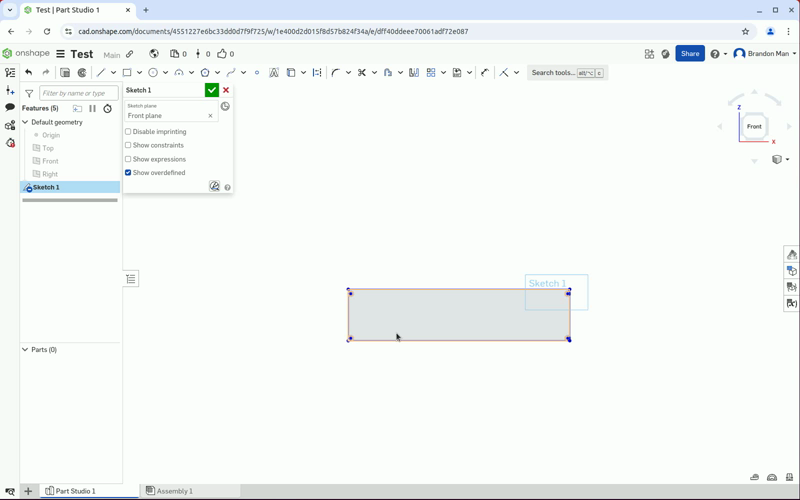
click(396, 332)
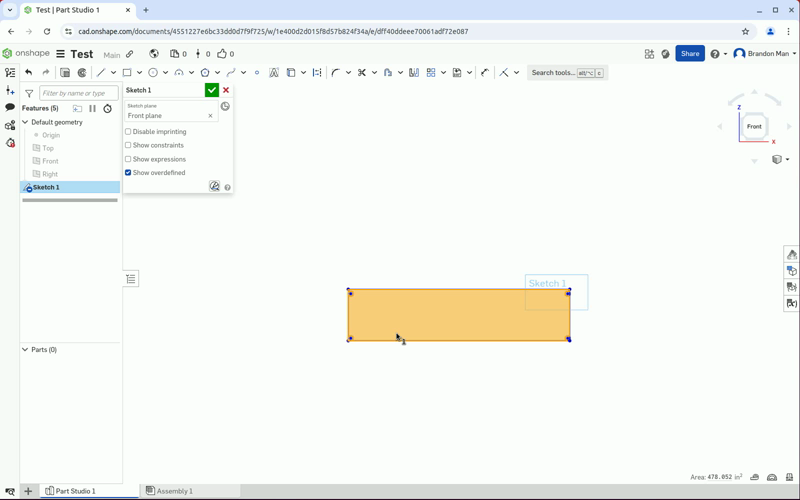
mouse_move(73, 352)
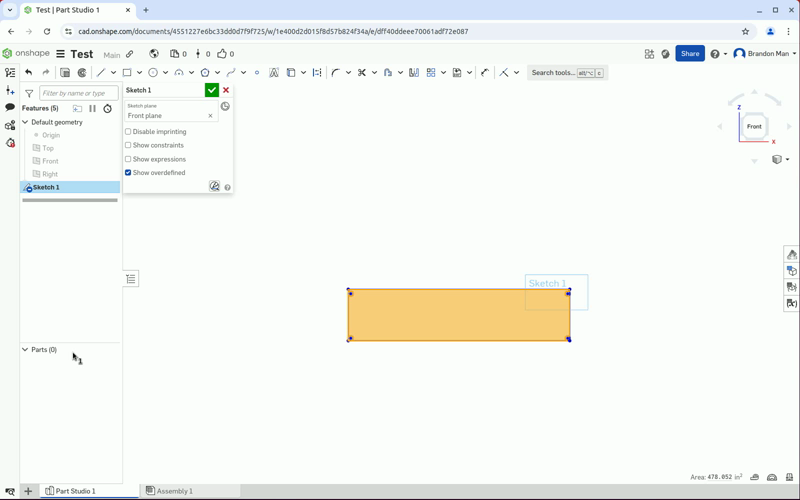
key(shift+y)
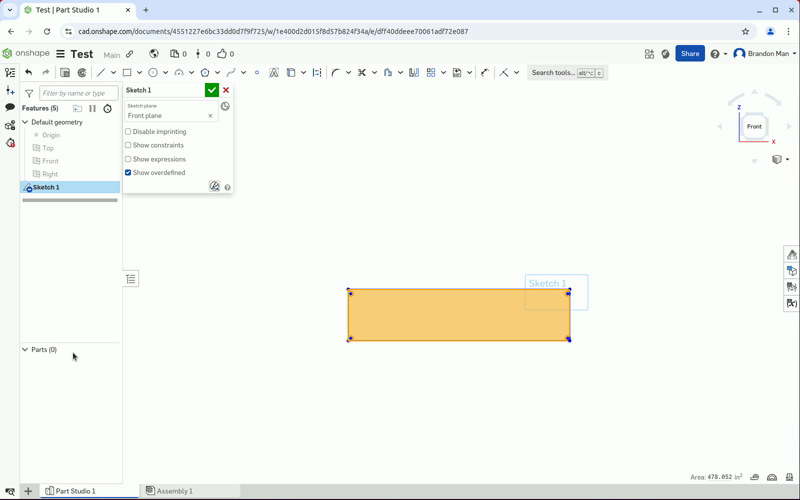
key(shift+e)
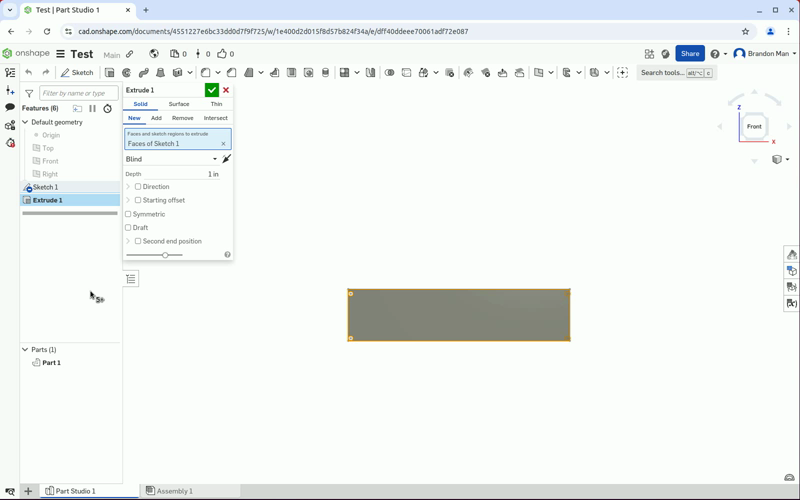
mouse_move(143, 106)
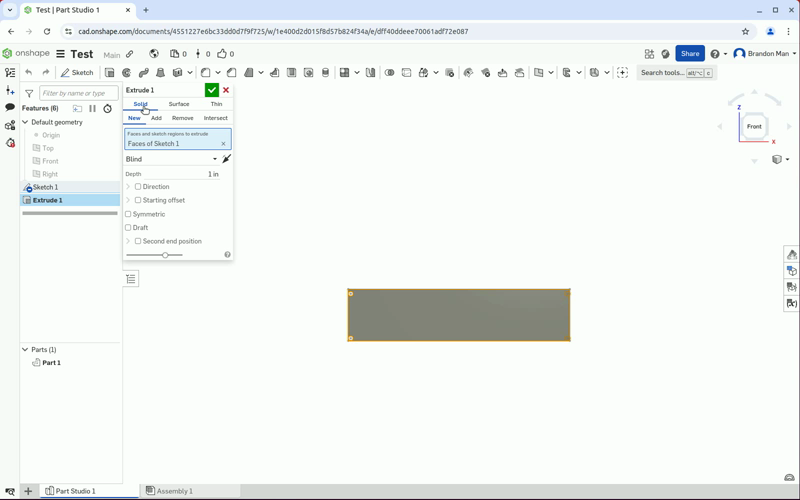
click(143, 106)
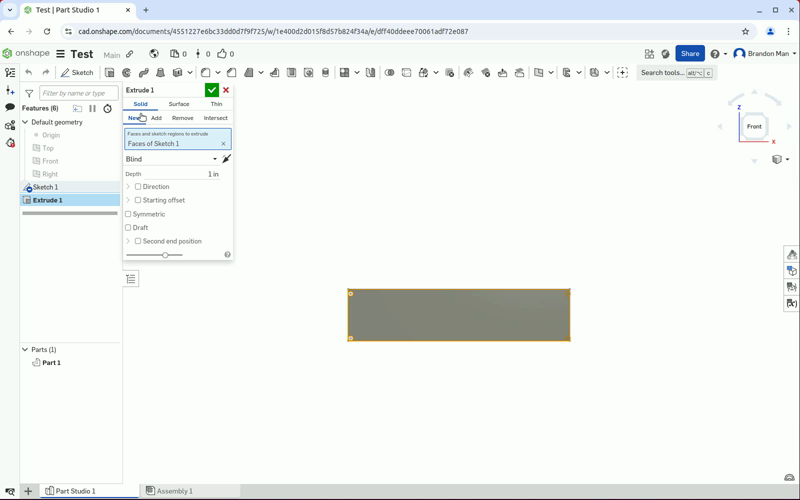
mouse_move(137, 120)
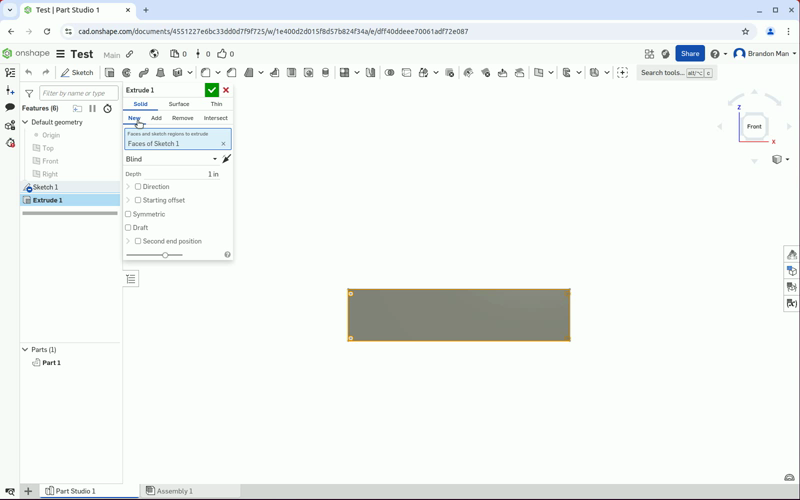
click(137, 120)
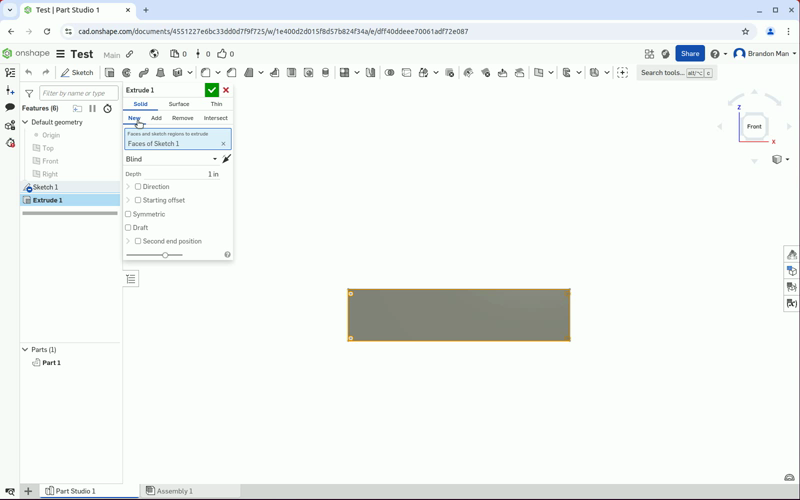
key(tab, 4)
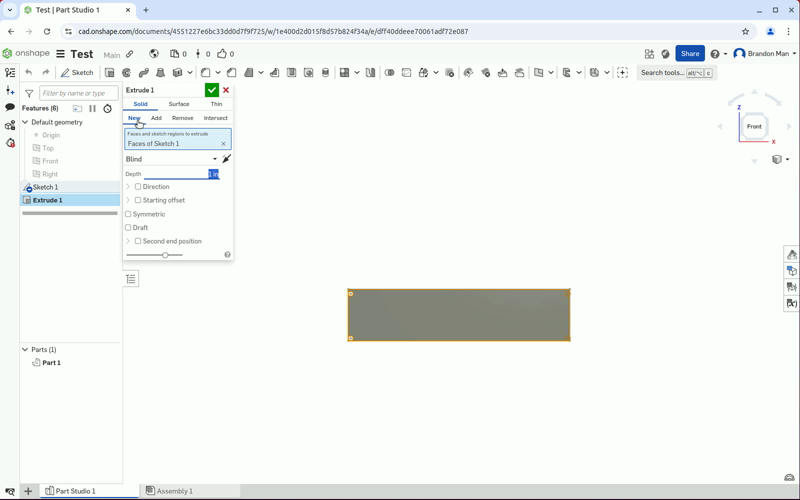
text(1.444)
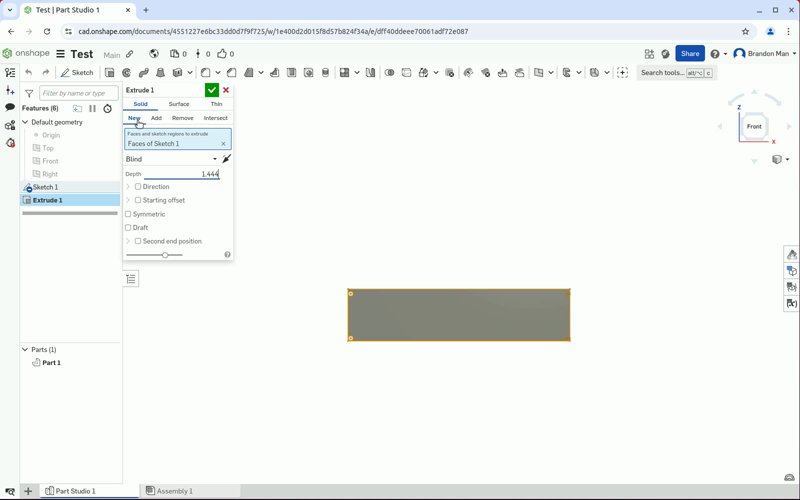
key(enter)
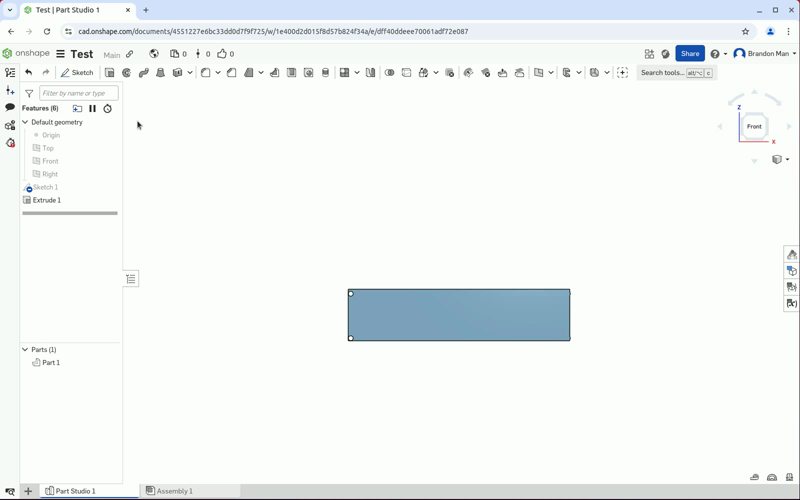
key(shift+h)
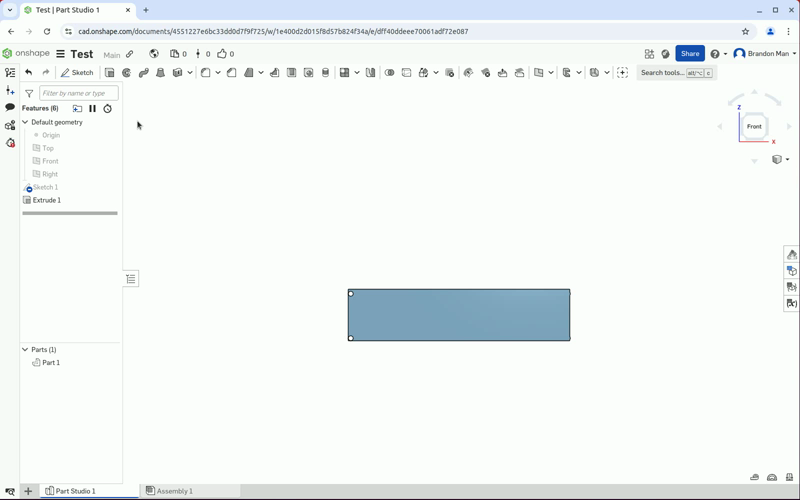
key(shift+h)
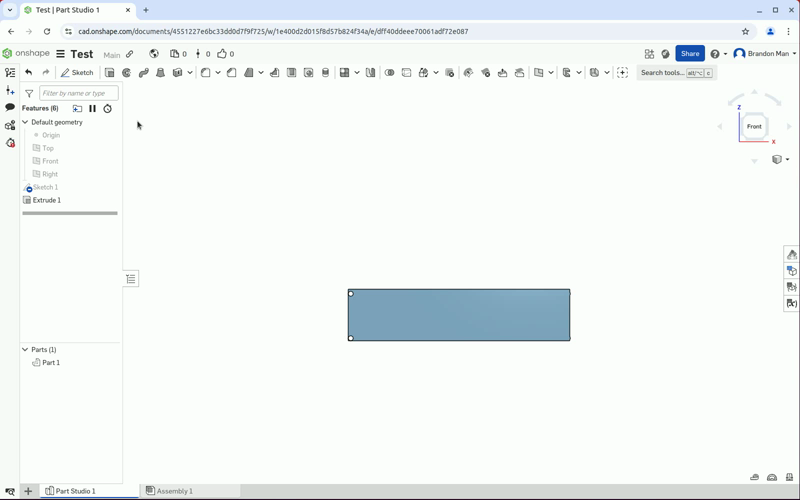
mouse_move(73, 189)
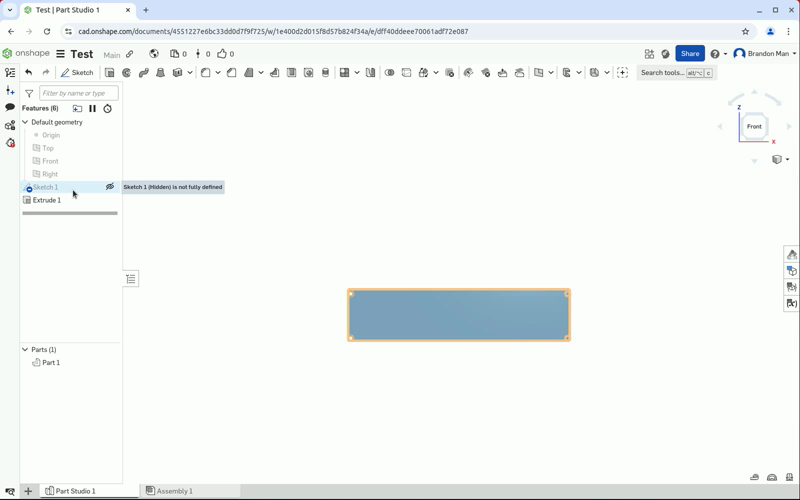
click(73, 189)
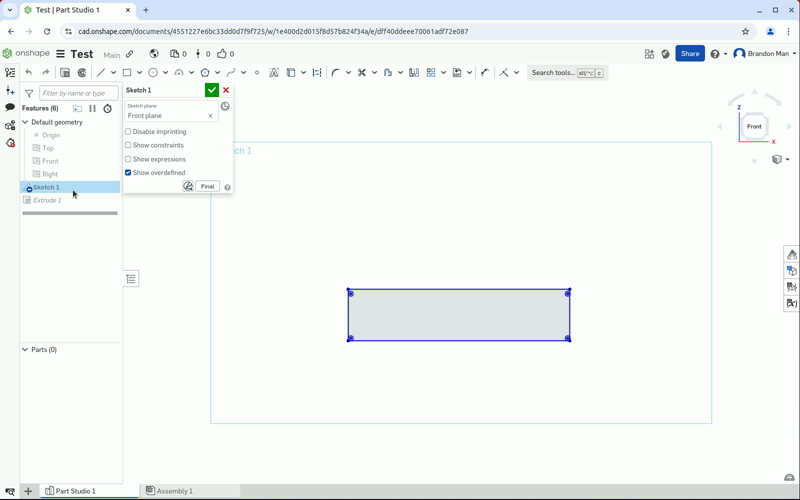
mouse_move(229, 92)
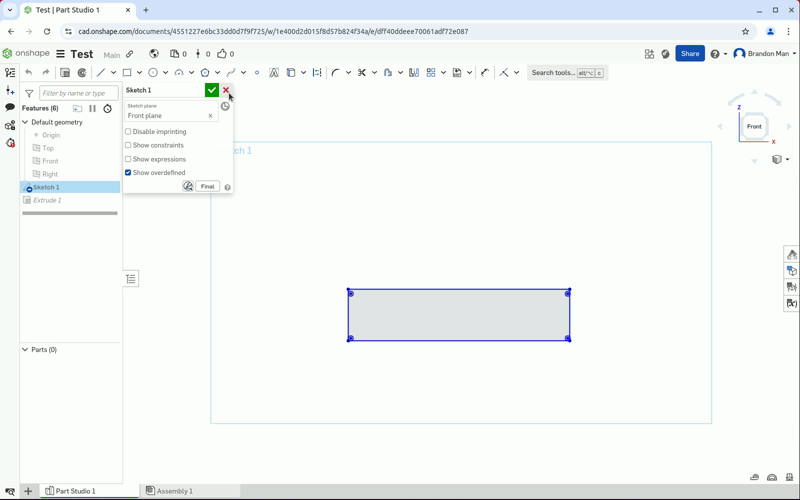
click(229, 92)
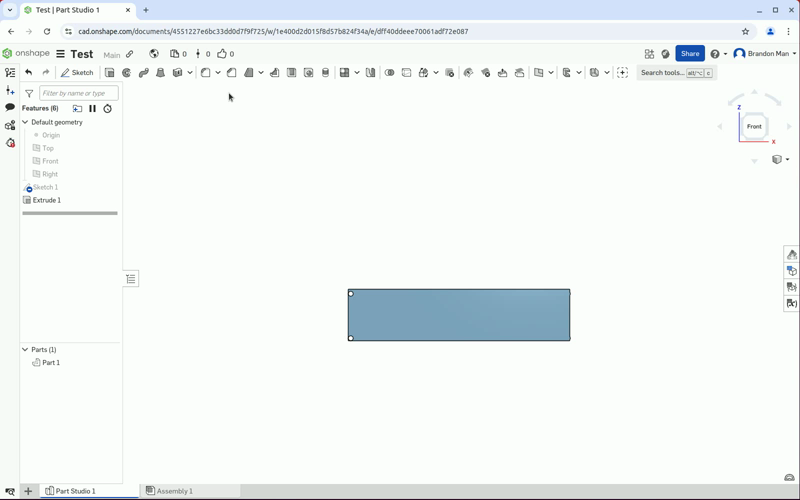
mouse_move(73, 352)
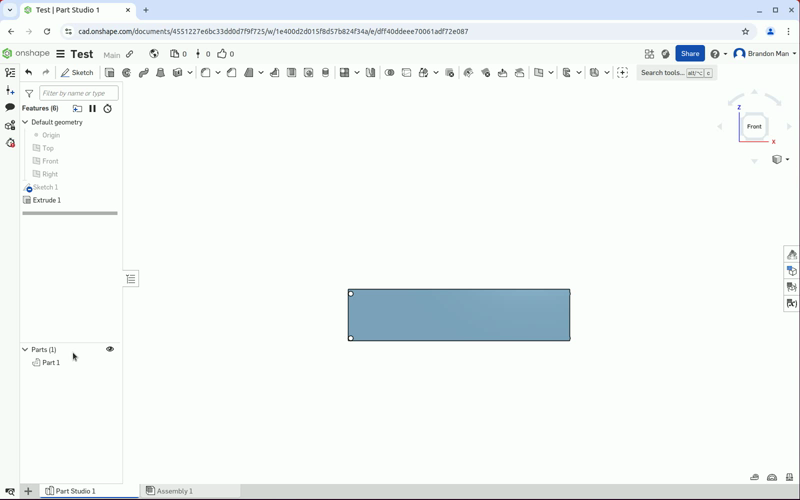
key(y)
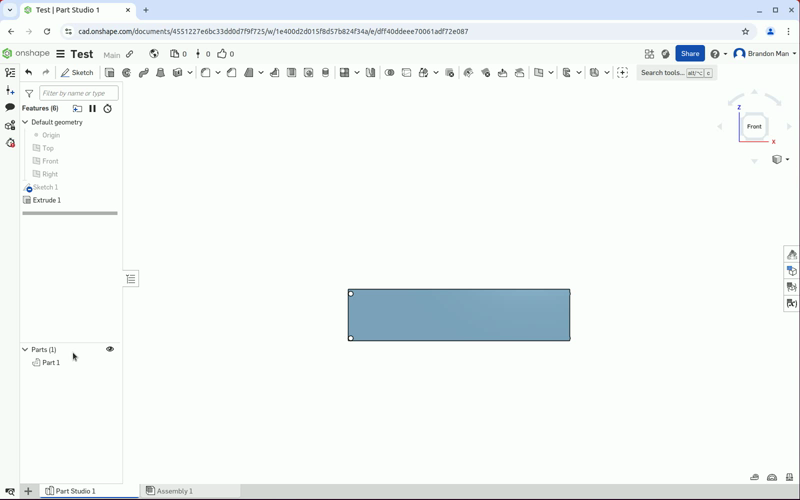
key(shift+p)
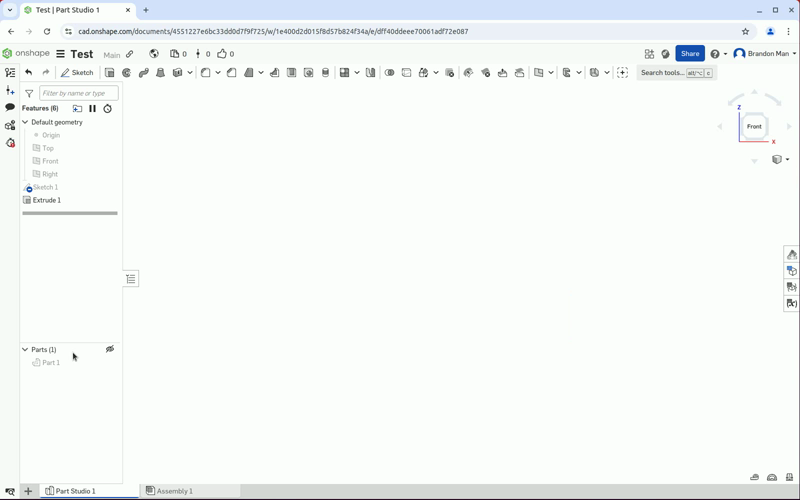
key(space)
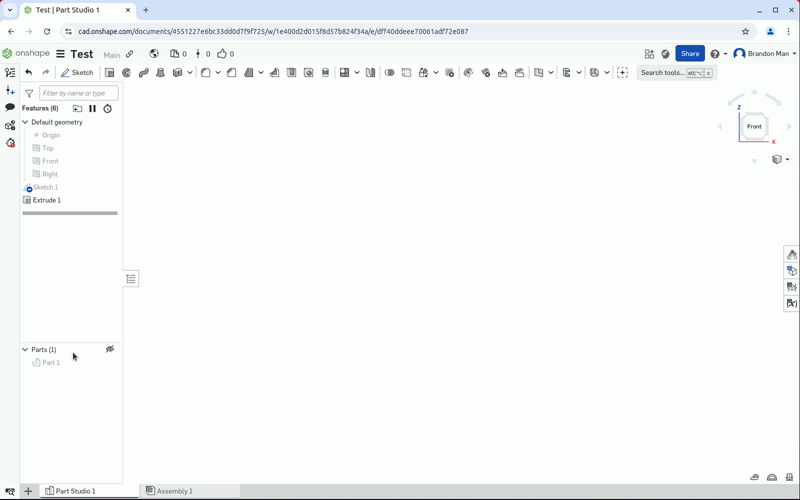
key_down(shift)
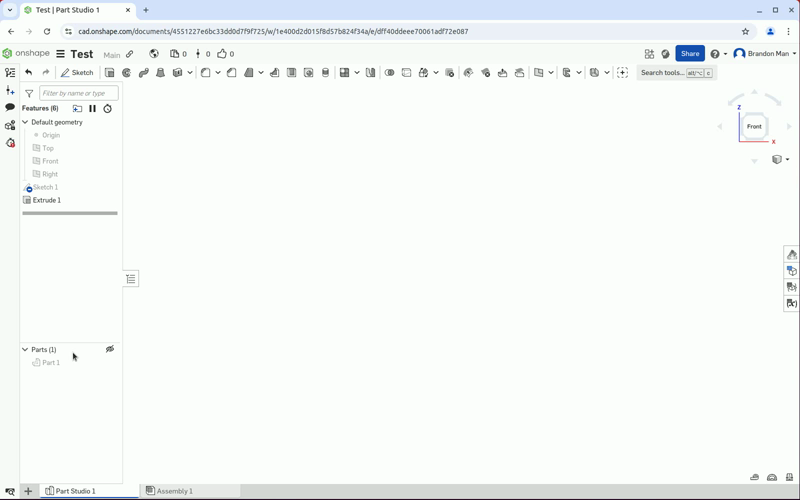
key(down)
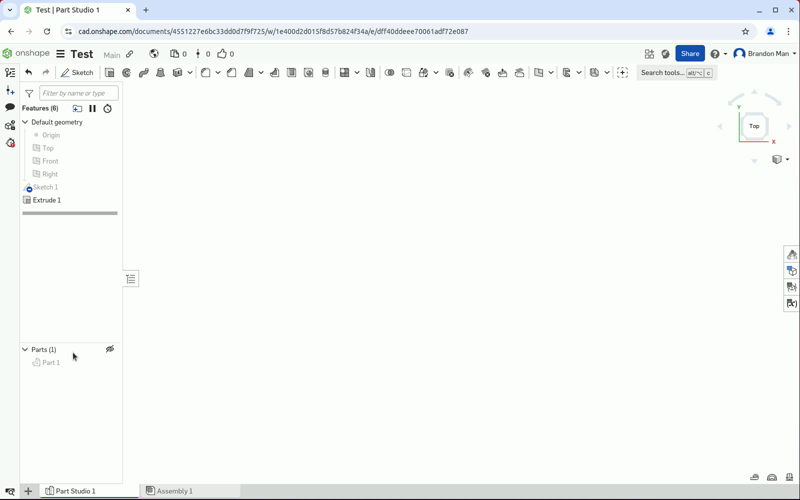
key_up(shift)
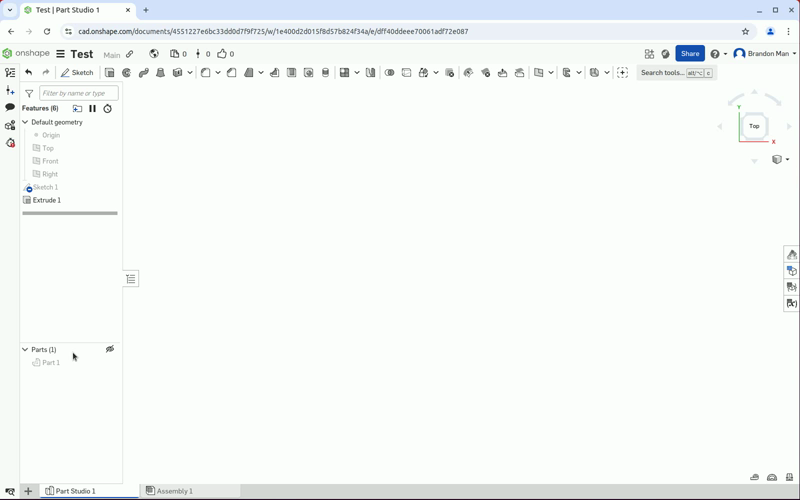
mouse_move(73, 352)
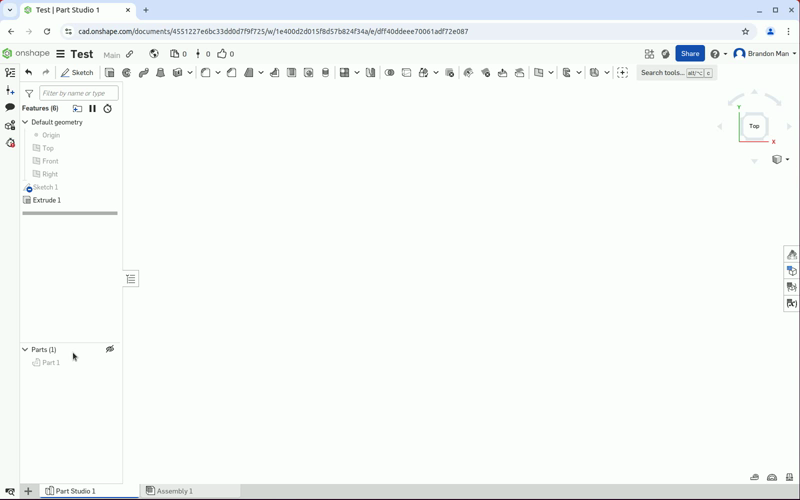
key(shift+y)
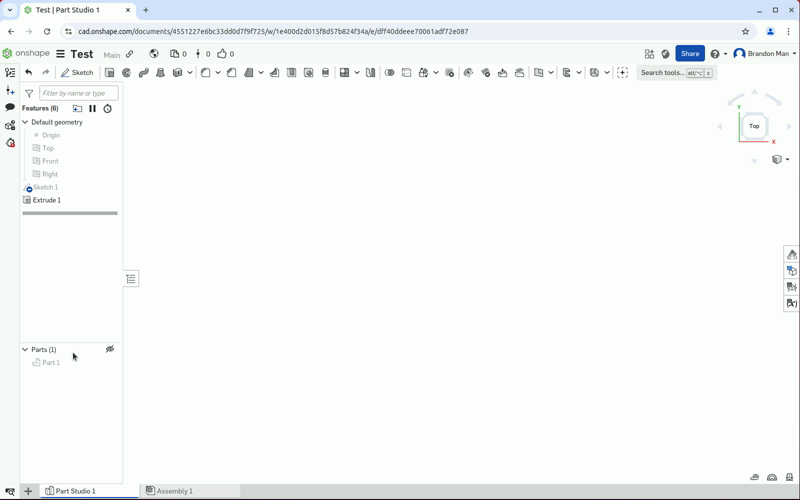
key(shift+s)
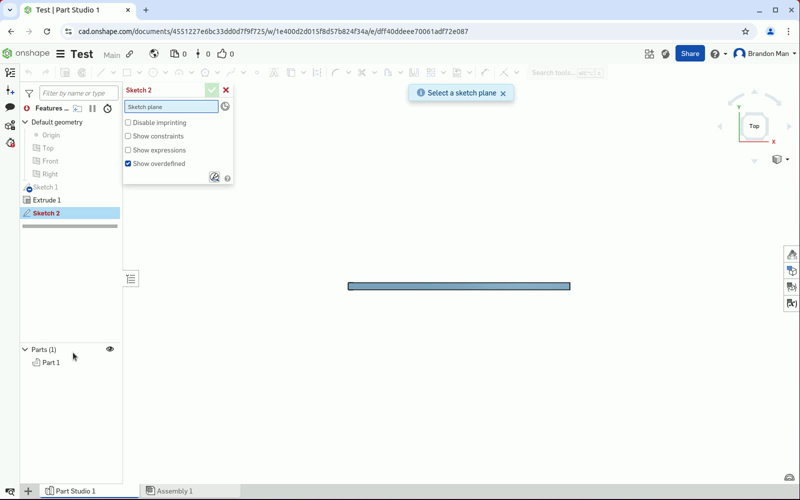
mouse_move(73, 150)
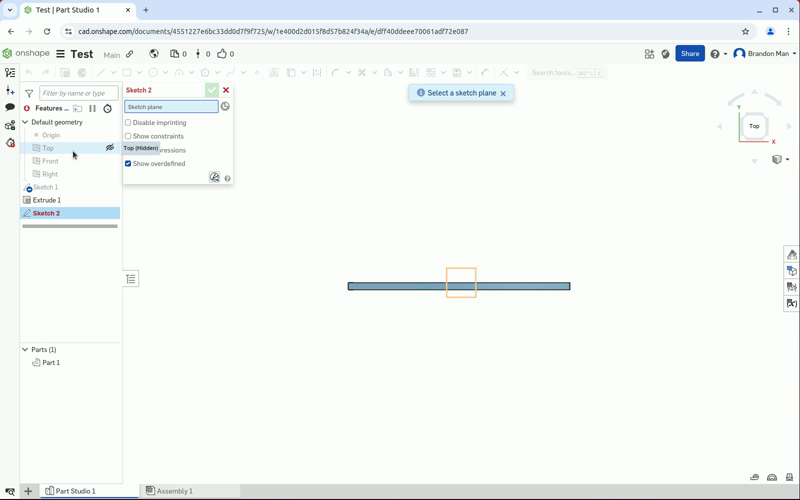
click(73, 150)
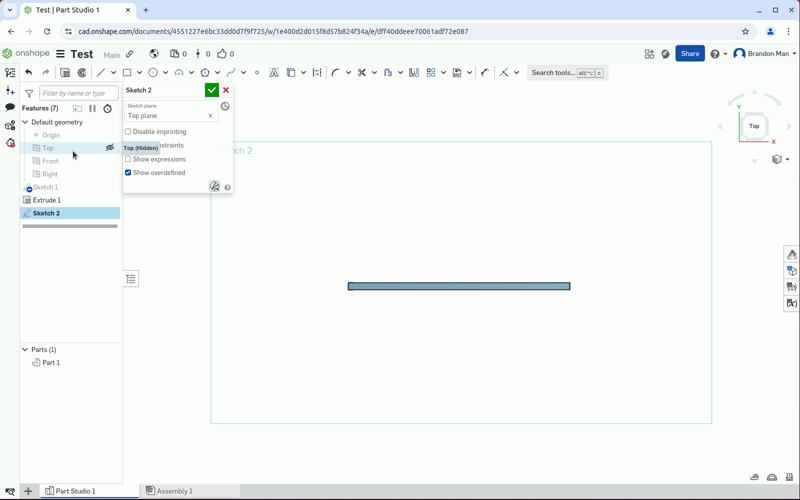
mouse_move(73, 352)
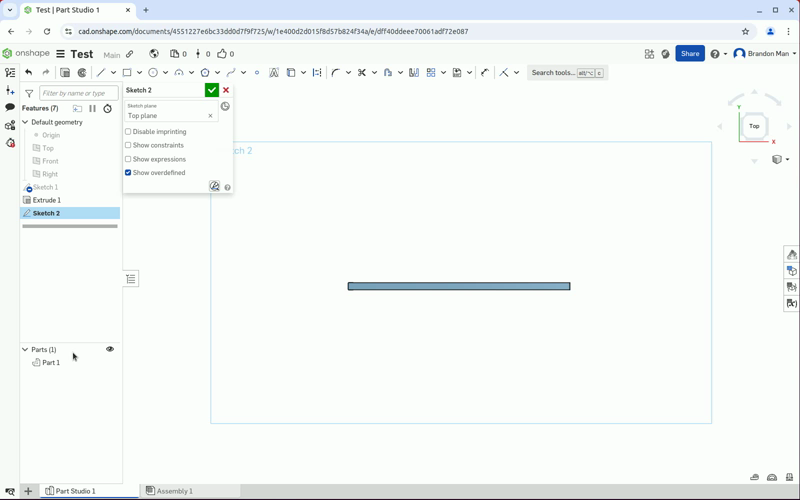
key(y)
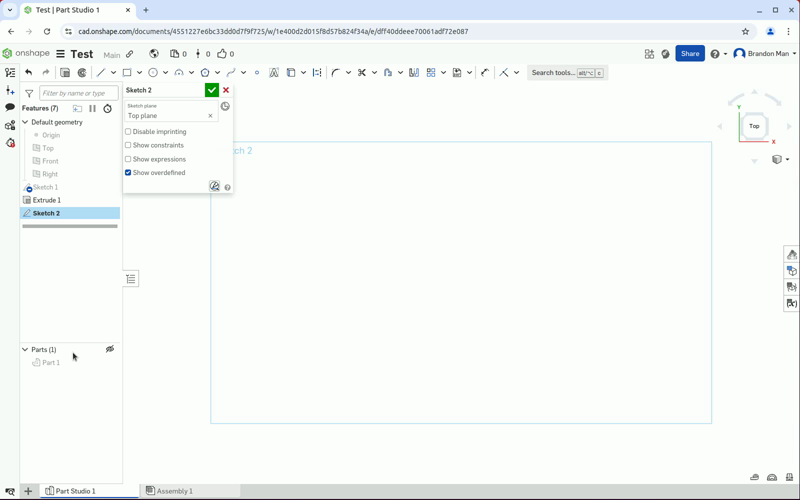
key(c)
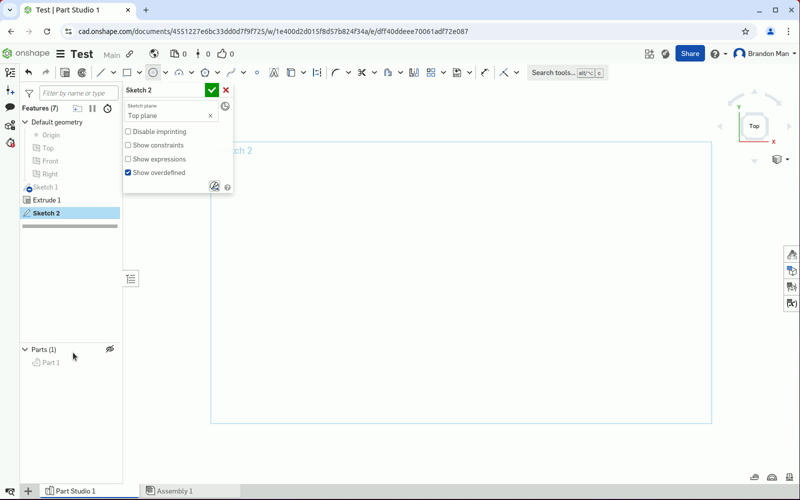
key_down(shift)
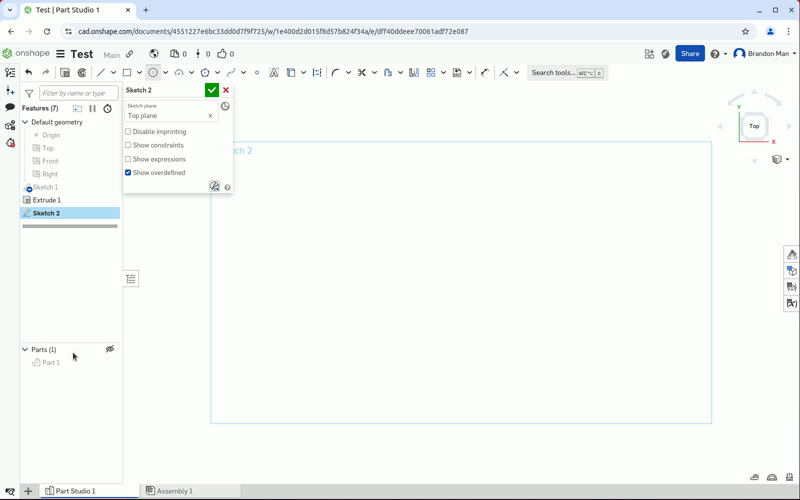
mouse_move(357, 286)
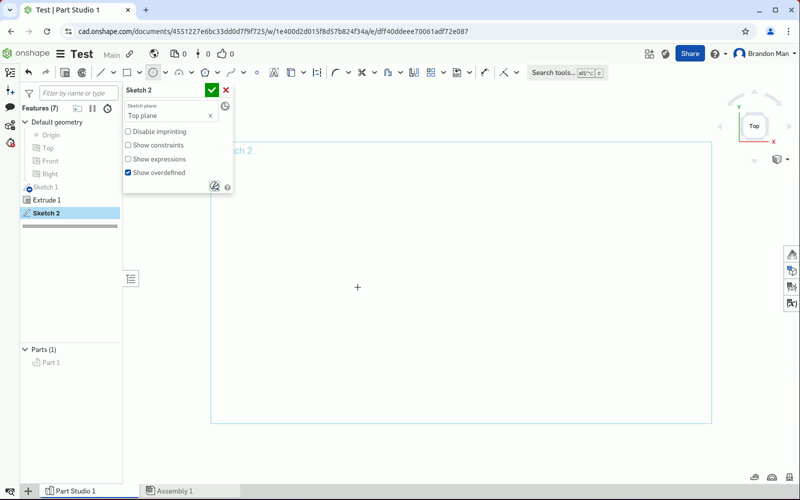
click(357, 286)
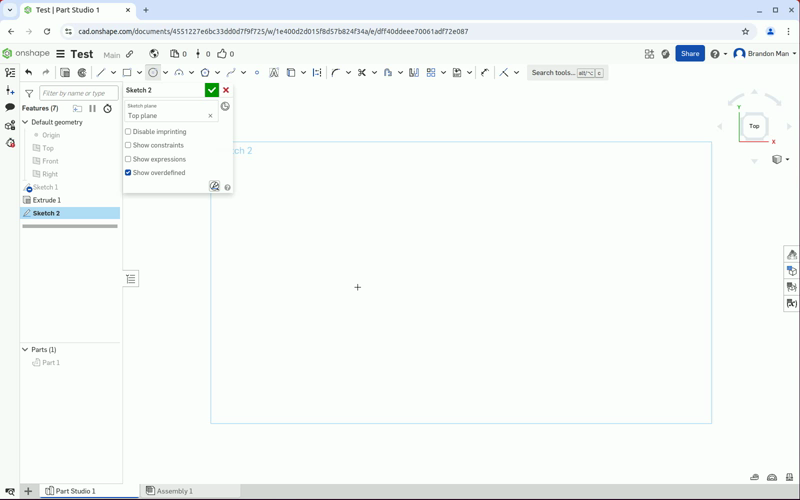
key_up(shift)
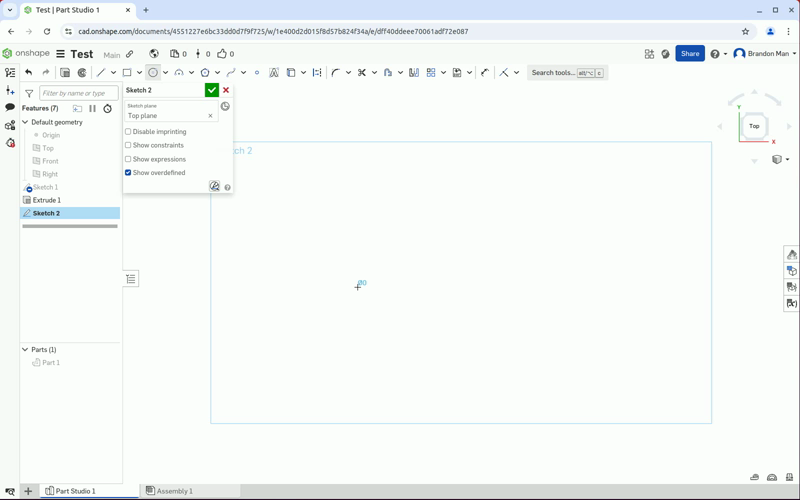
mouse_move(358, 286)
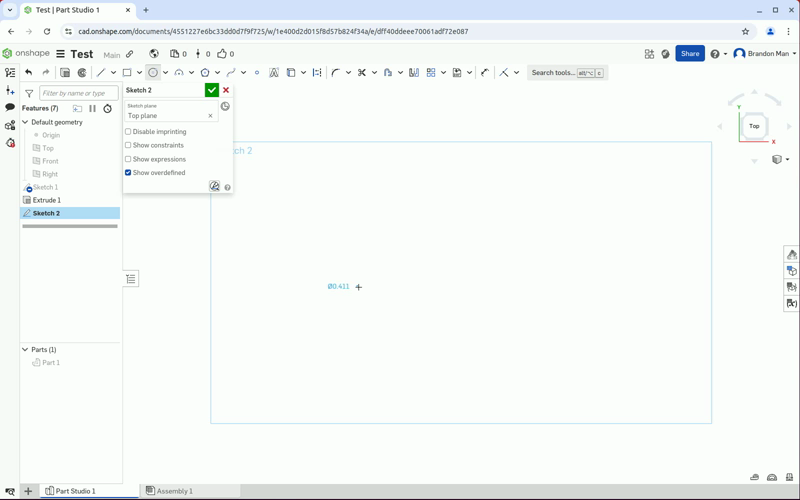
scroll(6)
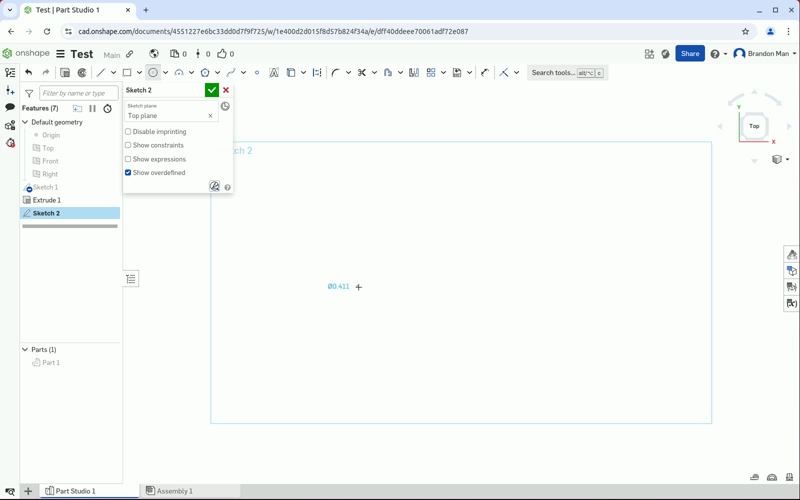
scroll(6)
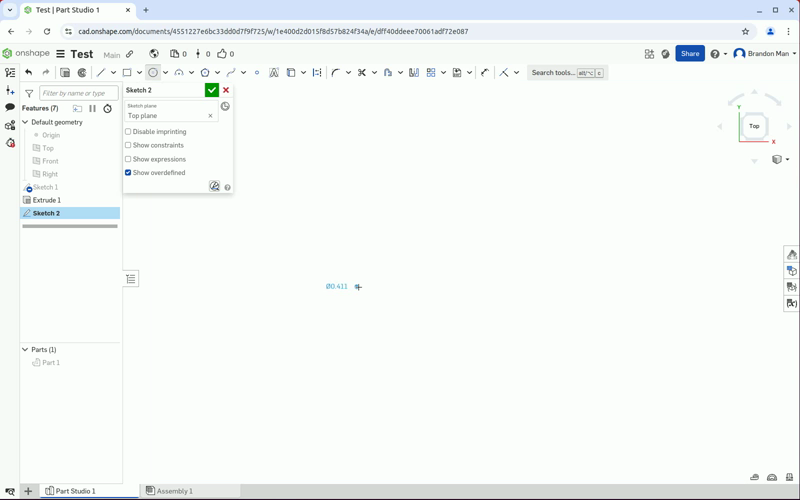
scroll(6)
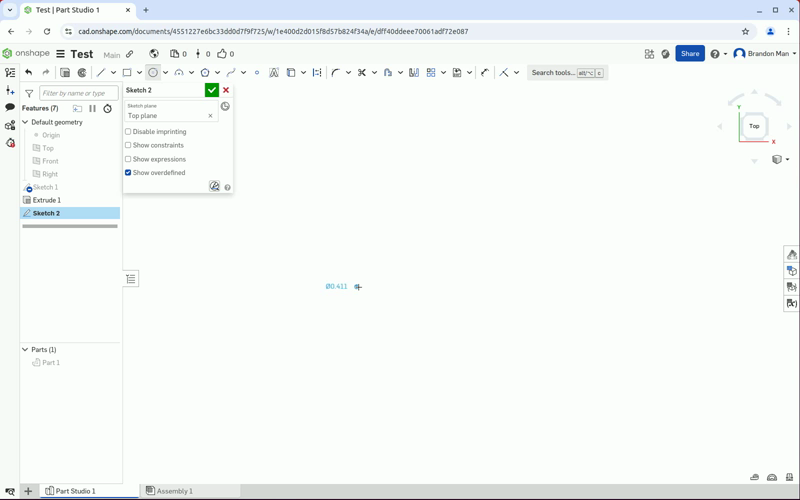
scroll(6)
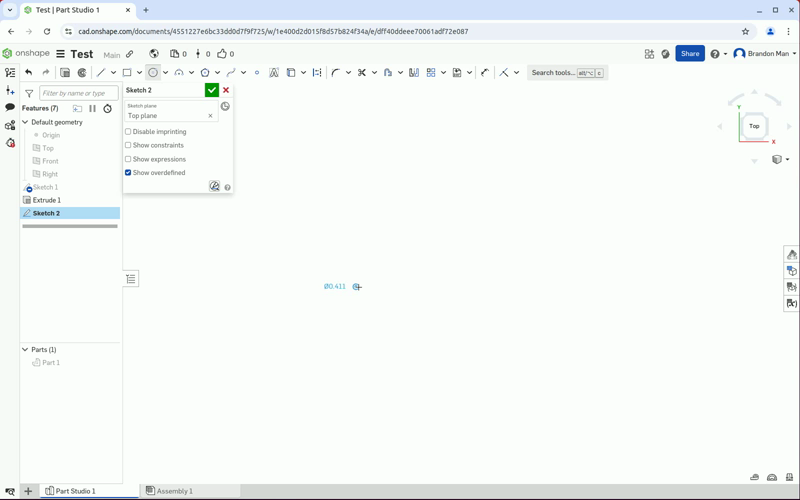
scroll(6)
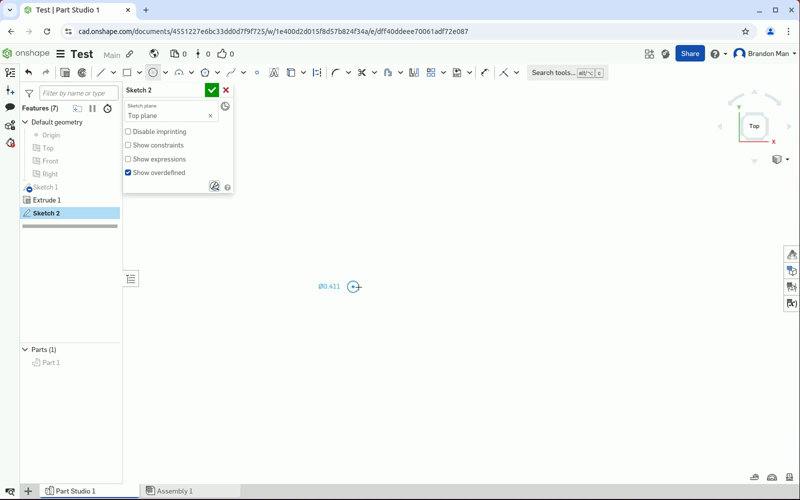
scroll(6)
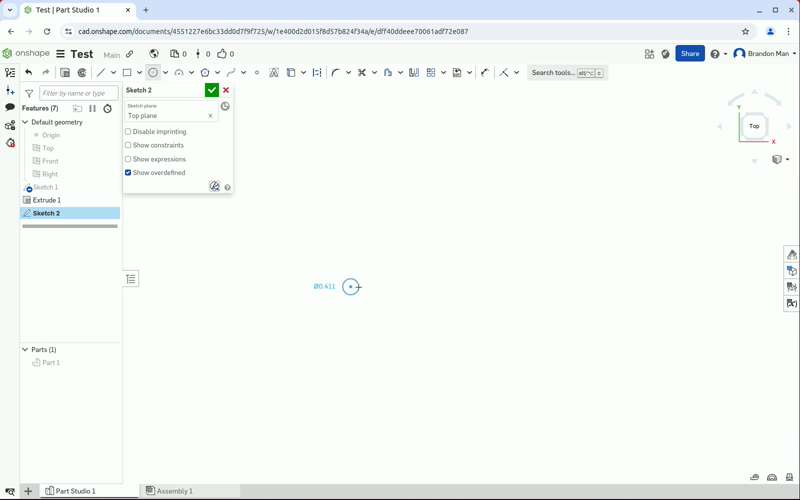
scroll(6)
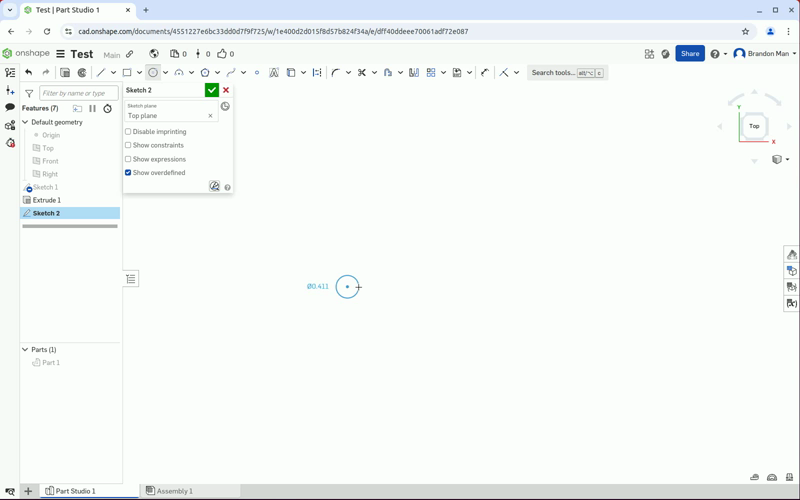
click(358, 286)
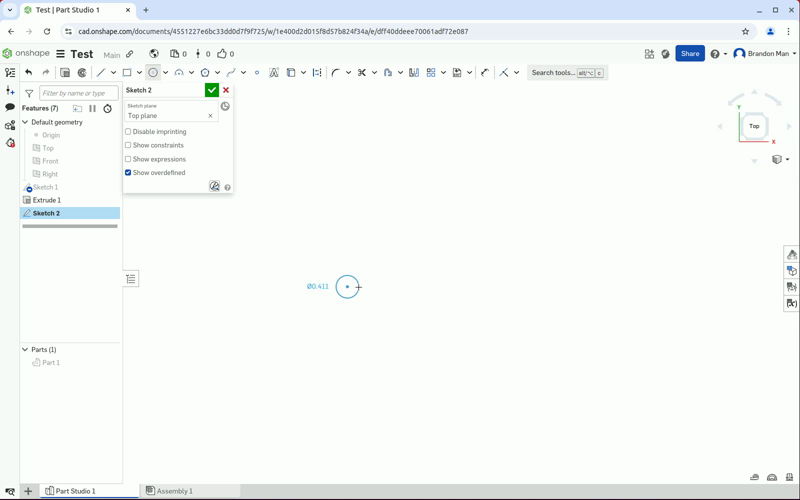
scroll(-6)
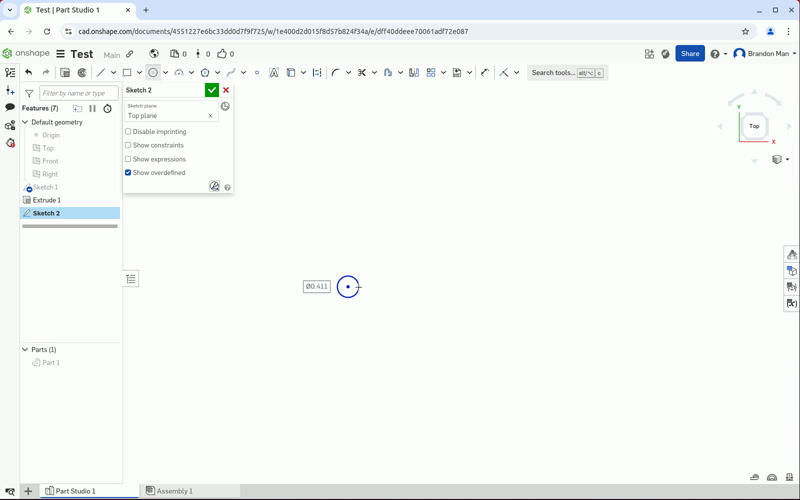
scroll(-6)
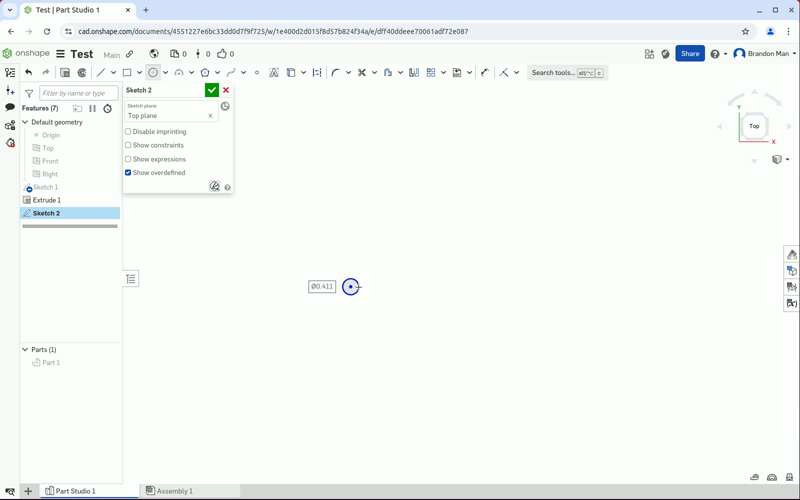
scroll(-6)
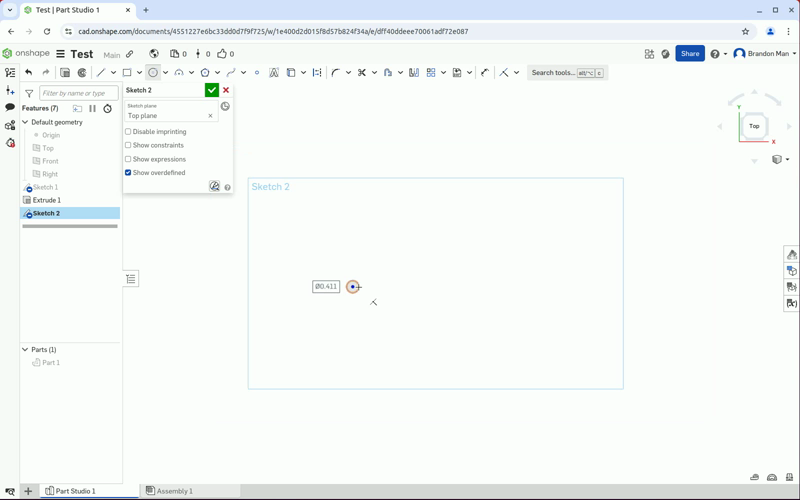
scroll(-6)
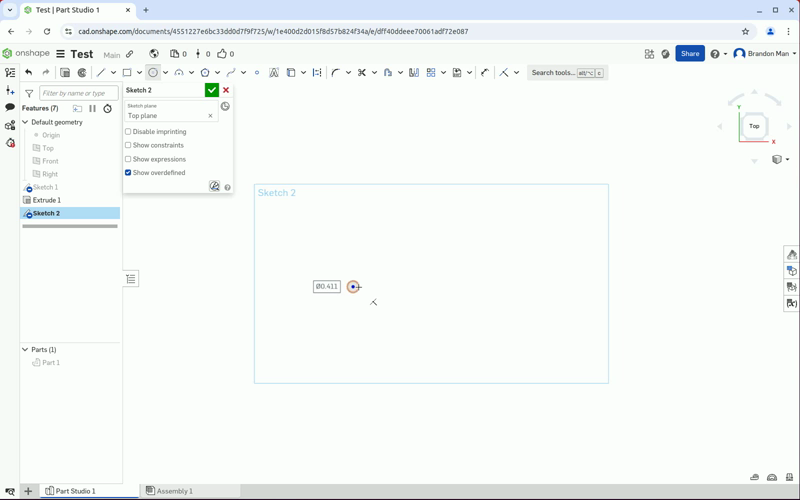
scroll(-6)
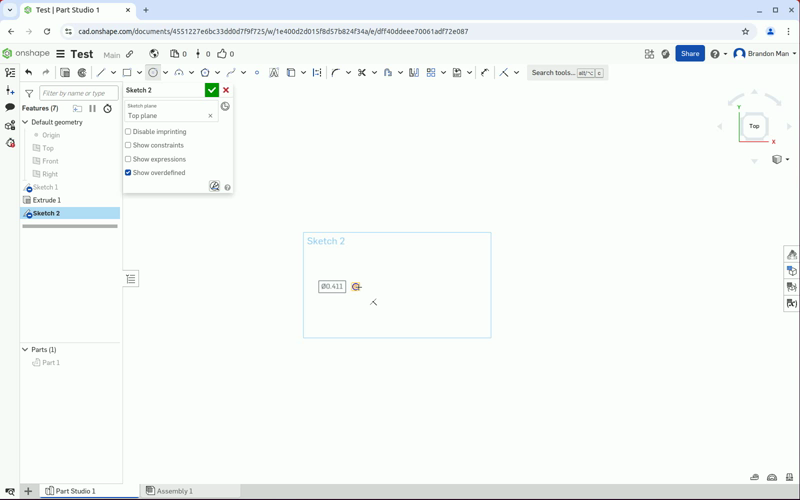
scroll(-6)
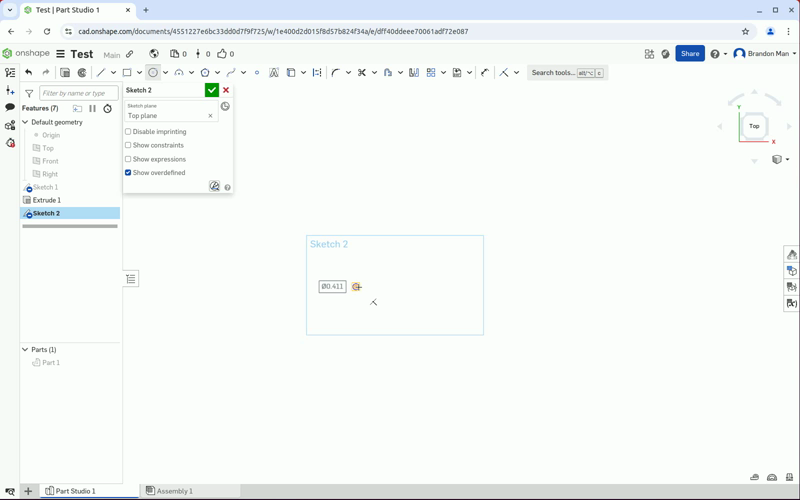
scroll(-6)
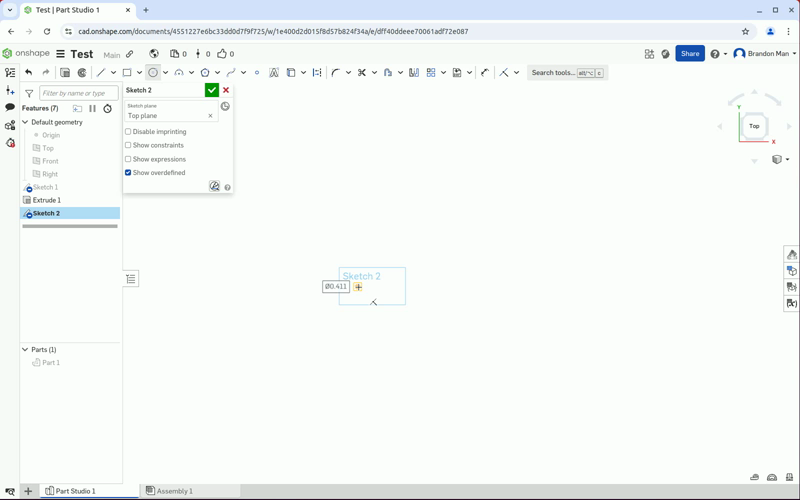
key(esc)
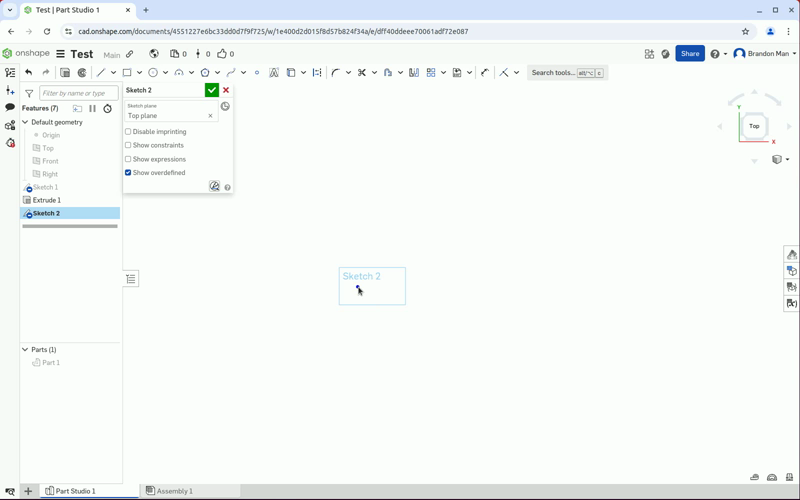
mouse_move(358, 287)
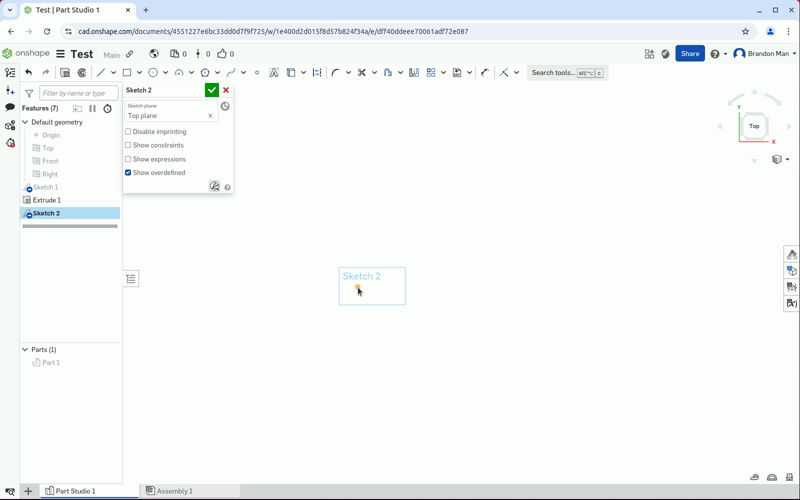
scroll(6)
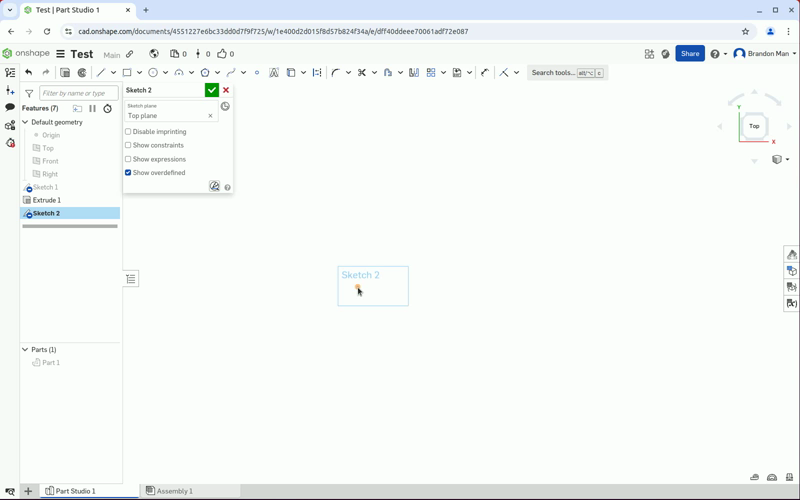
scroll(6)
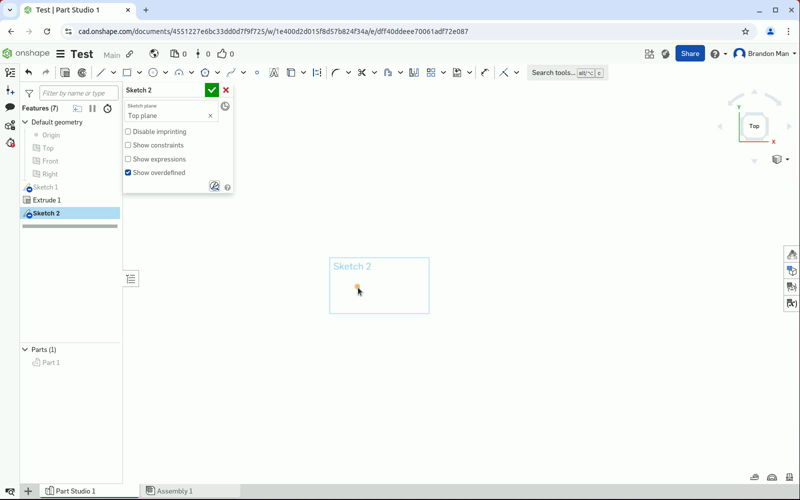
scroll(6)
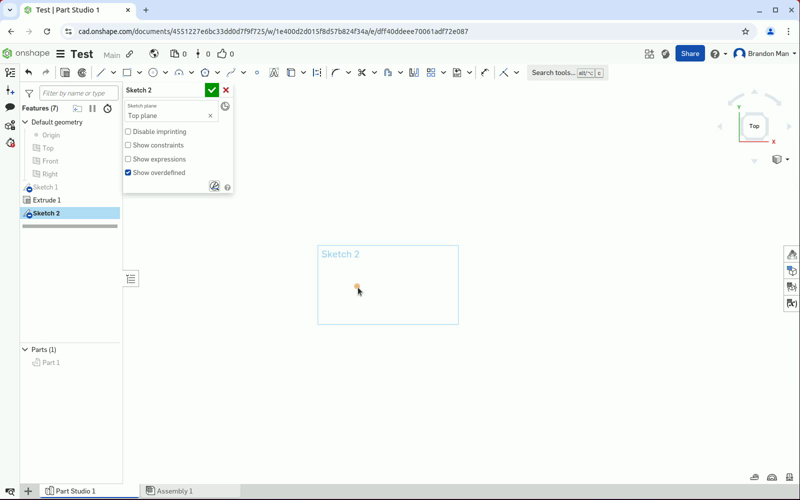
scroll(6)
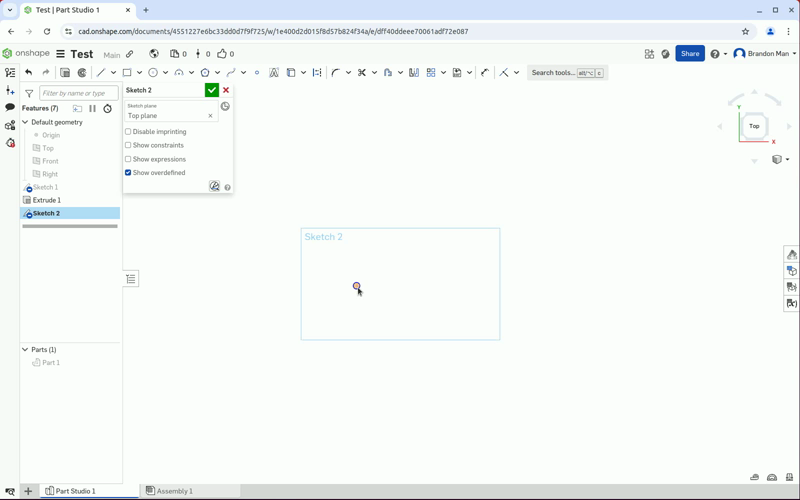
scroll(6)
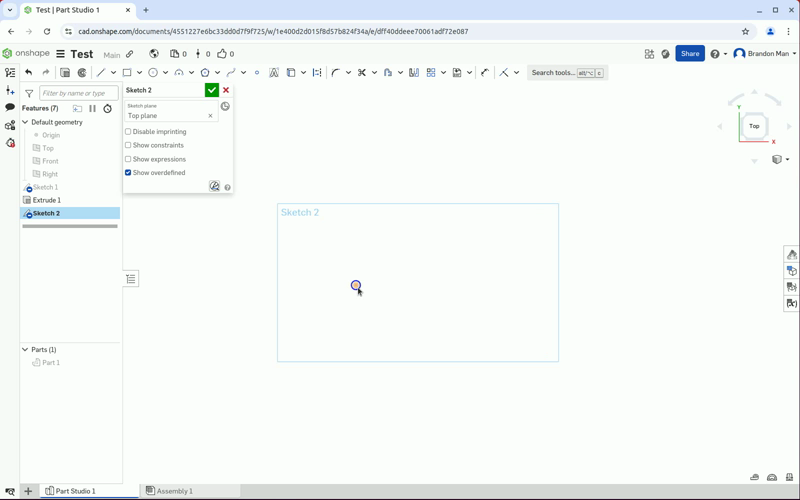
scroll(6)
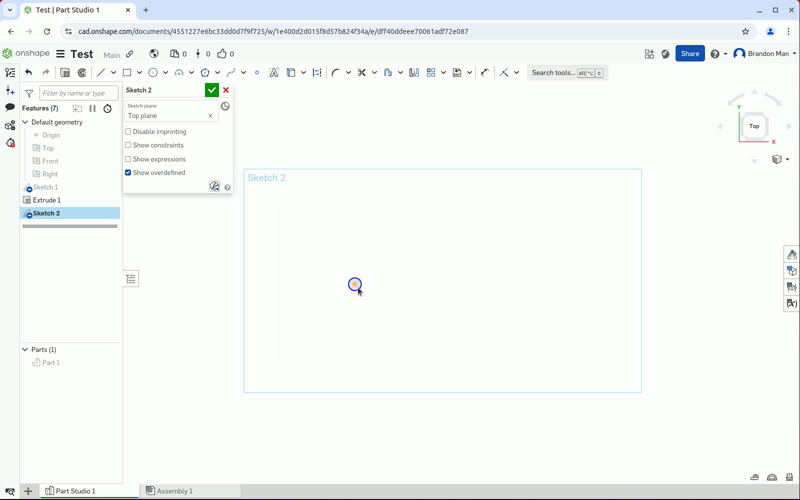
scroll(6)
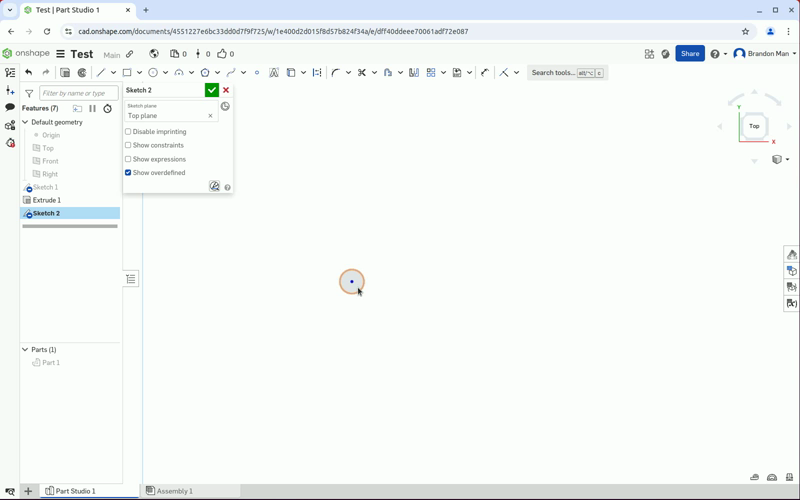
click(358, 287)
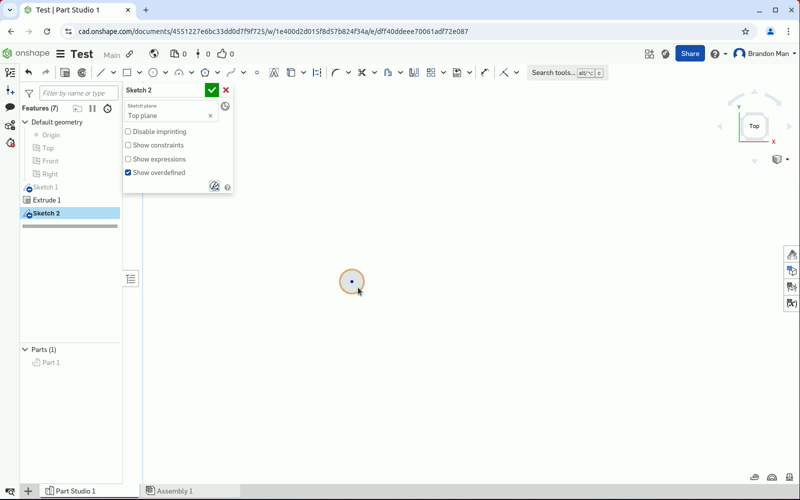
scroll(-6)
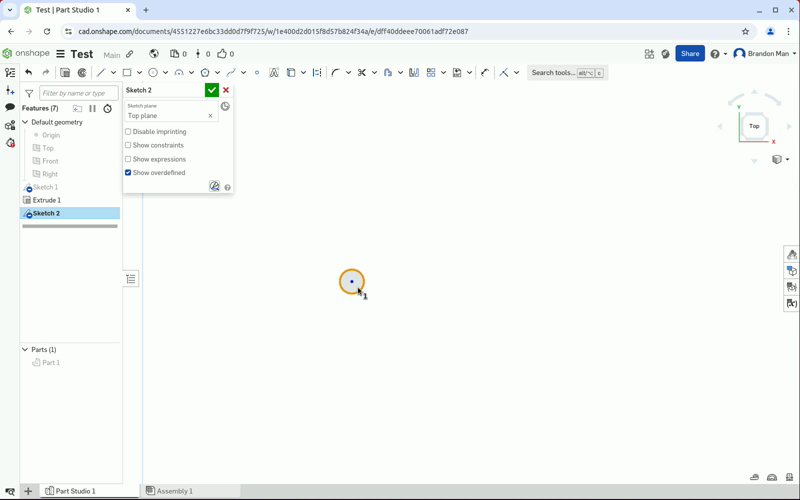
scroll(-6)
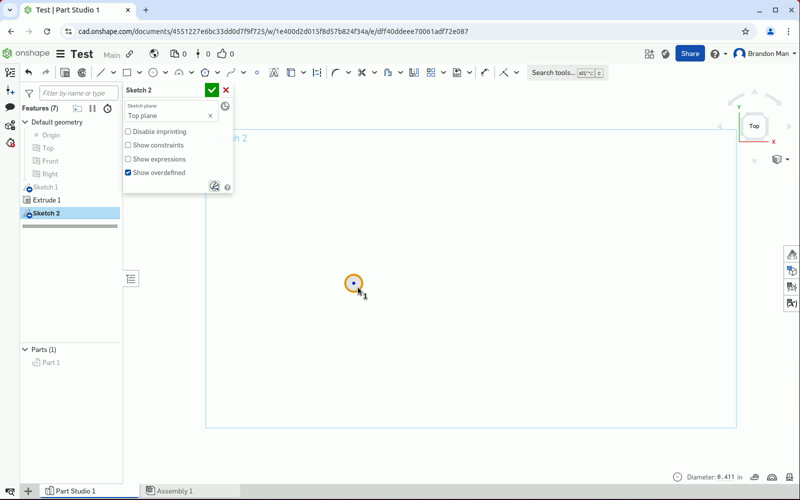
scroll(-6)
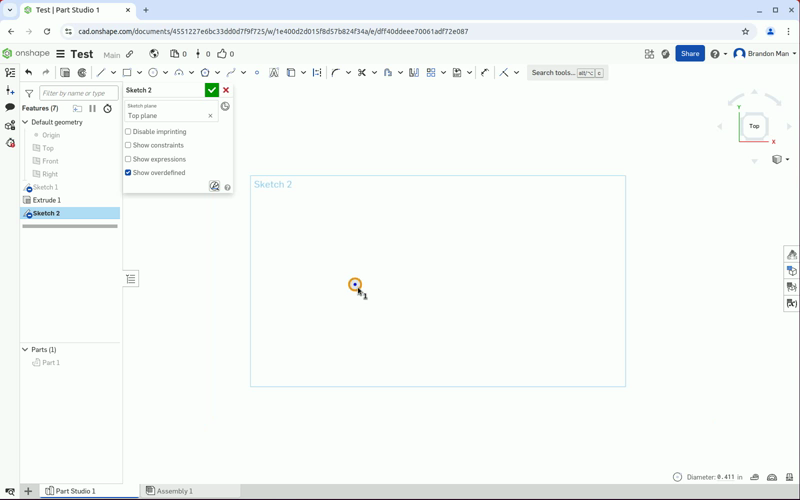
scroll(-6)
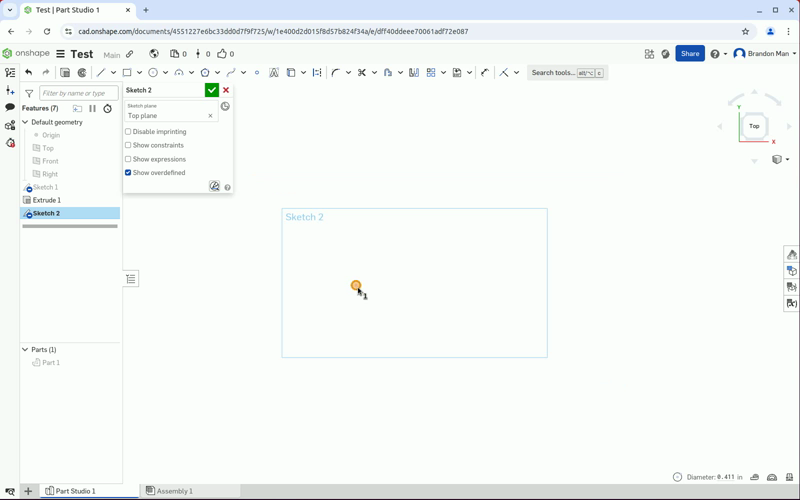
scroll(-6)
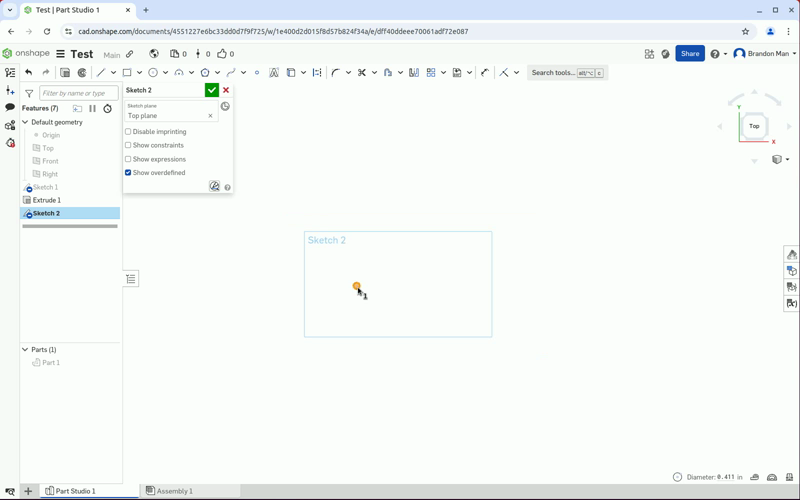
scroll(-6)
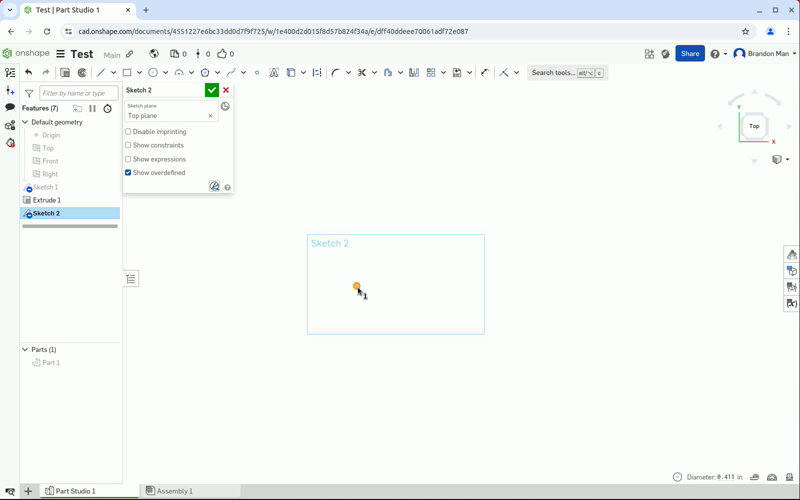
scroll(-6)
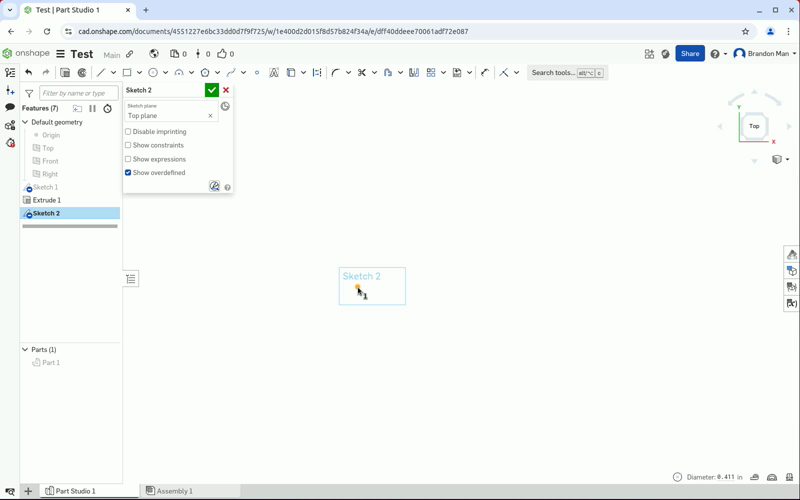
mouse_move(73, 352)
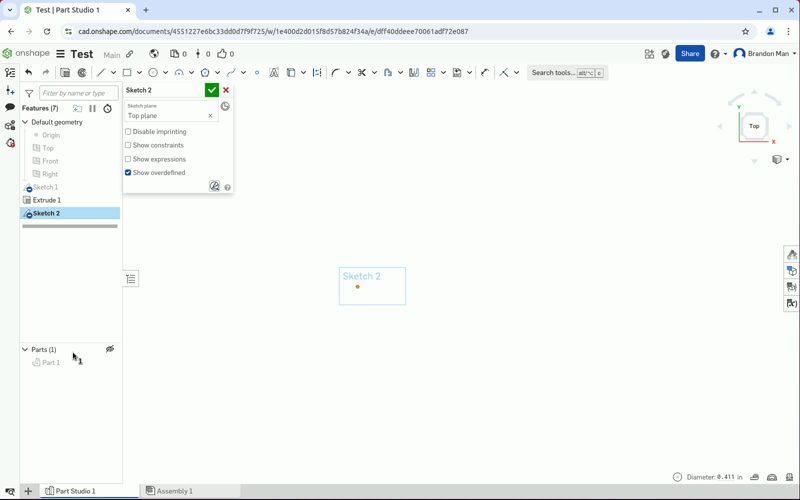
key(shift+y)
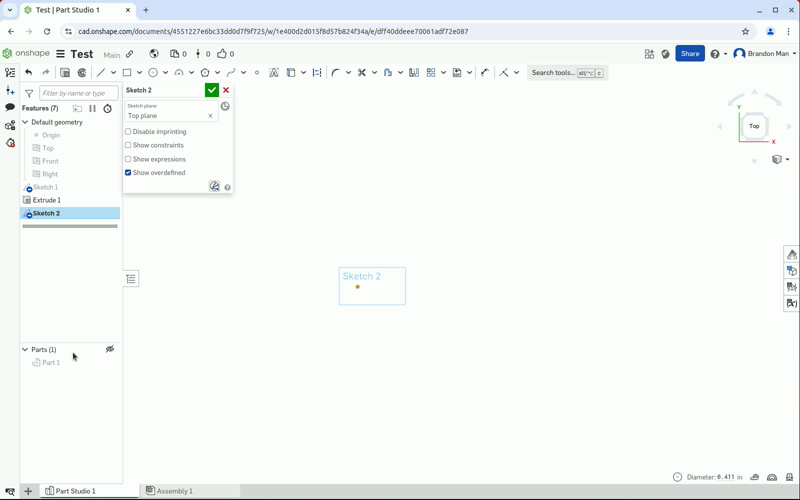
key(shift+e)
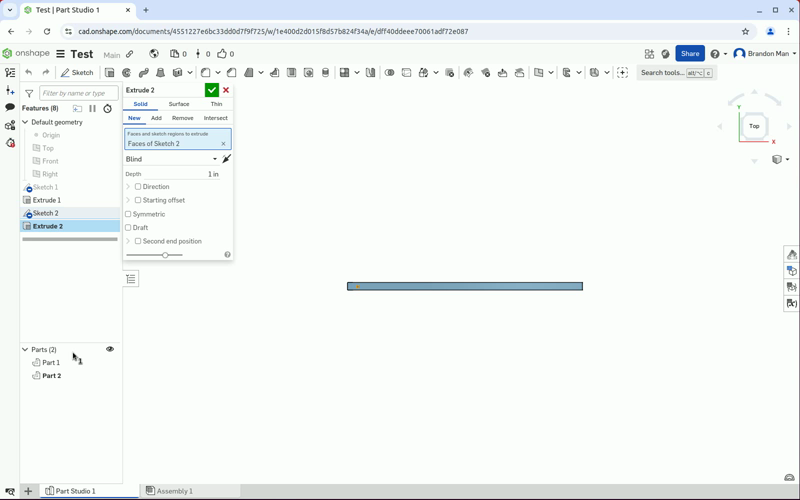
mouse_move(143, 106)
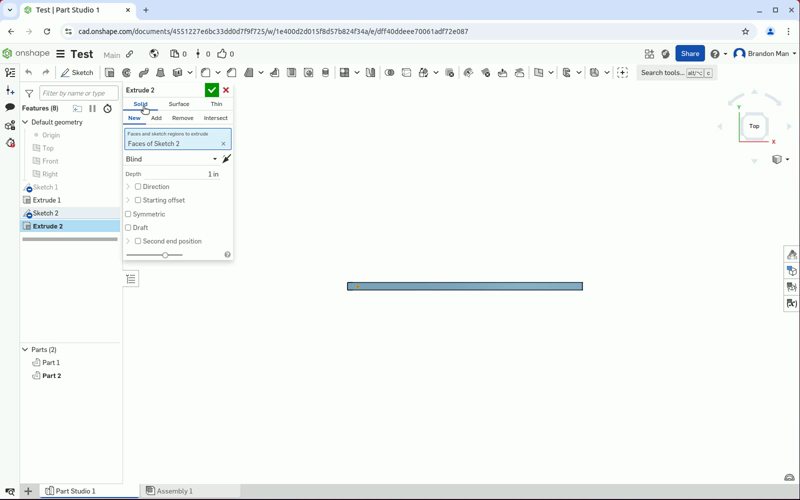
click(143, 106)
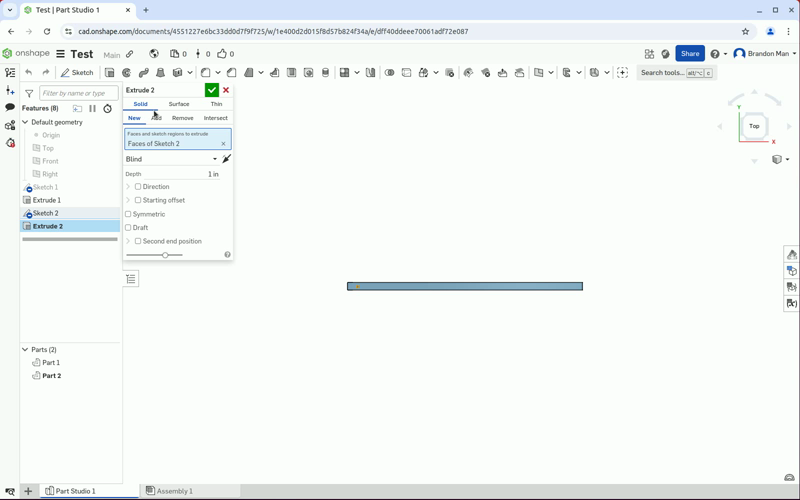
mouse_move(186, 120)
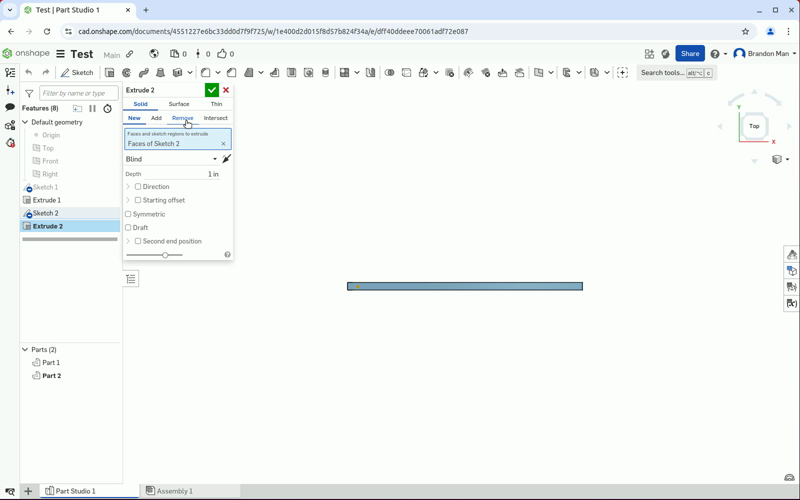
click(186, 120)
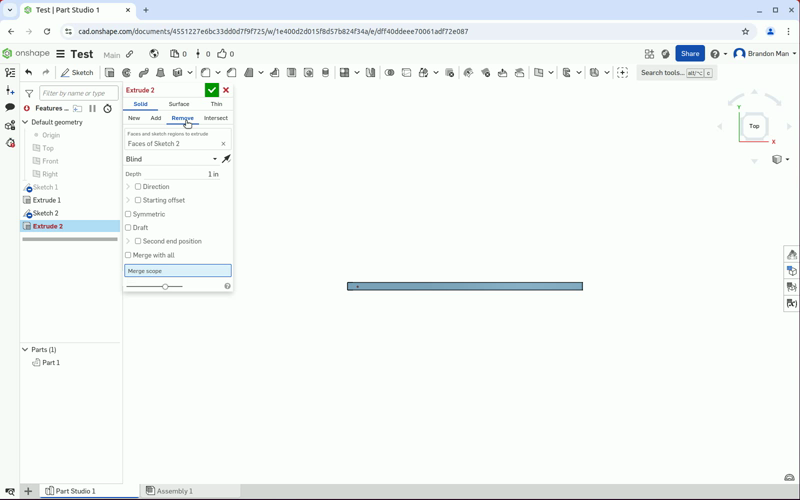
key(tab, 4)
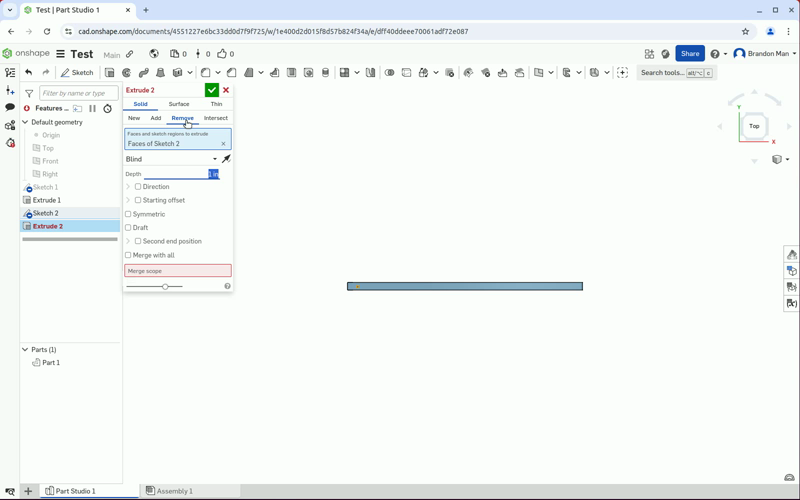
text(5.536)
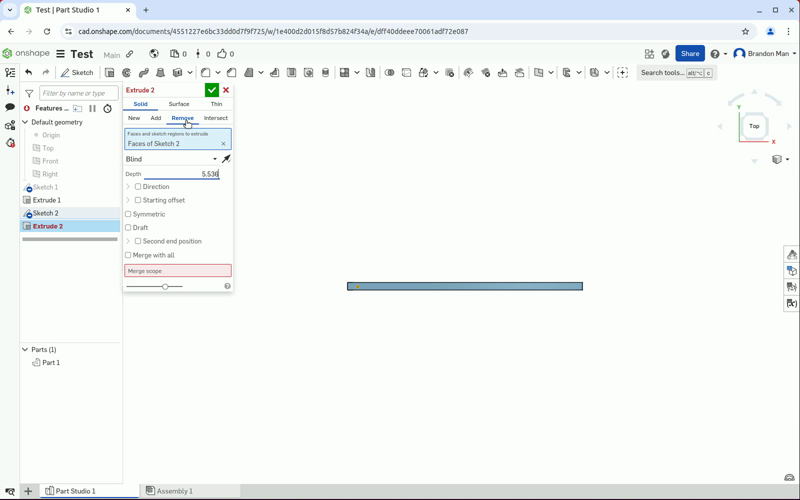
key(tab, 6)
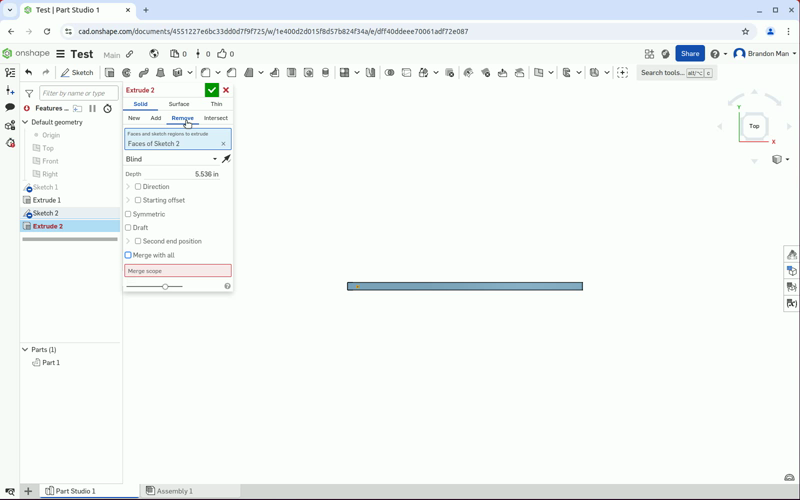
key(space)
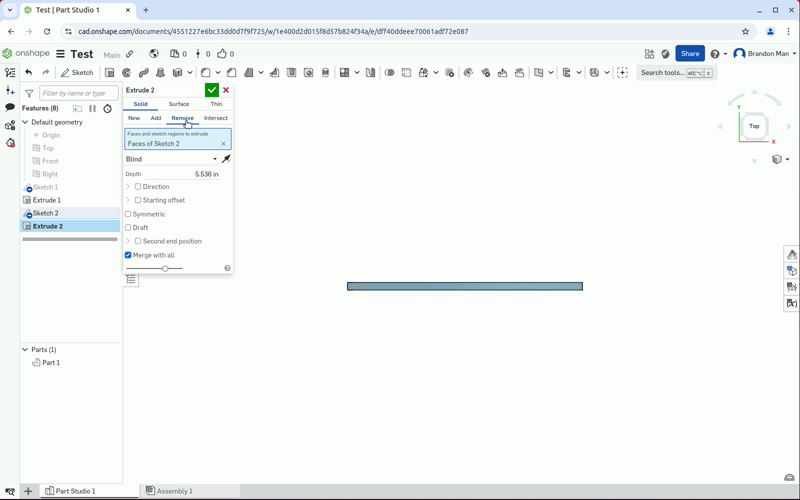
key(enter)
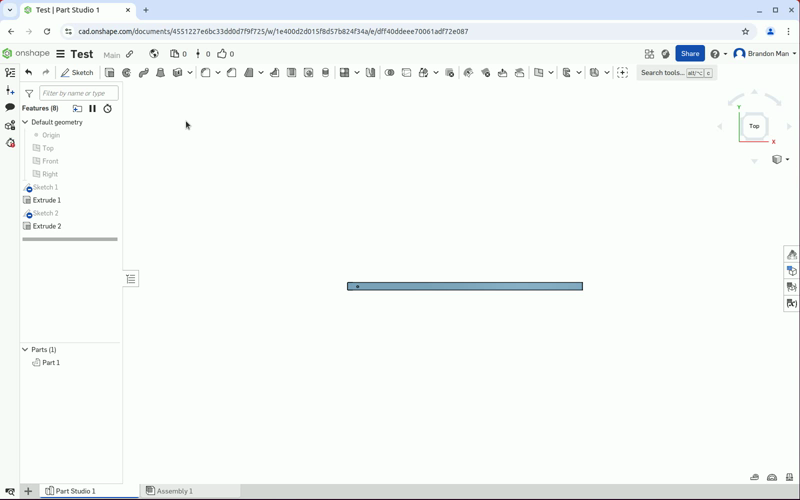
key(shift+h)
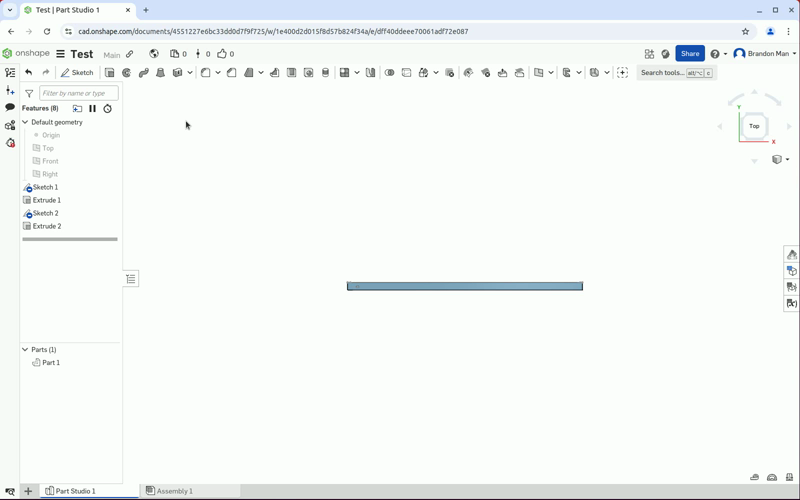
key(shift+h)
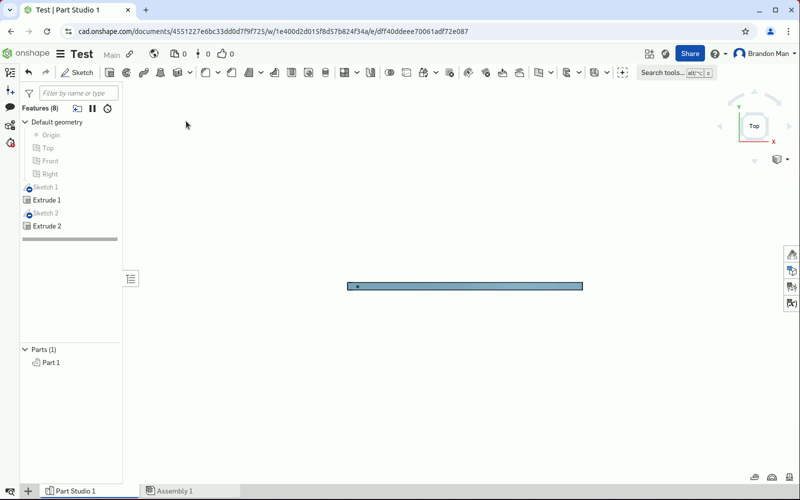
mouse_move(73, 189)
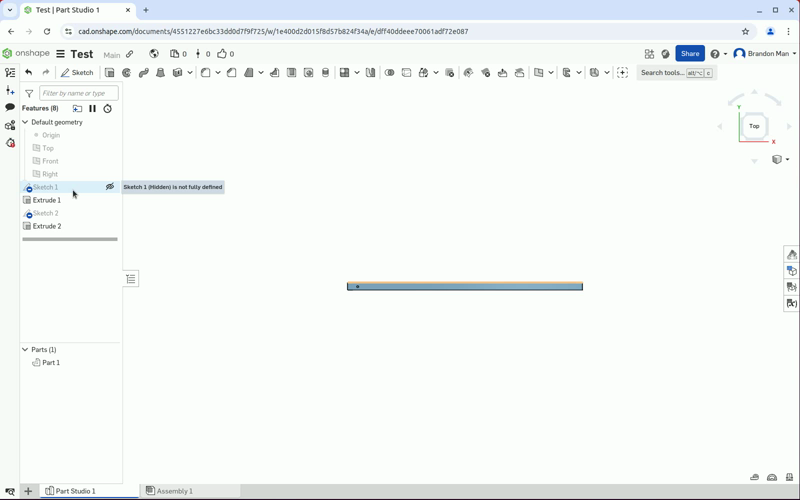
click(73, 189)
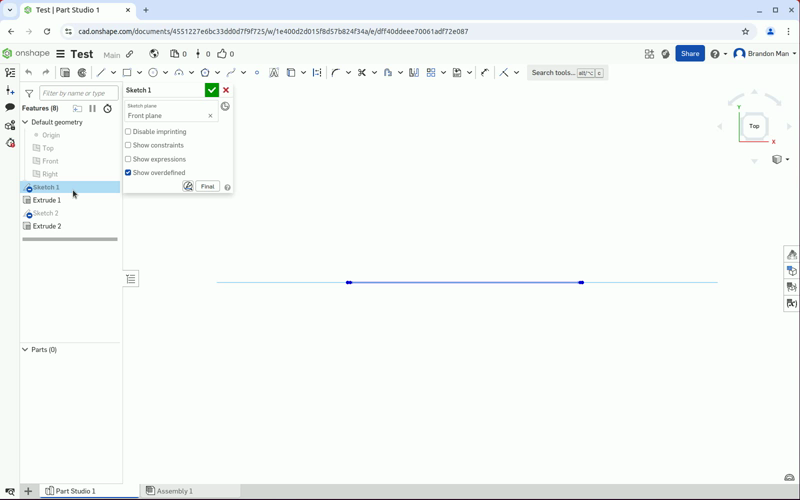
mouse_move(229, 92)
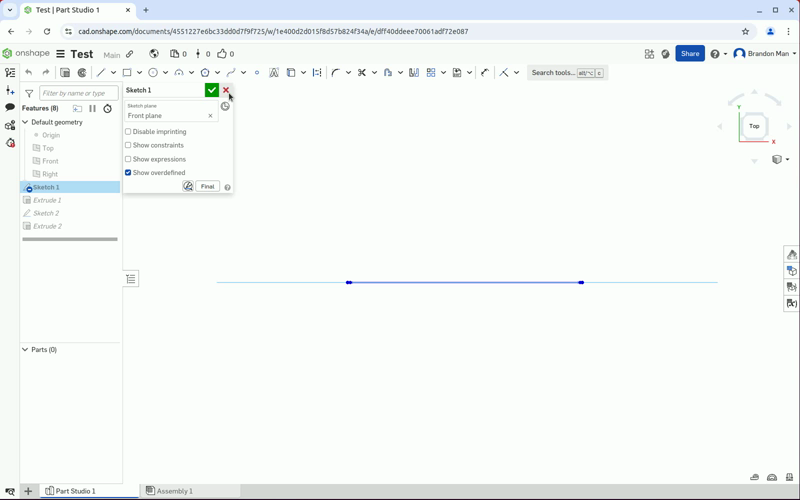
click(229, 92)
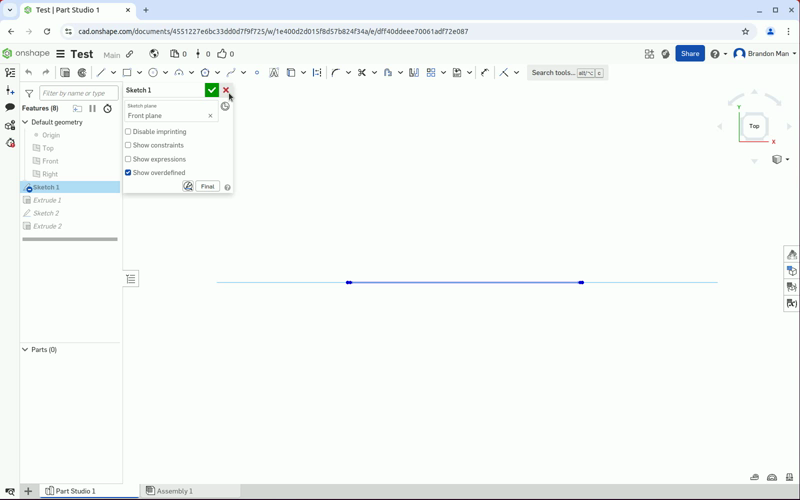
key(shift+s)
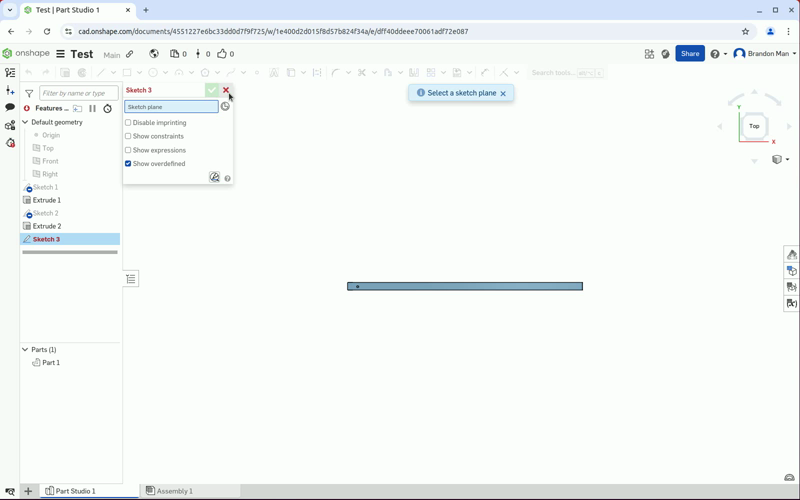
mouse_move(73, 150)
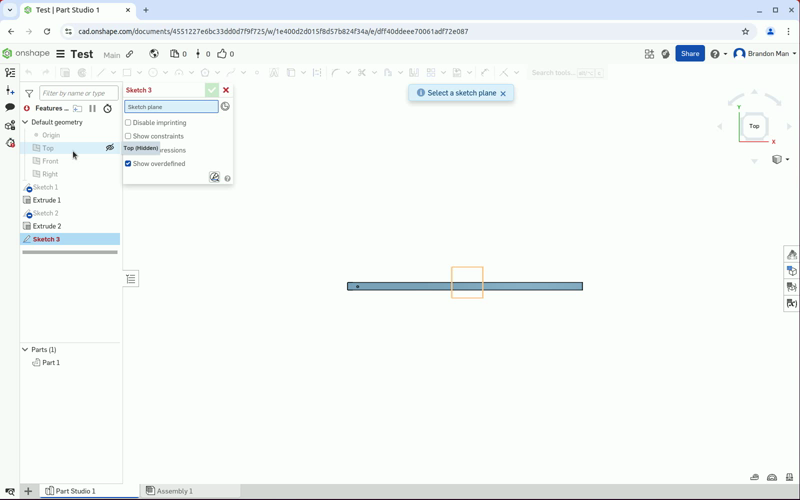
click(73, 150)
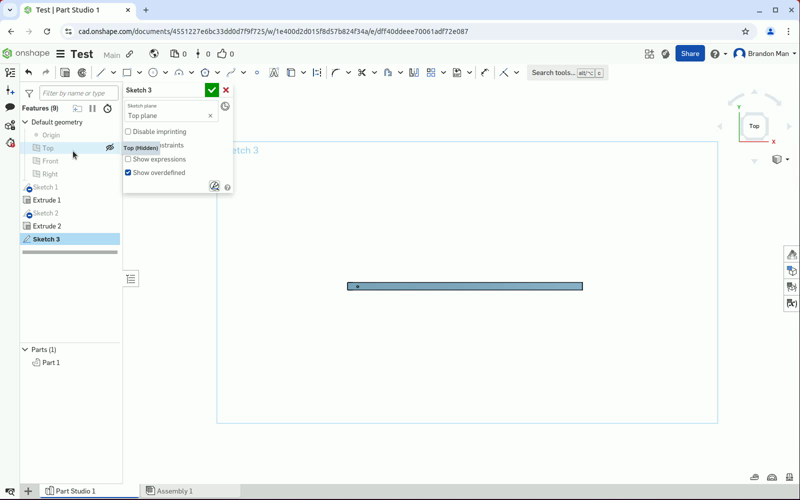
mouse_move(73, 352)
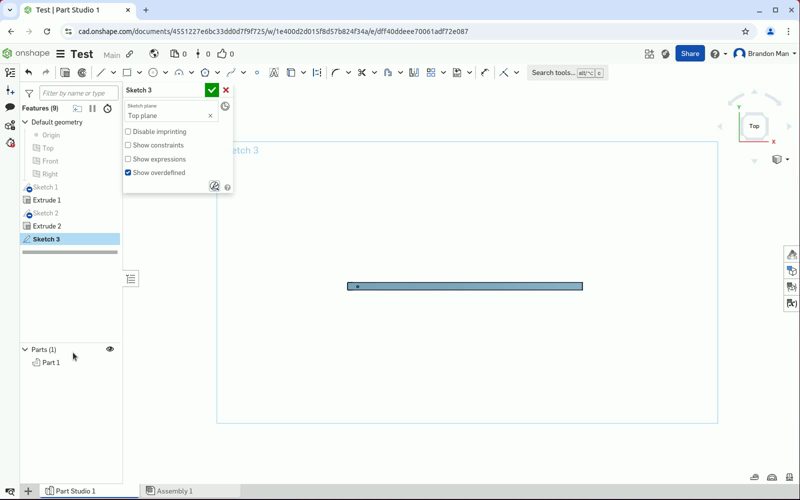
key(y)
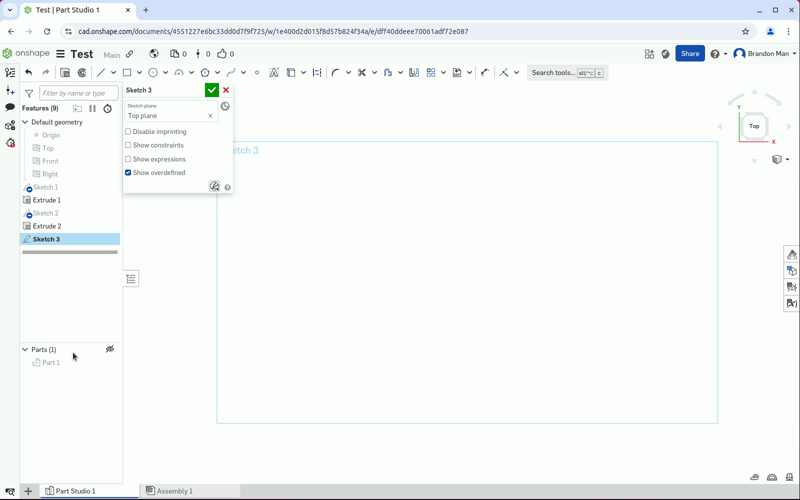
key(c)
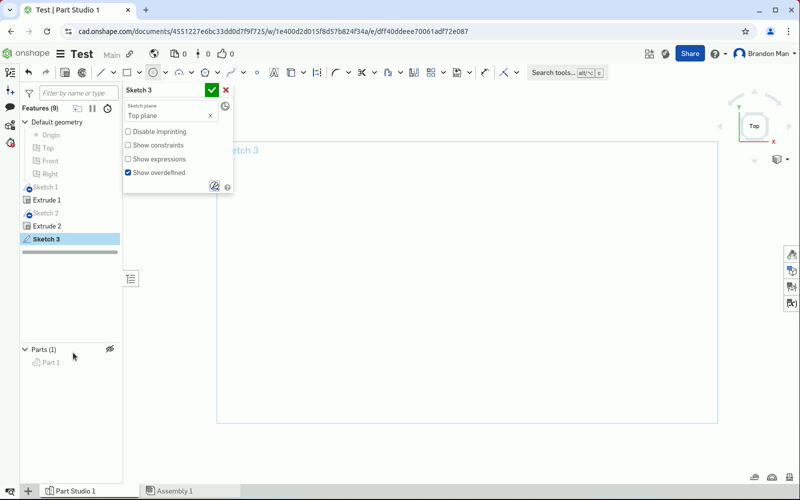
key_down(shift)
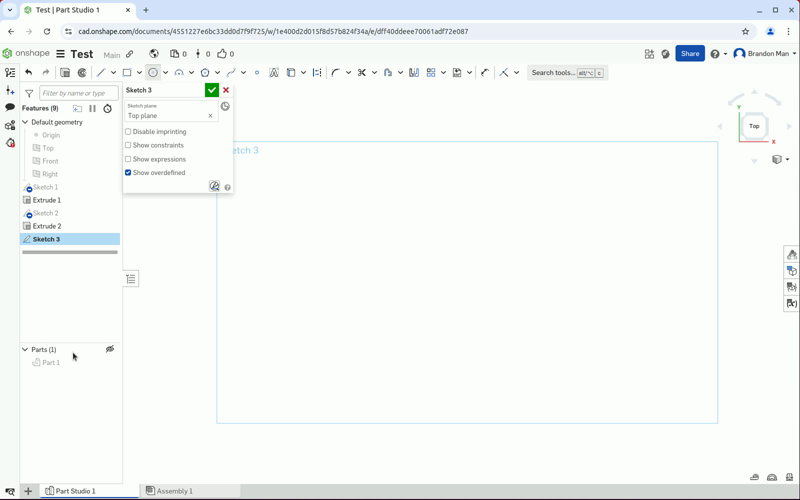
mouse_move(562, 286)
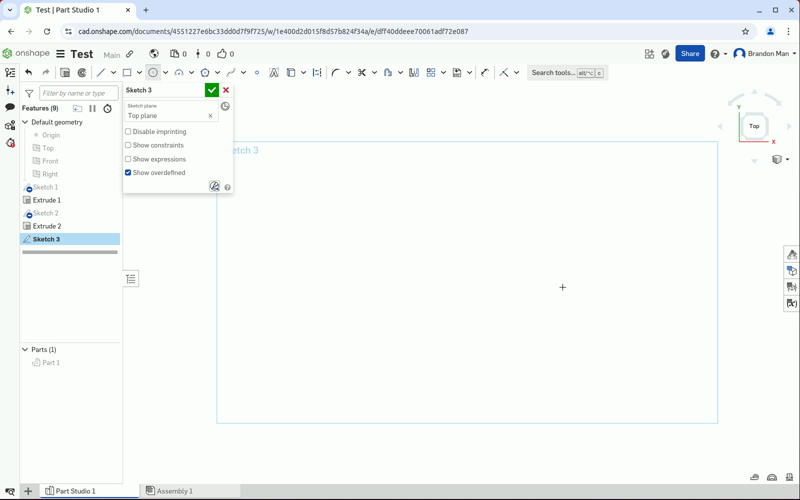
click(562, 286)
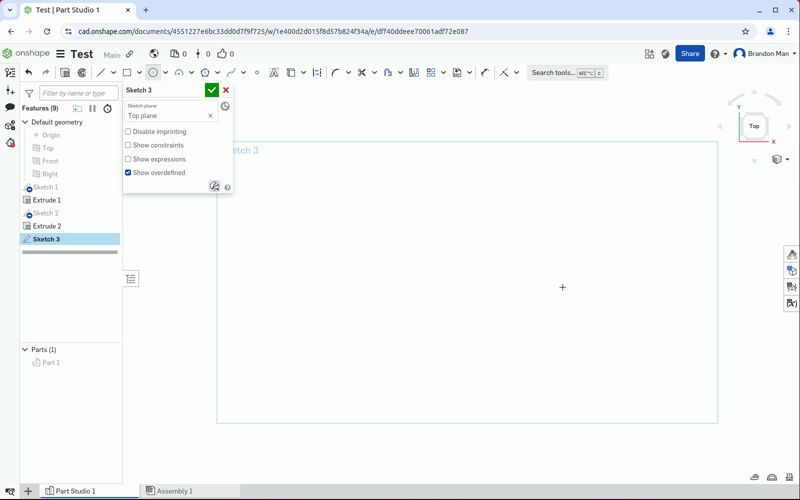
key_up(shift)
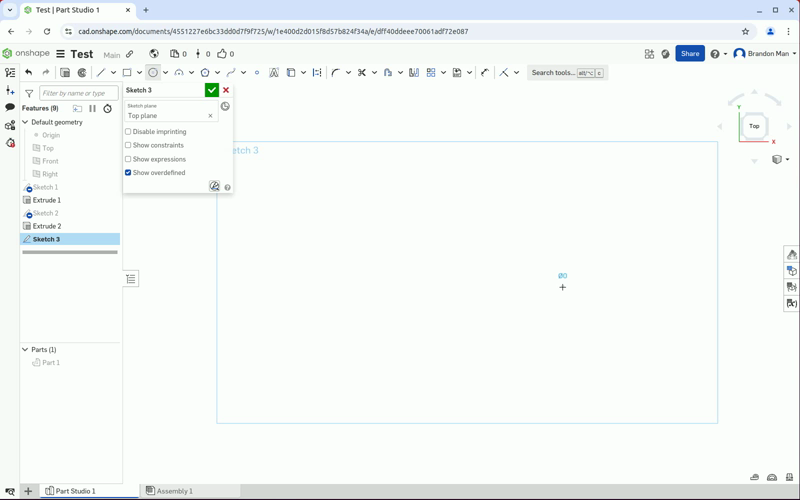
mouse_move(564, 286)
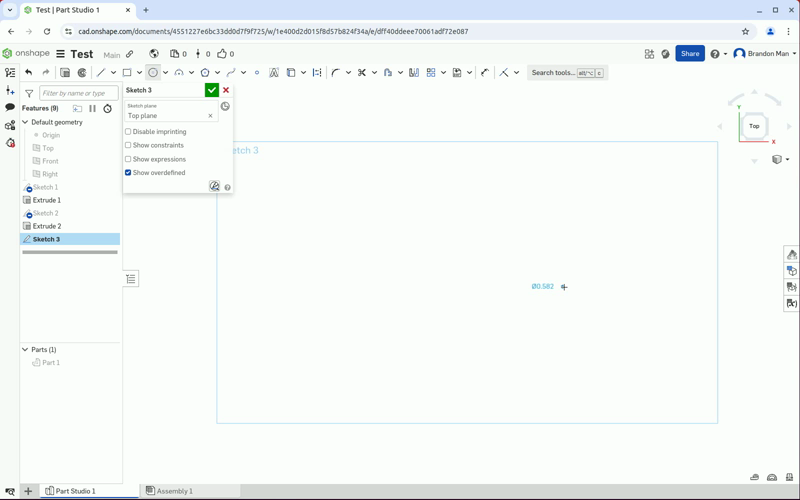
scroll(6)
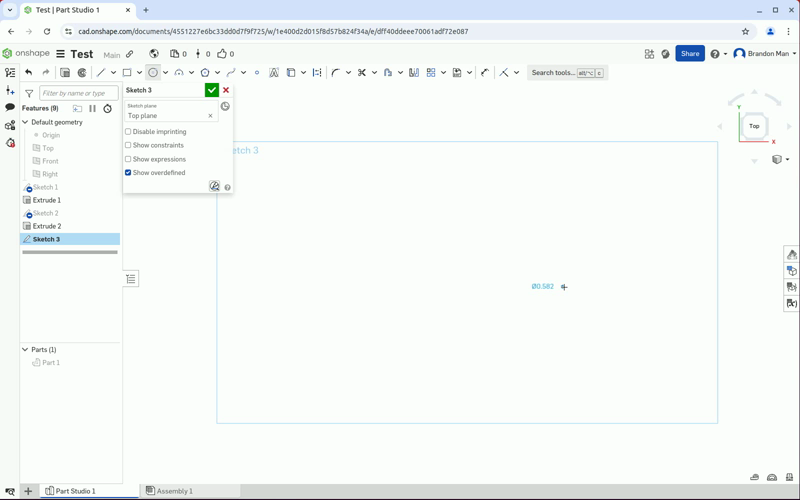
scroll(6)
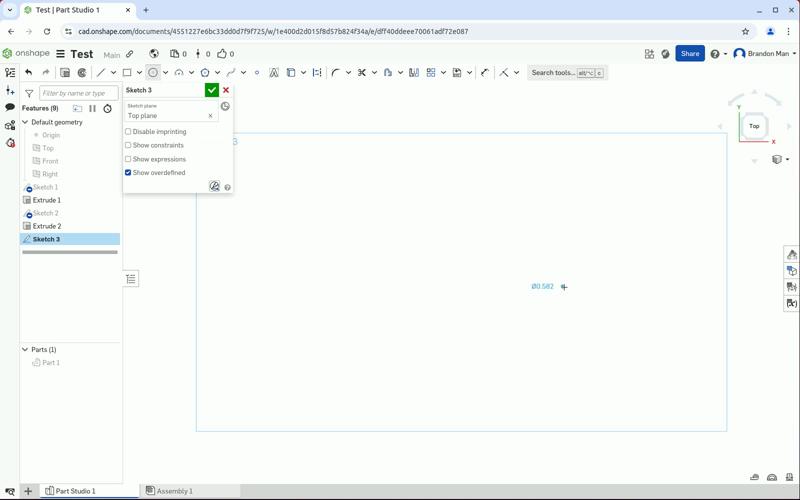
scroll(6)
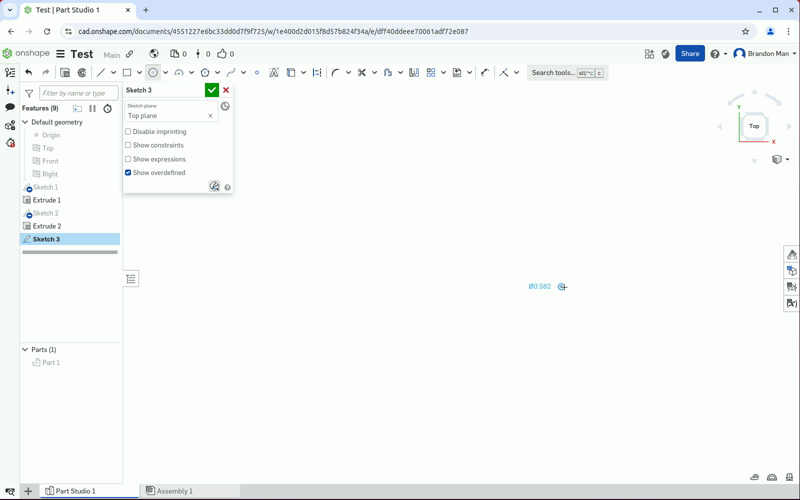
scroll(6)
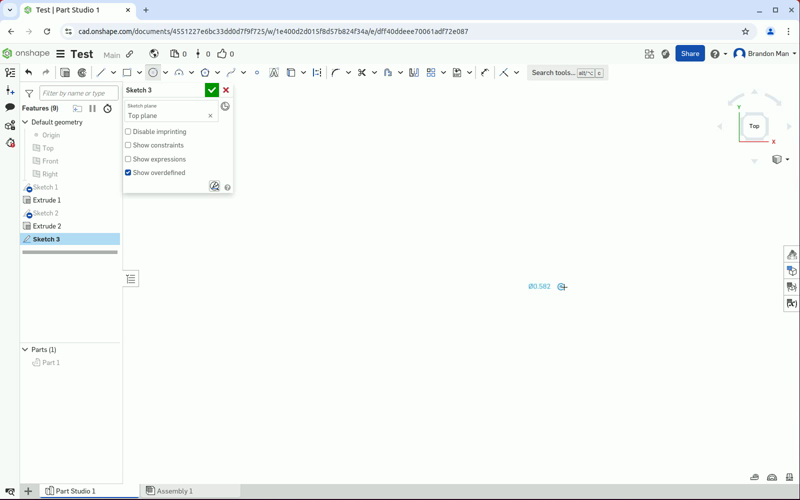
scroll(6)
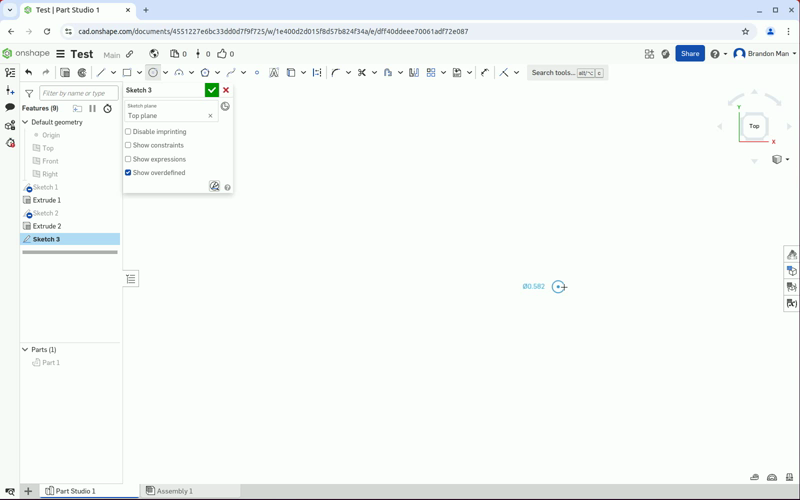
scroll(6)
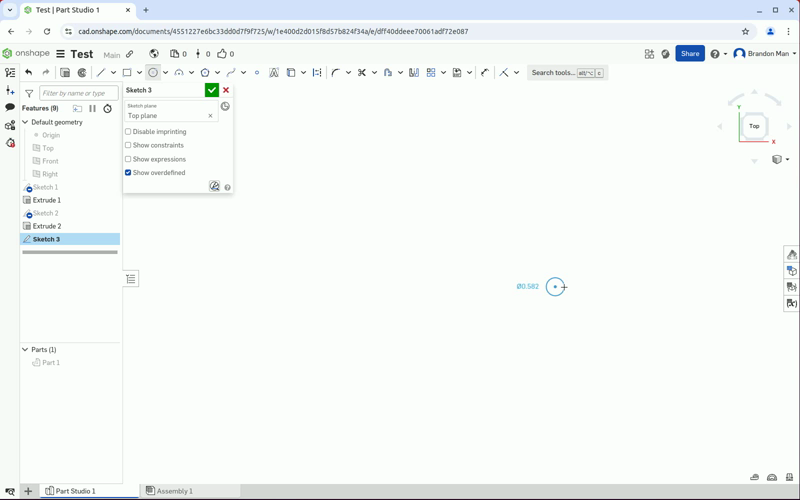
scroll(6)
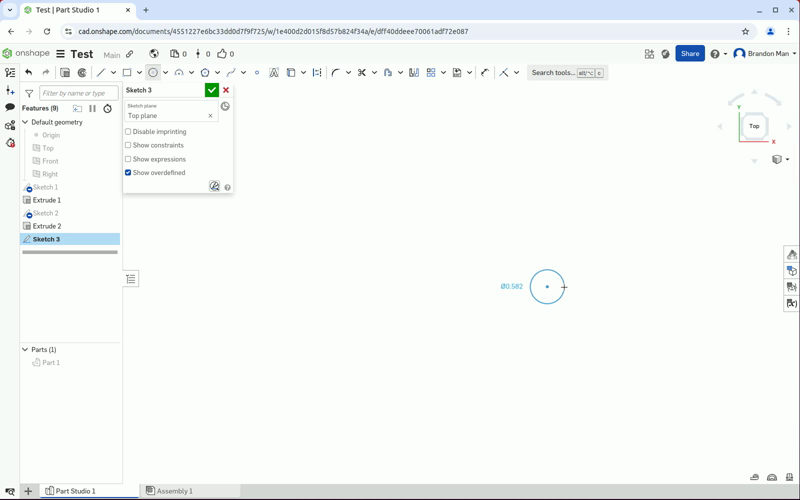
click(564, 286)
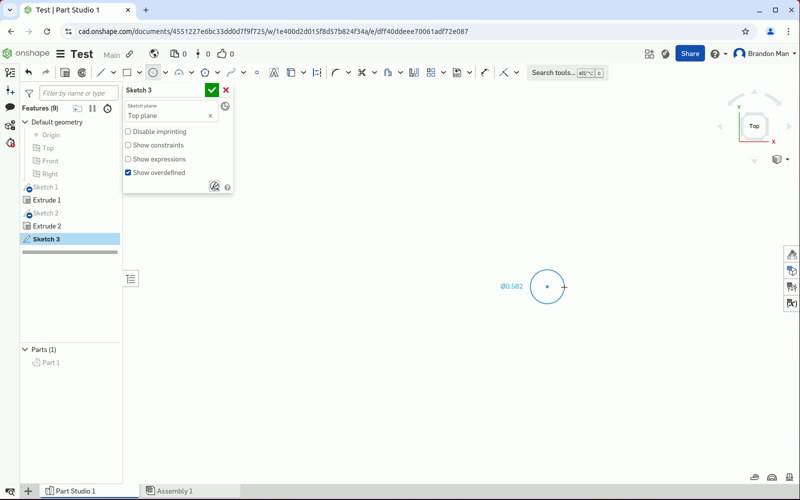
scroll(-6)
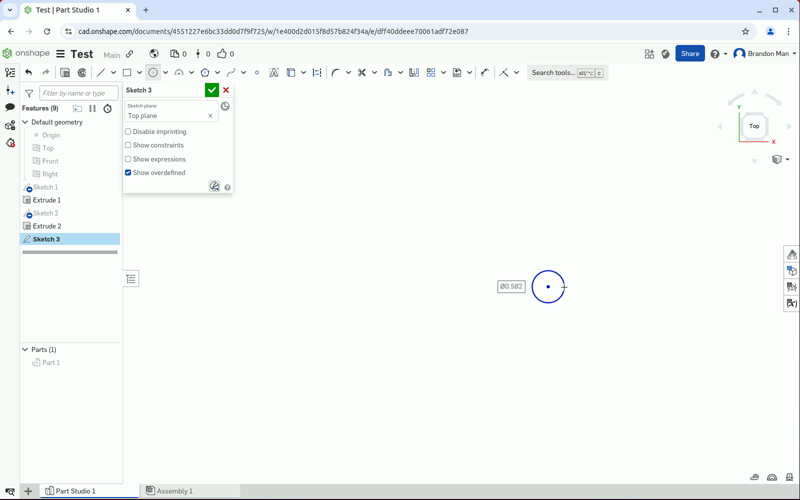
scroll(-6)
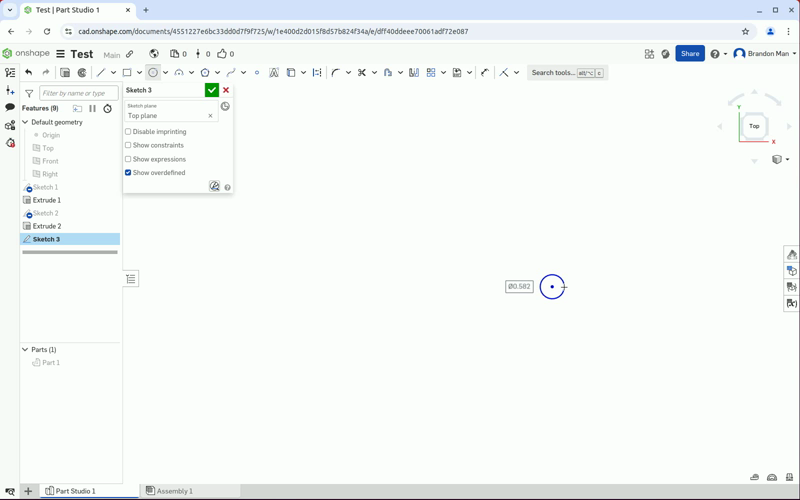
scroll(-6)
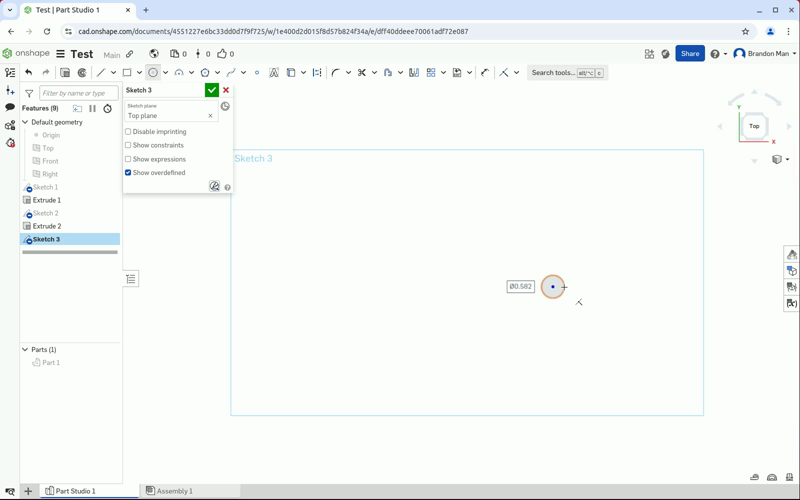
scroll(-6)
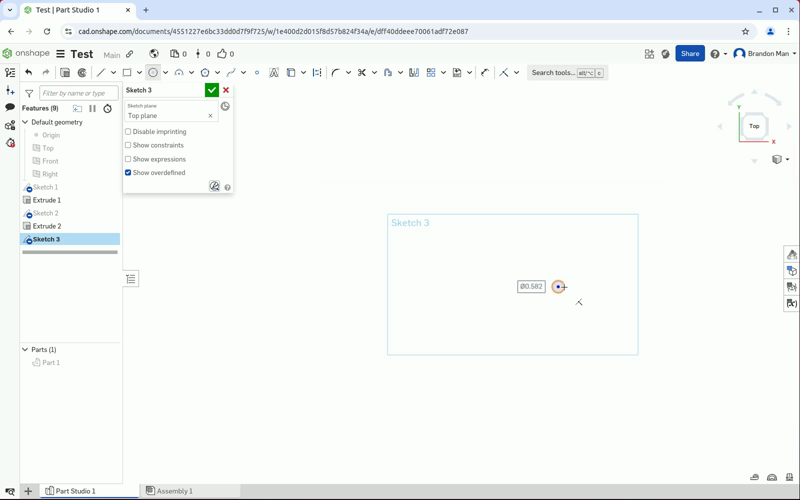
scroll(-6)
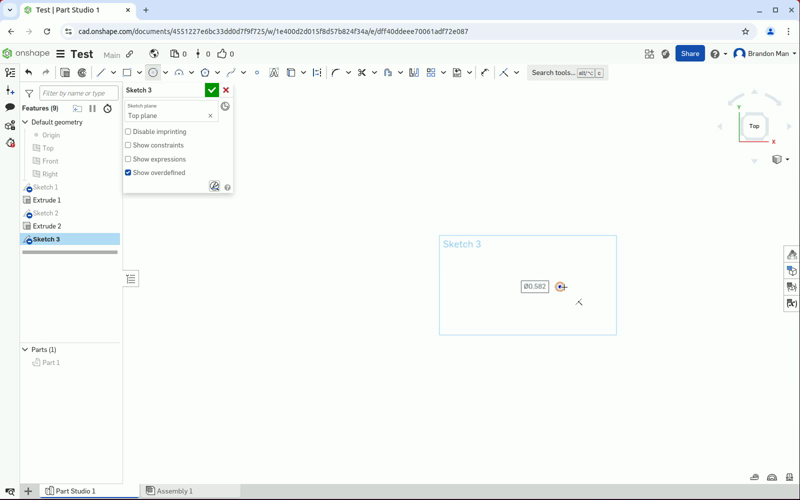
scroll(-6)
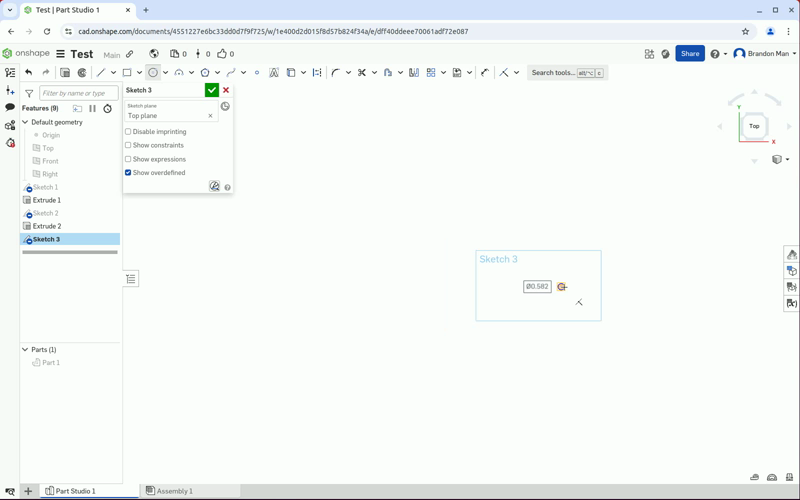
scroll(-6)
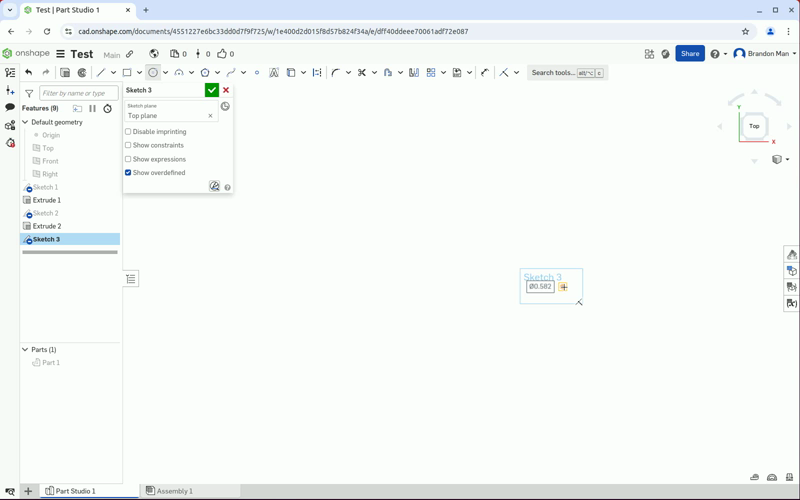
key(esc)
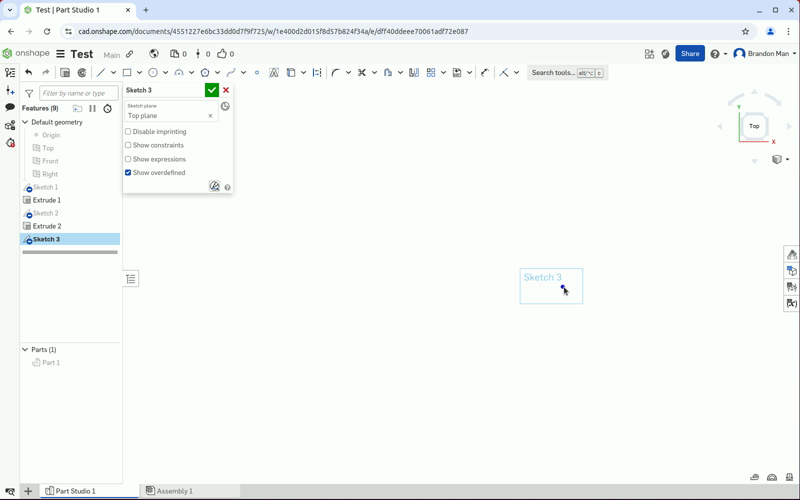
mouse_move(563, 286)
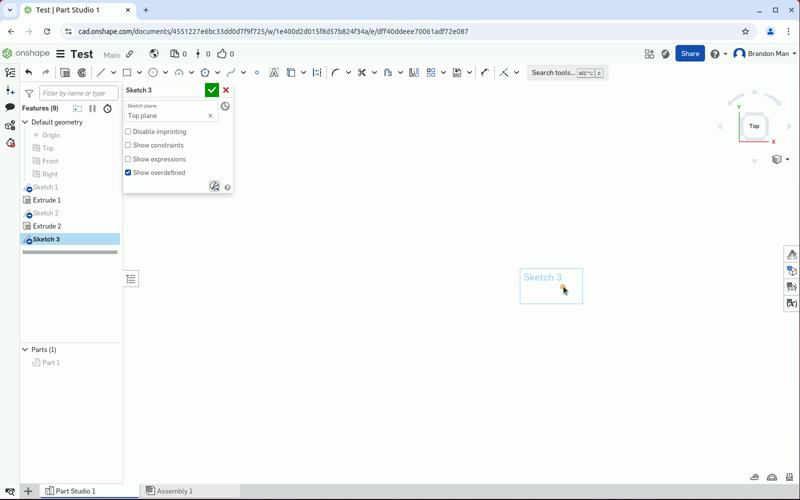
scroll(6)
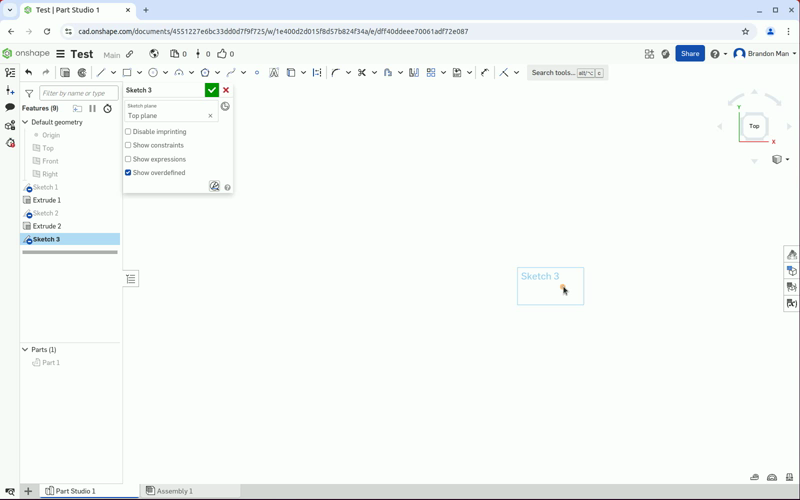
scroll(6)
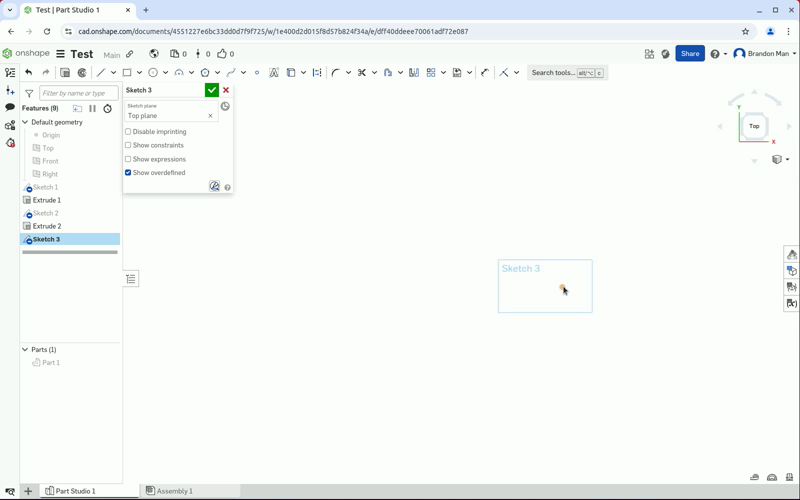
scroll(6)
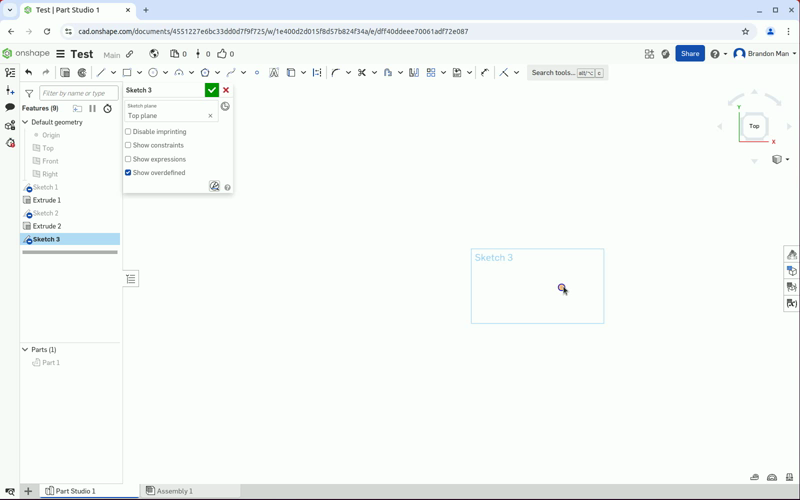
scroll(6)
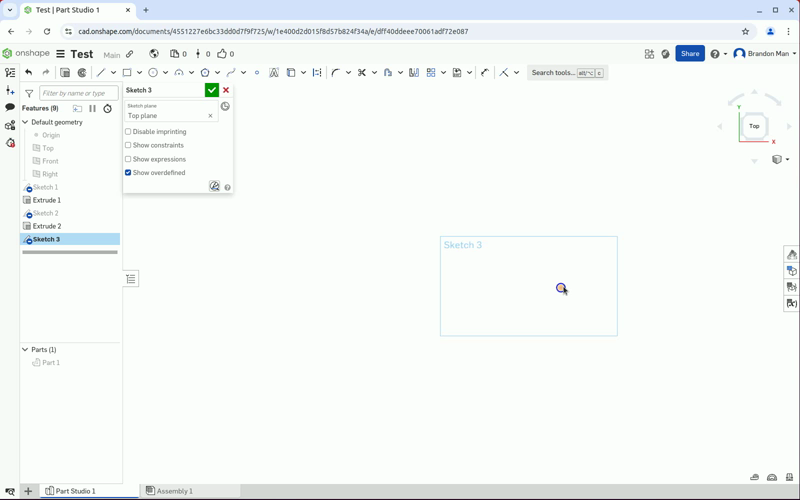
scroll(6)
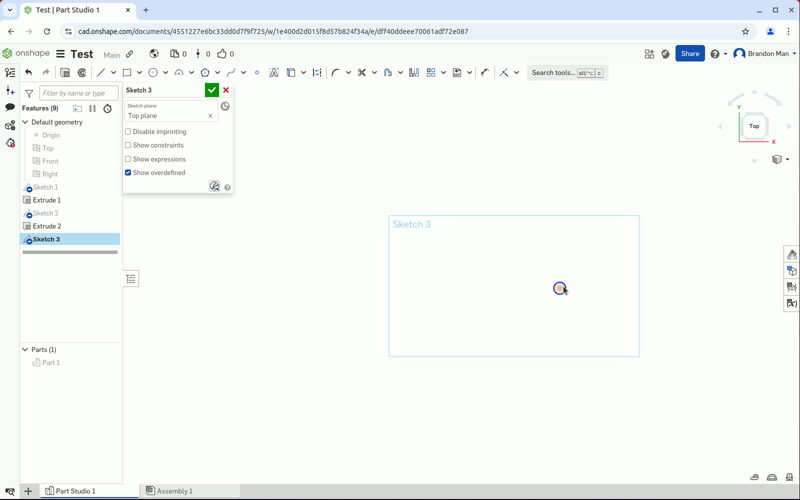
scroll(6)
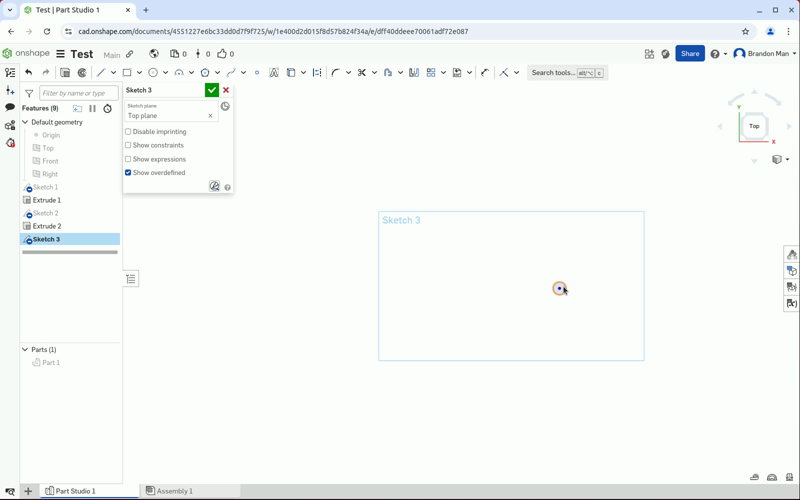
scroll(6)
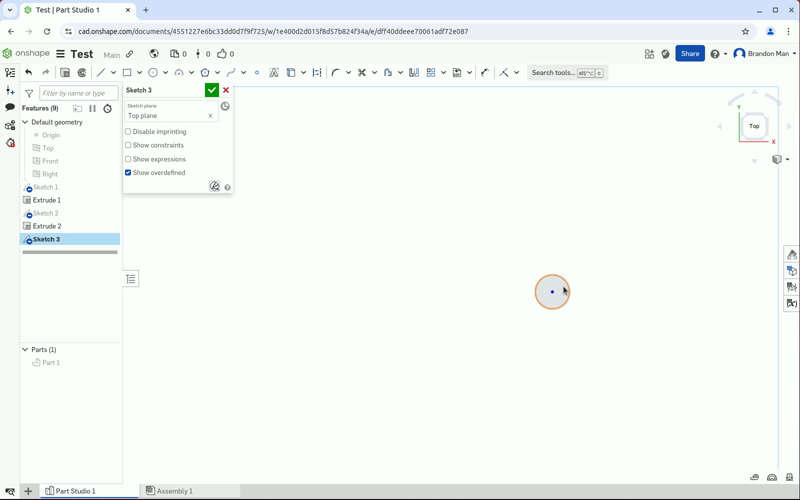
click(563, 286)
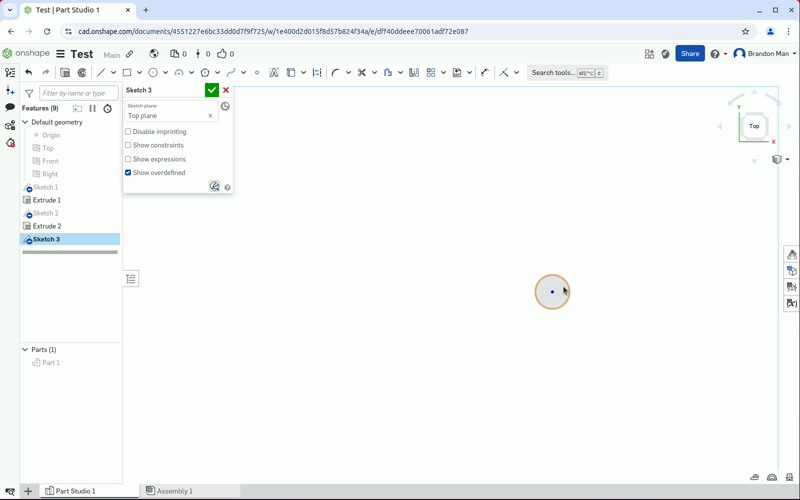
scroll(-6)
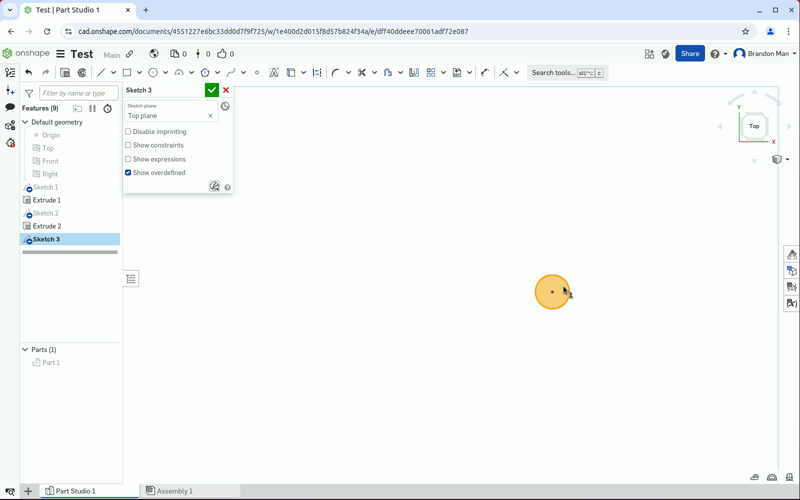
scroll(-6)
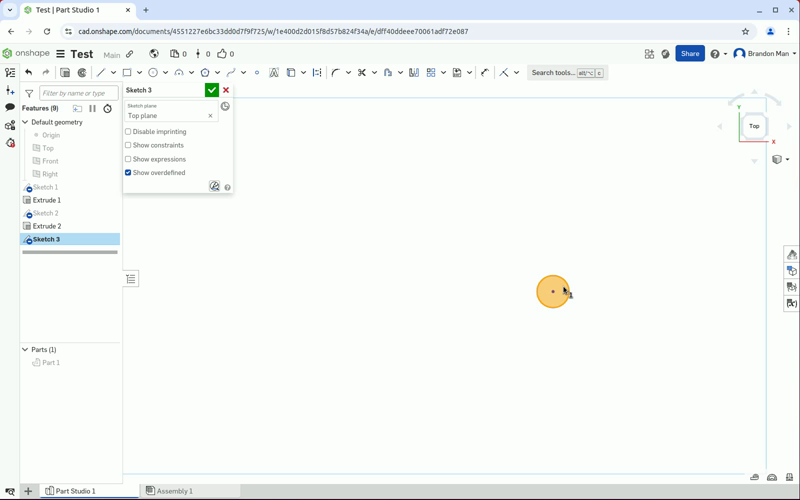
scroll(-6)
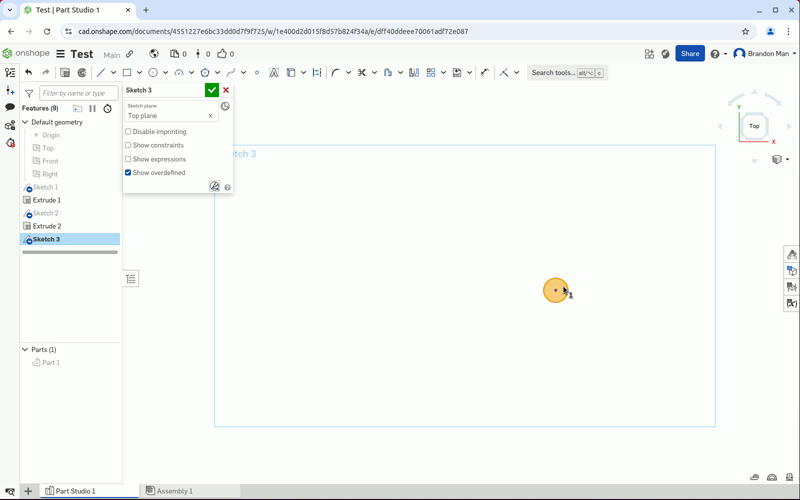
scroll(-6)
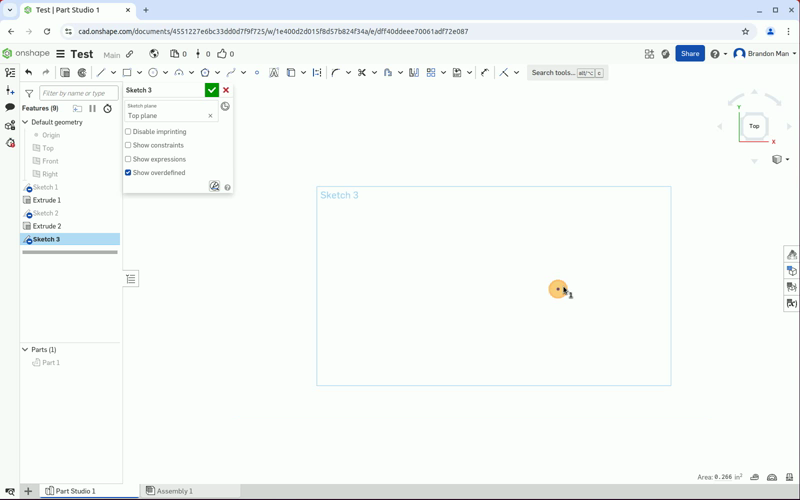
scroll(-6)
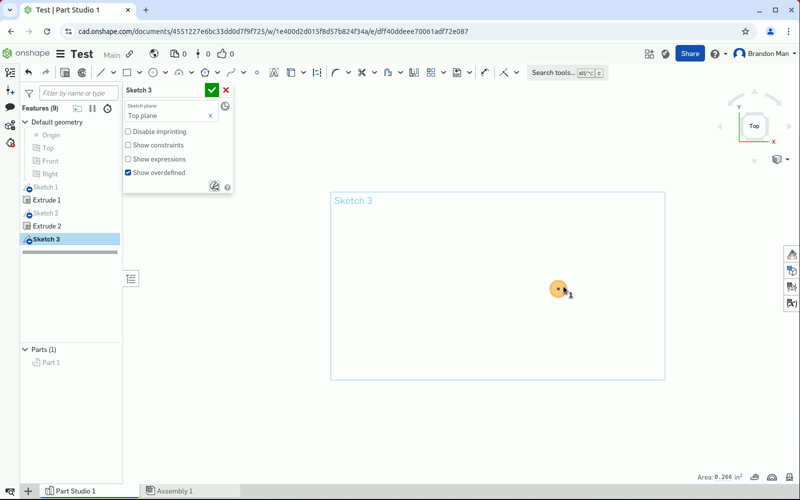
scroll(-6)
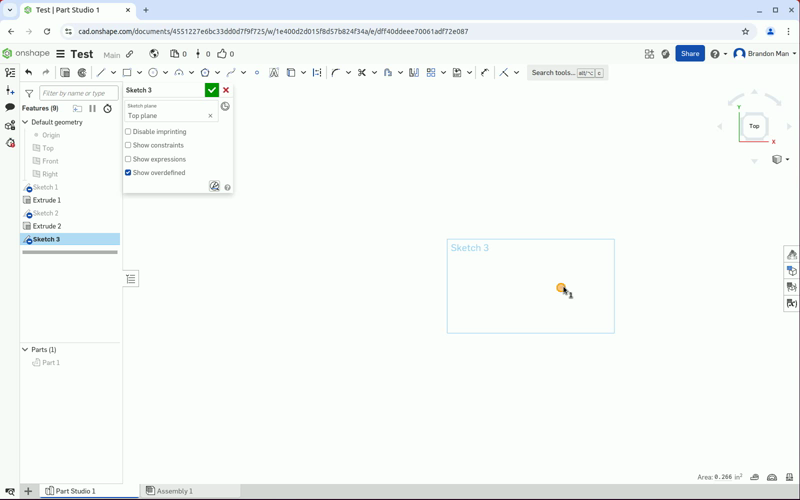
scroll(-6)
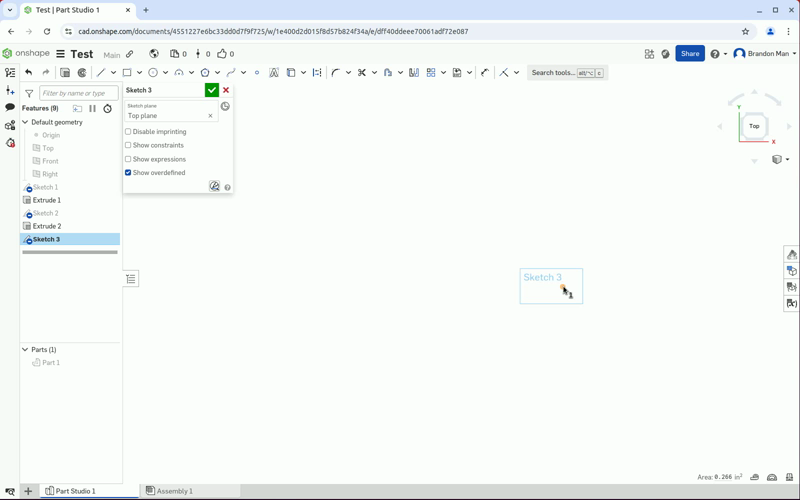
mouse_move(73, 352)
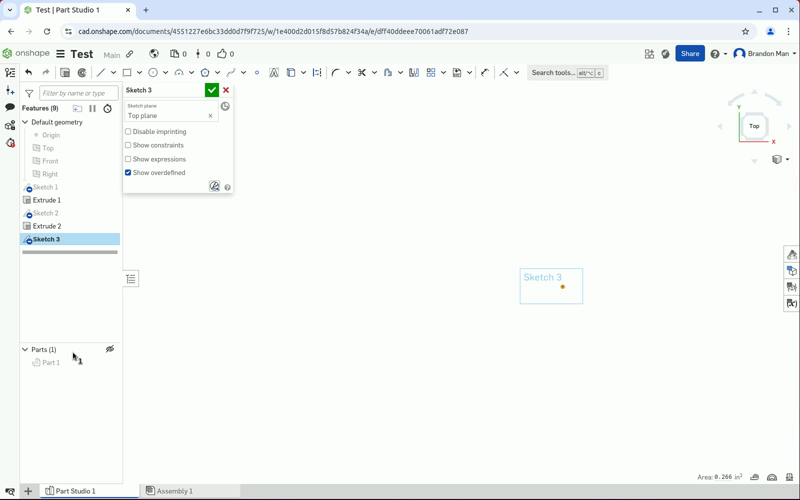
key(shift+y)
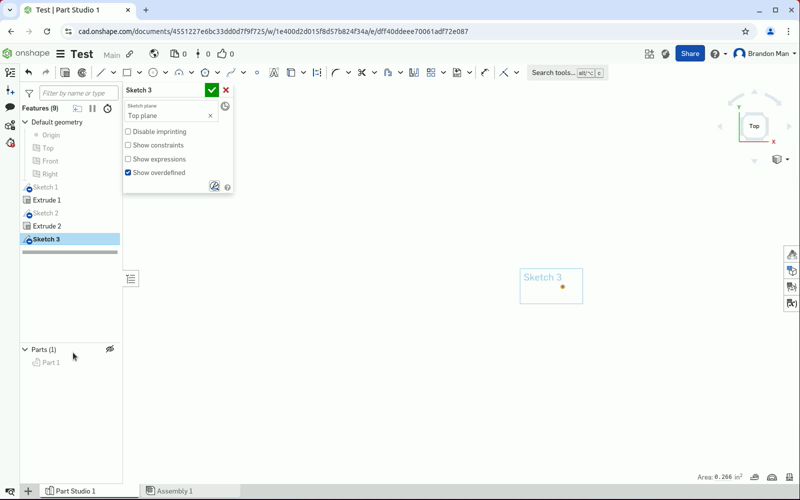
key(shift+e)
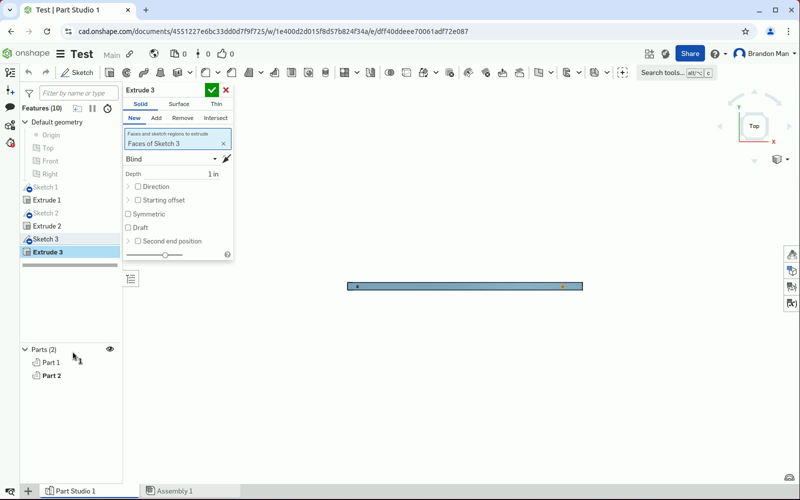
mouse_move(143, 106)
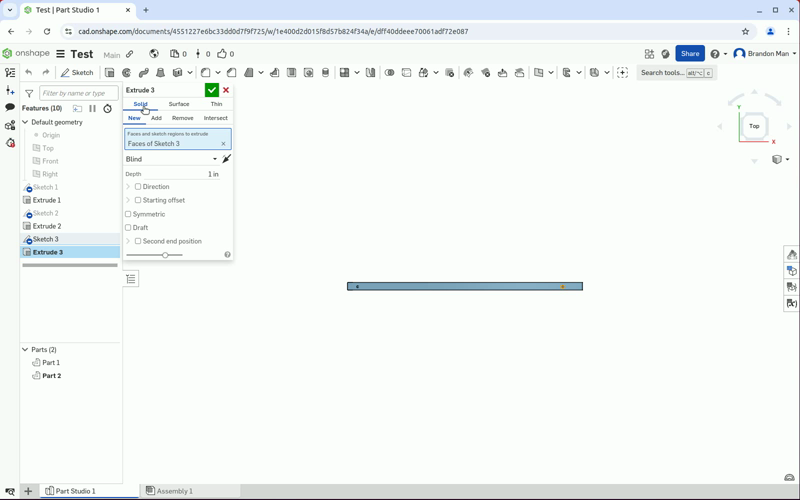
click(143, 106)
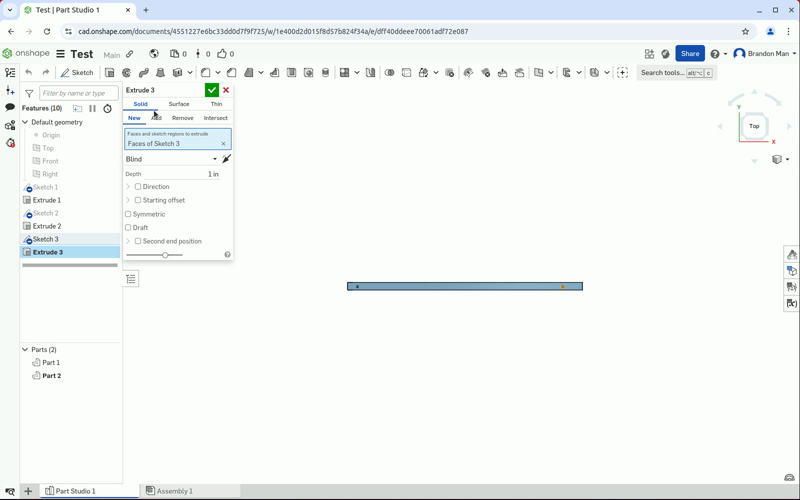
mouse_move(186, 120)
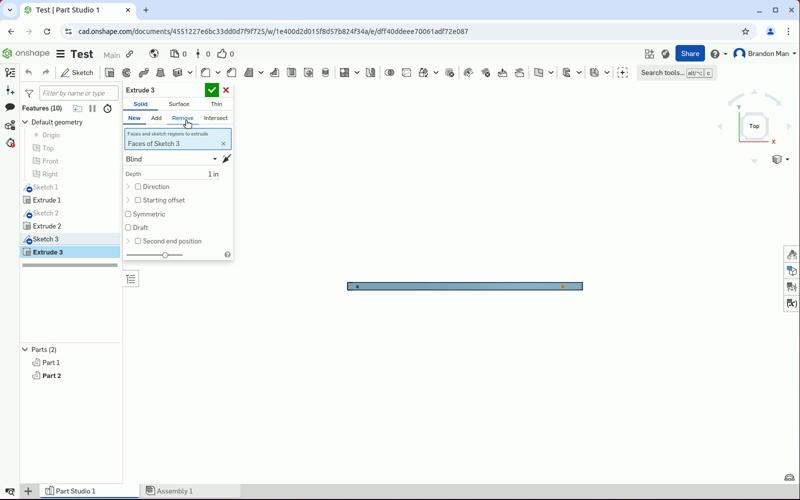
click(186, 120)
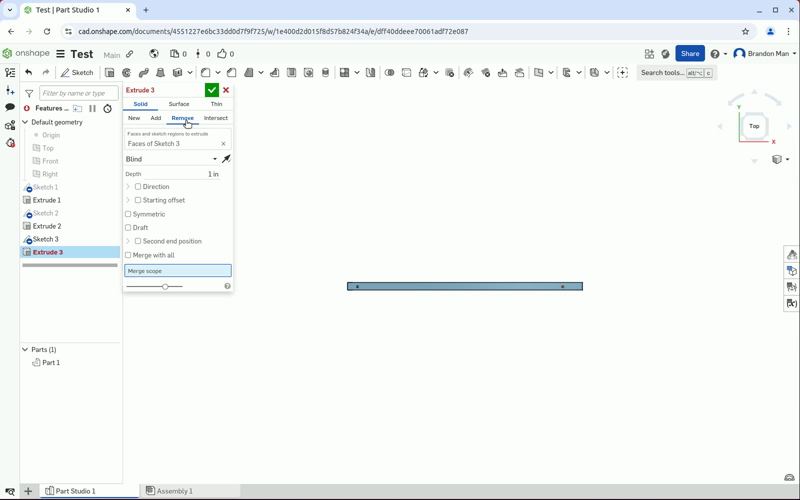
key(tab, 4)
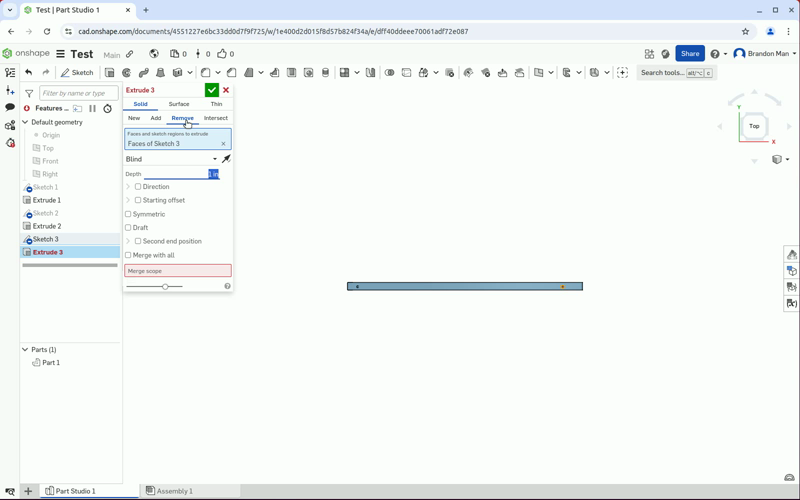
text(5.536)
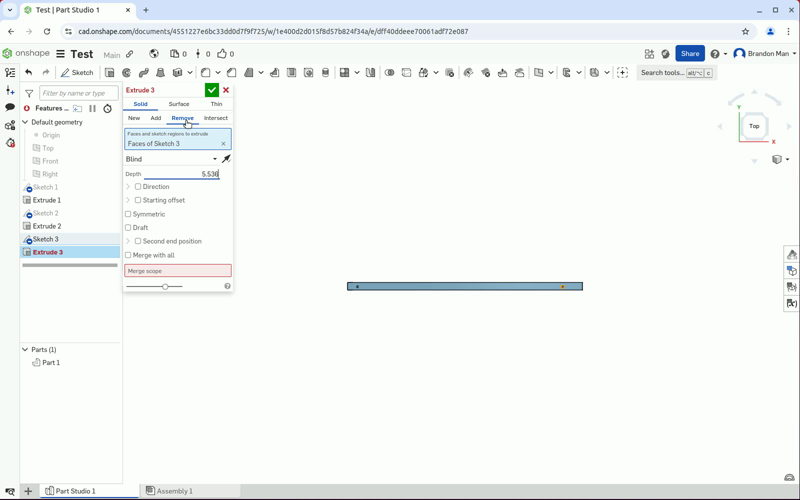
key(tab, 6)
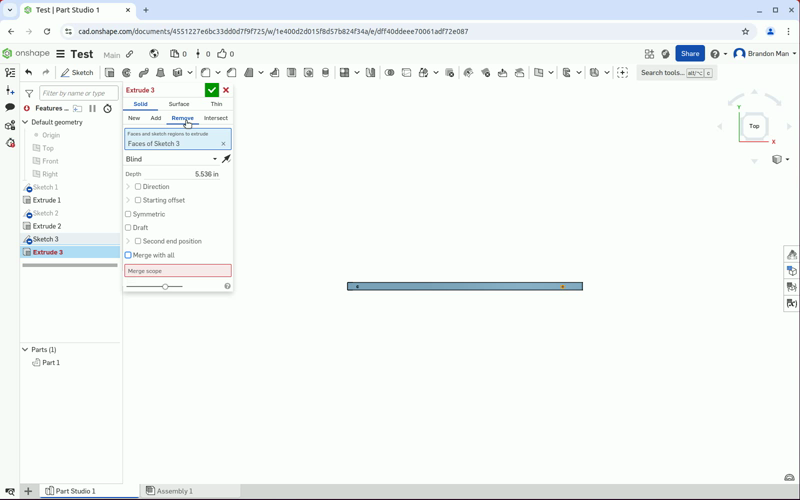
key(space)
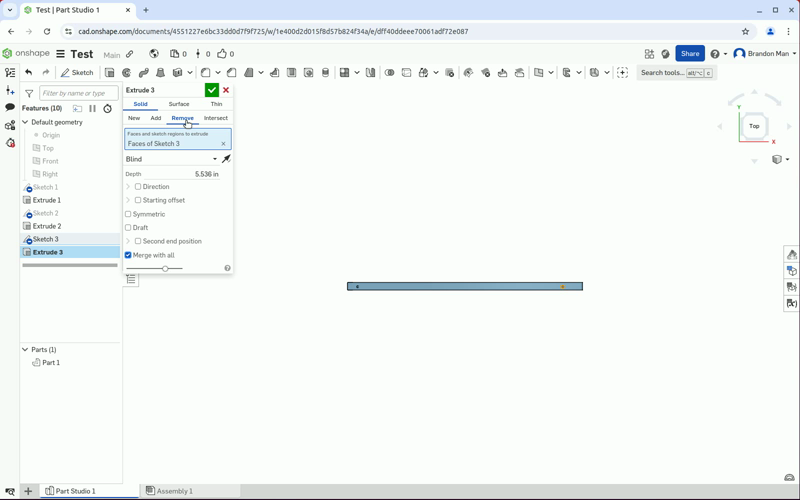
key(enter)
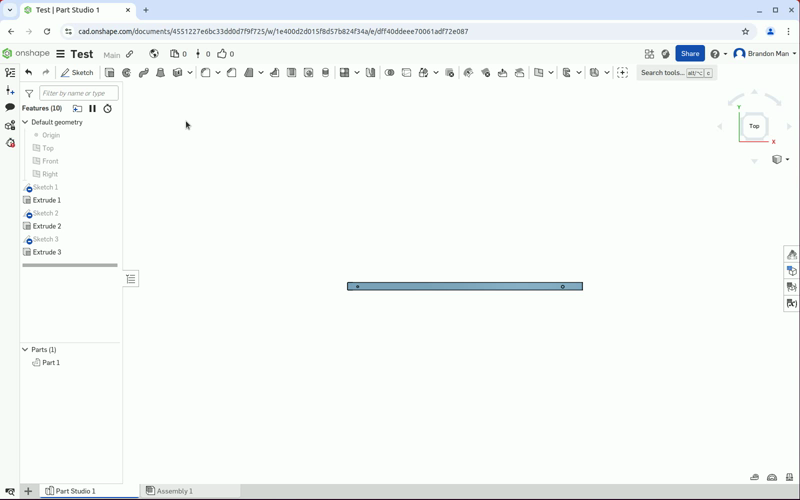
key(shift+h)
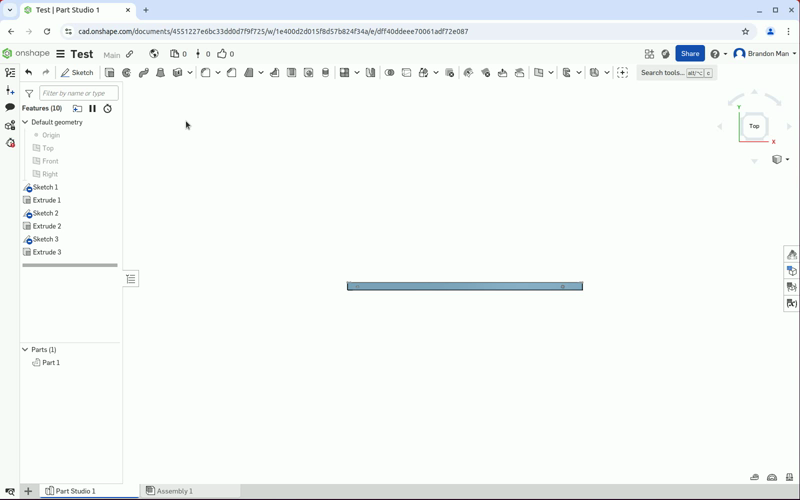
key(shift+h)
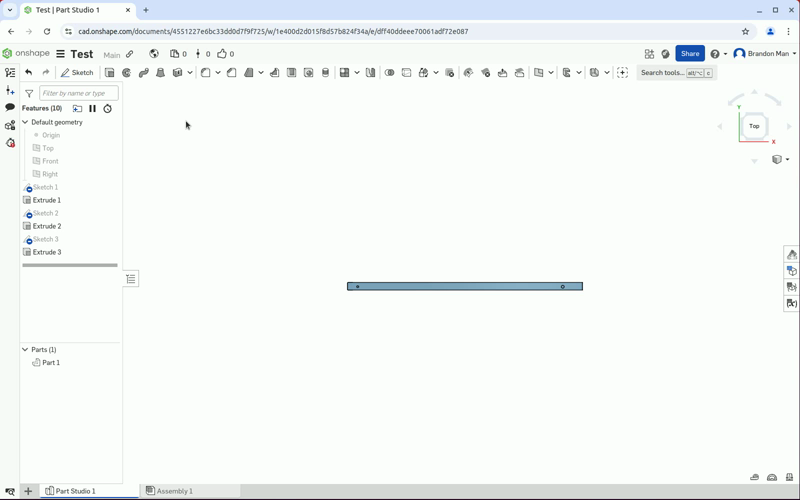
mouse_move(73, 189)
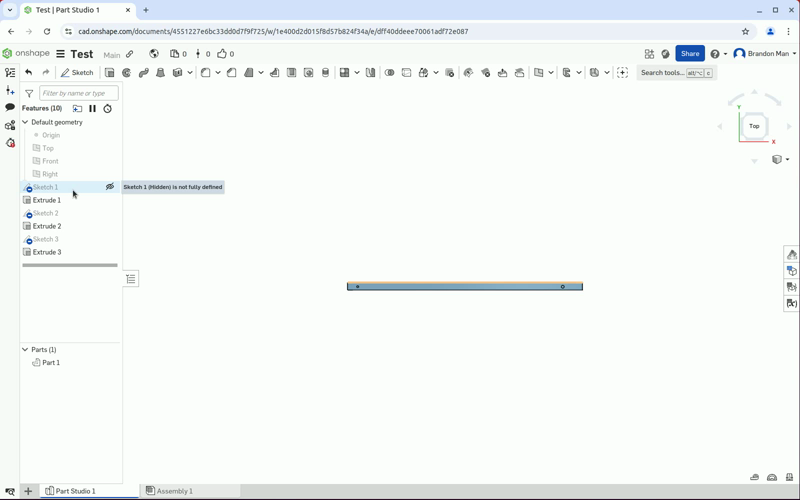
click(73, 189)
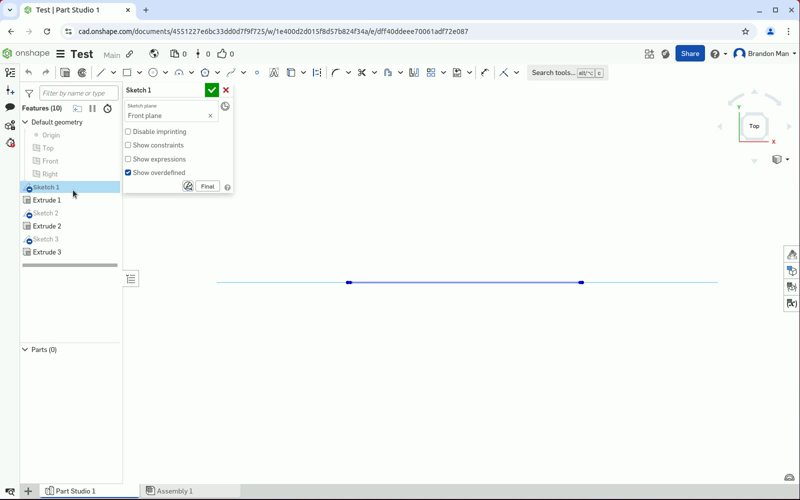
mouse_move(229, 92)
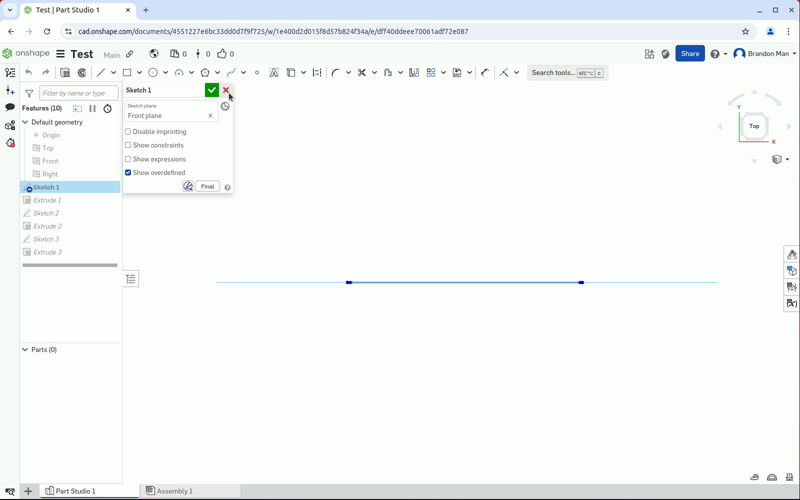
click(229, 92)
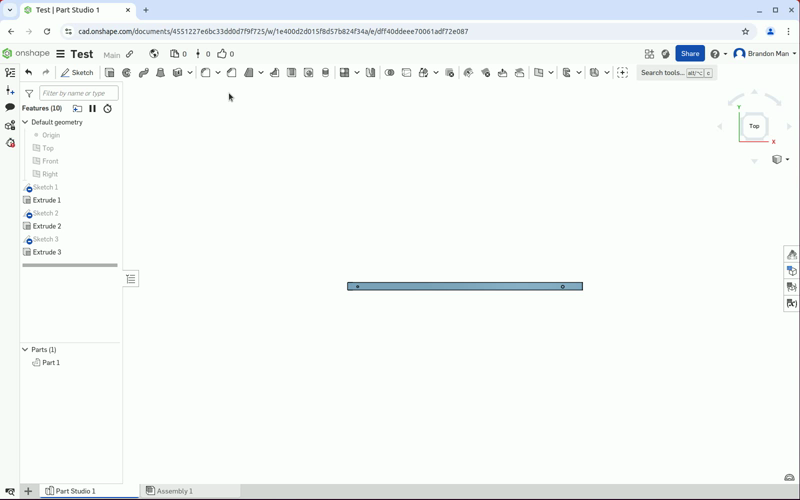
mouse_move(73, 352)
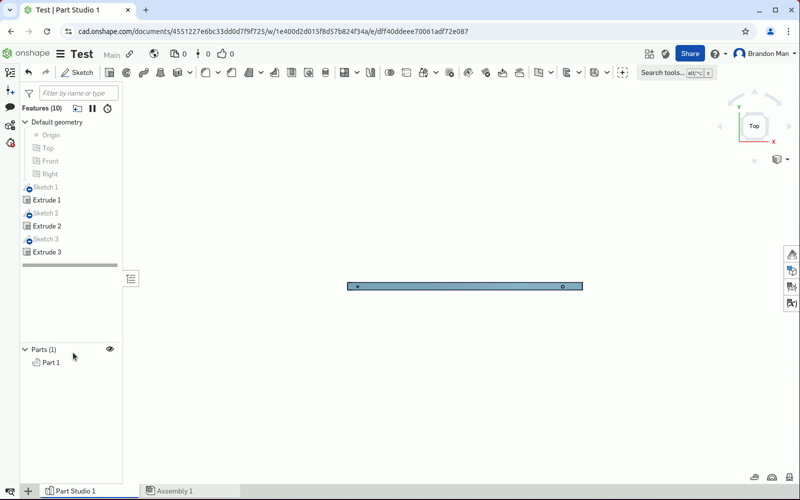
key(y)
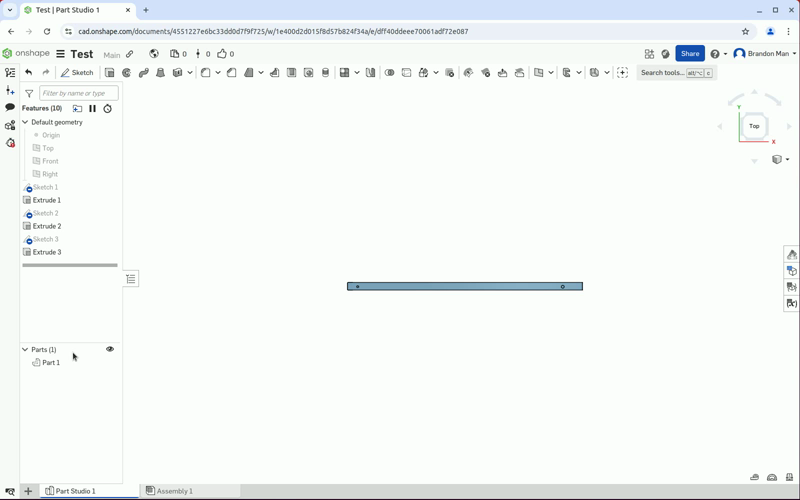
key(shift+p)
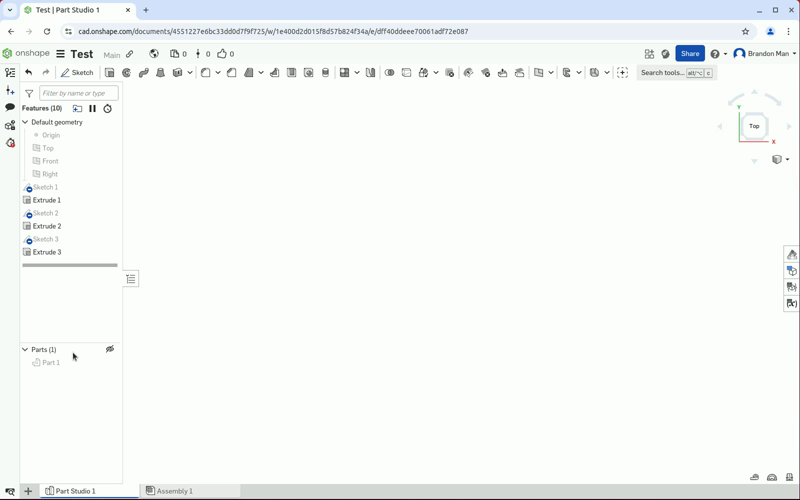
key(space)
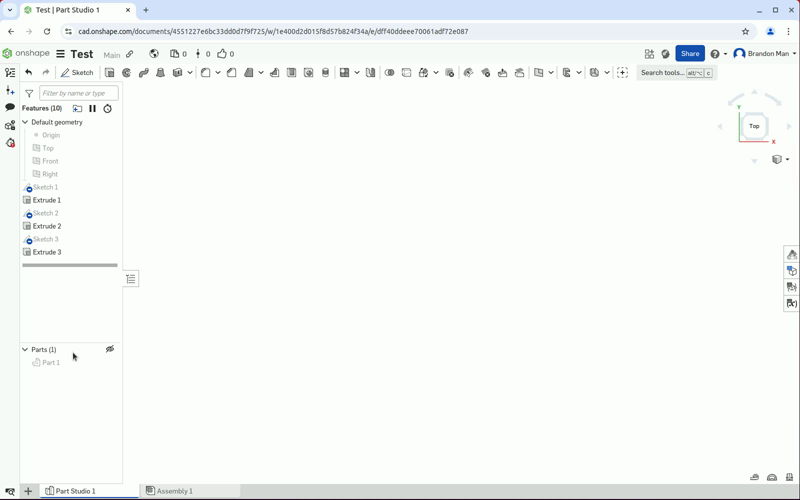
key_down(shift)
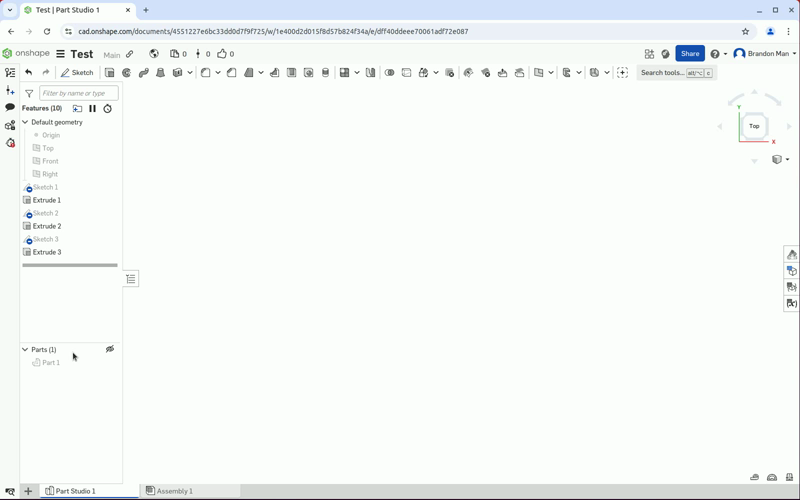
key(up)
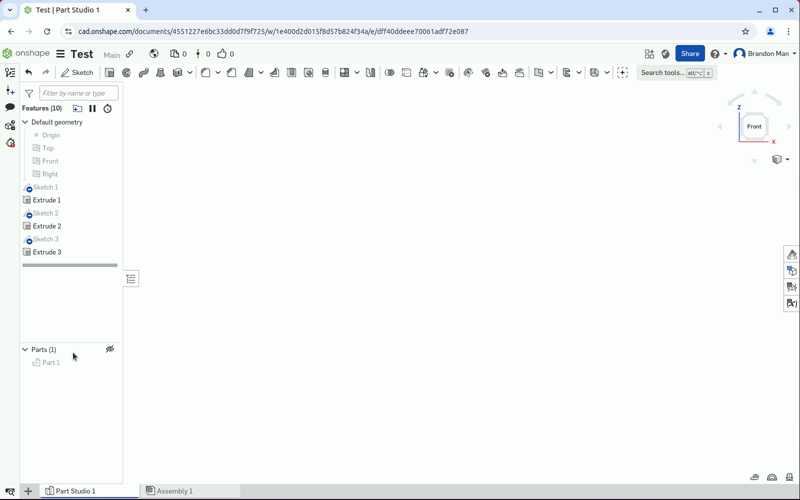
key_up(shift)
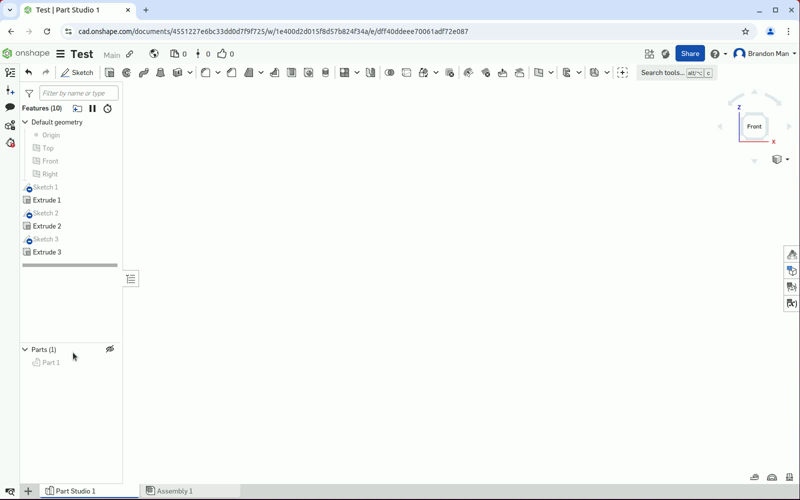
mouse_move(73, 352)
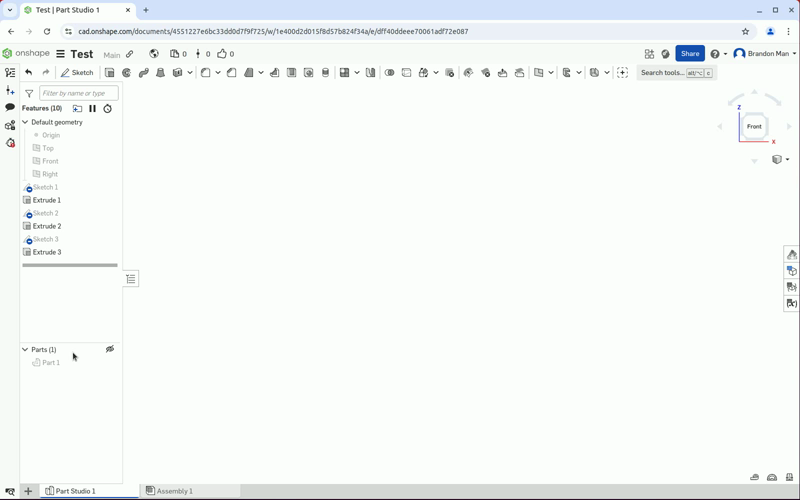
key(shift+y)
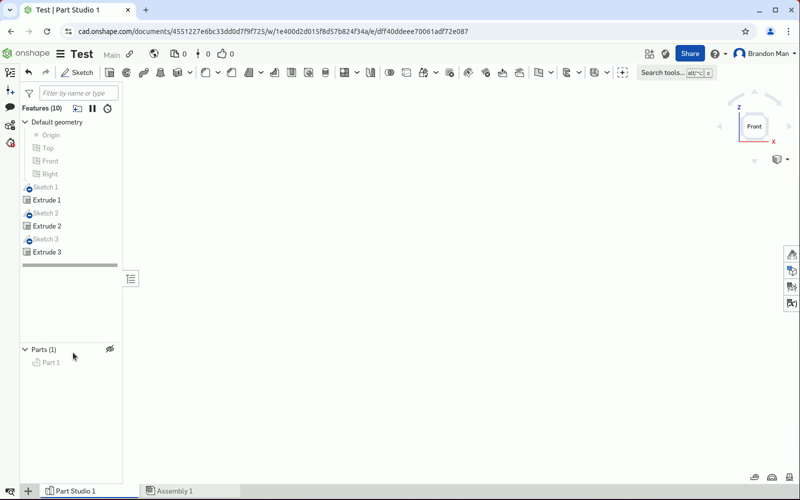
key(shift+s)
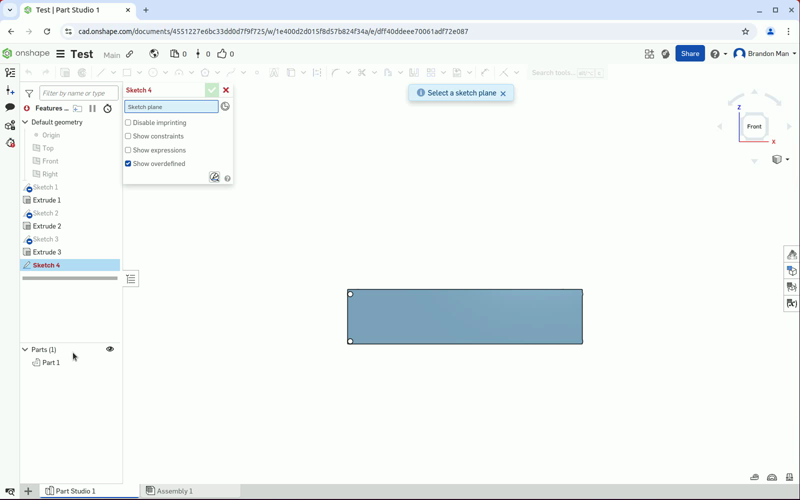
mouse_move(73, 163)
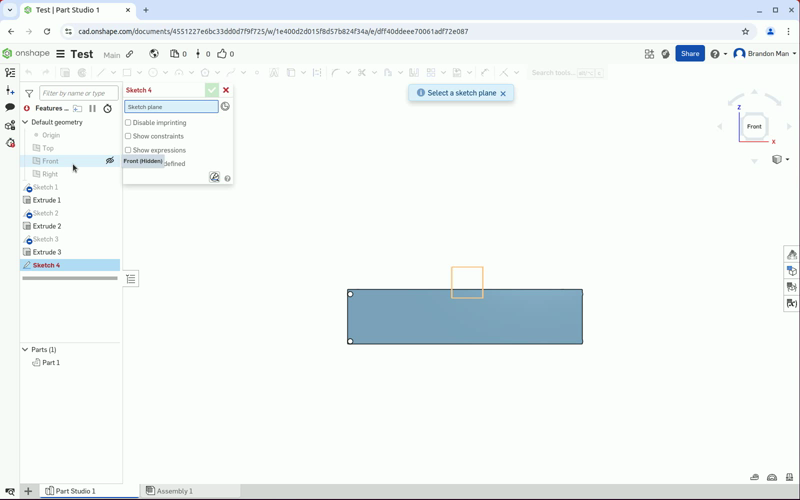
click(73, 163)
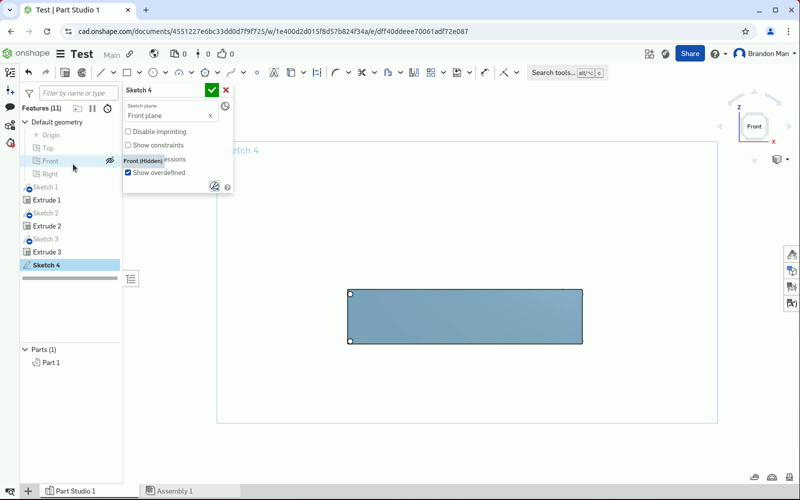
mouse_move(73, 352)
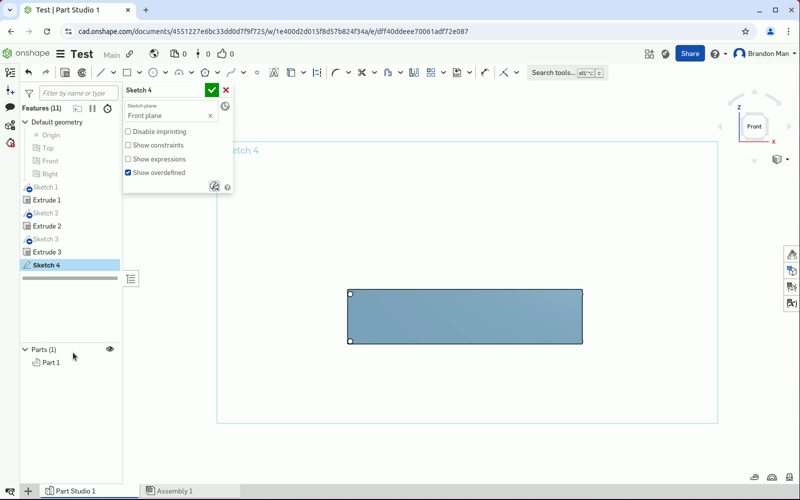
key(y)
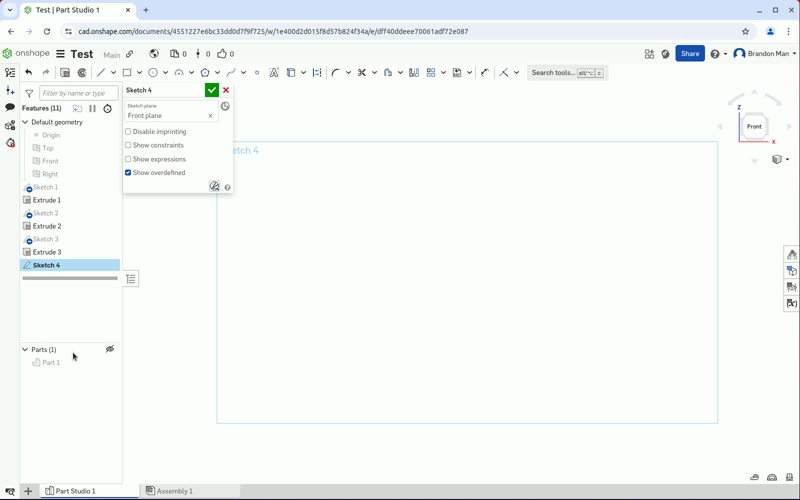
key(l)
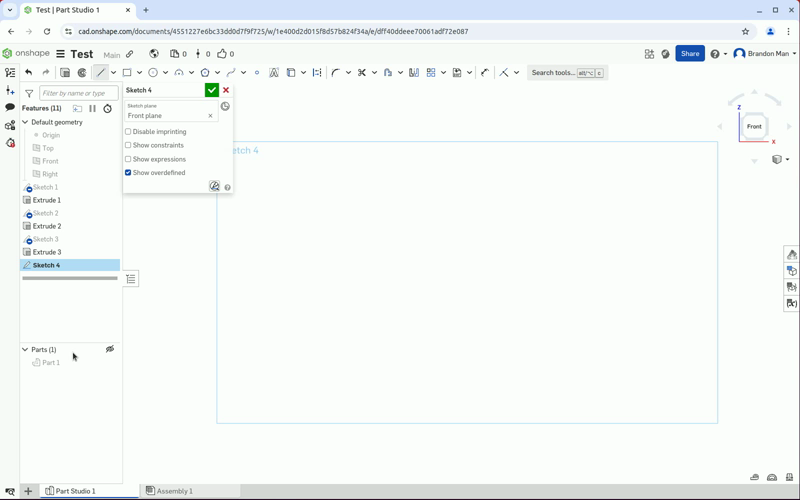
key_down(shift)
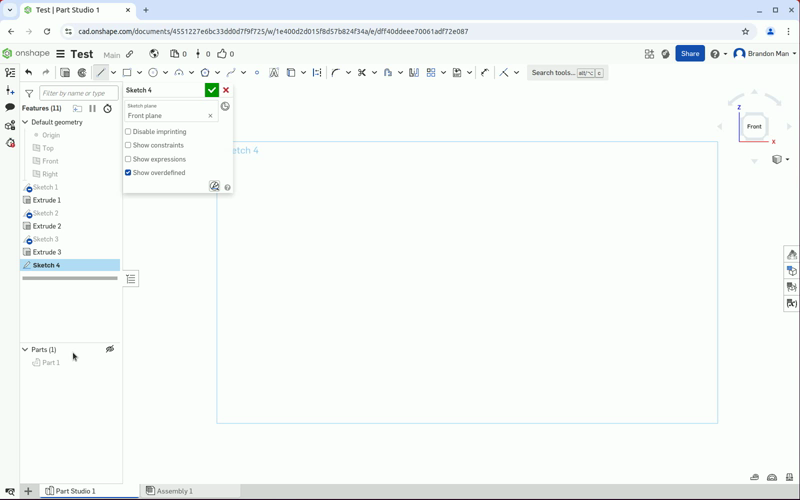
mouse_move(348, 340)
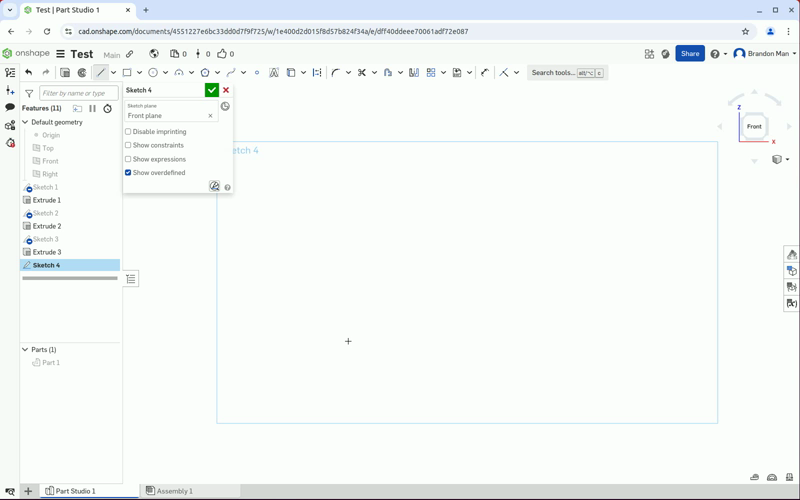
click(348, 340)
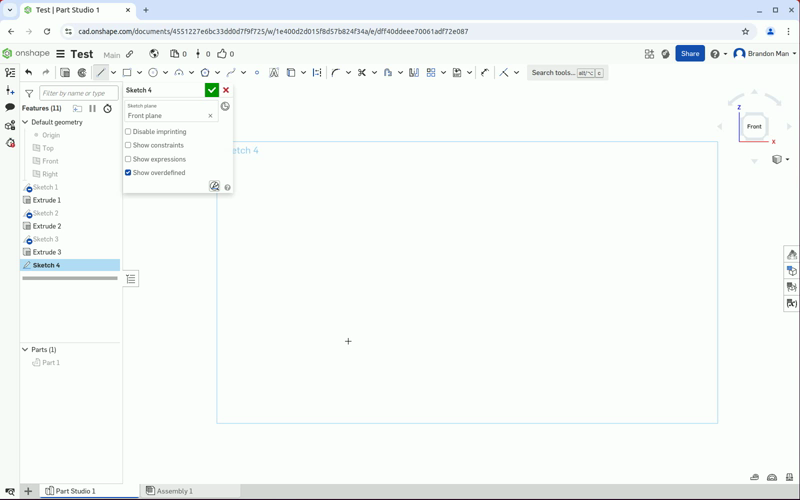
key_up(shift)
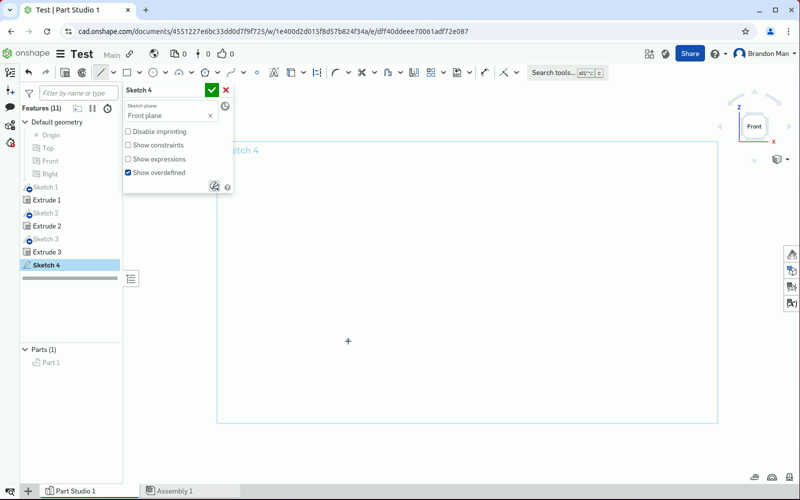
key_down(shift)
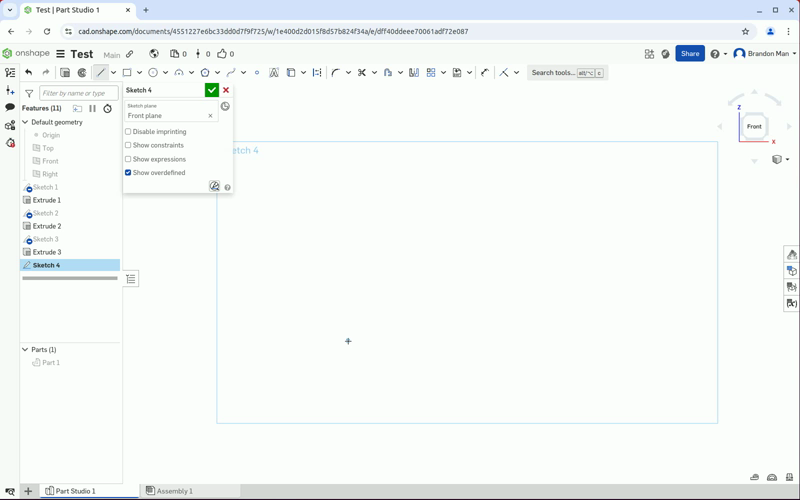
mouse_move(569, 340)
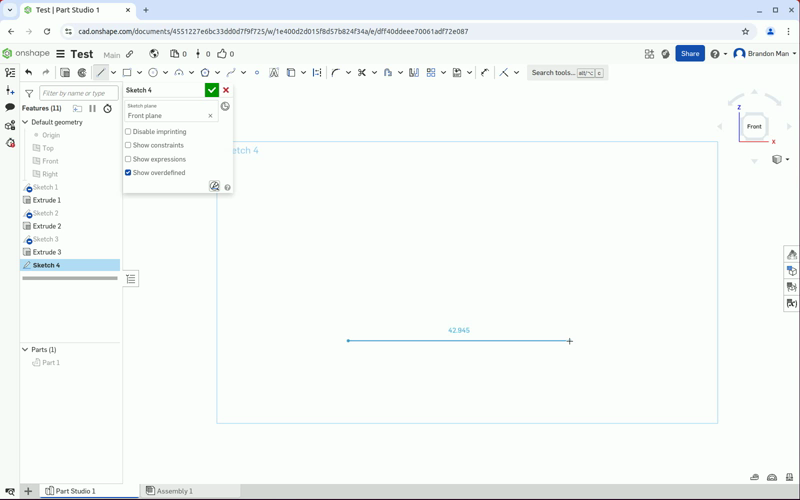
click(569, 340)
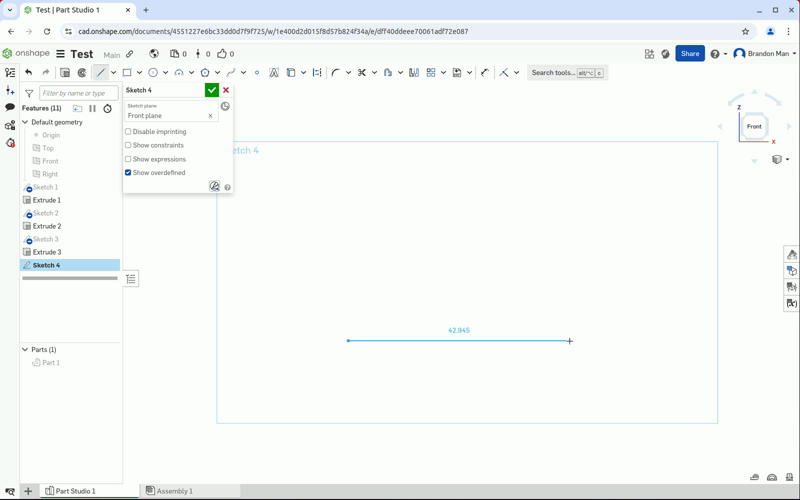
key_up(shift)
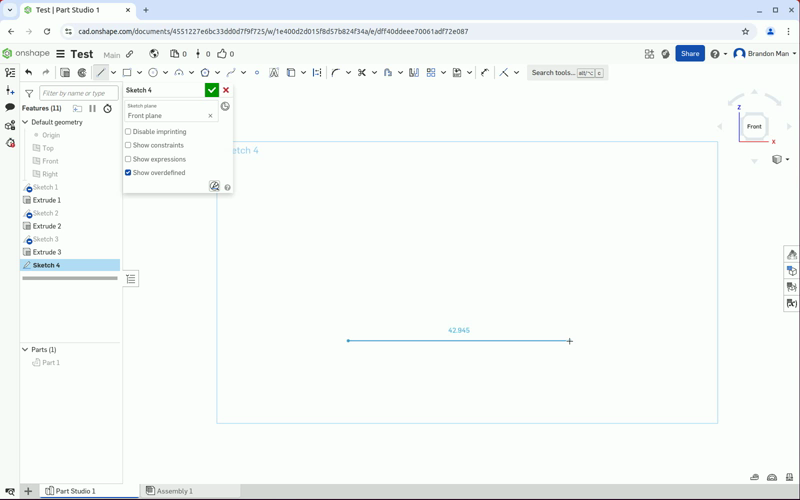
key_down(shift)
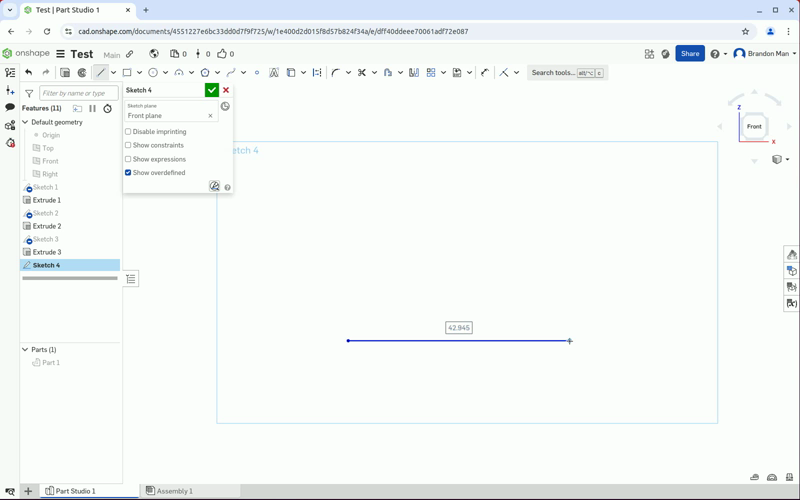
mouse_move(589, 340)
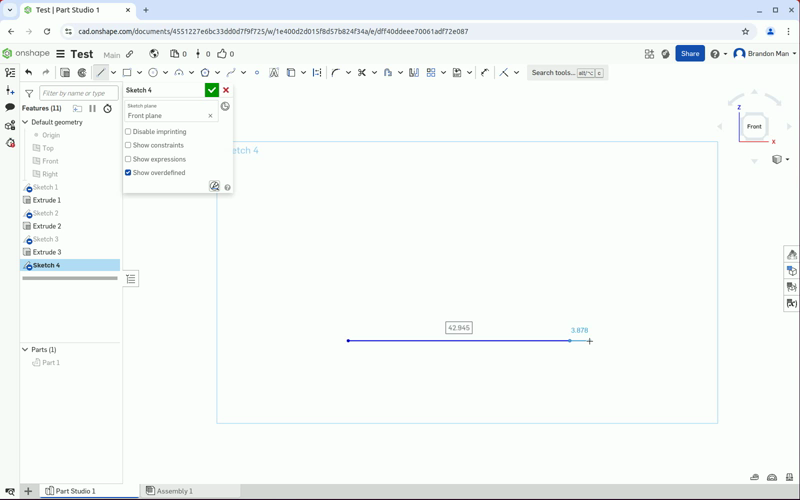
mouse_move(569, 289)
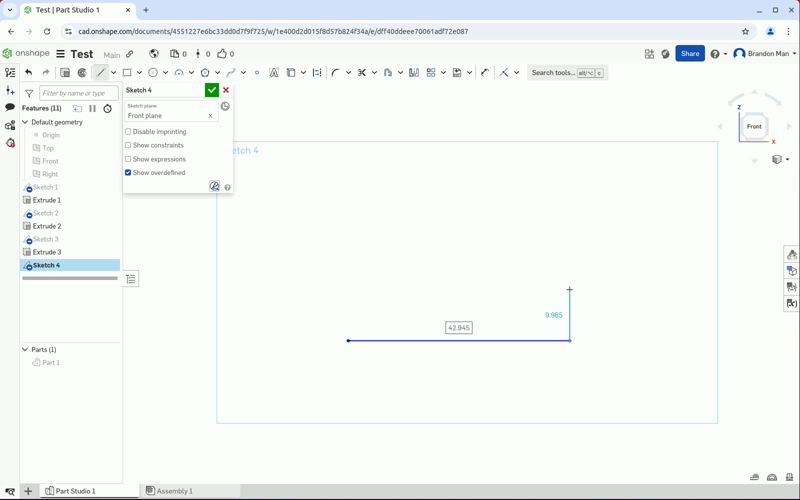
click(569, 289)
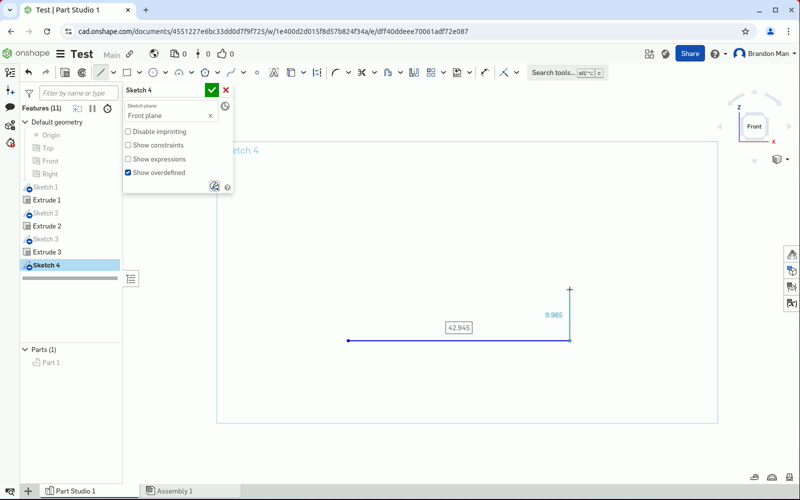
key_up(shift)
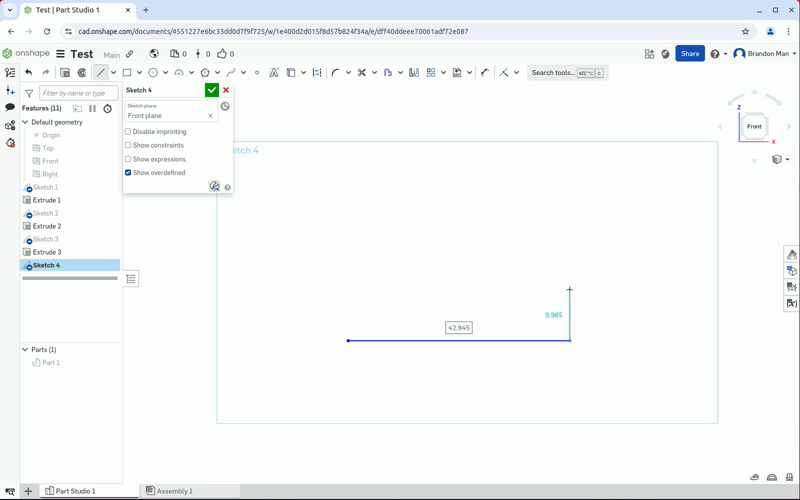
key_down(shift)
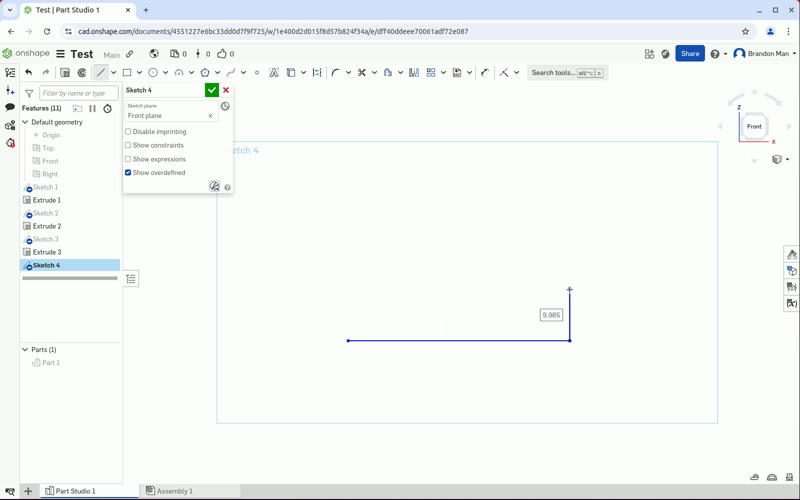
mouse_move(348, 289)
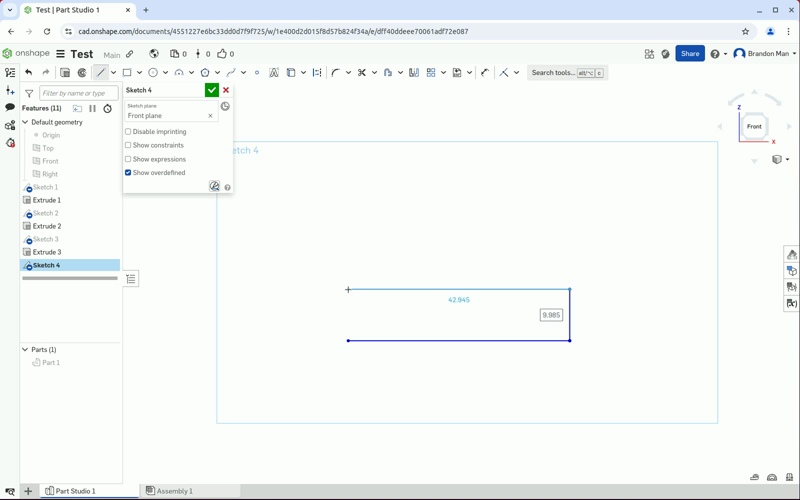
click(348, 289)
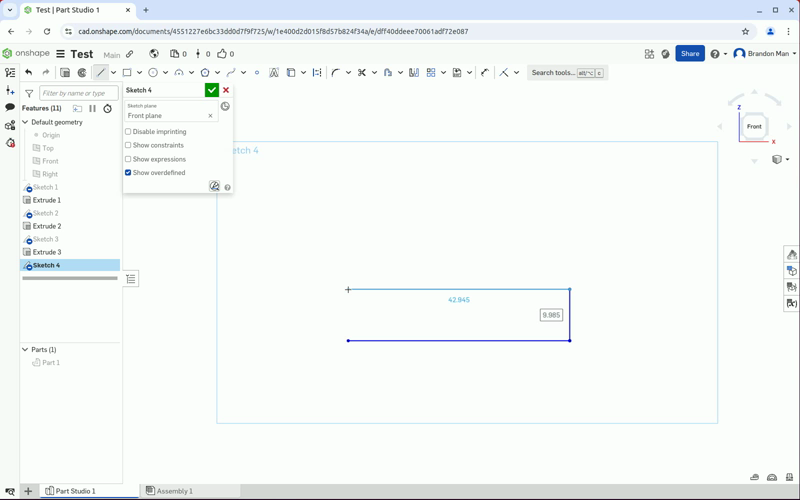
key_up(shift)
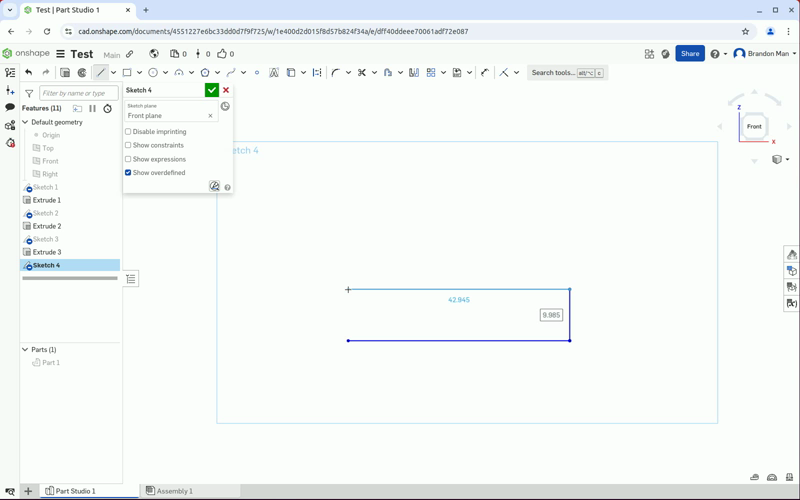
mouse_move(378, 289)
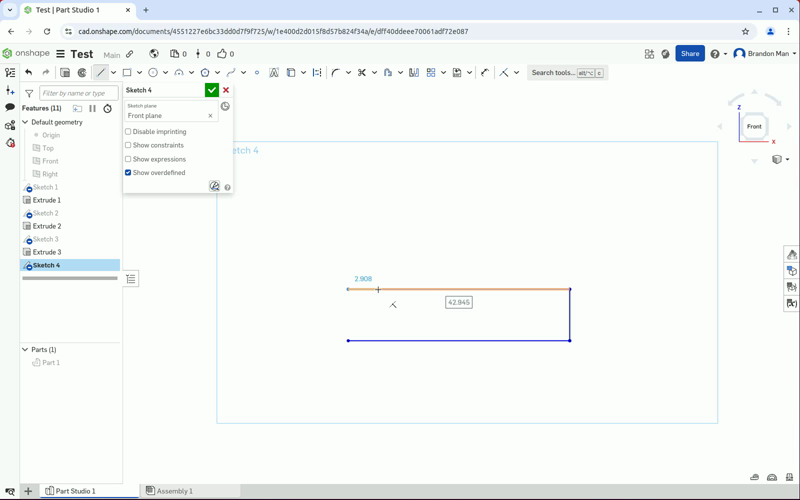
key_down(shift)
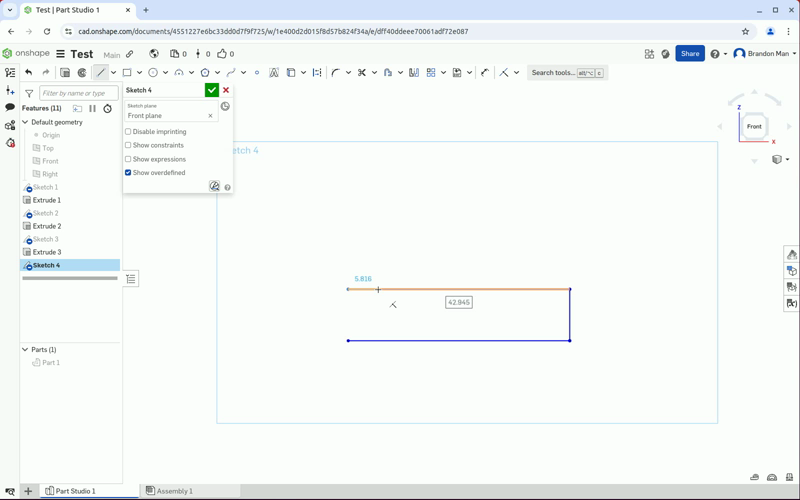
mouse_move(348, 340)
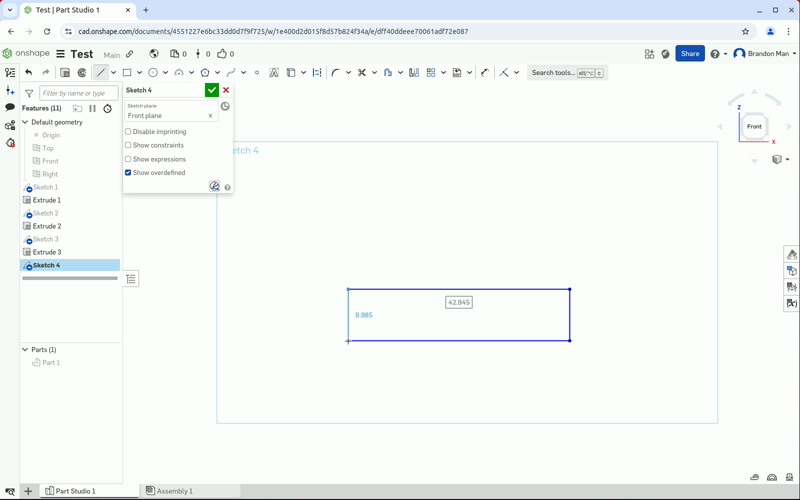
key_up(shift)
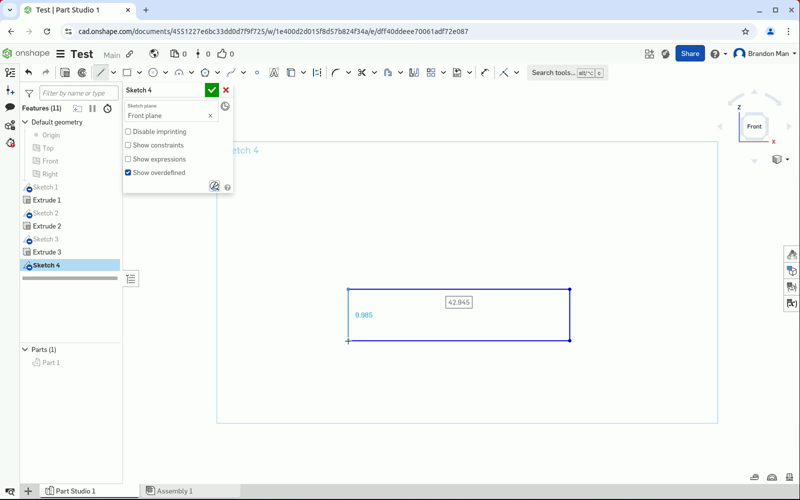
click(348, 340)
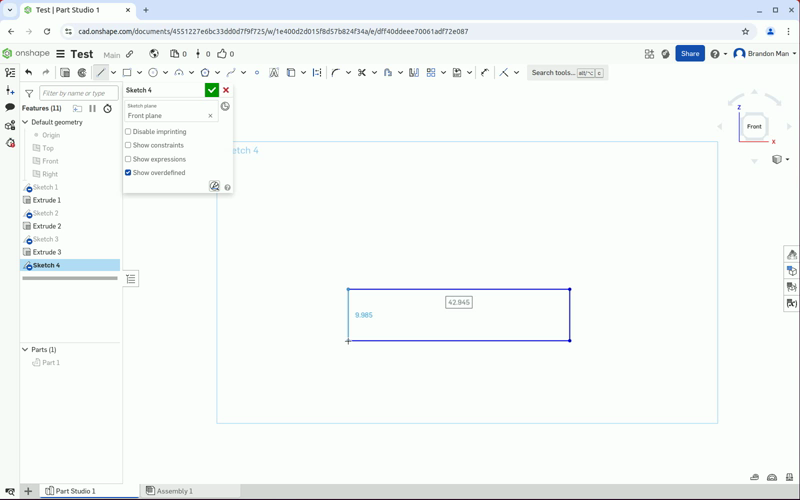
key(esc)
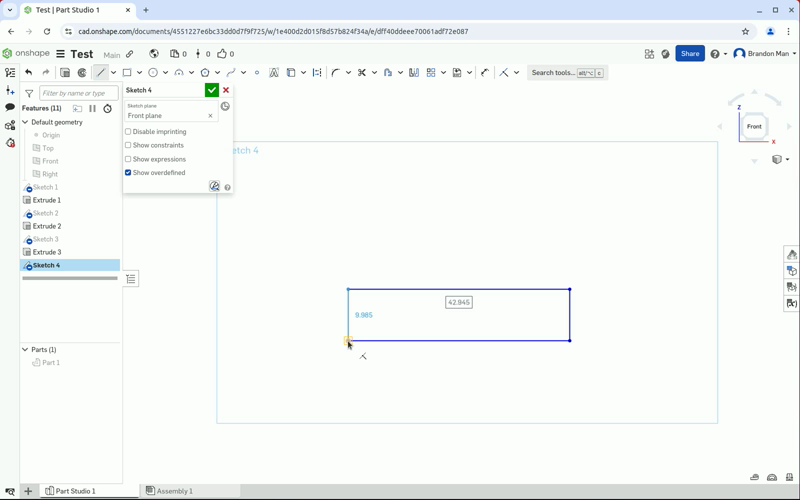
key(c)
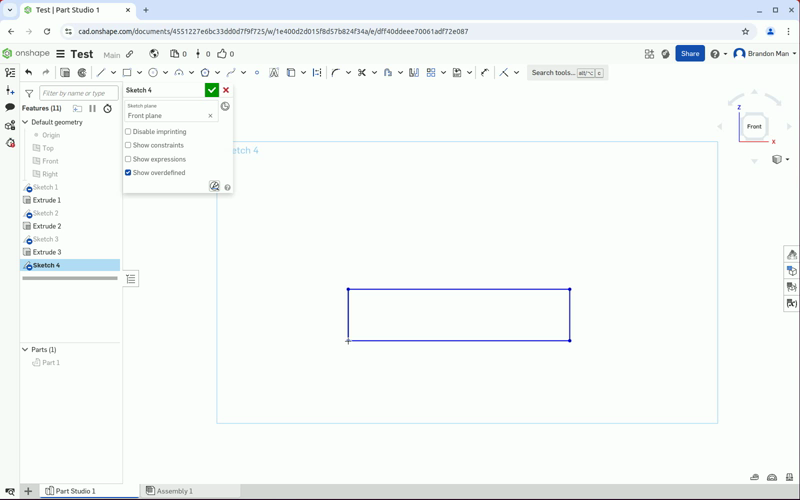
key_down(shift)
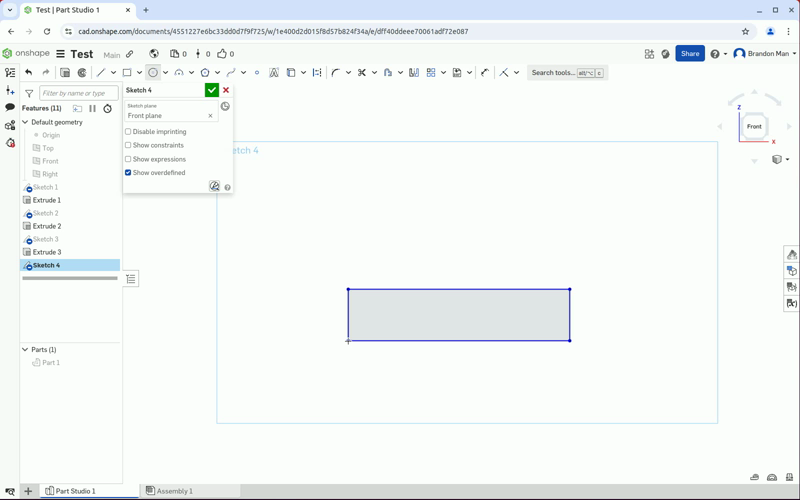
mouse_move(350, 338)
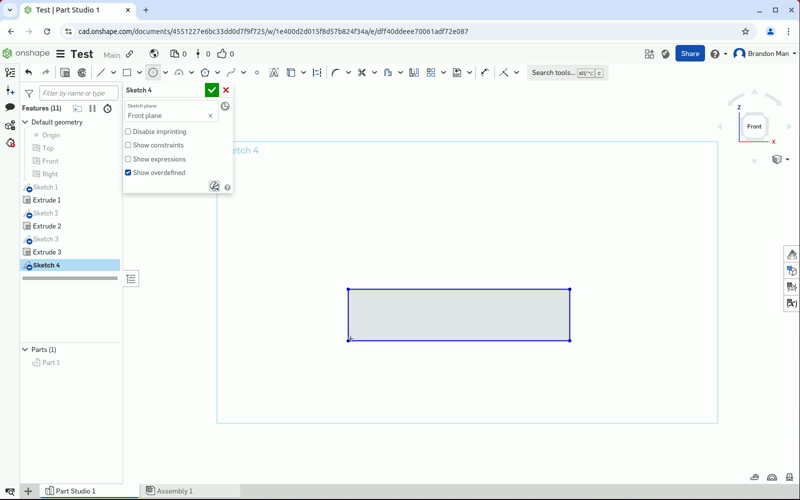
scroll(6)
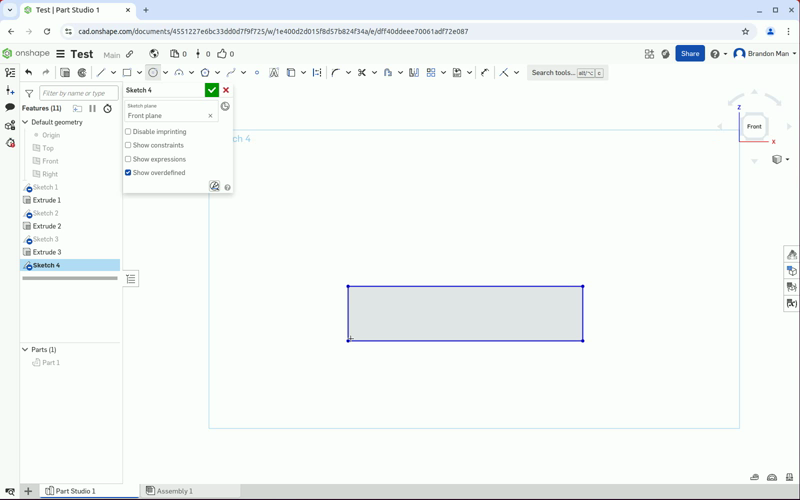
scroll(6)
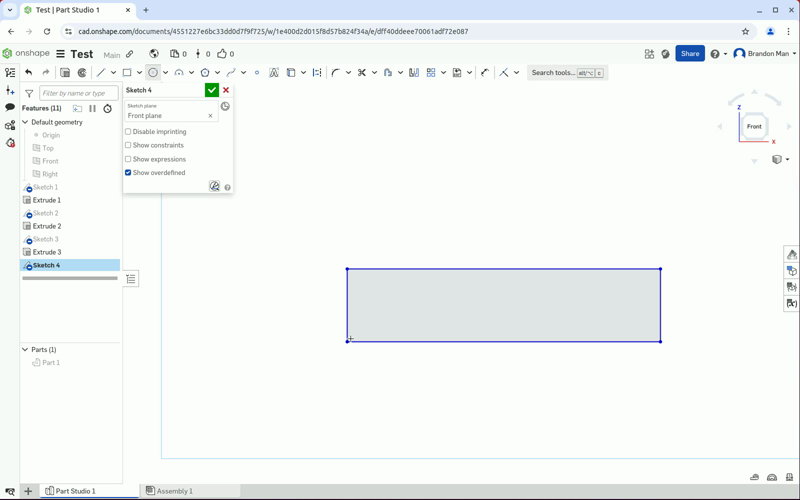
scroll(6)
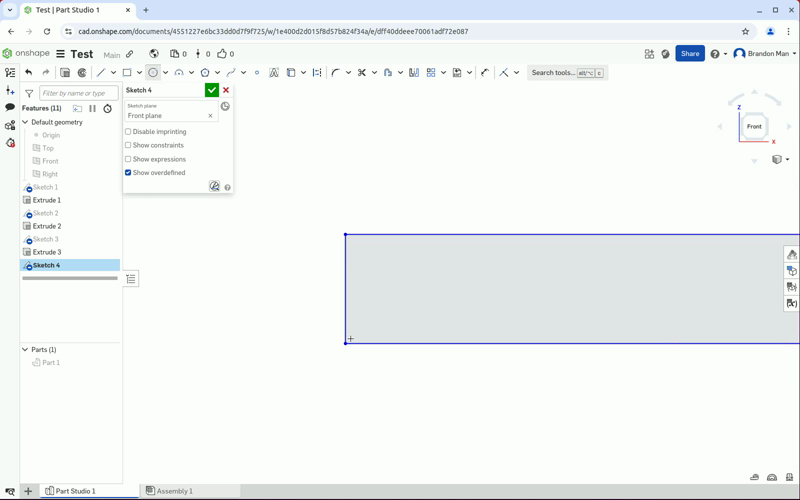
scroll(6)
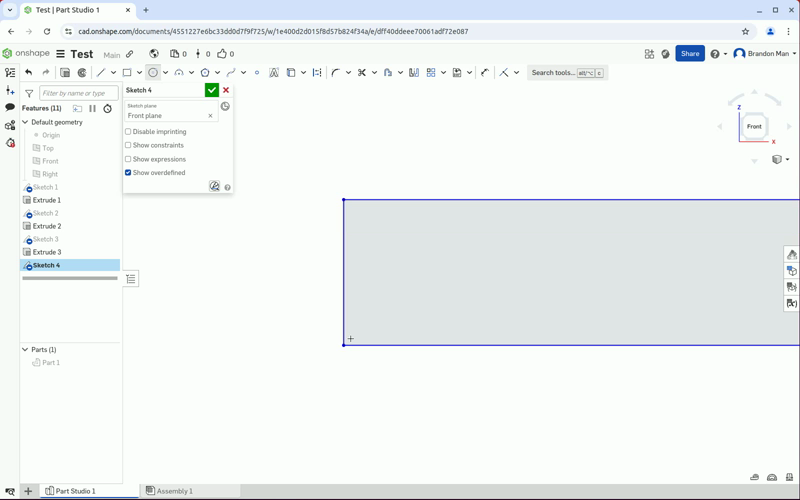
scroll(6)
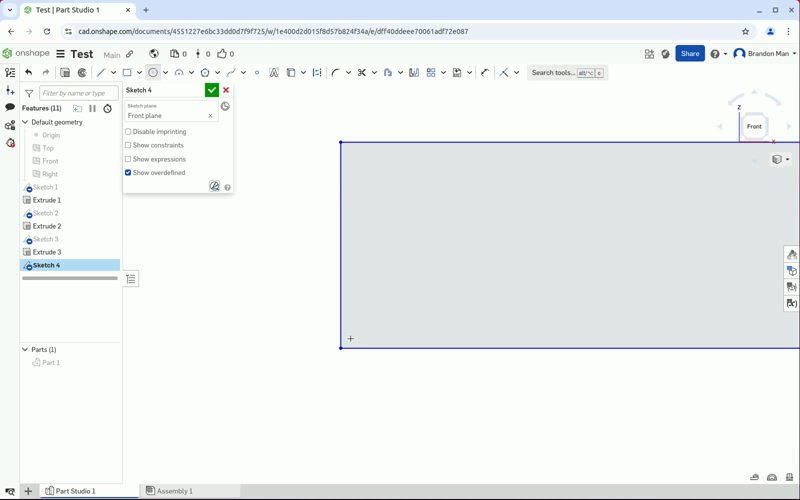
scroll(6)
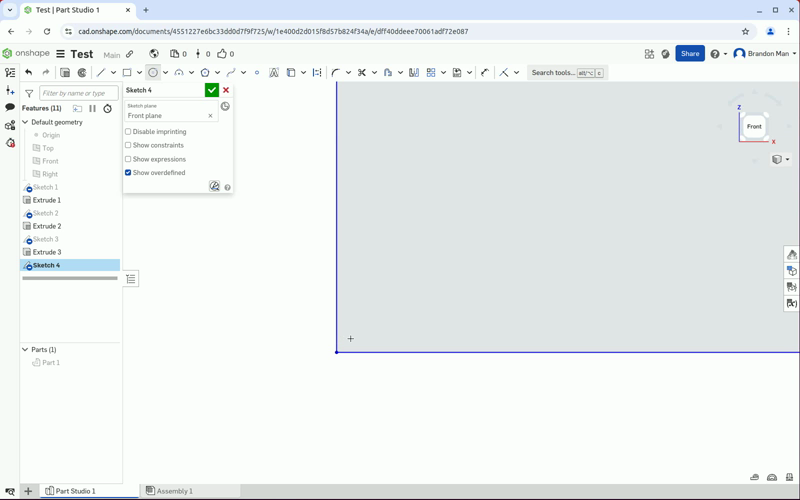
scroll(6)
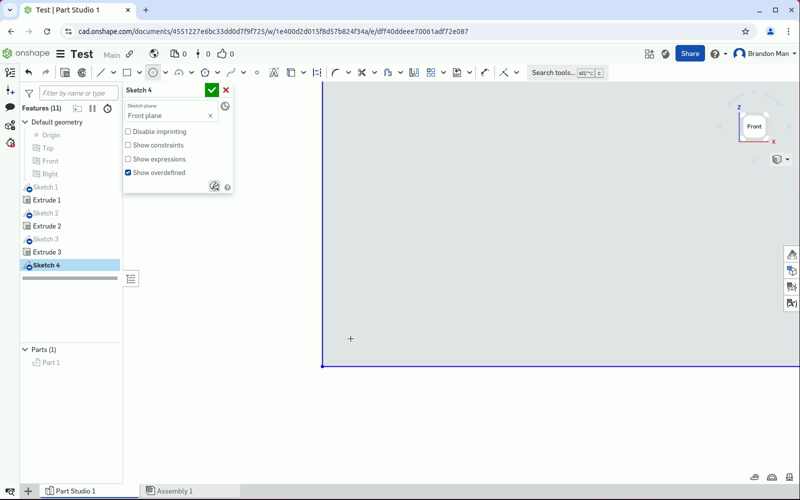
click(350, 338)
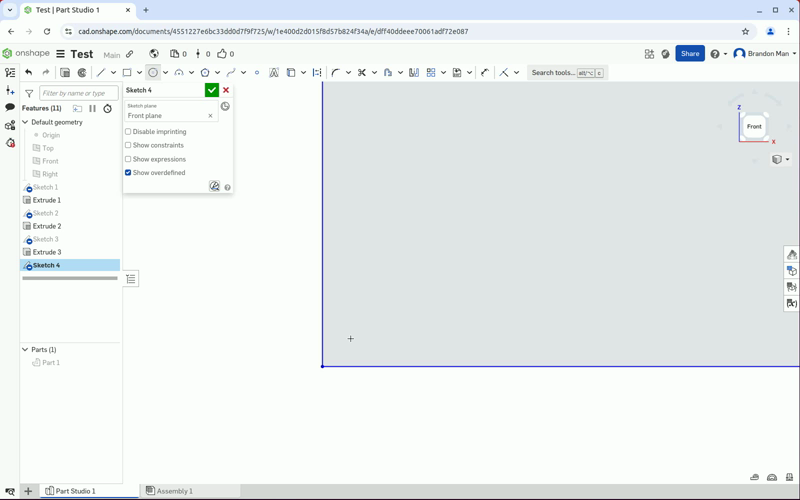
scroll(-6)
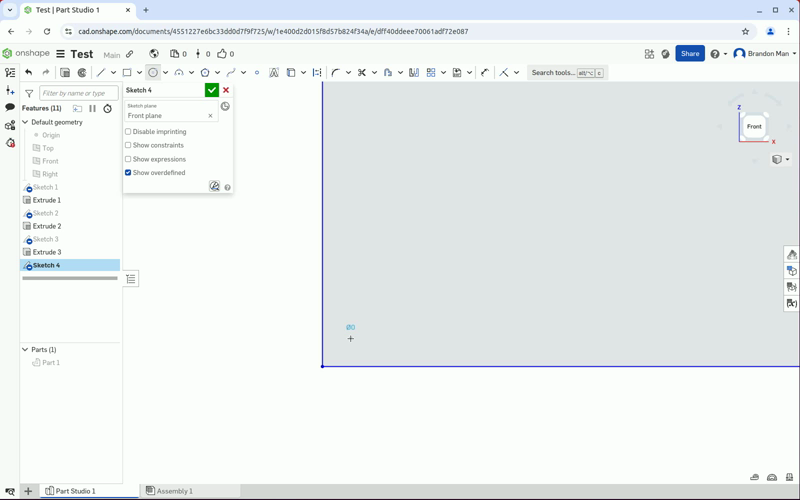
scroll(-6)
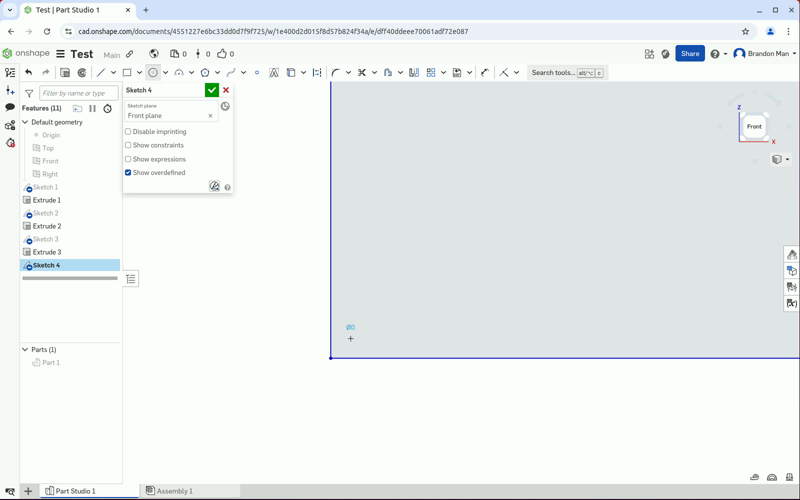
scroll(-6)
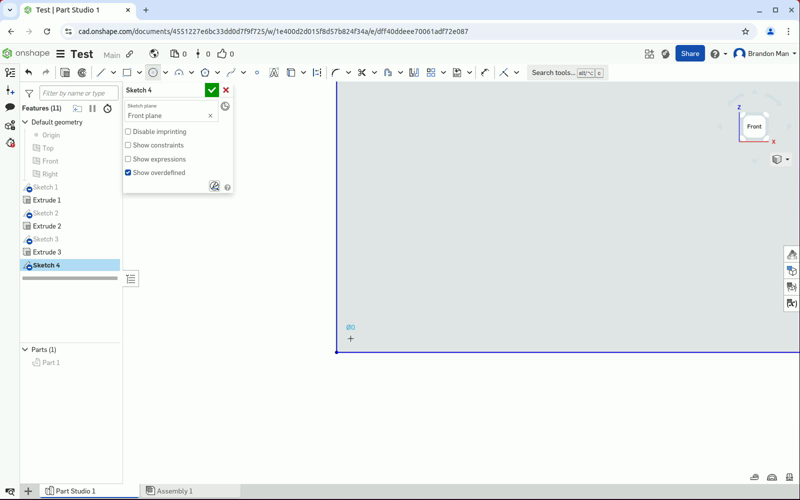
scroll(-6)
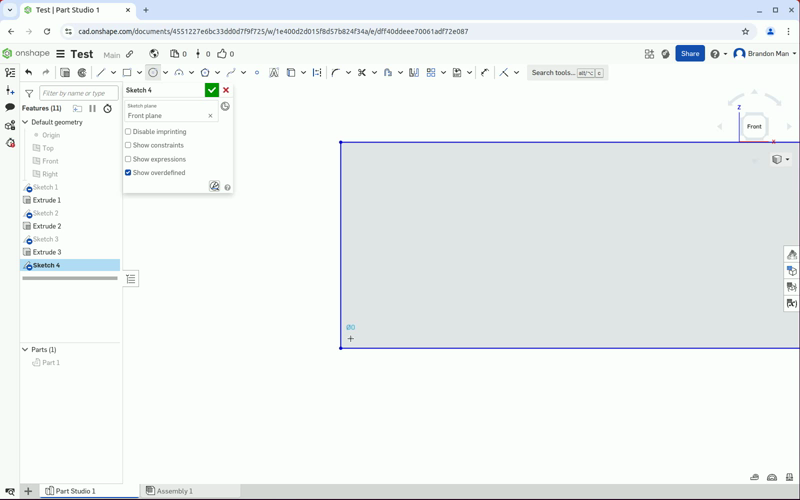
scroll(-6)
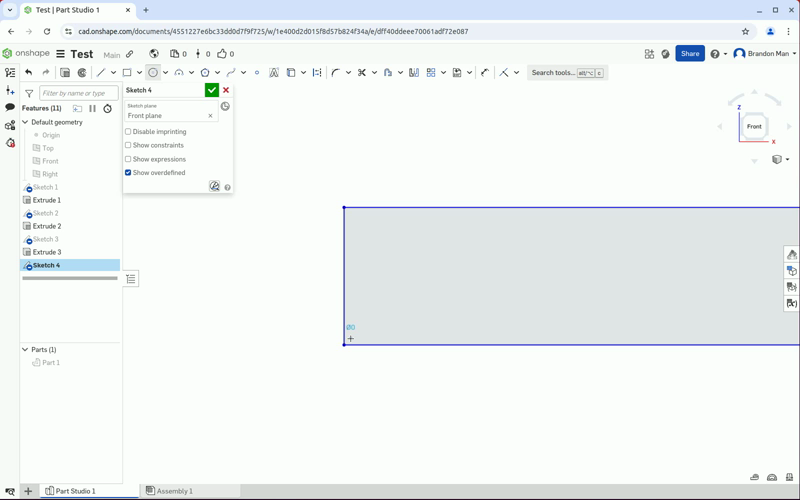
scroll(-6)
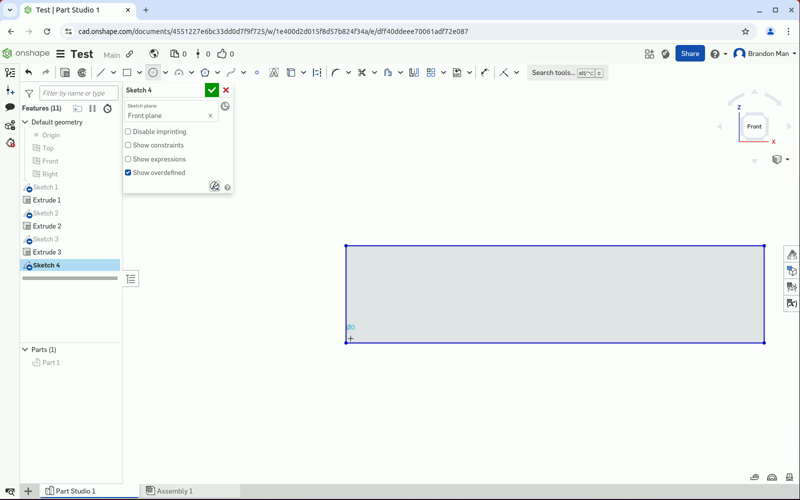
scroll(-6)
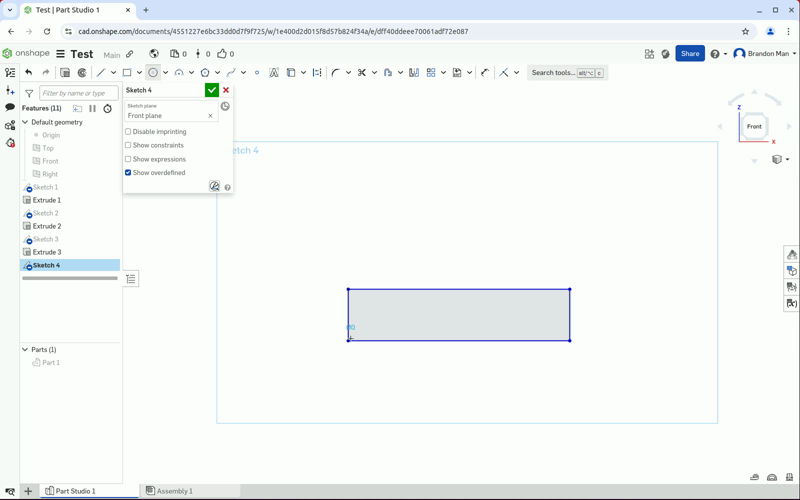
key_up(shift)
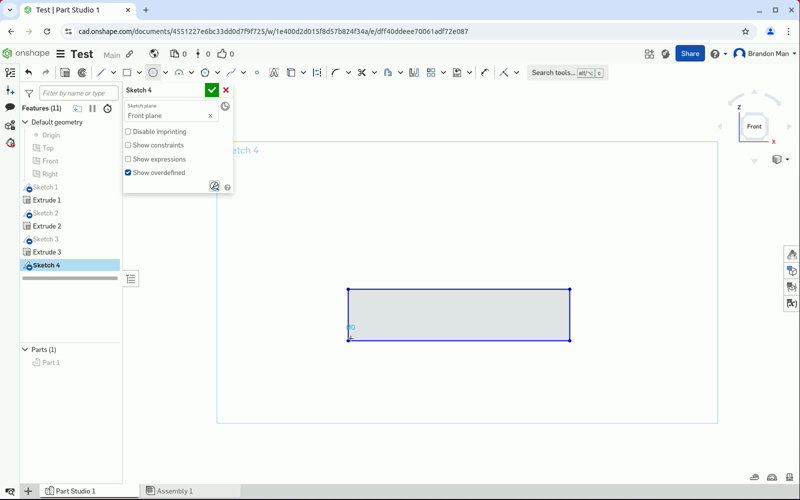
mouse_move(353, 338)
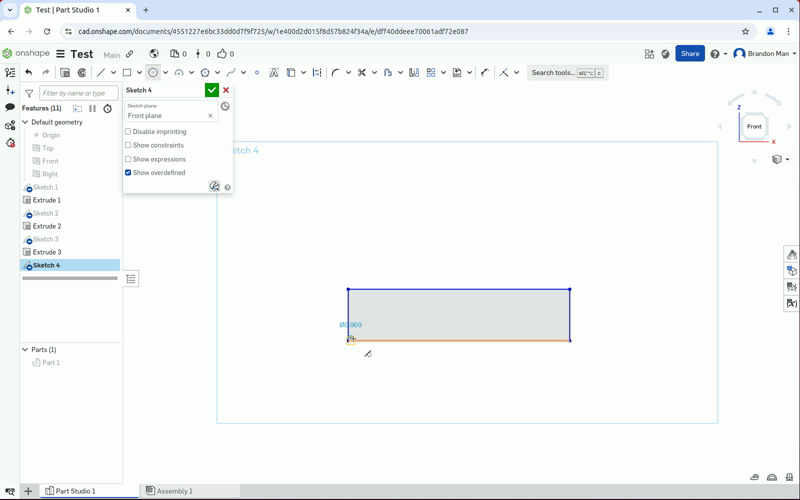
scroll(6)
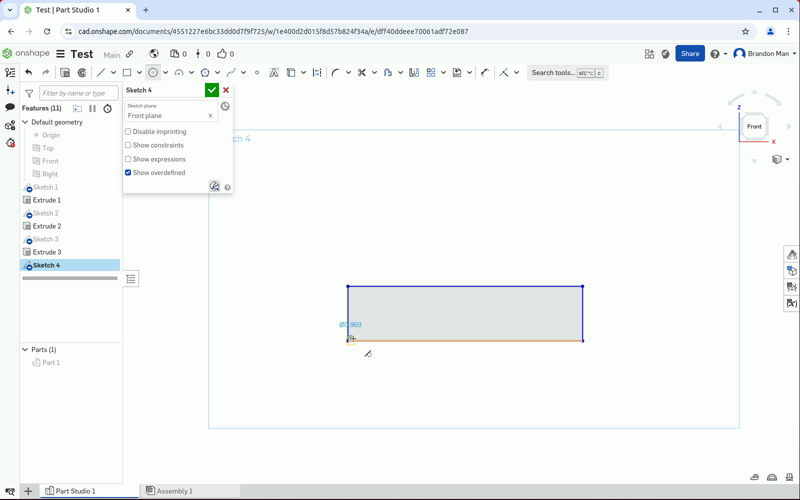
scroll(6)
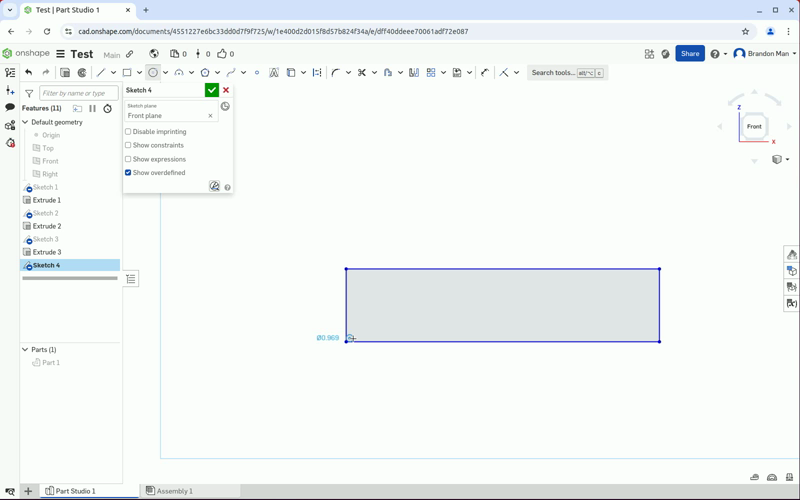
scroll(6)
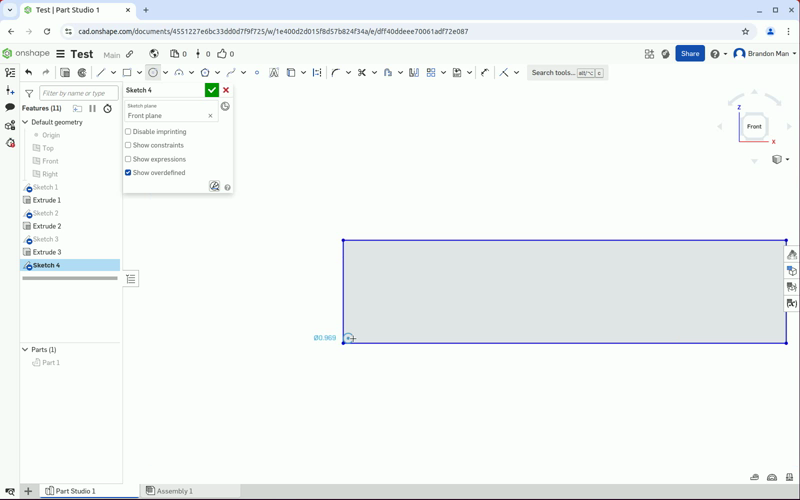
scroll(6)
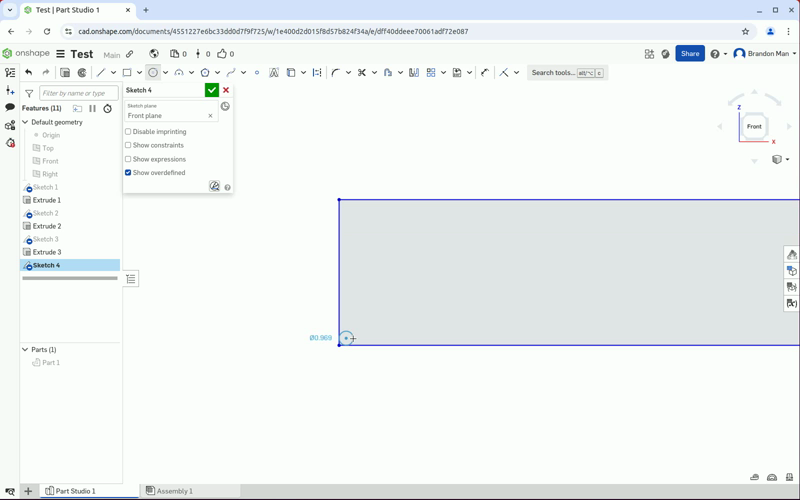
scroll(6)
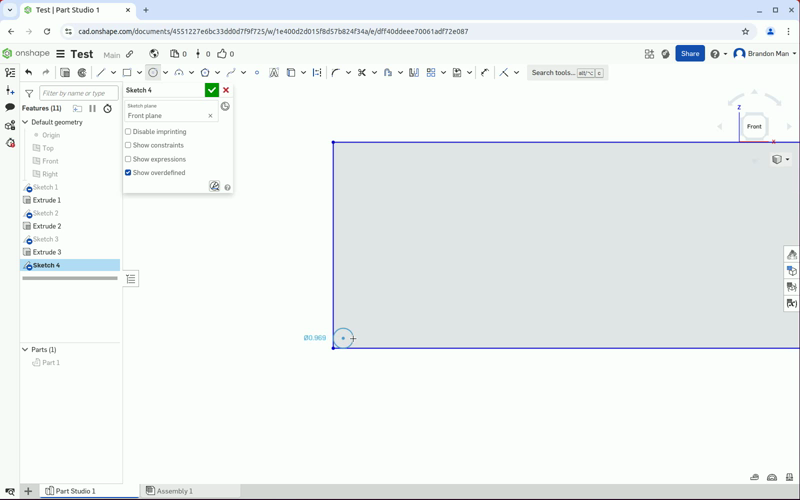
scroll(6)
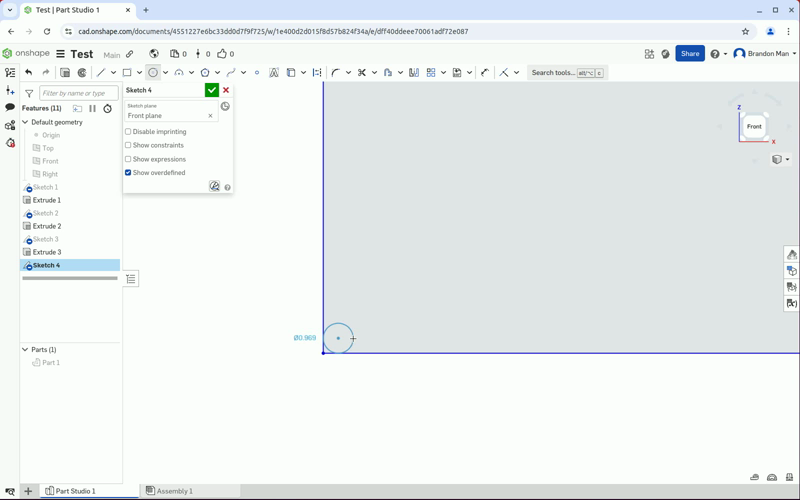
scroll(6)
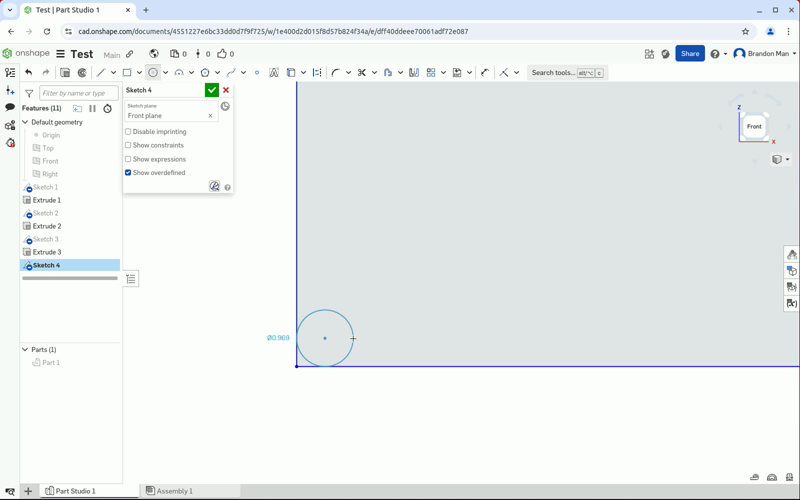
click(353, 338)
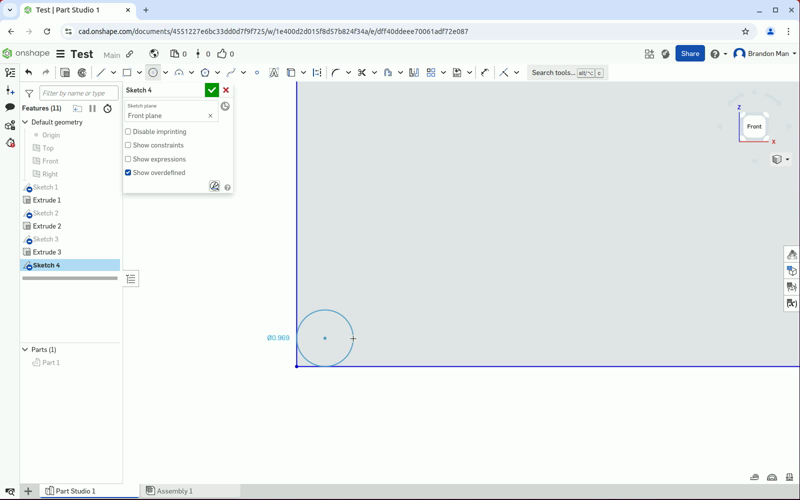
scroll(-6)
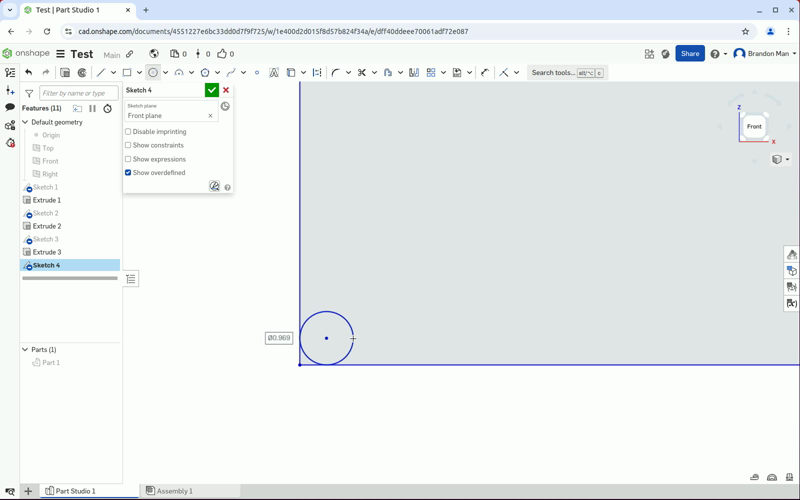
scroll(-6)
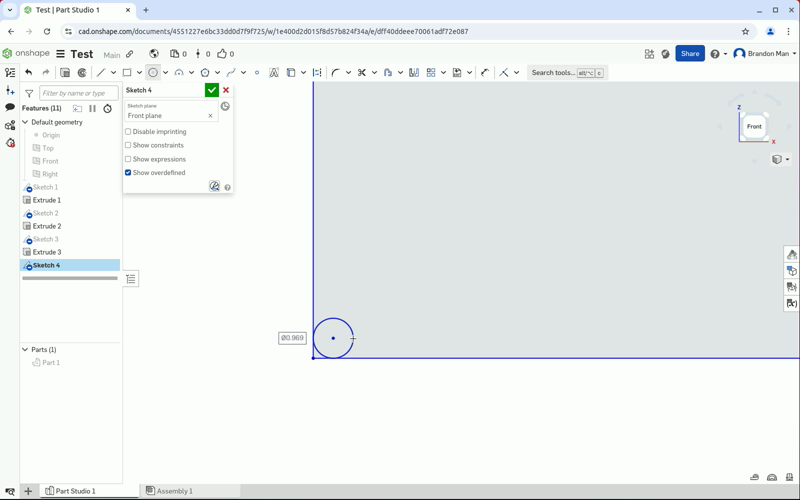
scroll(-6)
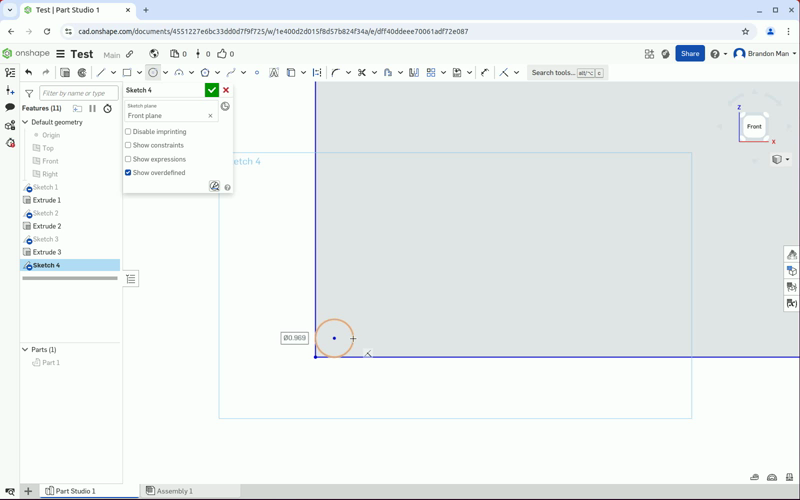
scroll(-6)
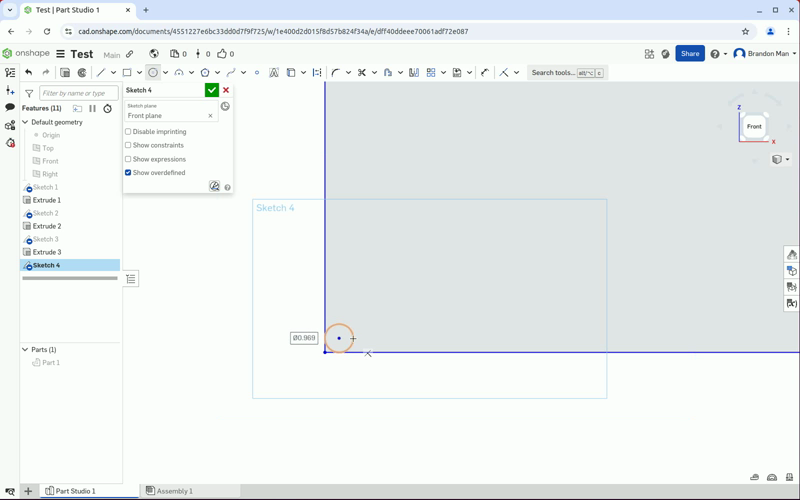
scroll(-6)
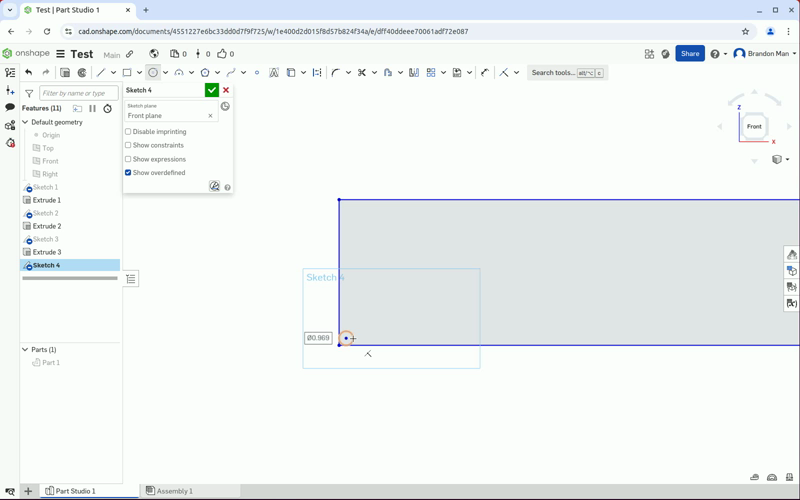
scroll(-6)
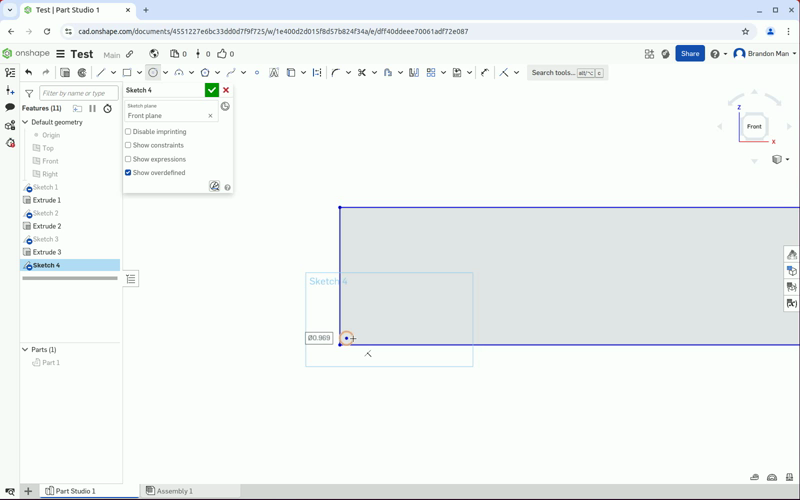
scroll(-6)
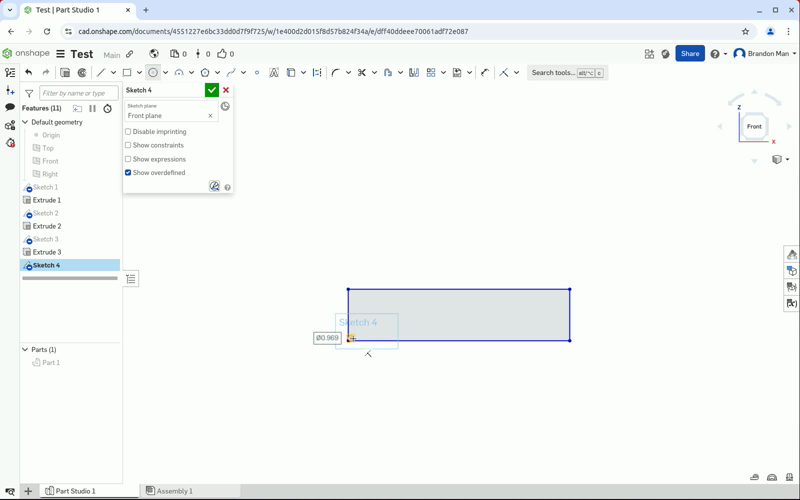
key(esc)
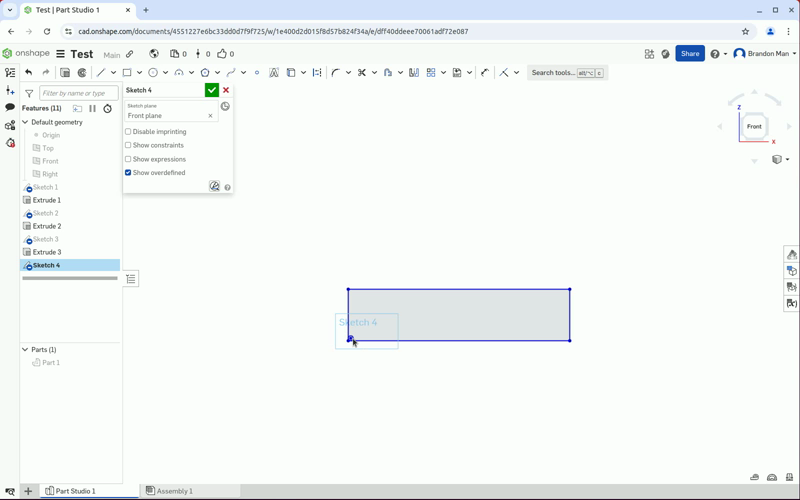
key(c)
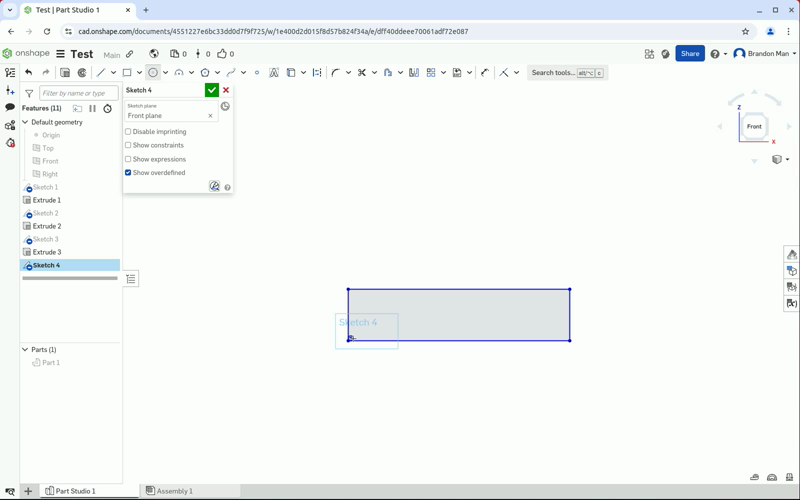
key_down(shift)
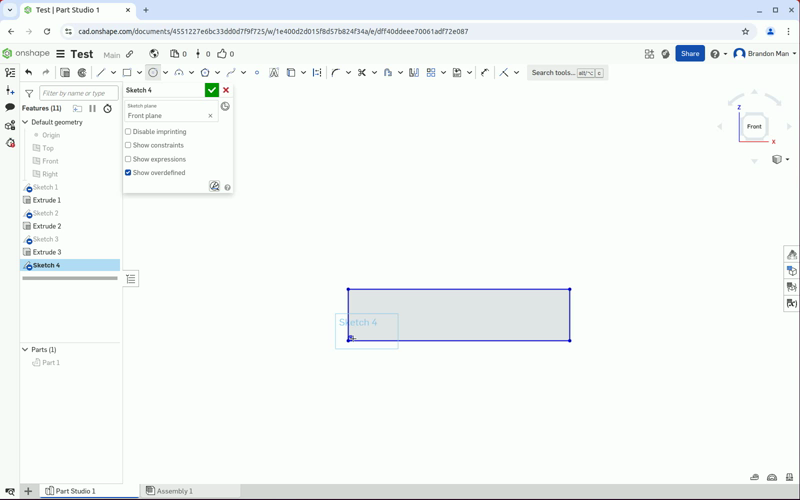
mouse_move(350, 293)
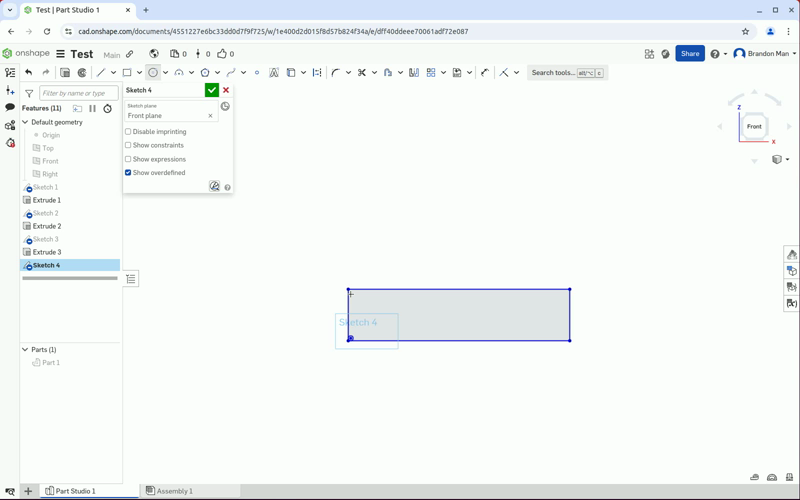
click(350, 293)
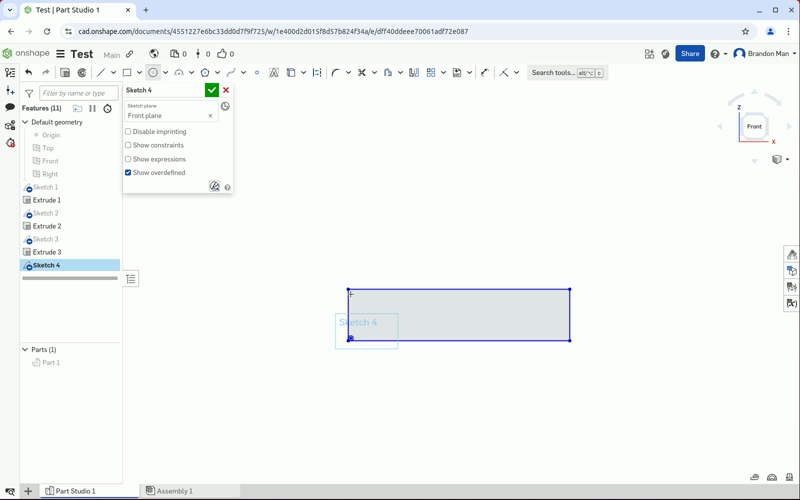
key_up(shift)
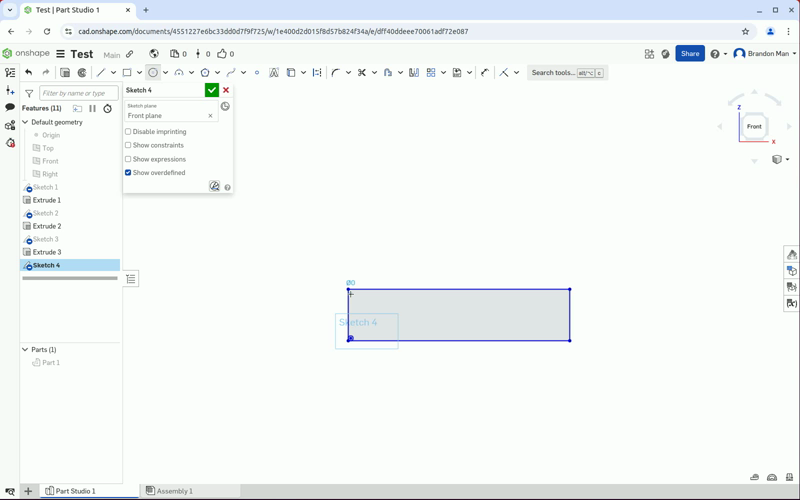
mouse_move(353, 293)
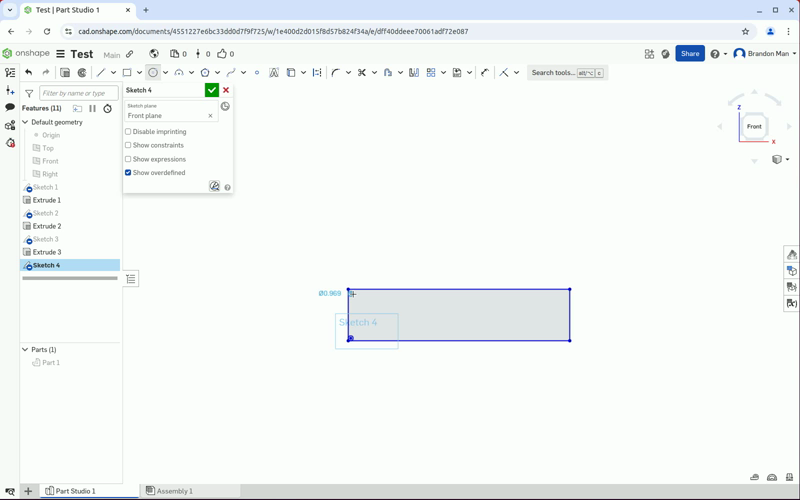
scroll(6)
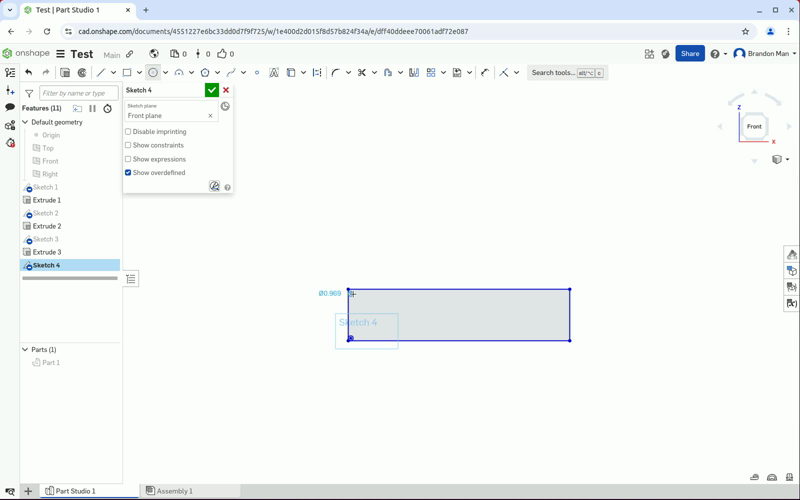
scroll(6)
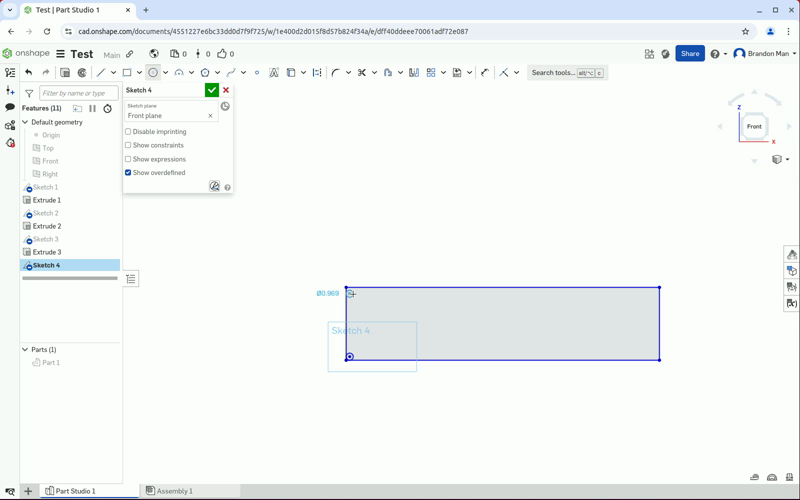
scroll(6)
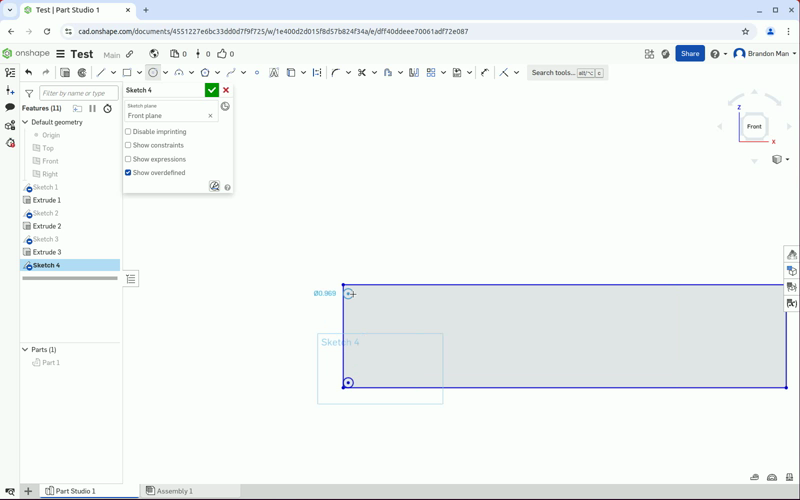
scroll(6)
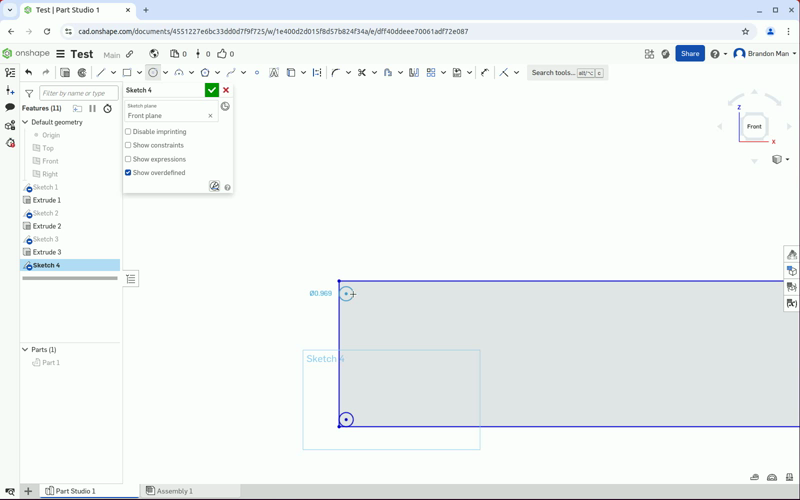
scroll(6)
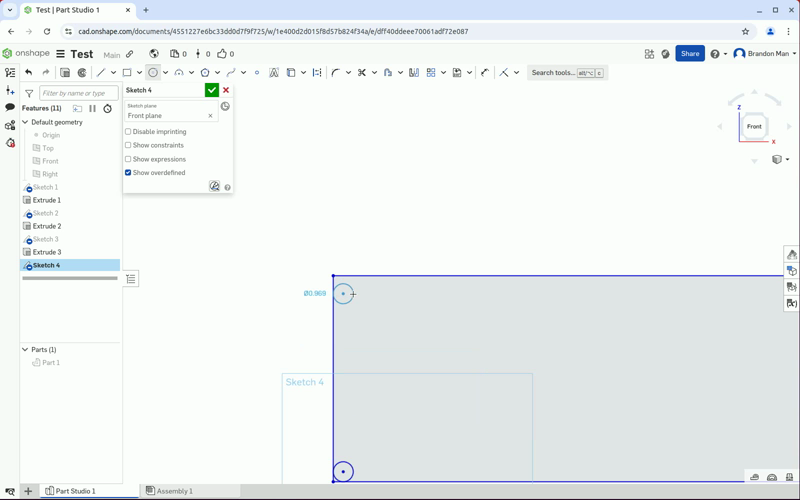
scroll(6)
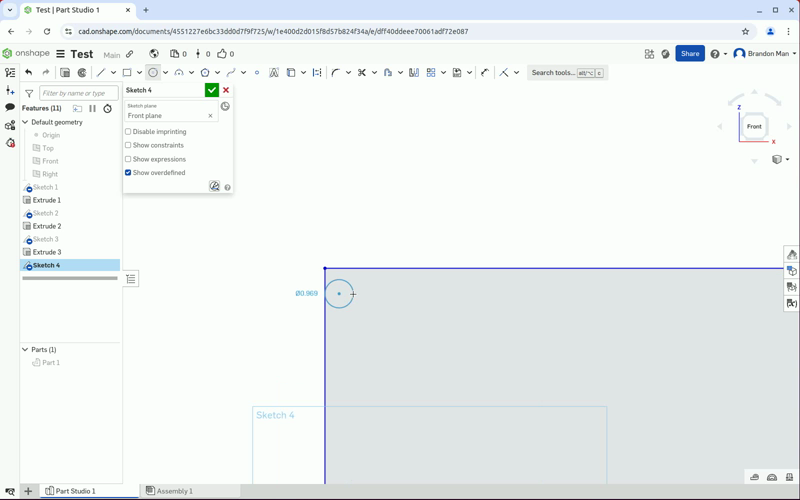
scroll(6)
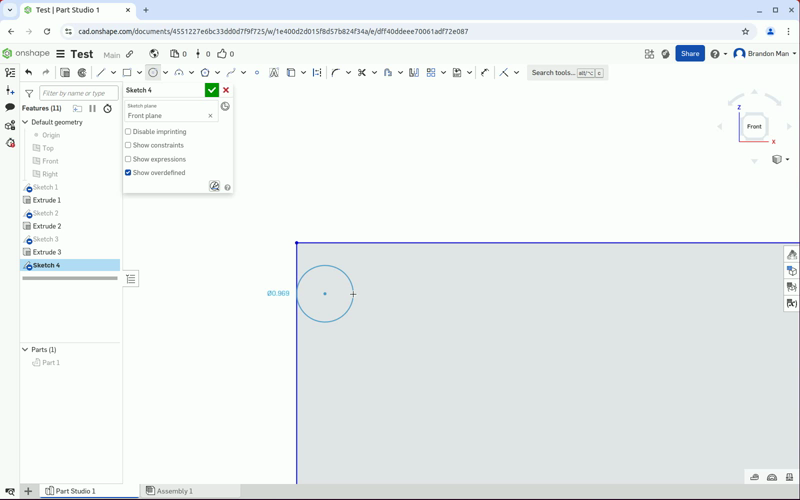
click(353, 293)
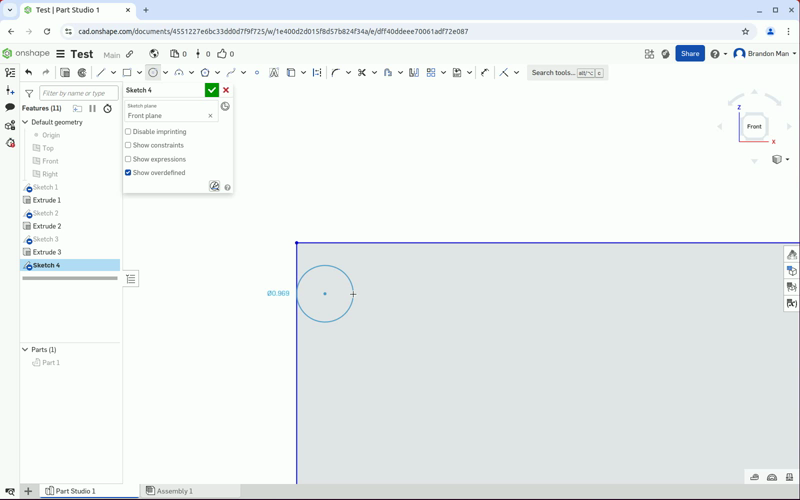
scroll(-6)
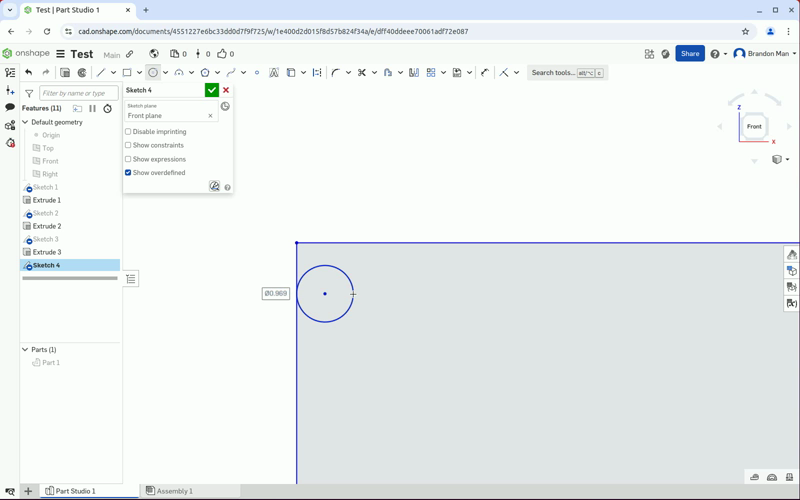
scroll(-6)
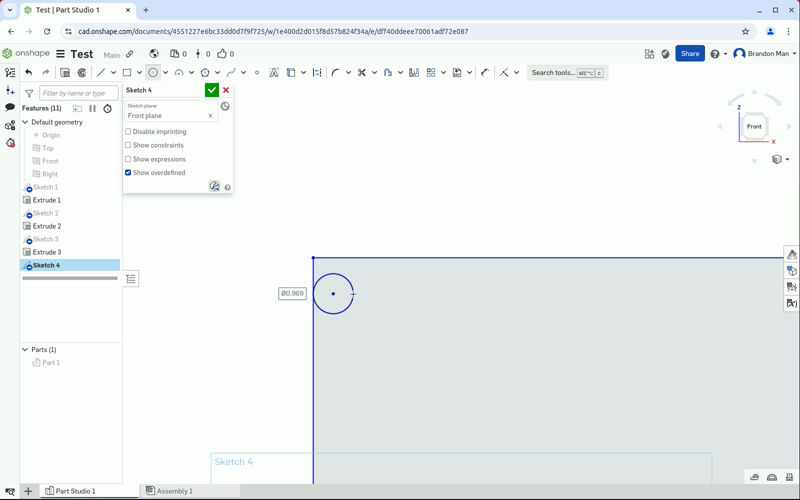
scroll(-6)
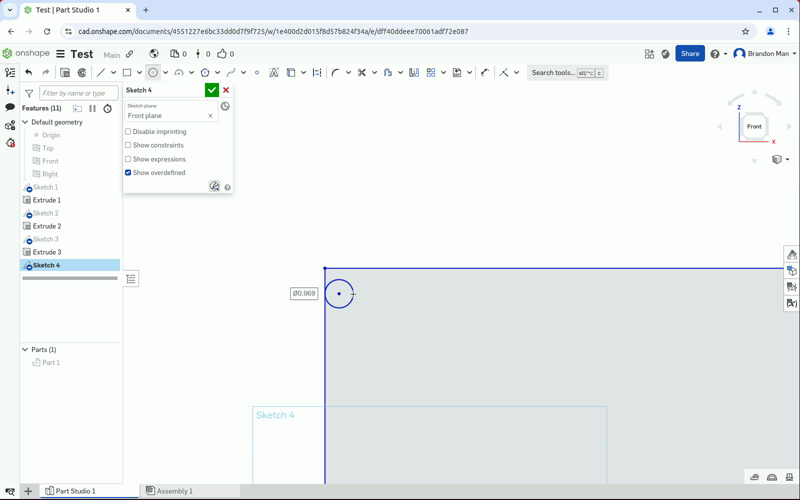
scroll(-6)
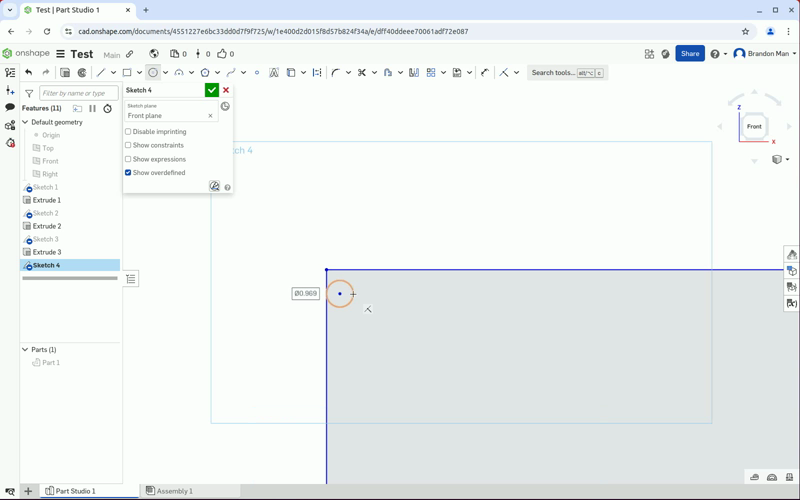
scroll(-6)
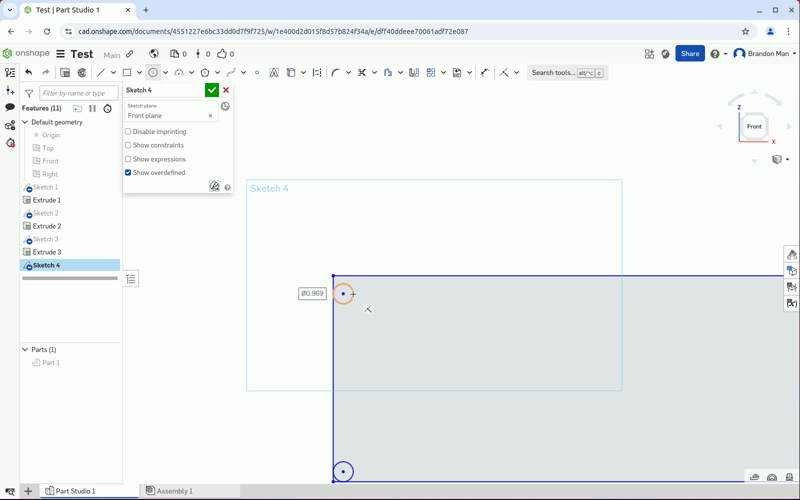
scroll(-6)
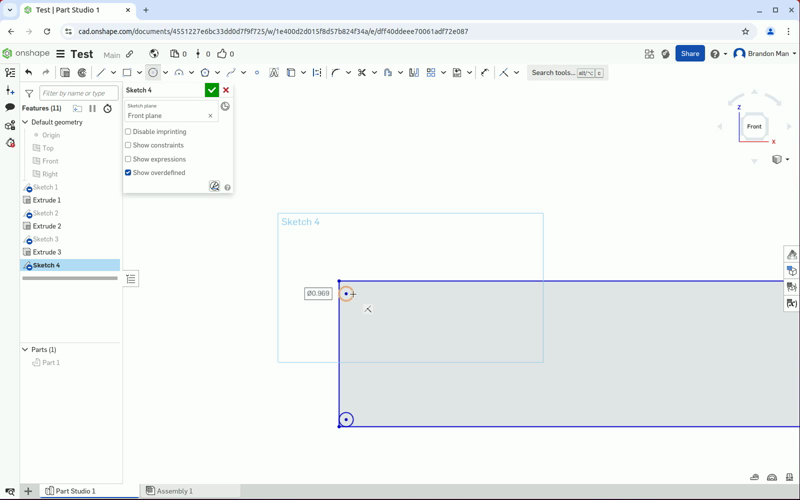
scroll(-6)
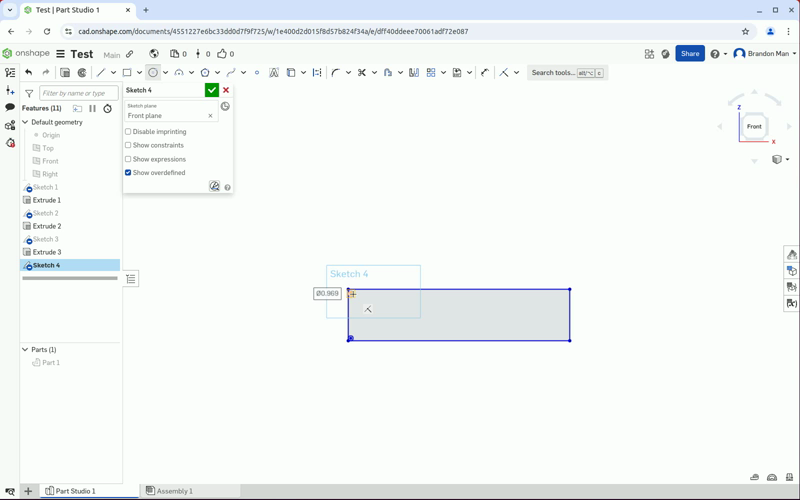
key(esc)
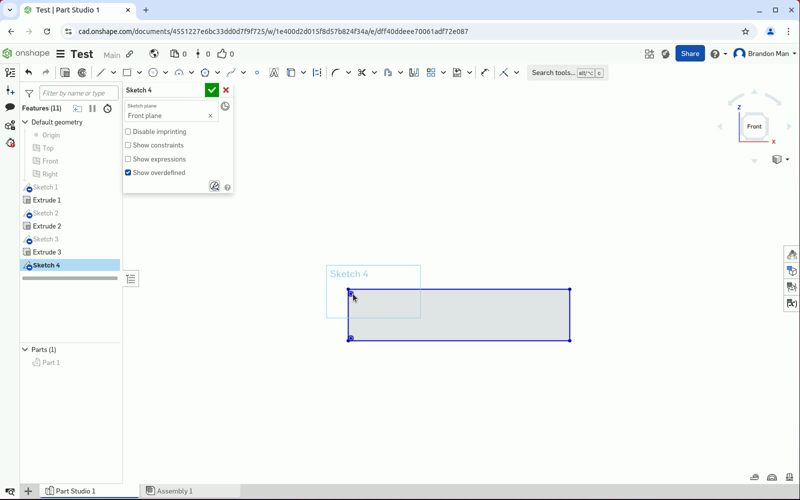
key(c)
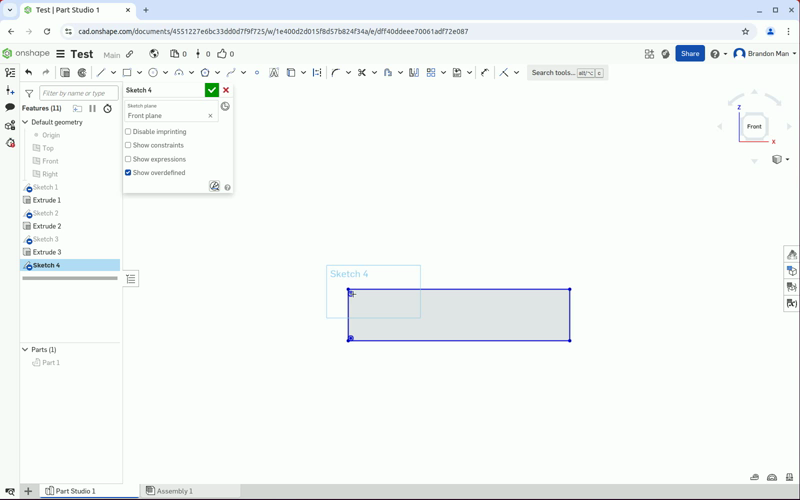
key_down(shift)
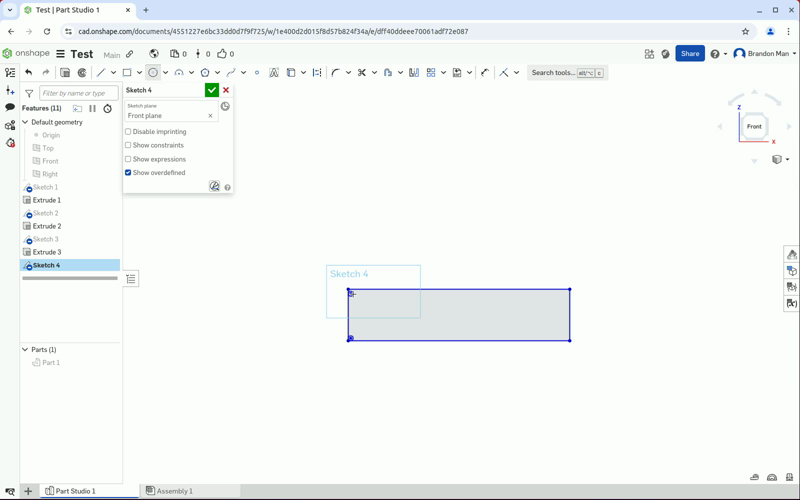
mouse_move(567, 338)
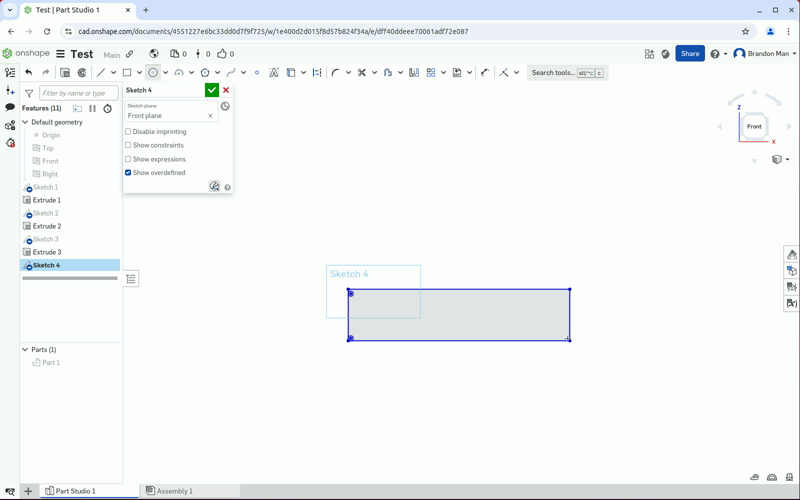
scroll(6)
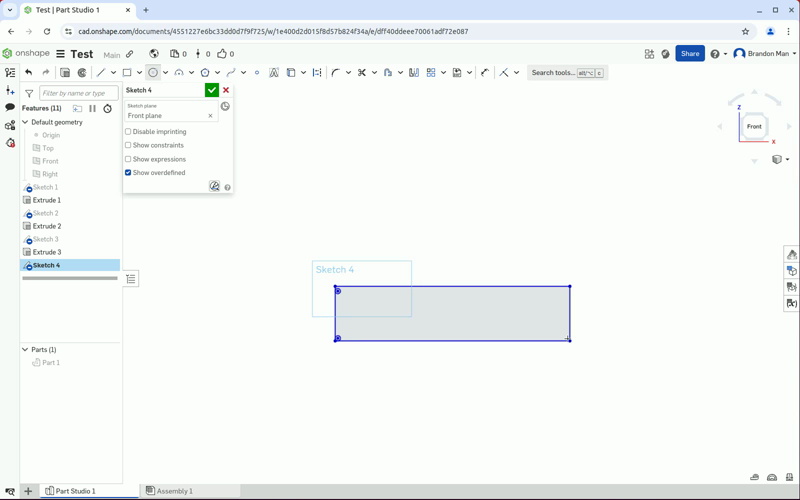
scroll(6)
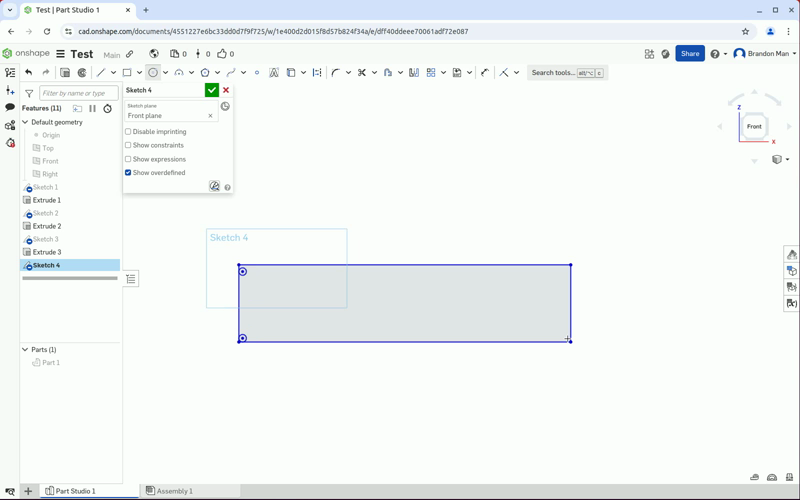
scroll(6)
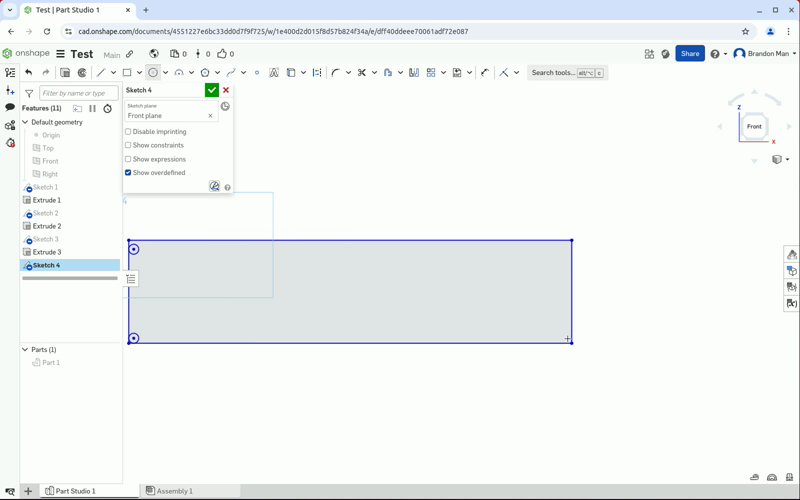
scroll(6)
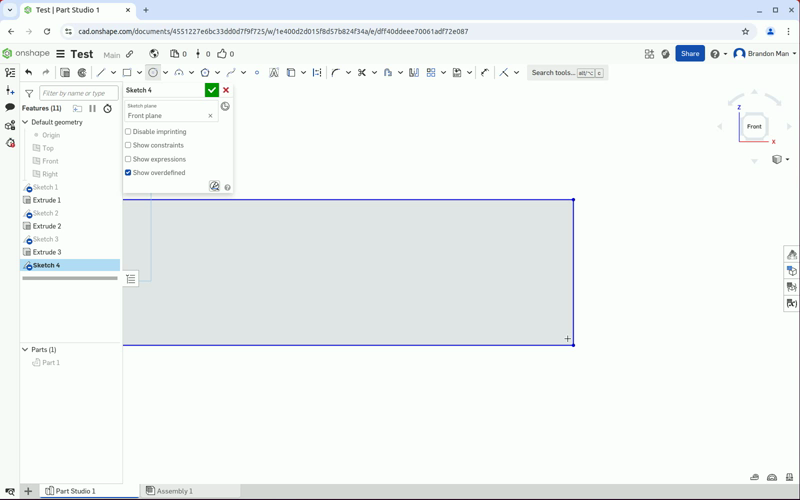
scroll(6)
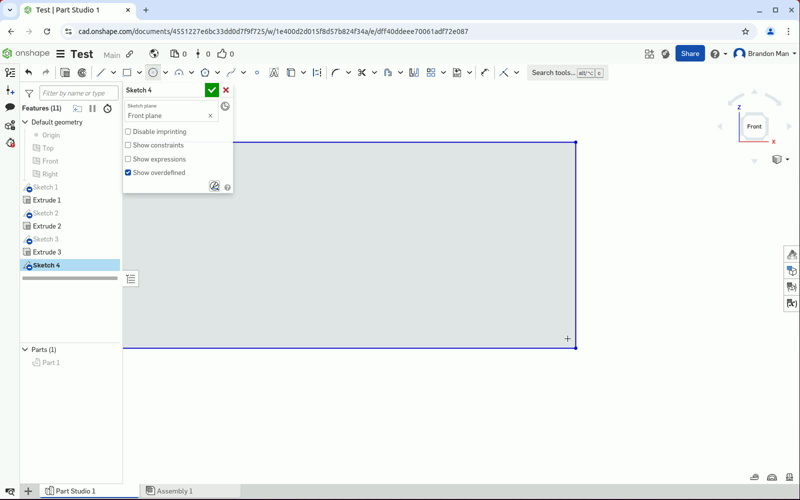
scroll(6)
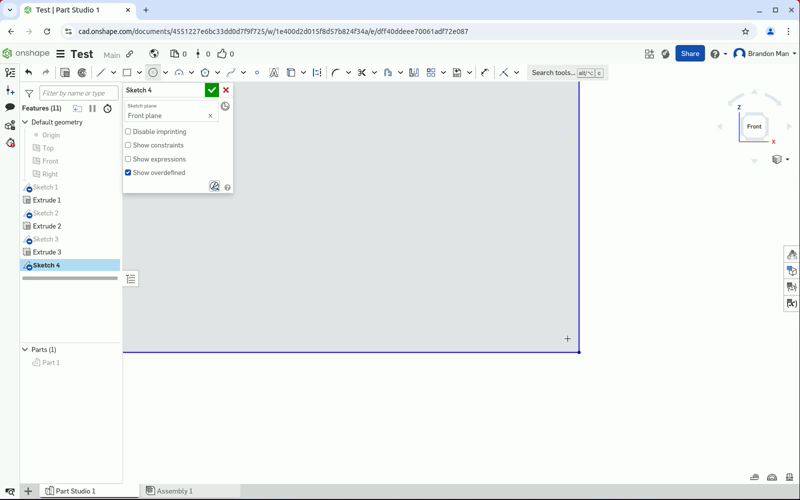
scroll(6)
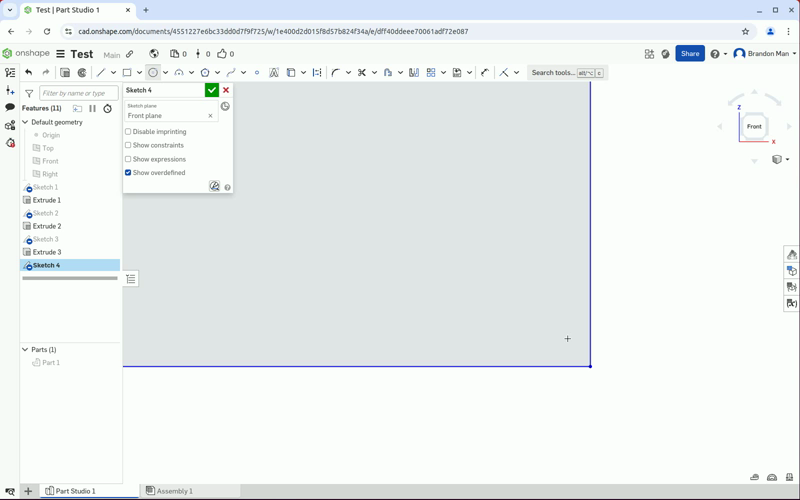
click(567, 338)
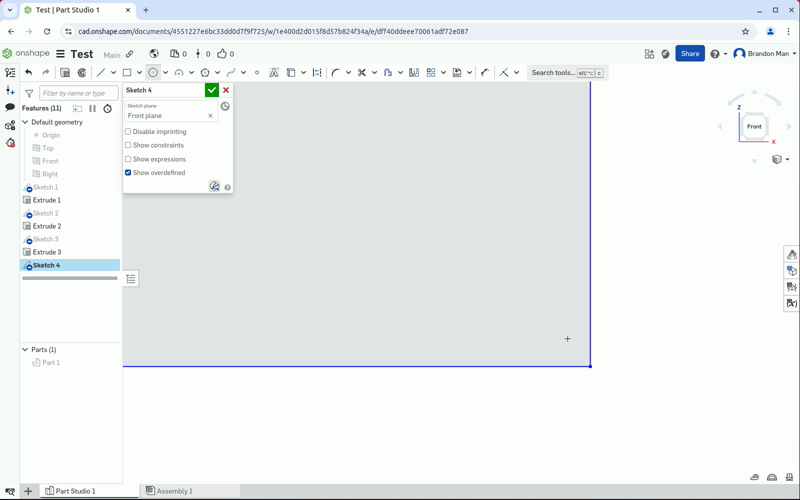
scroll(-6)
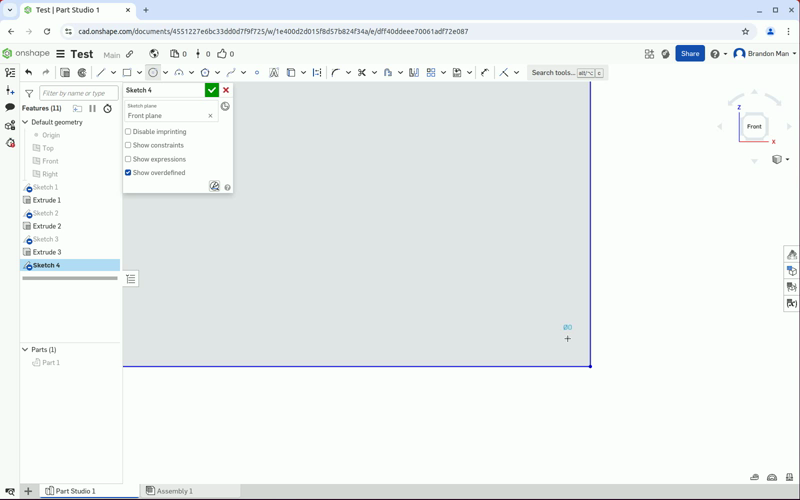
scroll(-6)
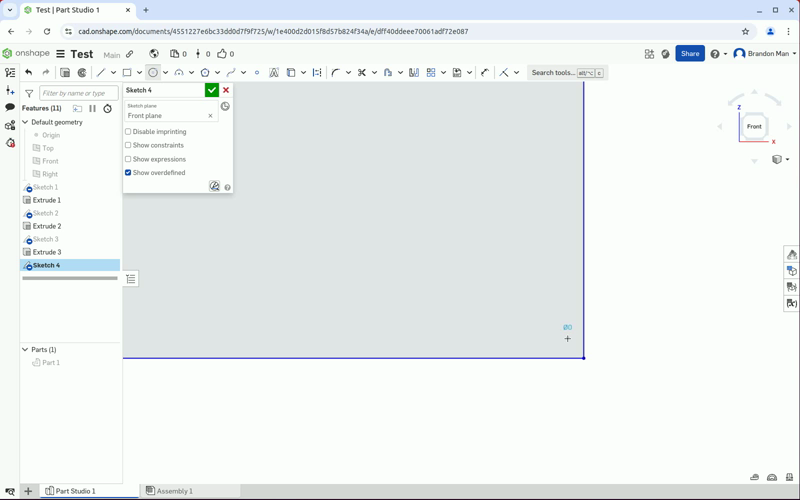
scroll(-6)
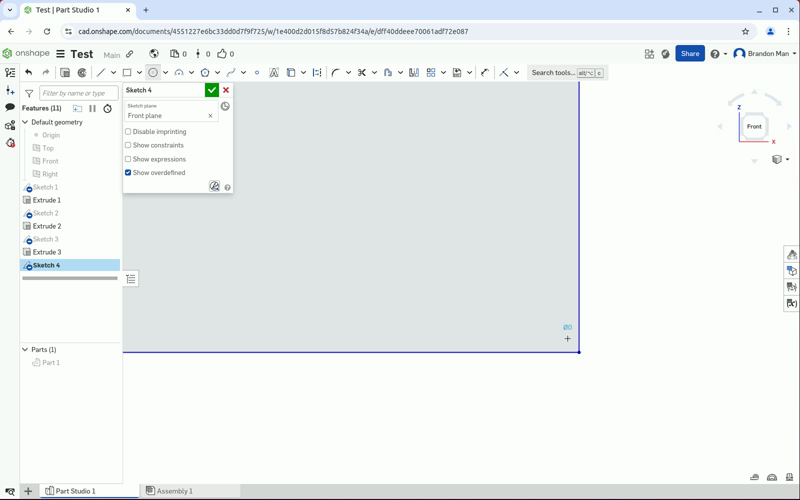
scroll(-6)
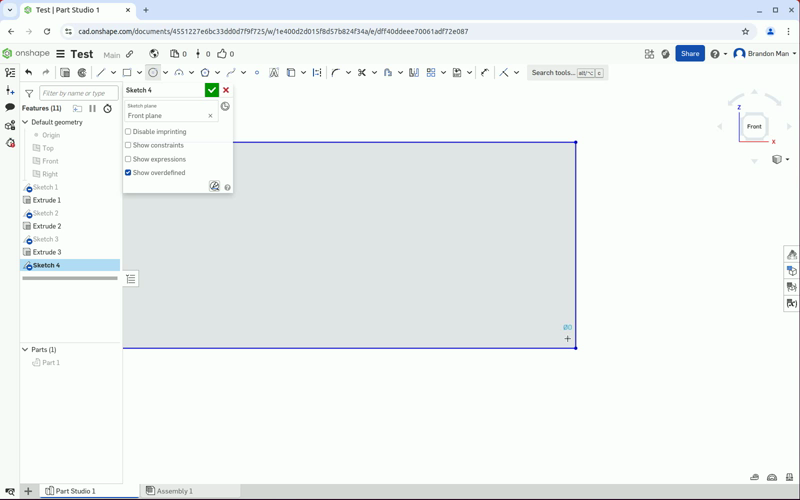
scroll(-6)
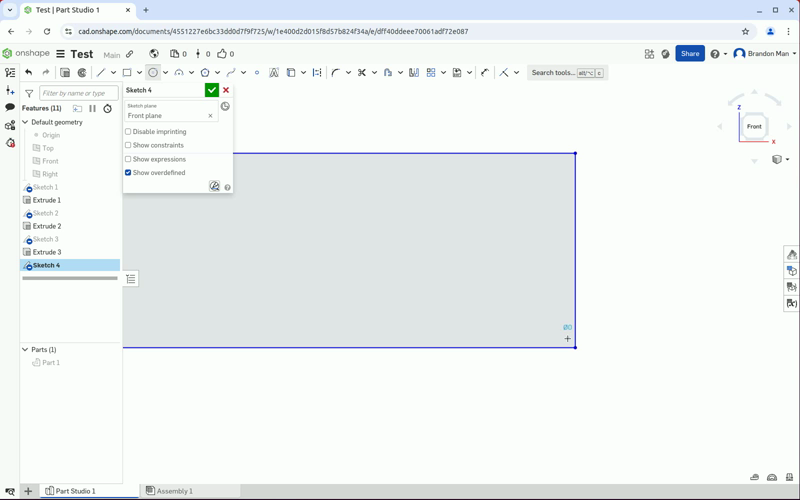
scroll(-6)
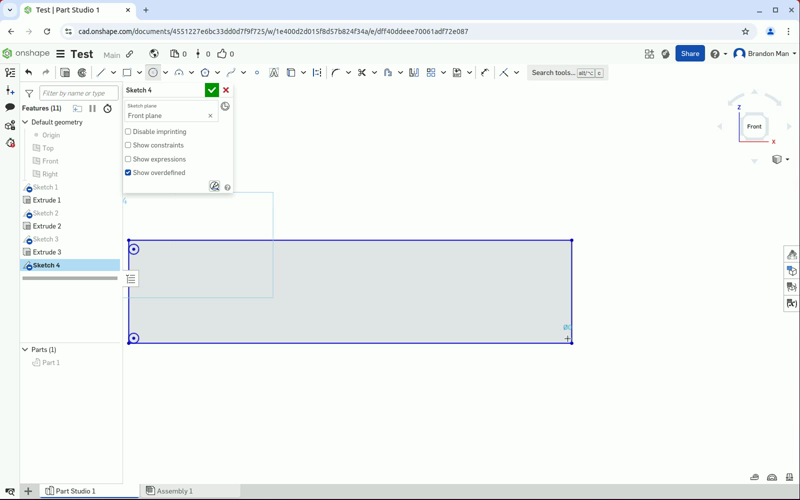
scroll(-6)
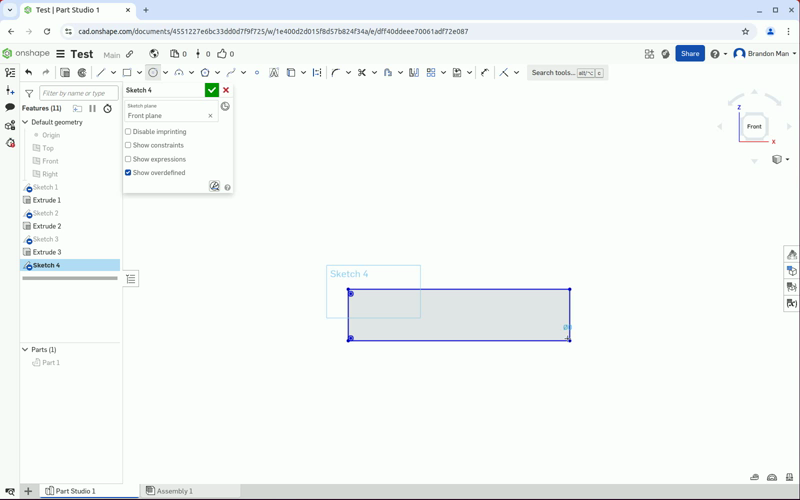
key_up(shift)
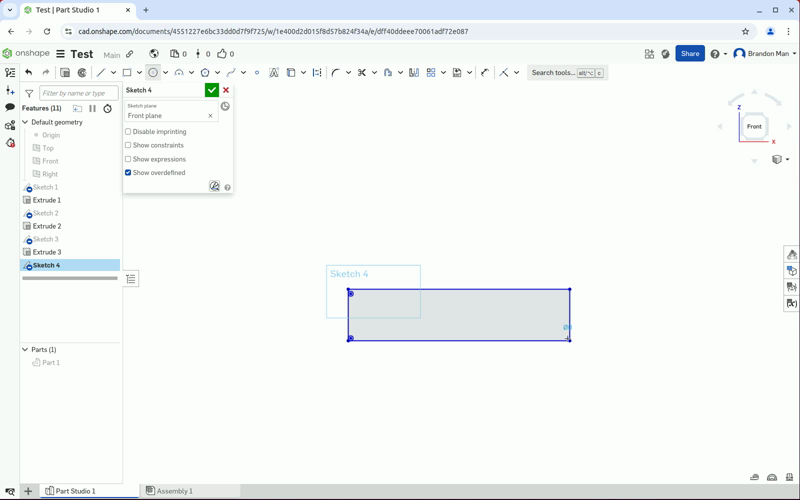
mouse_move(570, 338)
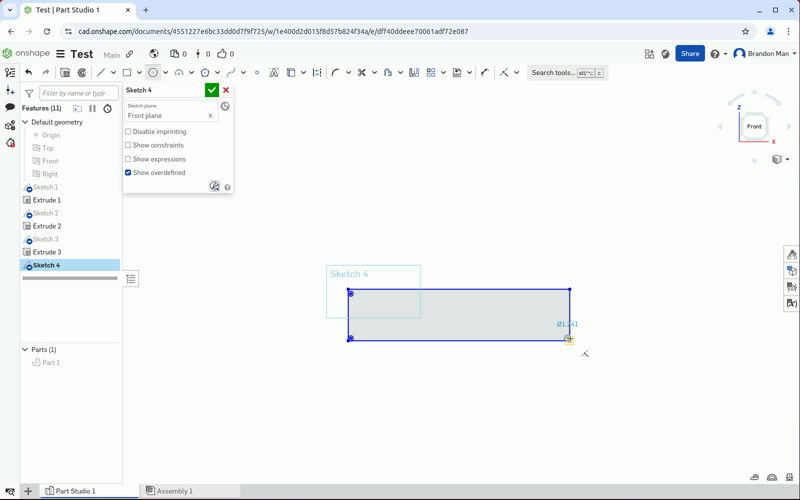
scroll(6)
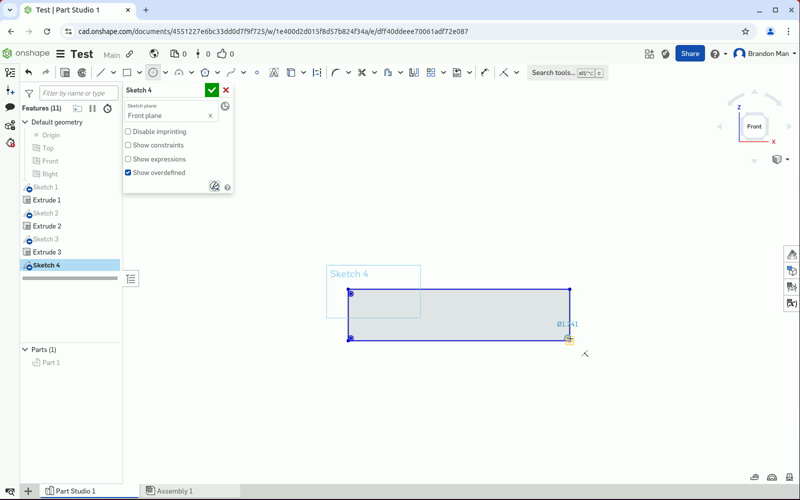
scroll(6)
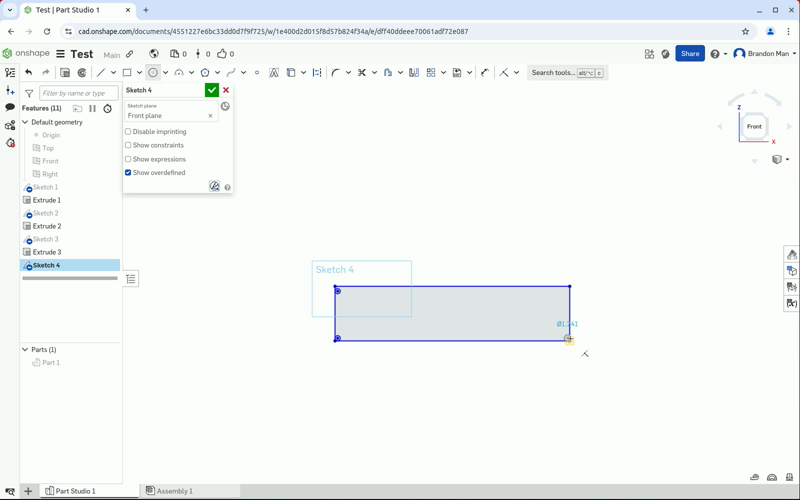
scroll(6)
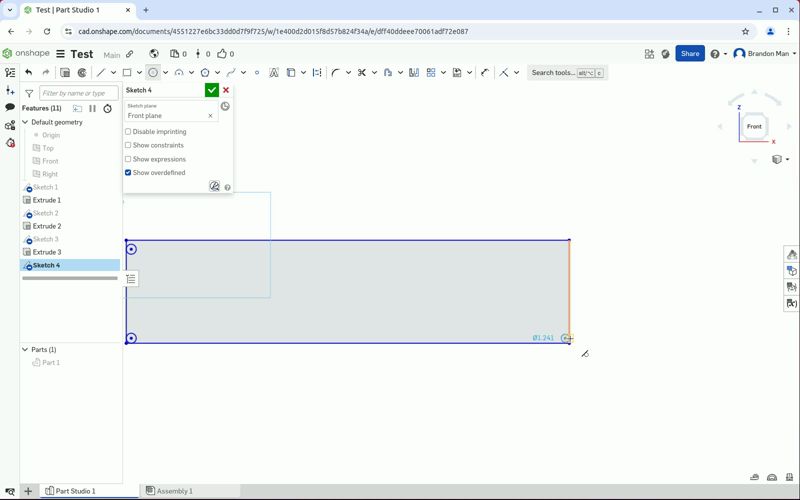
scroll(6)
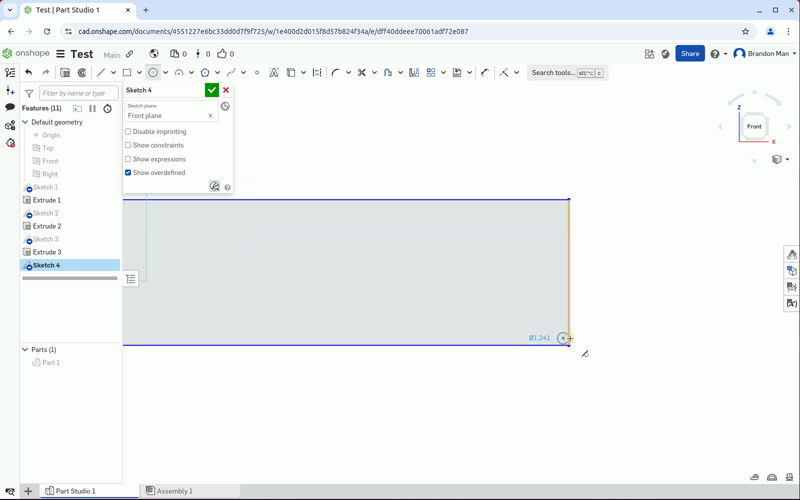
scroll(6)
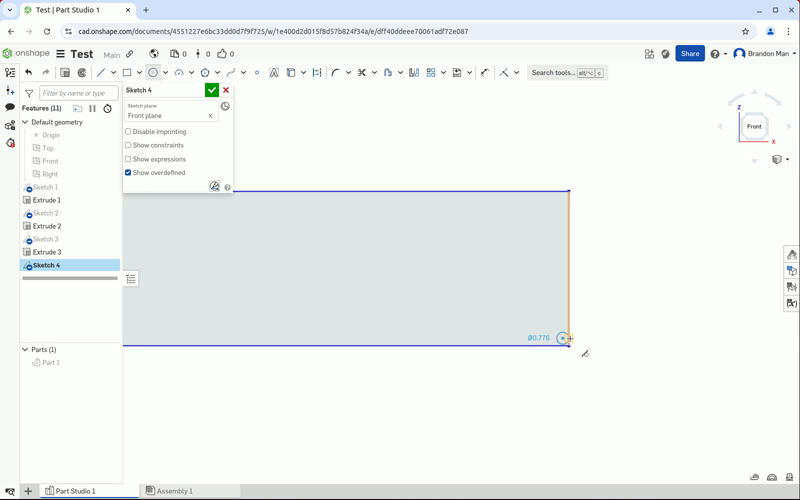
scroll(6)
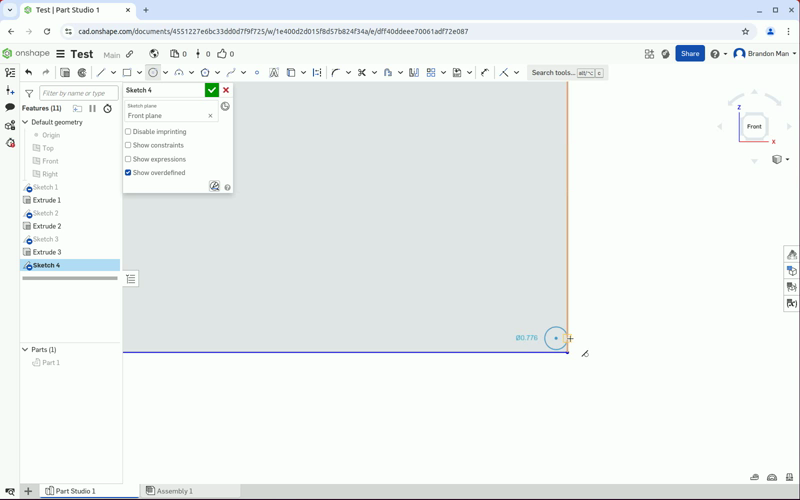
scroll(6)
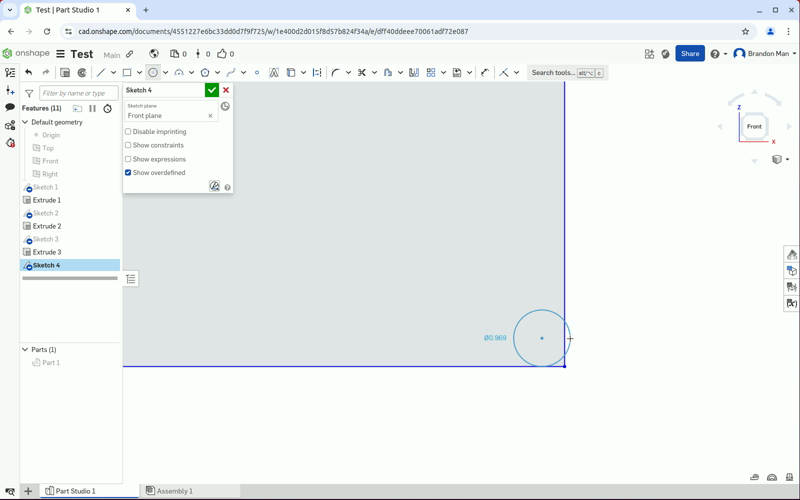
click(570, 338)
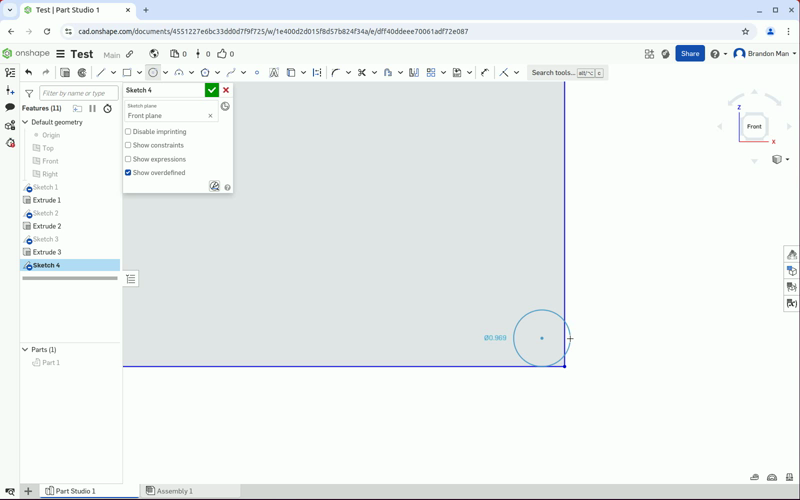
scroll(-6)
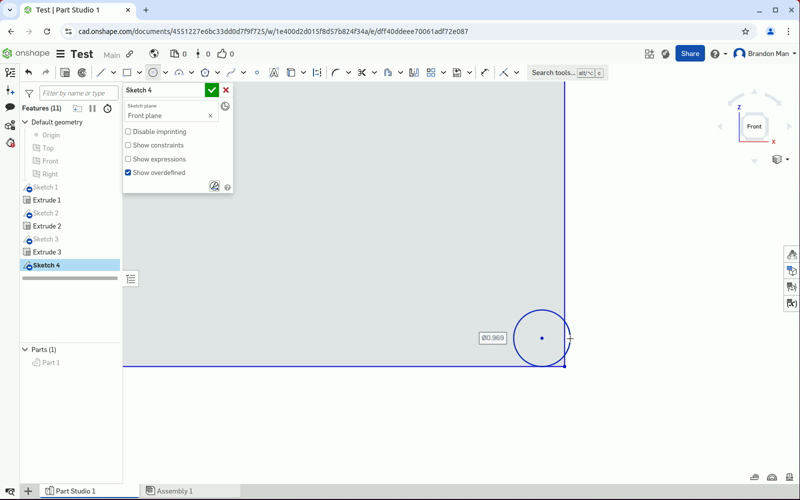
scroll(-6)
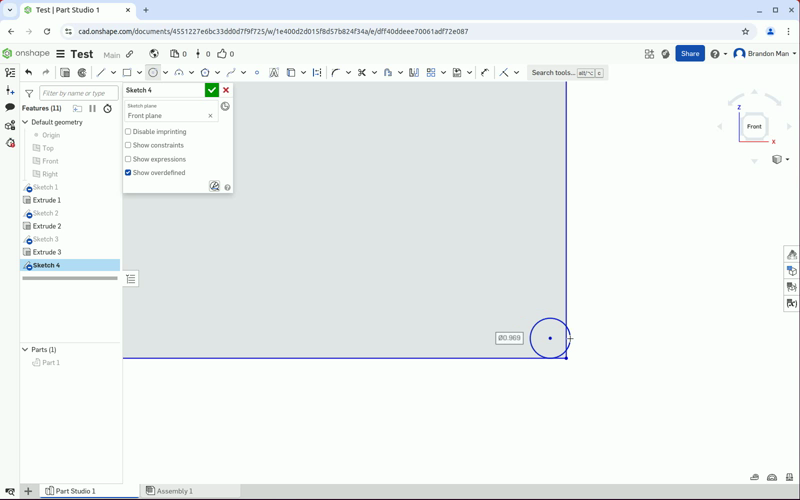
scroll(-6)
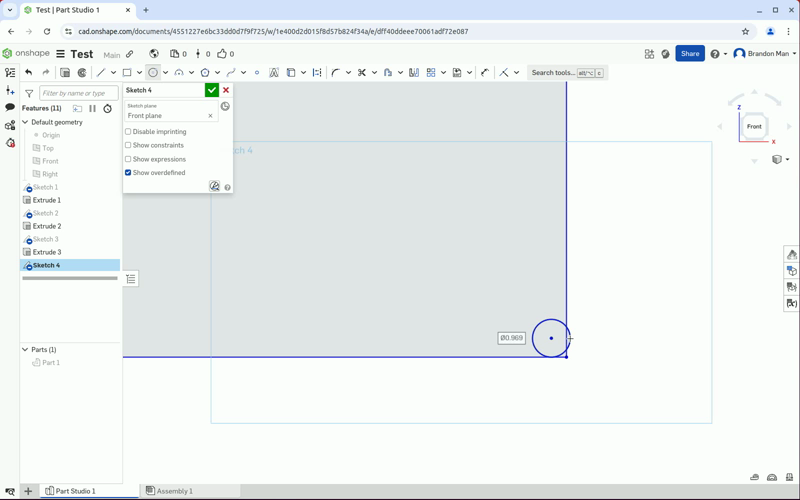
scroll(-6)
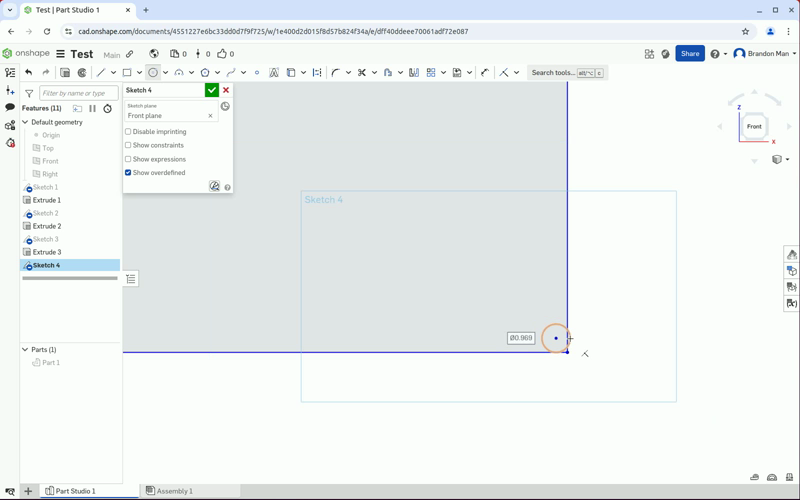
scroll(-6)
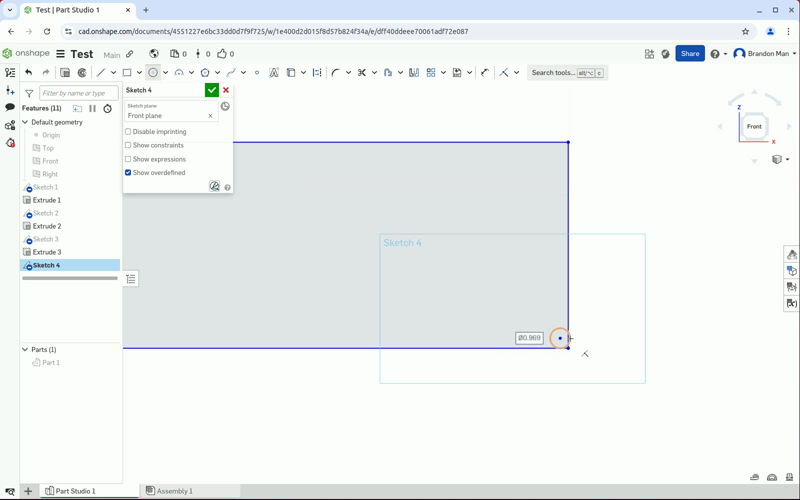
scroll(-6)
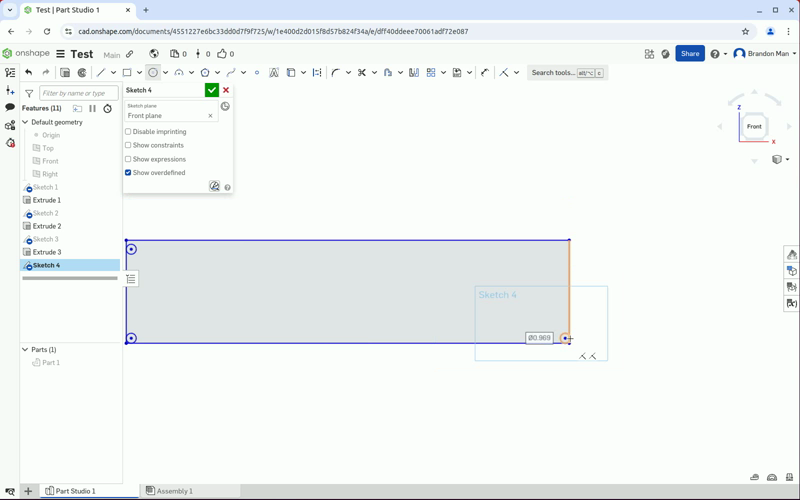
scroll(-6)
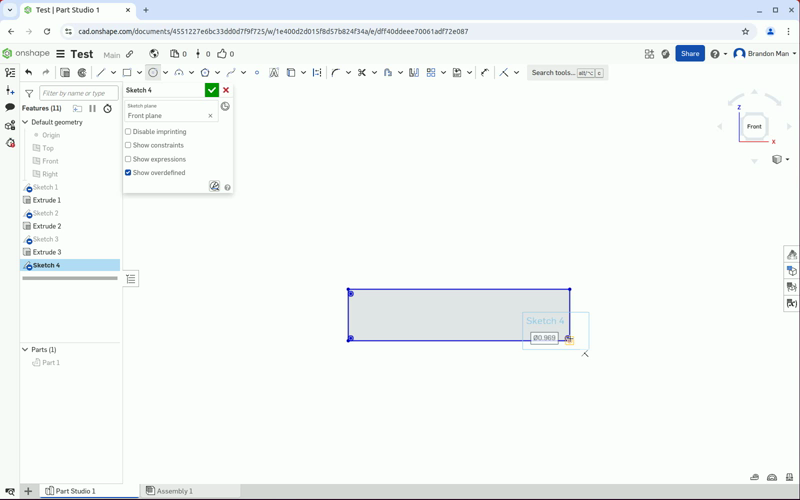
key(esc)
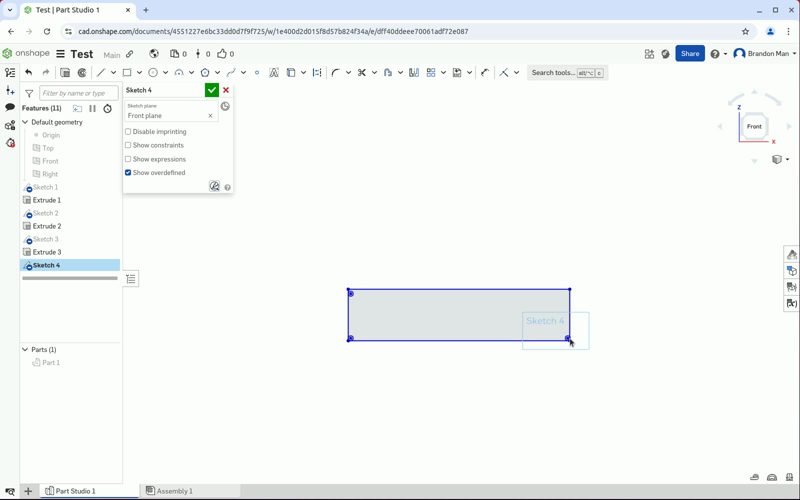
key(c)
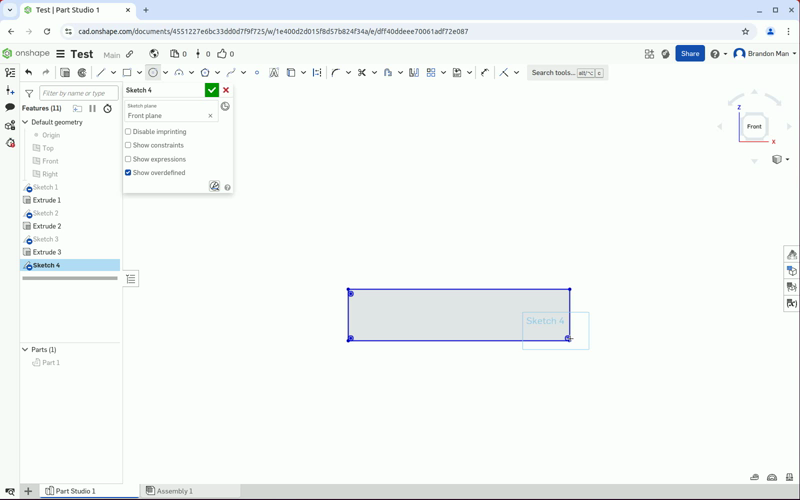
key_down(shift)
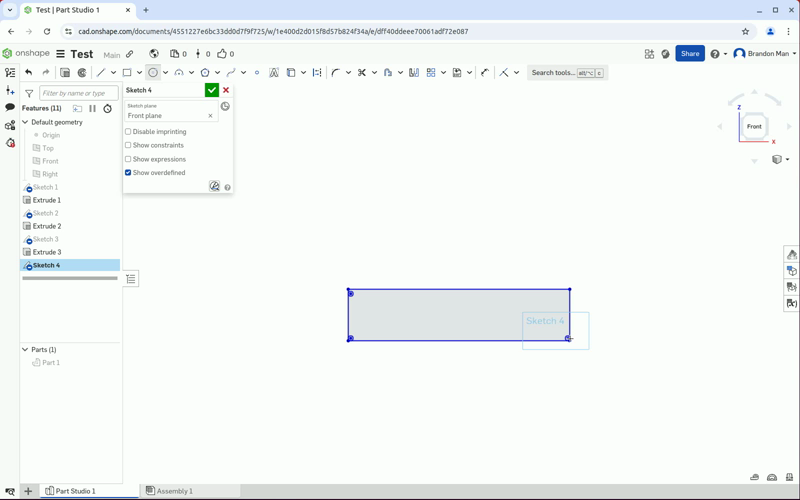
mouse_move(567, 293)
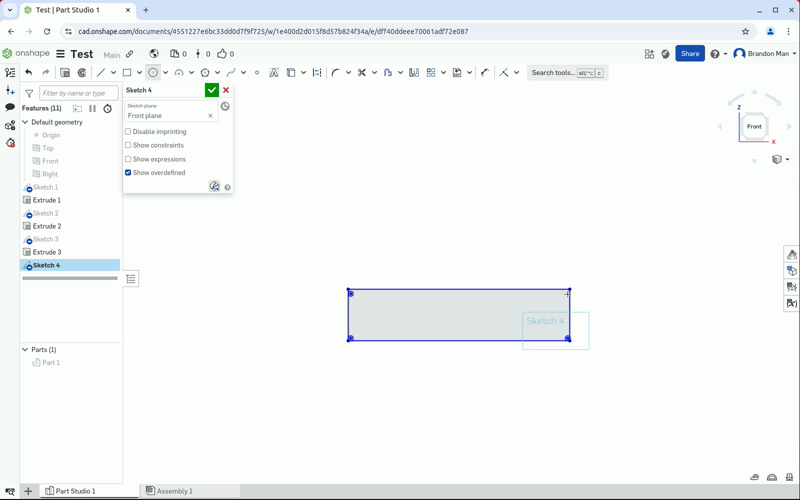
click(567, 293)
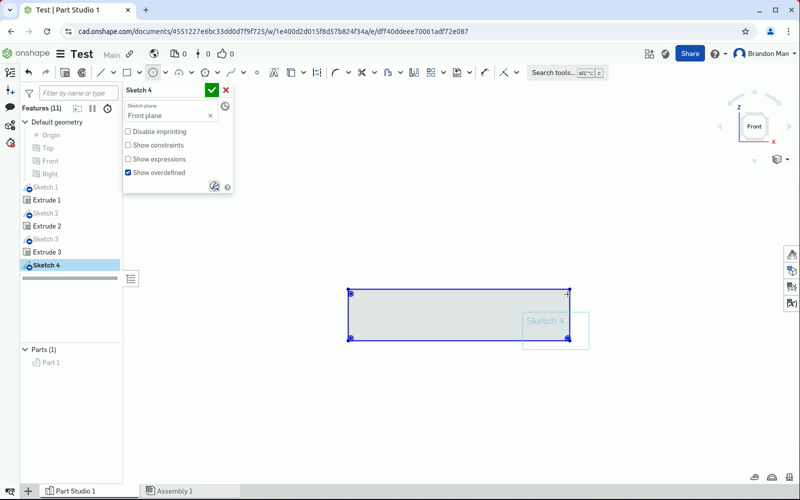
key_up(shift)
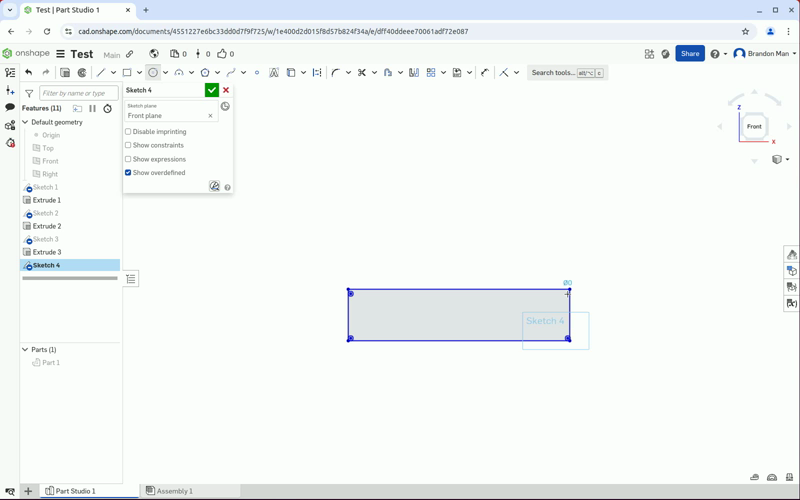
mouse_move(570, 293)
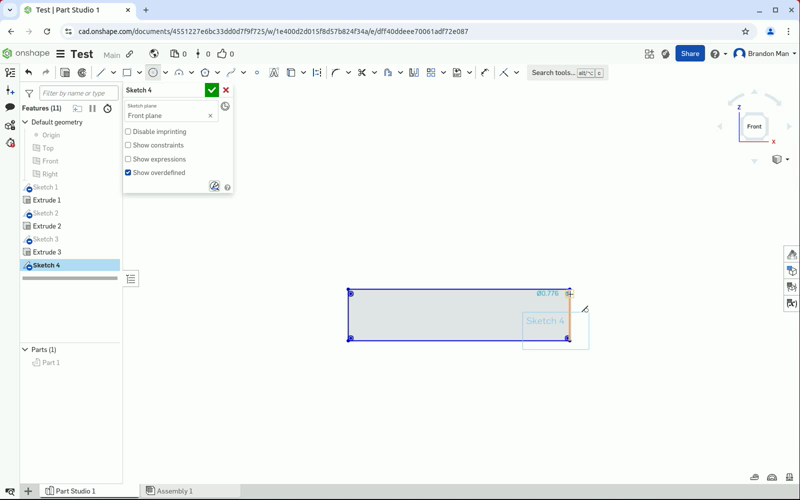
scroll(6)
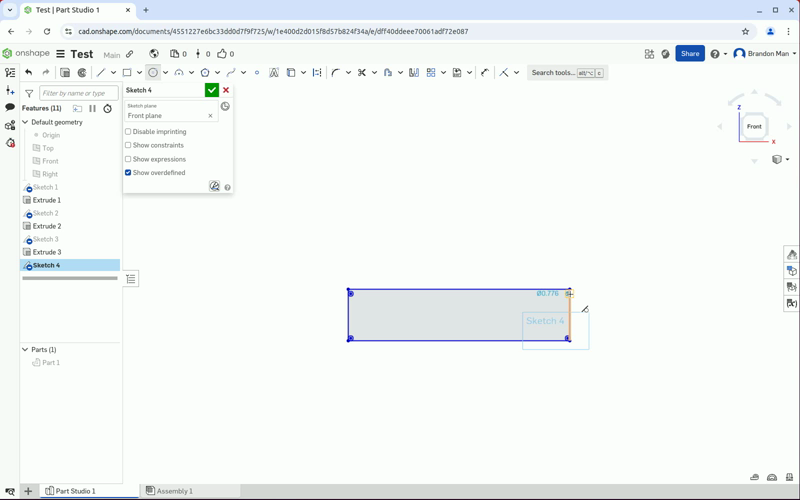
scroll(6)
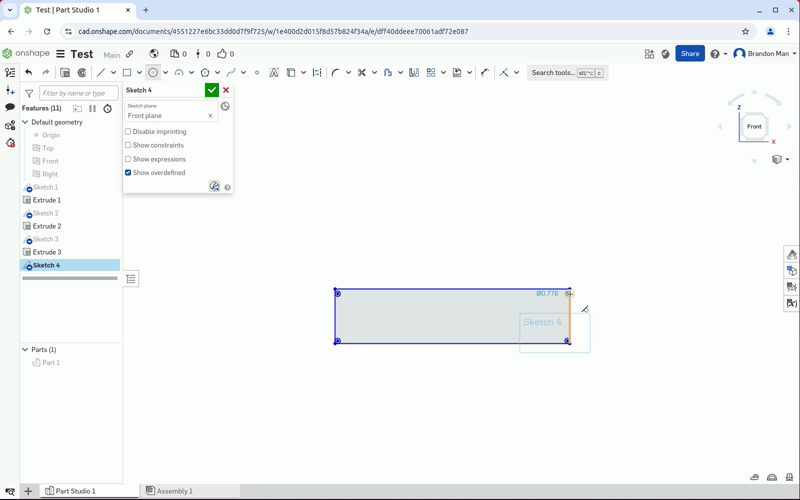
scroll(6)
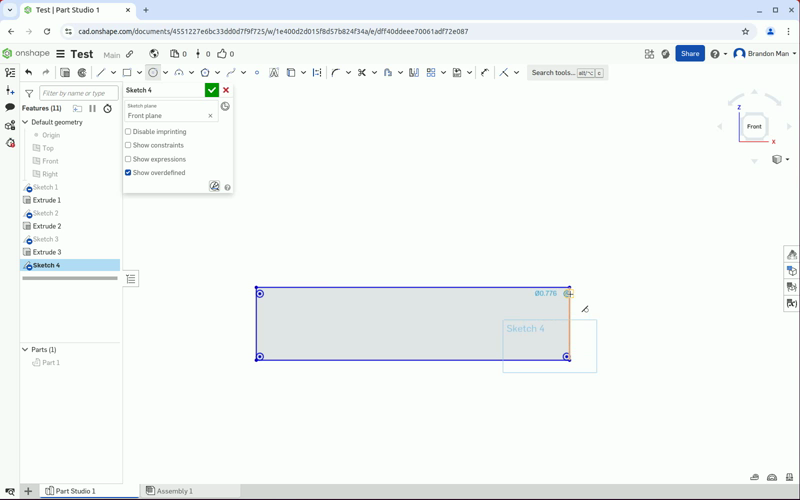
scroll(6)
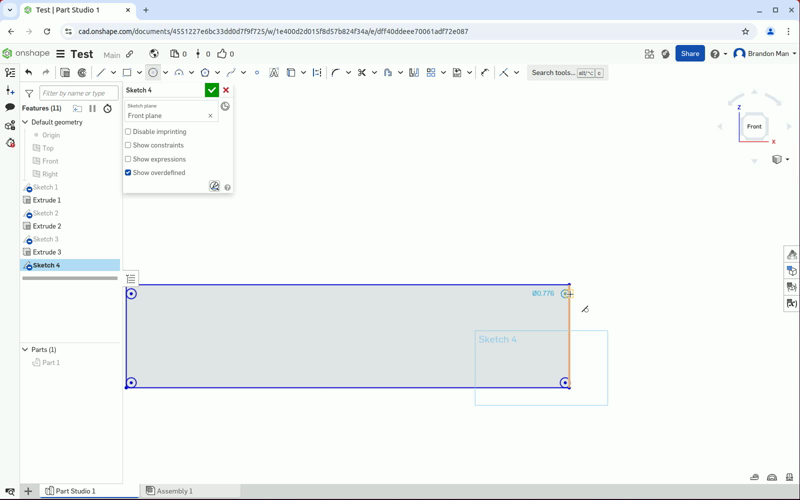
scroll(6)
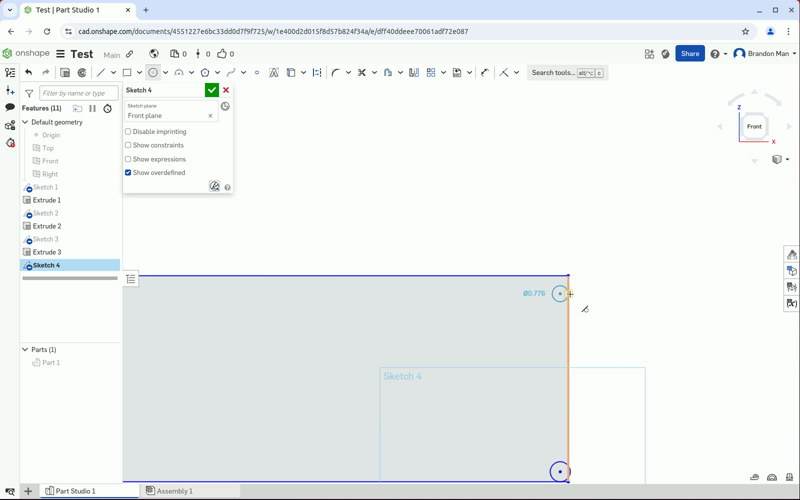
scroll(6)
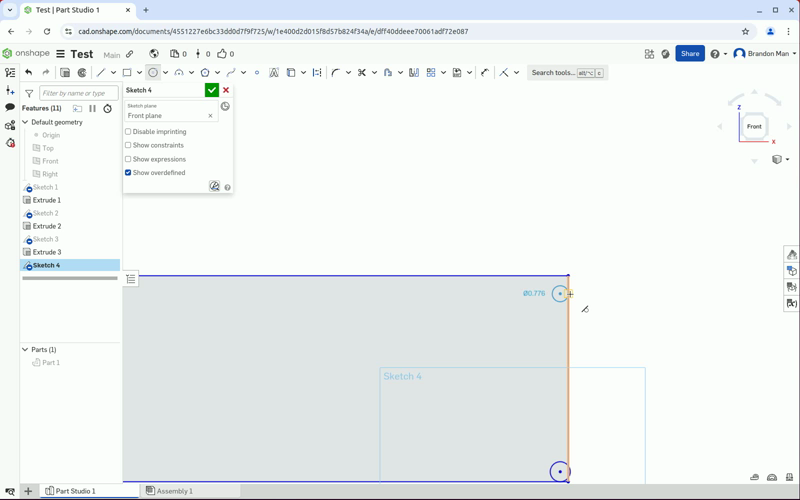
scroll(6)
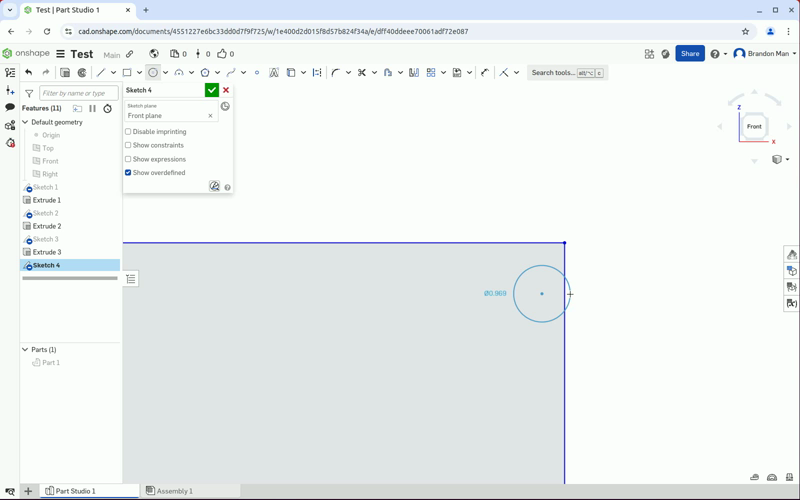
click(570, 293)
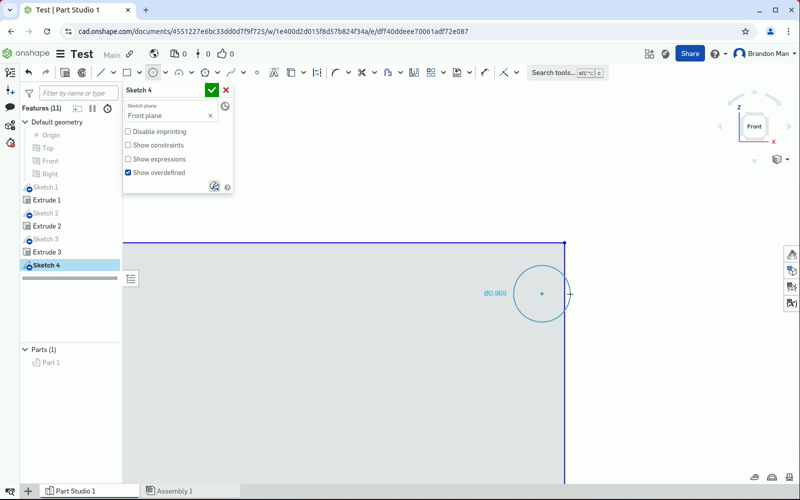
scroll(-6)
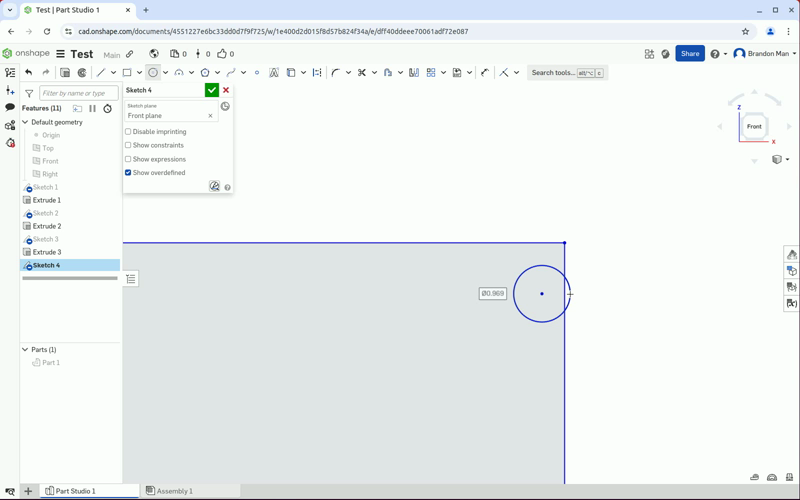
scroll(-6)
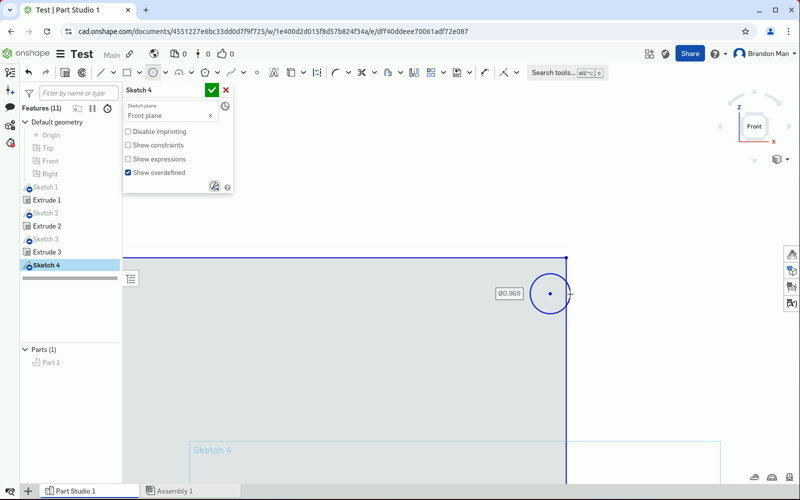
scroll(-6)
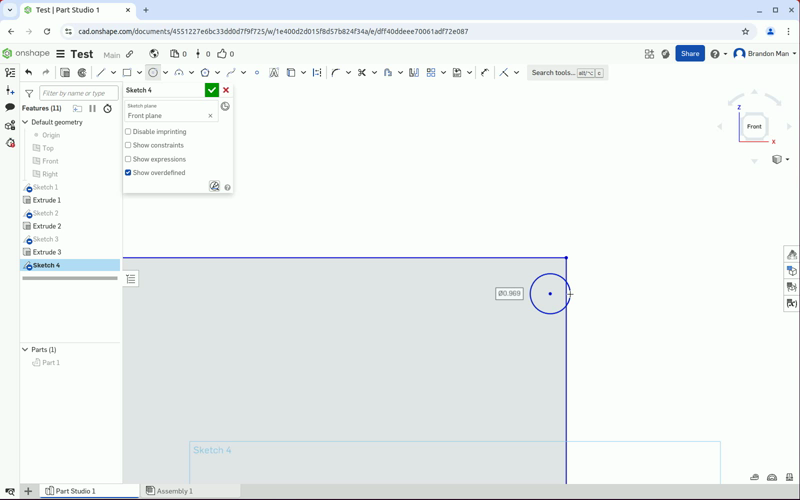
scroll(-6)
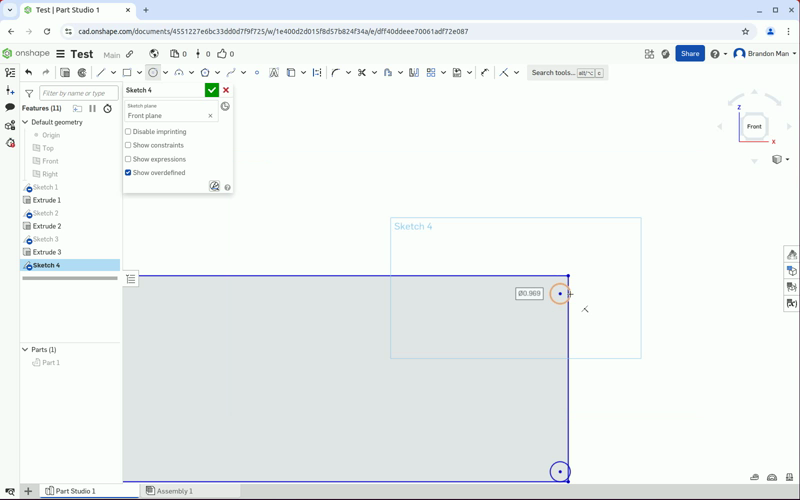
scroll(-6)
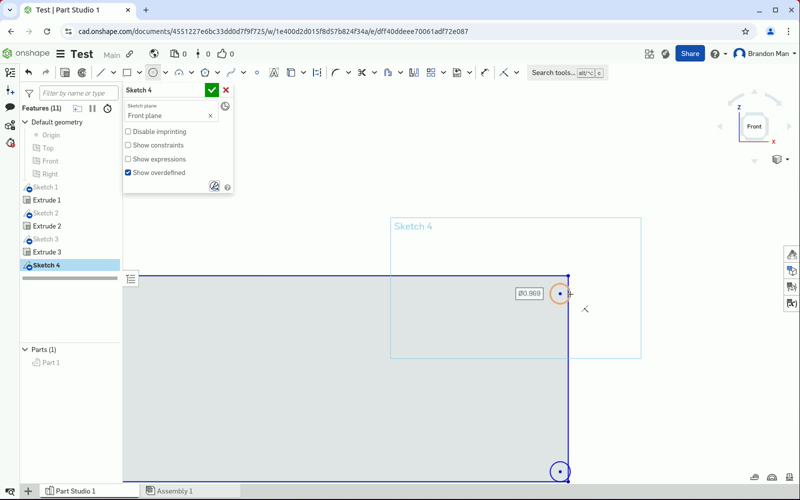
scroll(-6)
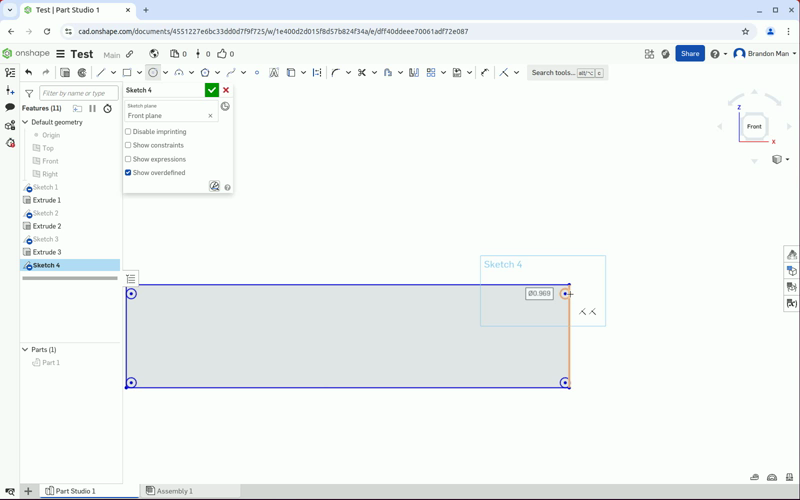
scroll(-6)
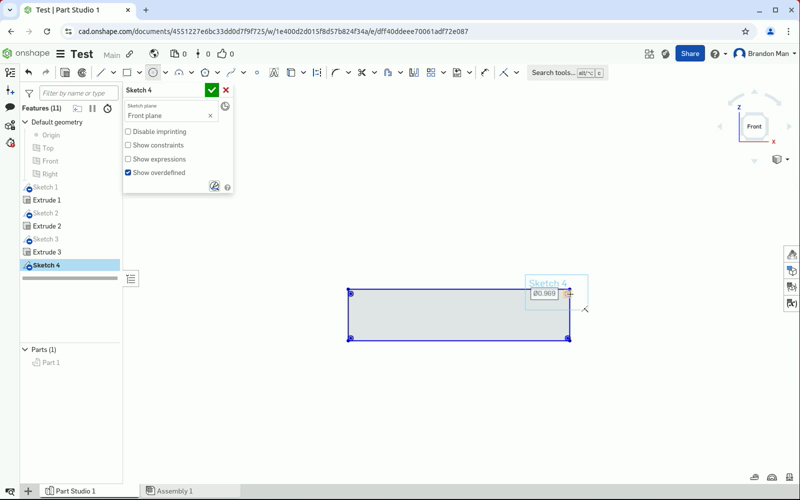
key(esc)
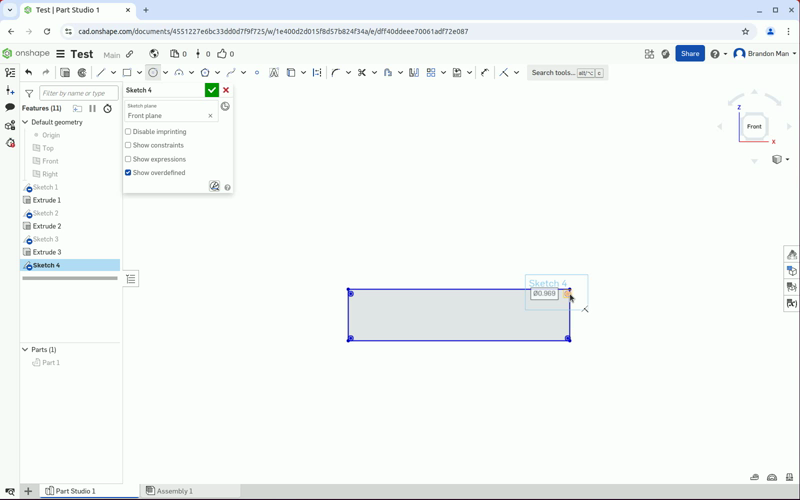
mouse_move(507, 328)
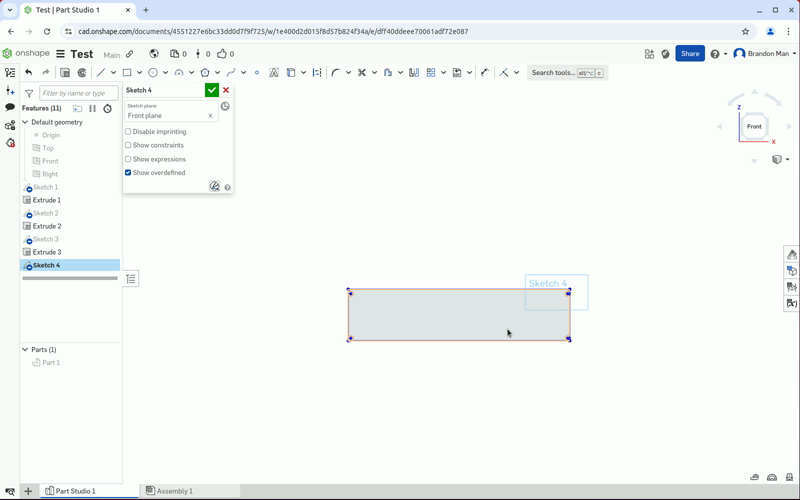
click(507, 328)
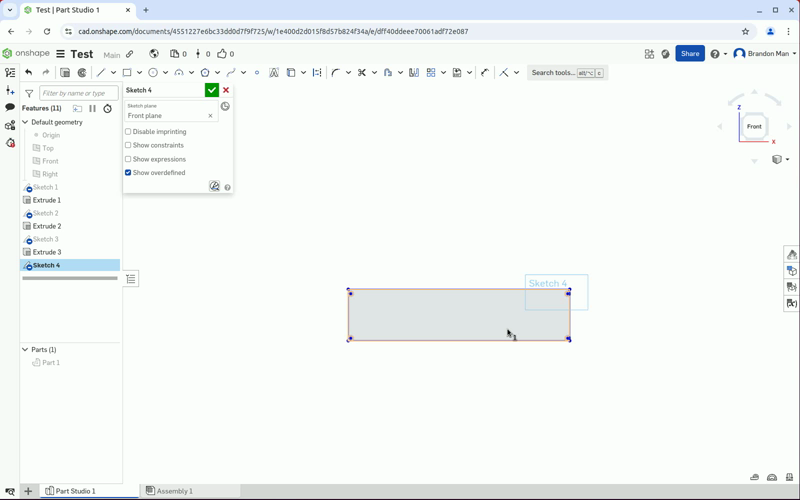
mouse_move(73, 352)
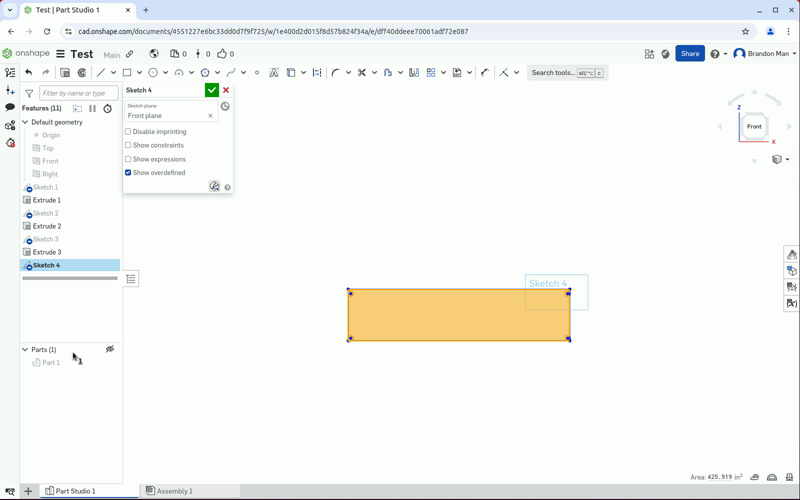
key(shift+y)
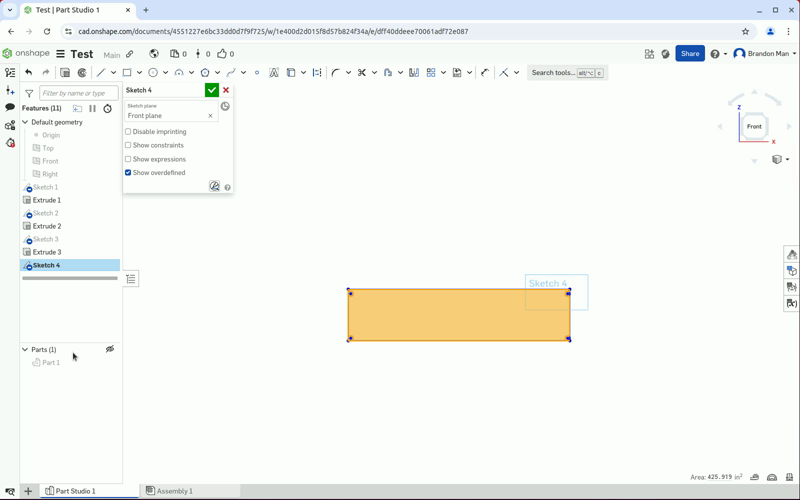
key(shift+e)
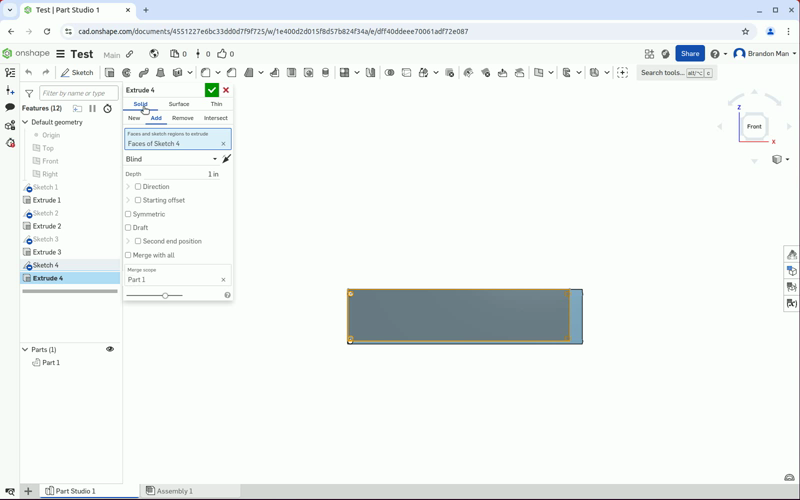
mouse_move(143, 106)
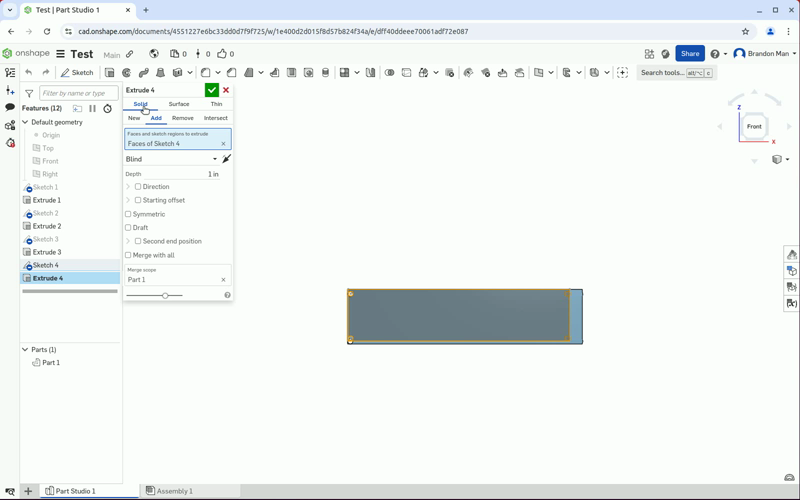
click(143, 106)
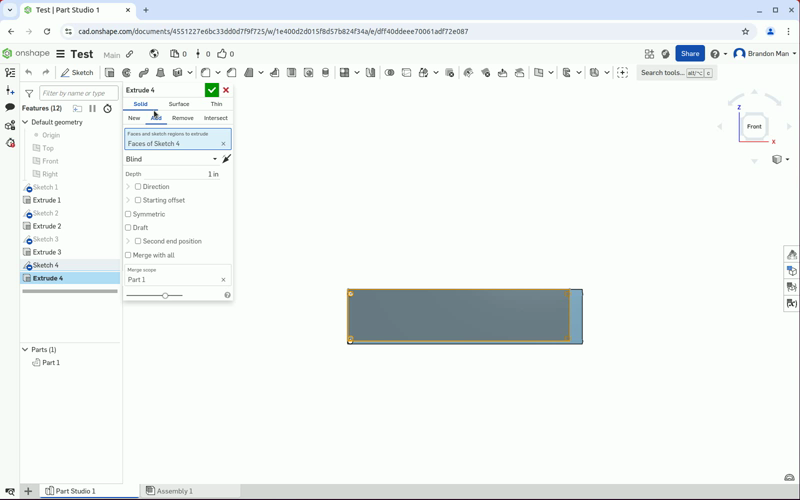
mouse_move(186, 120)
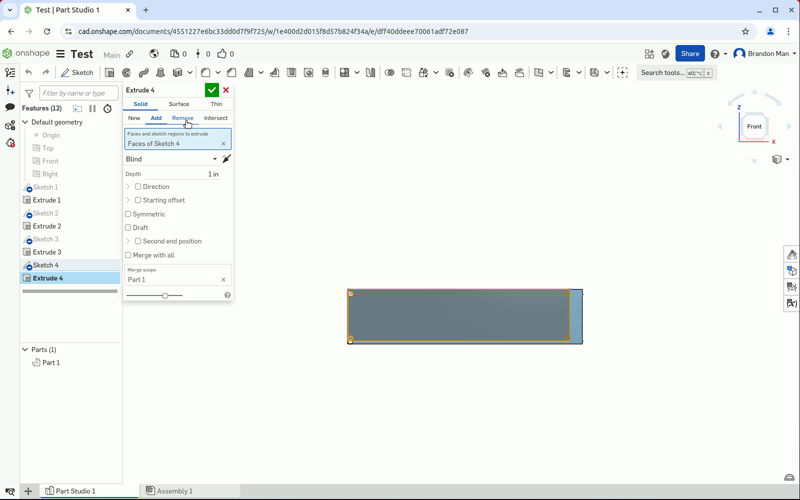
click(186, 120)
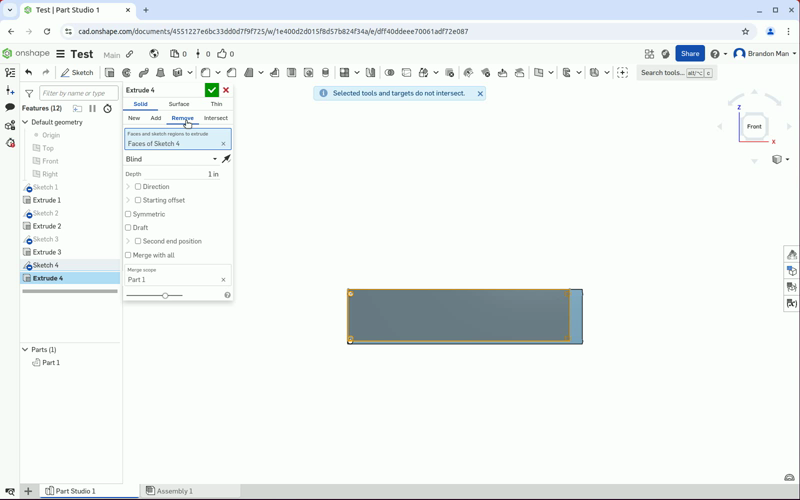
key(tab, 4)
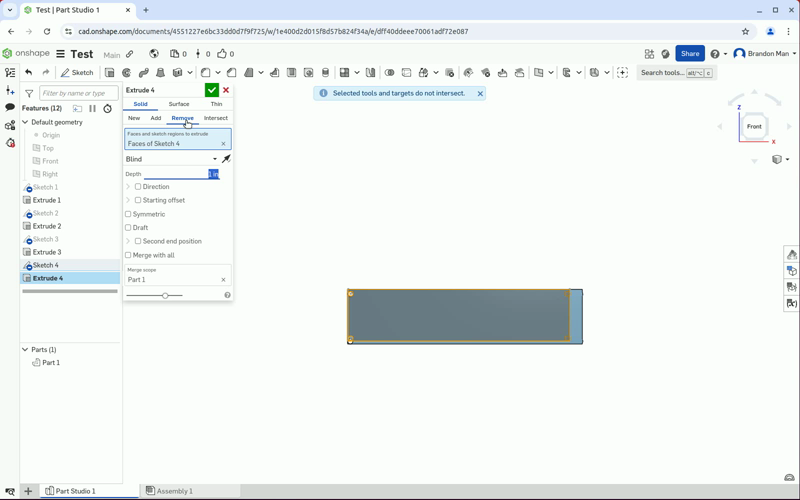
text(1.444)
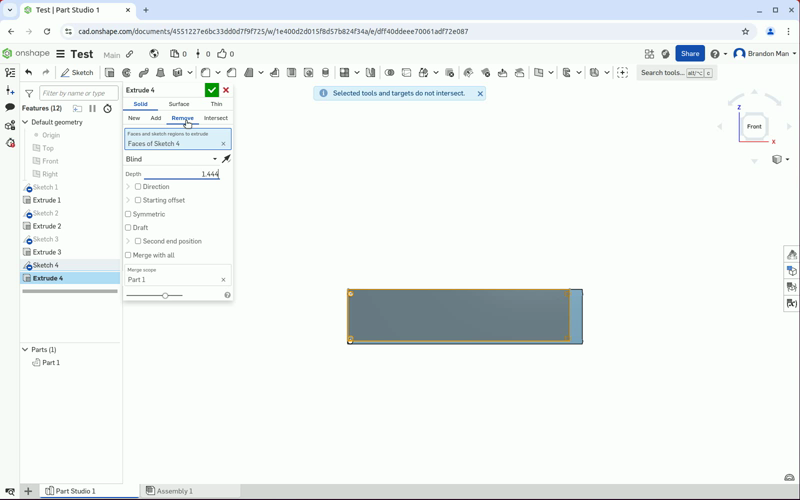
key(tab, 6)
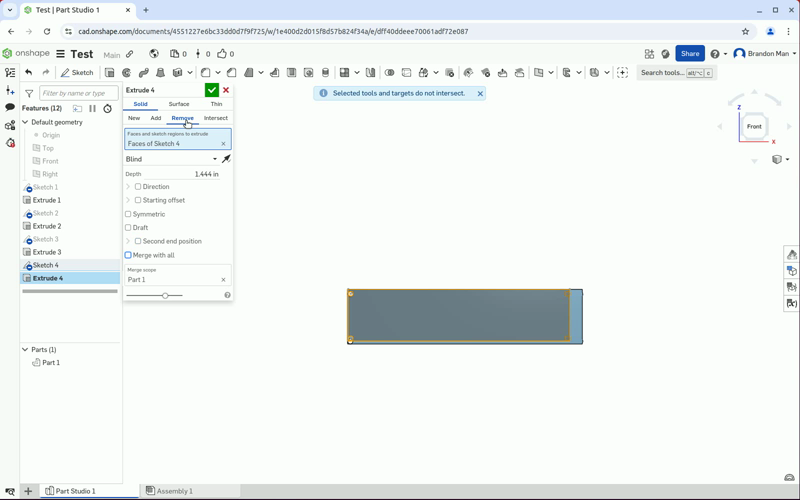
key(space)
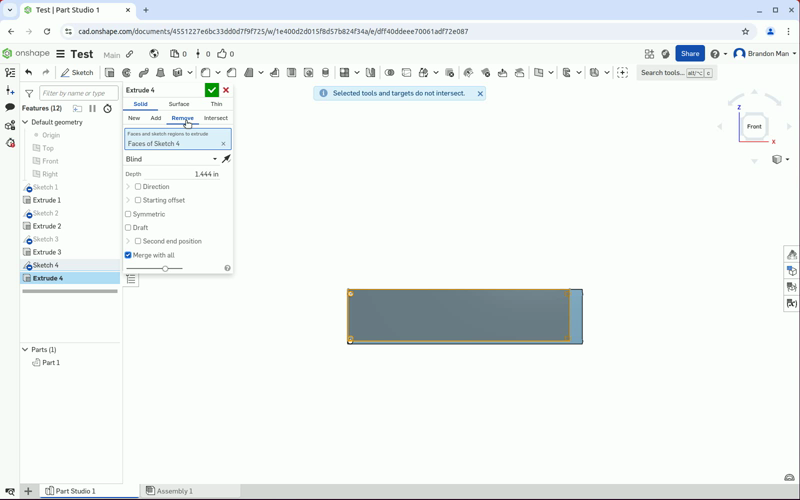
key(enter)
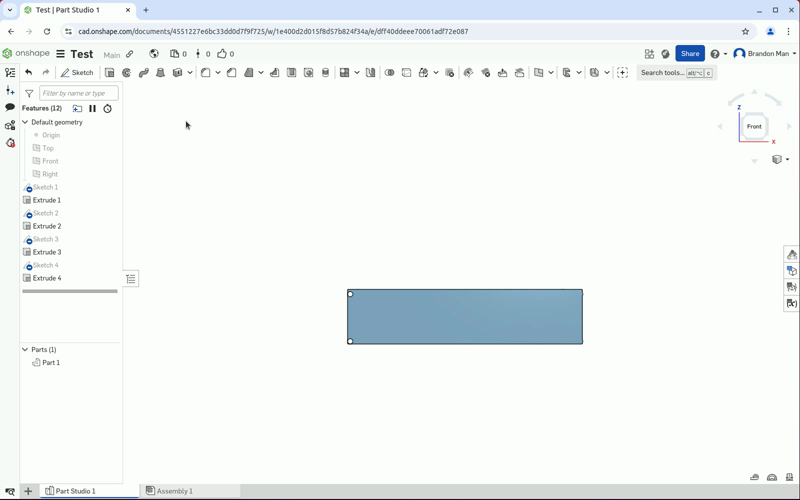
key(shift+h)
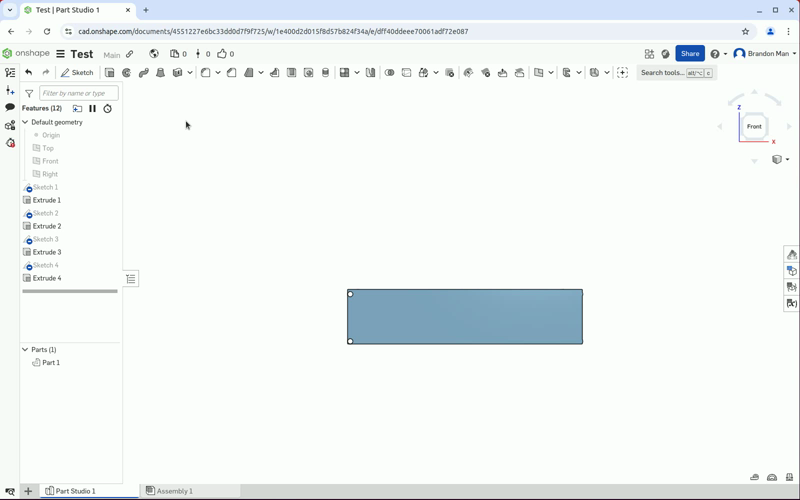
key(shift+h)
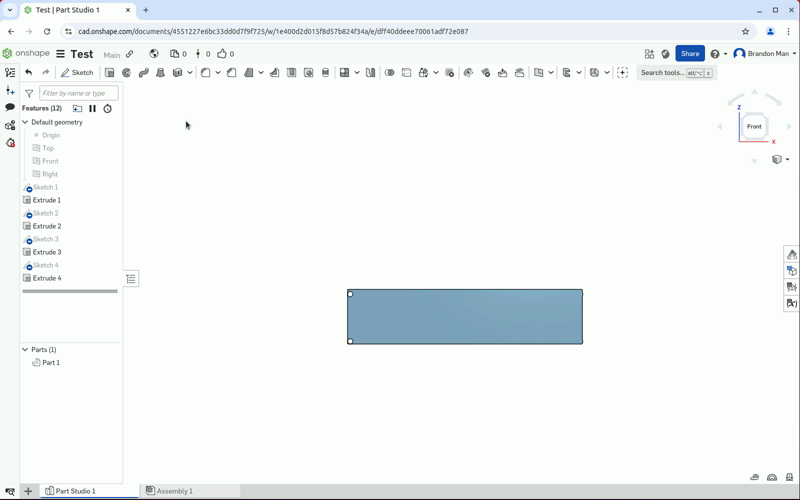
mouse_move(73, 189)
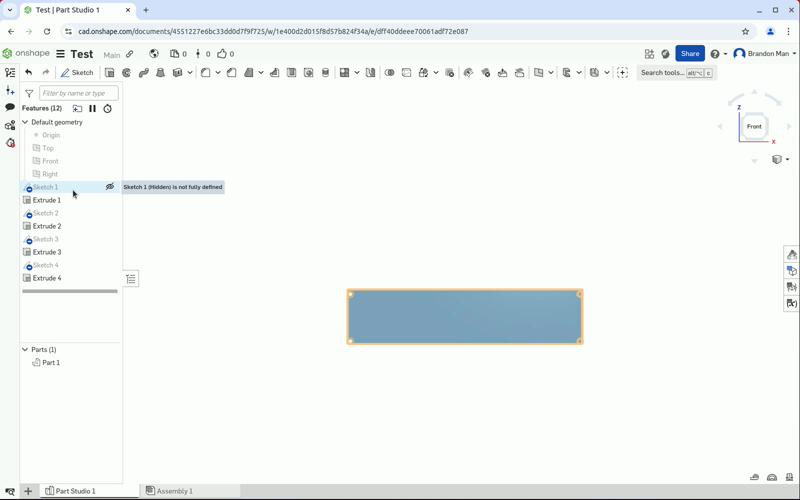
click(73, 189)
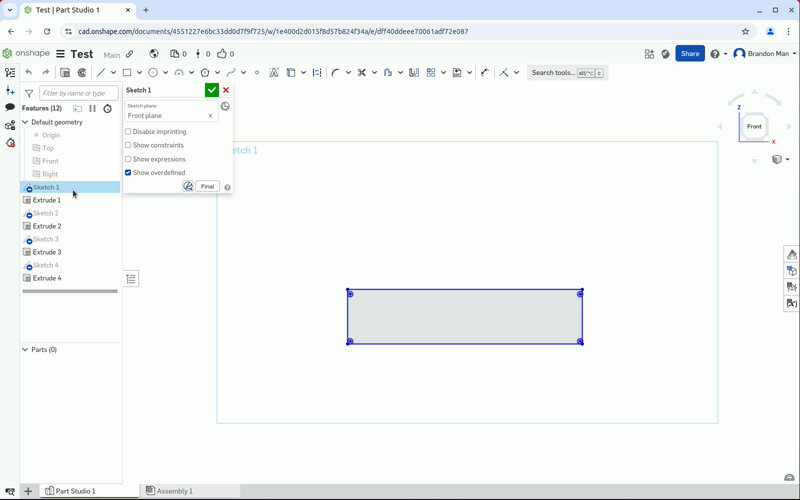
mouse_move(229, 92)
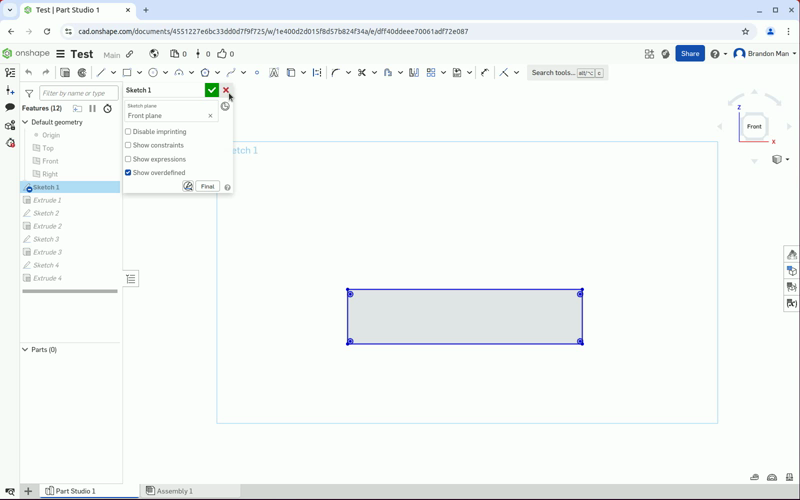
click(229, 92)
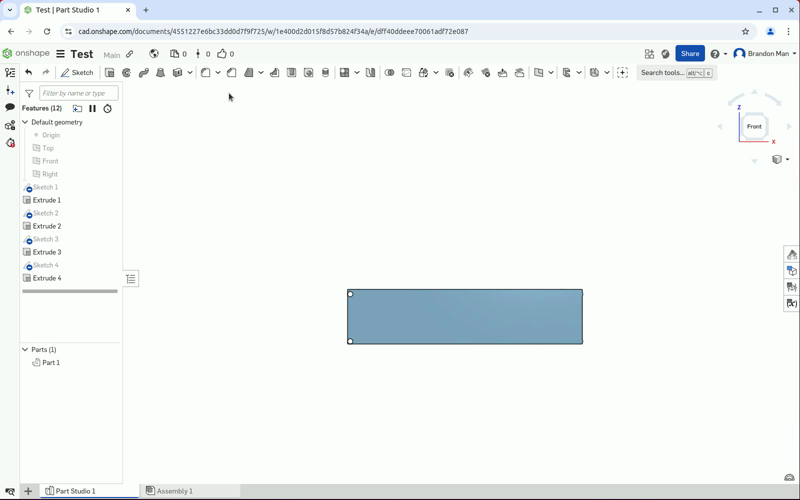
mouse_move(73, 352)
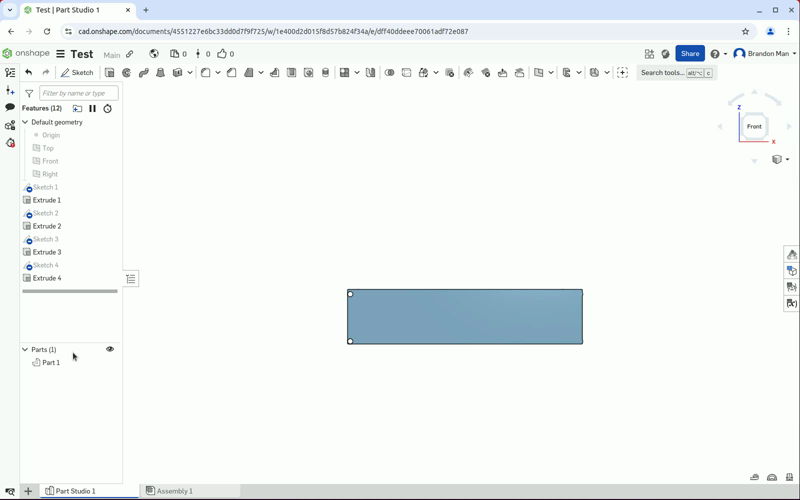
key(y)
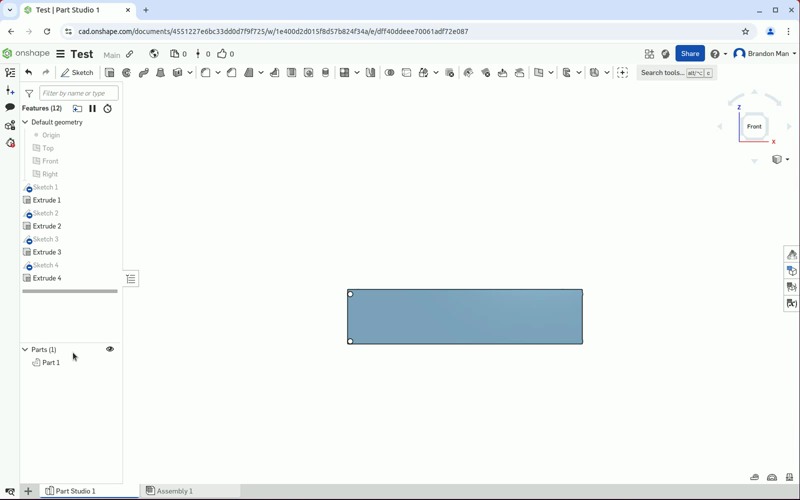
key(shift+p)
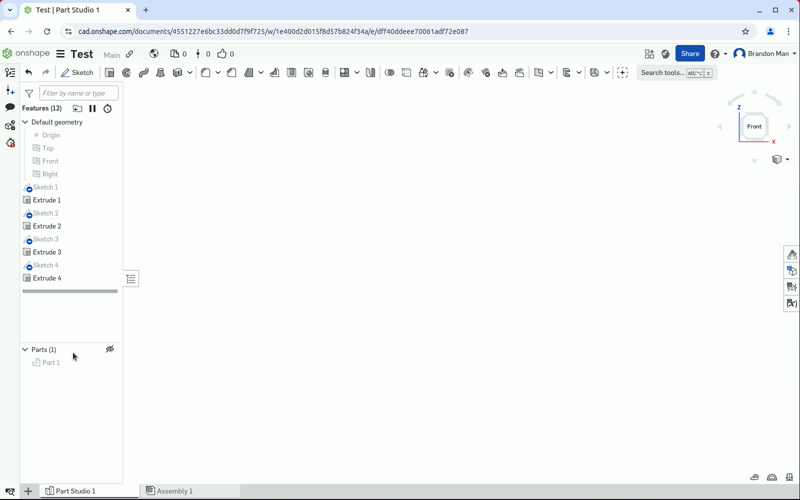
key(space)
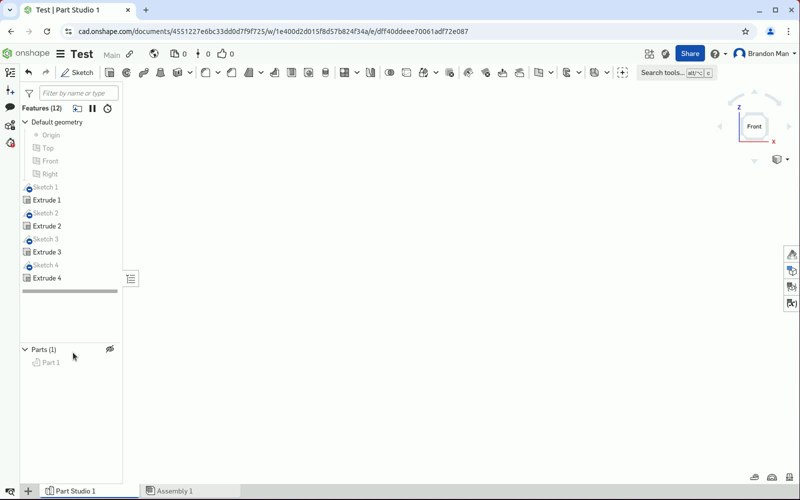
key_down(shift)
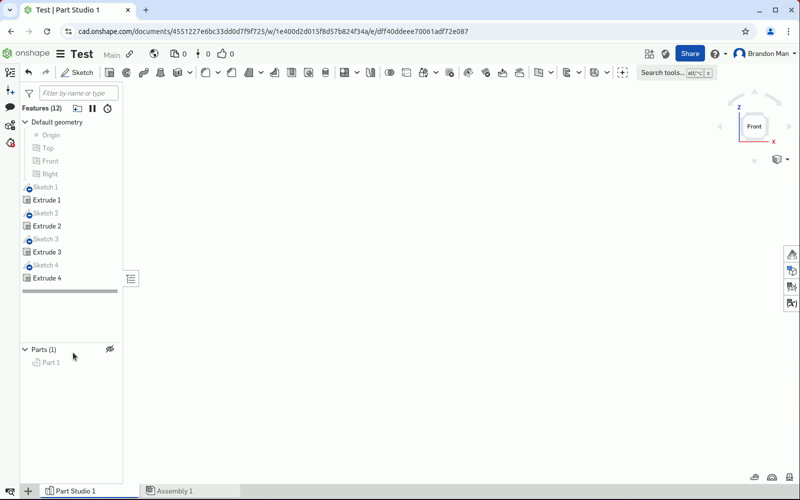
key(down)
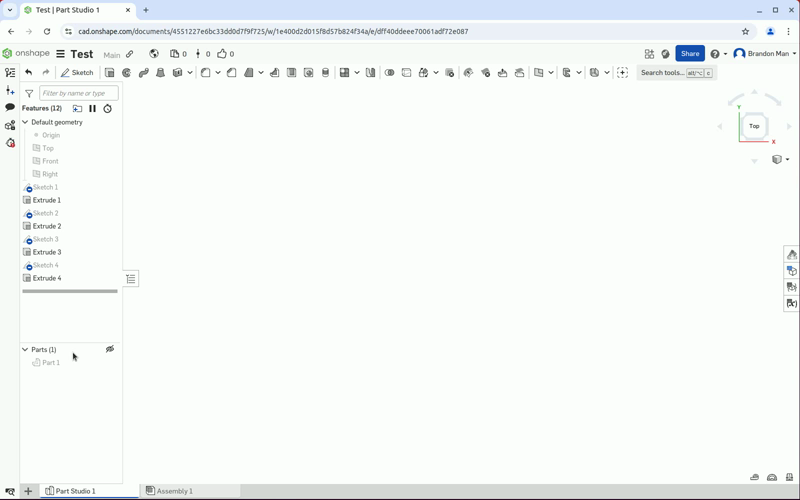
key_up(shift)
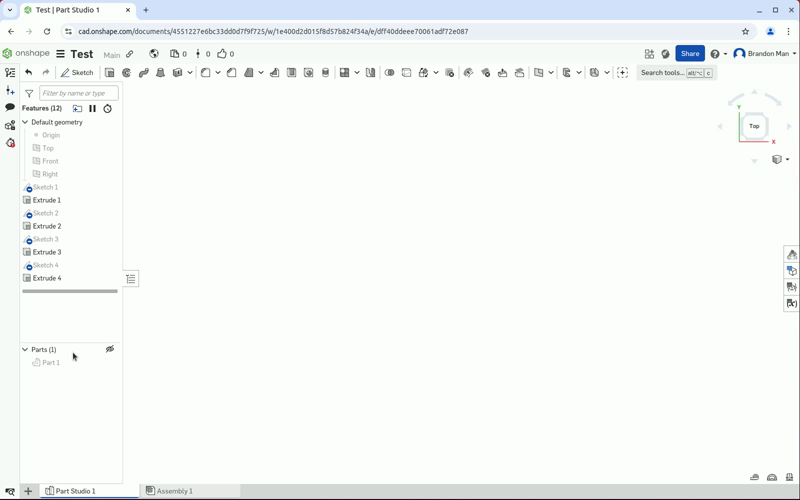
mouse_move(73, 352)
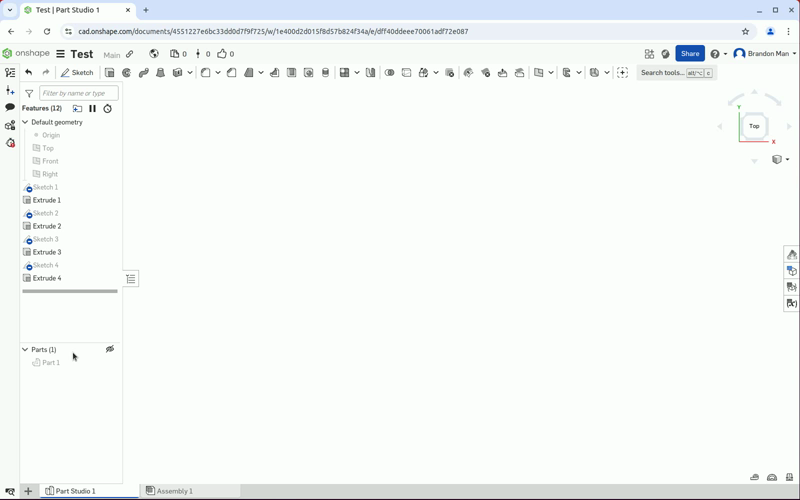
key(shift+y)
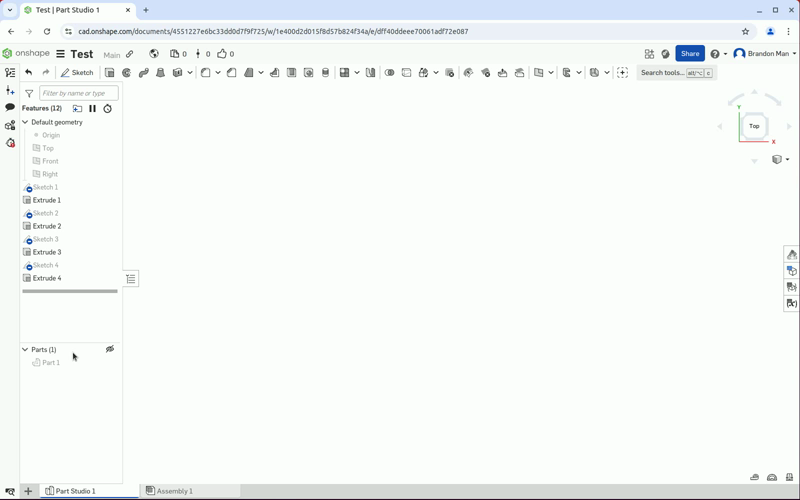
key(shift+s)
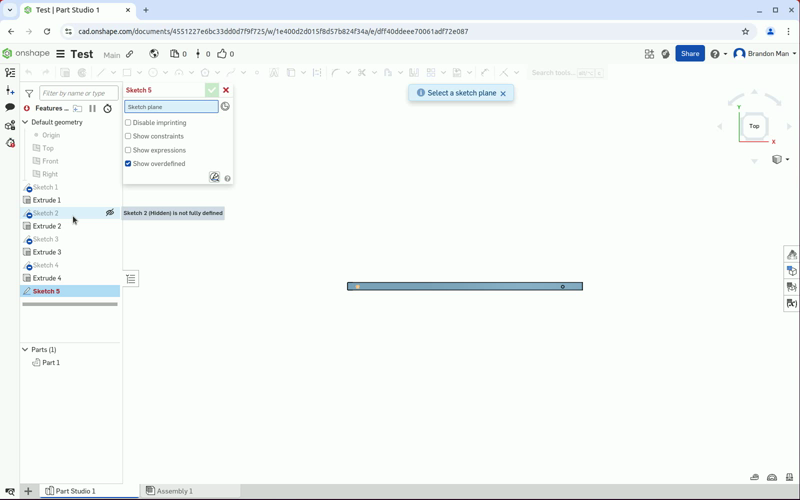
scroll(3)
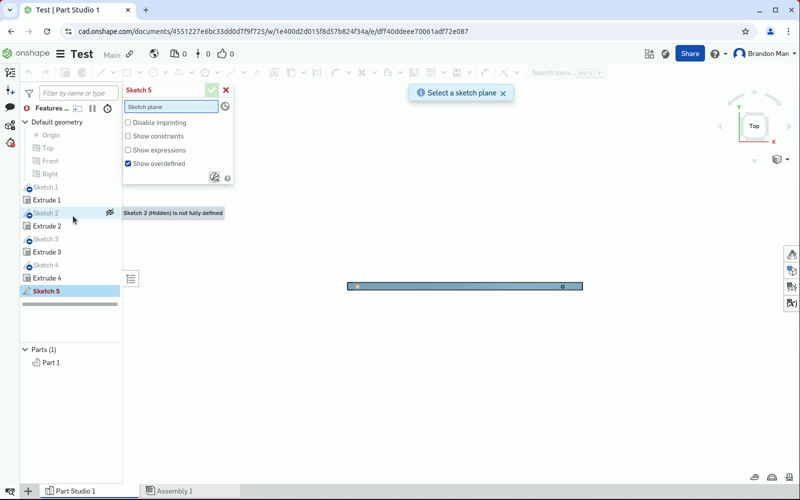
mouse_move(73, 150)
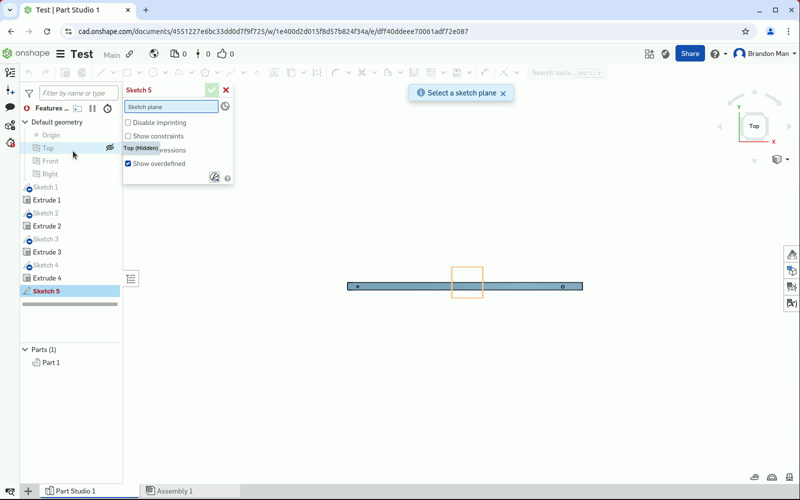
click(73, 150)
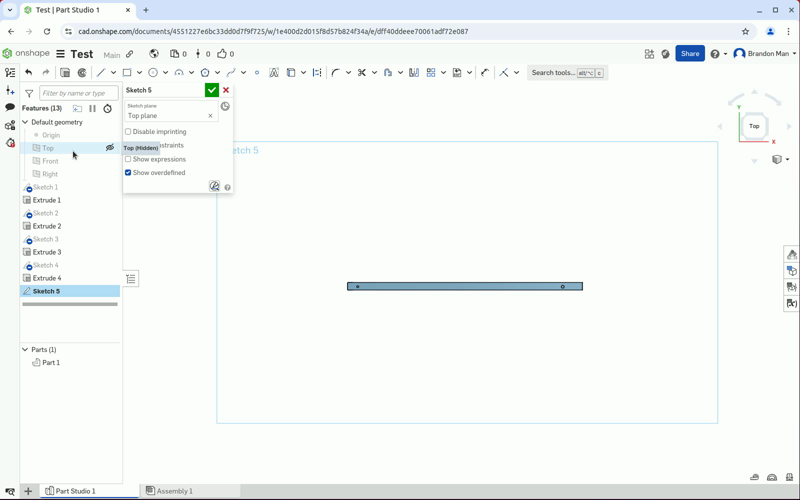
mouse_move(73, 352)
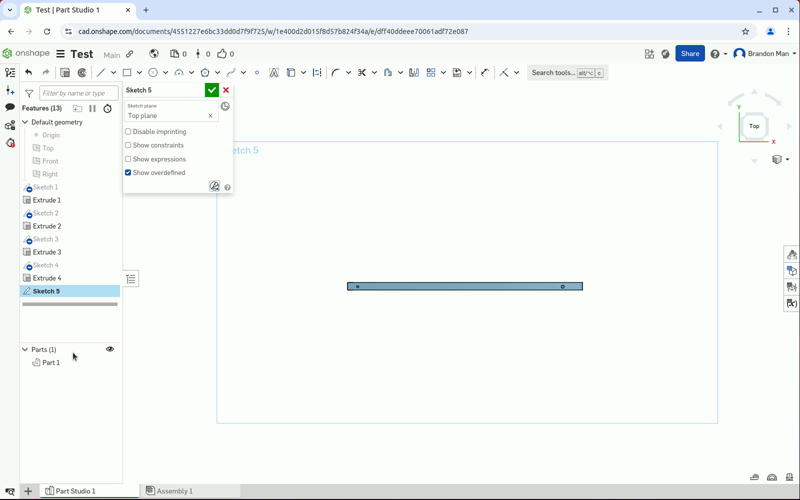
key(y)
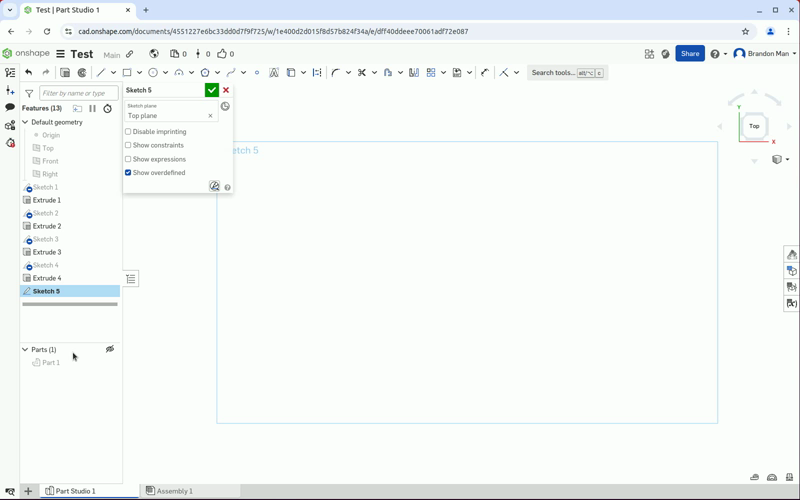
key(c)
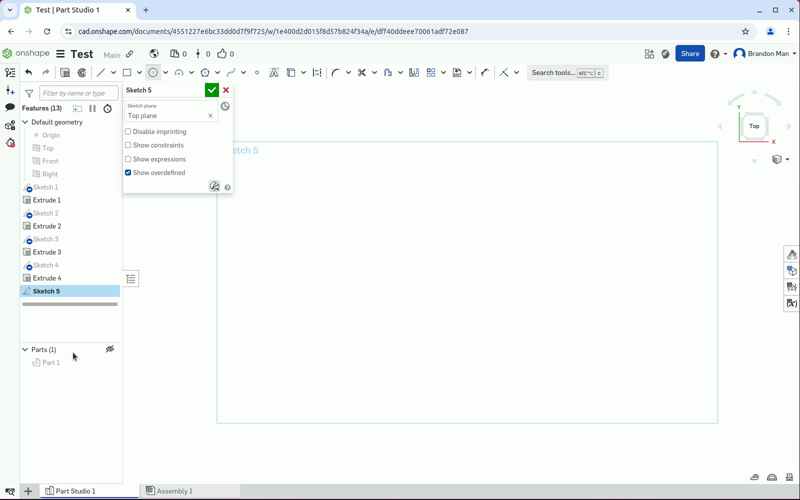
key_down(shift)
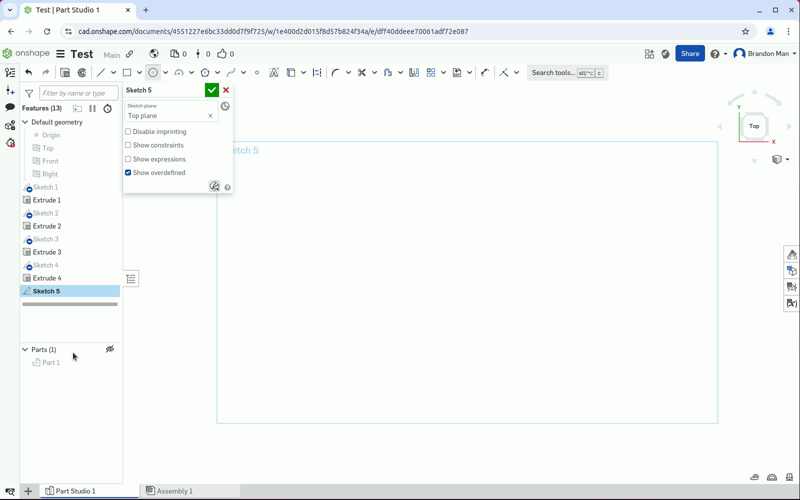
mouse_move(357, 286)
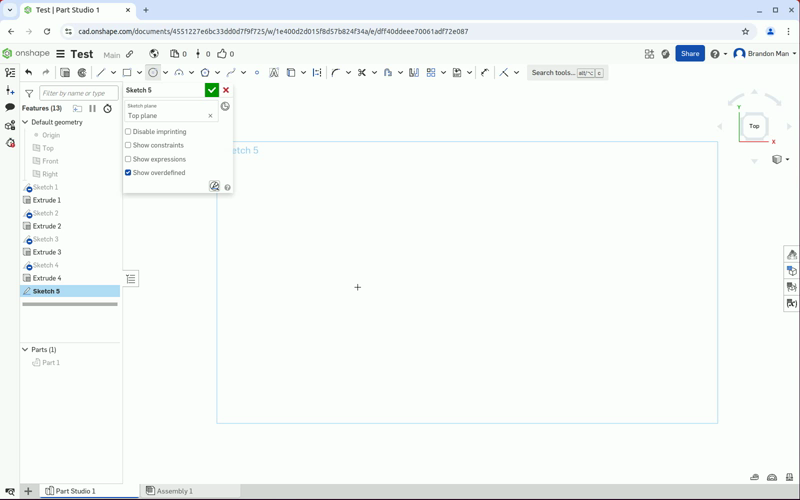
click(357, 286)
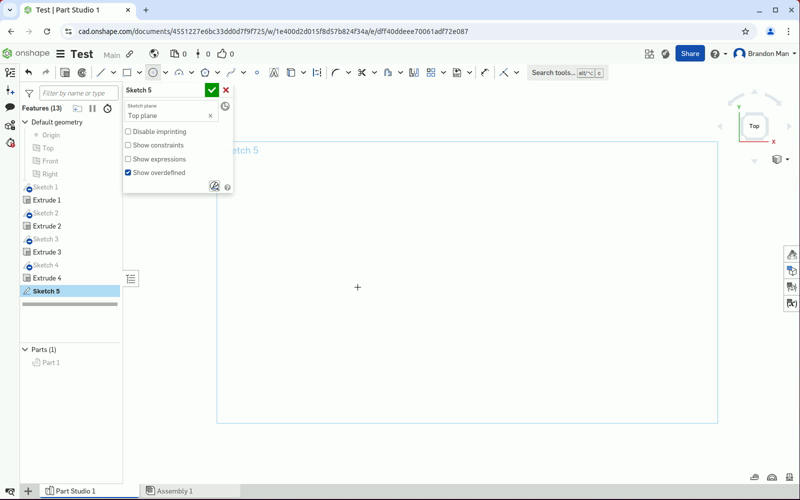
key_up(shift)
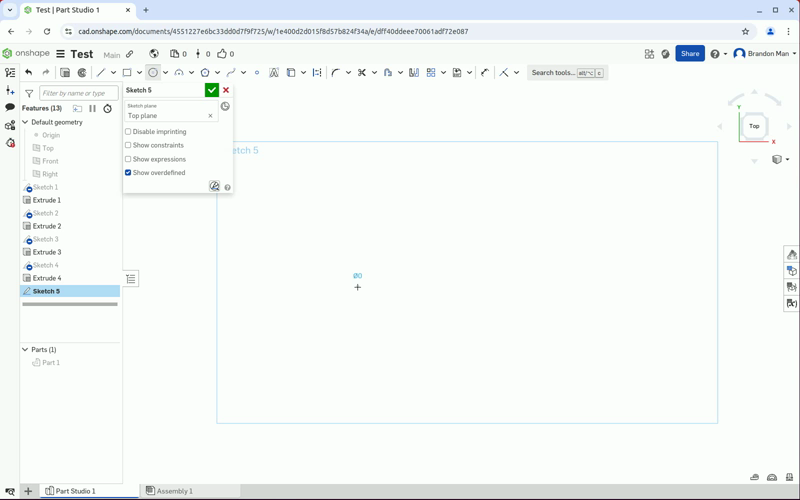
mouse_move(358, 286)
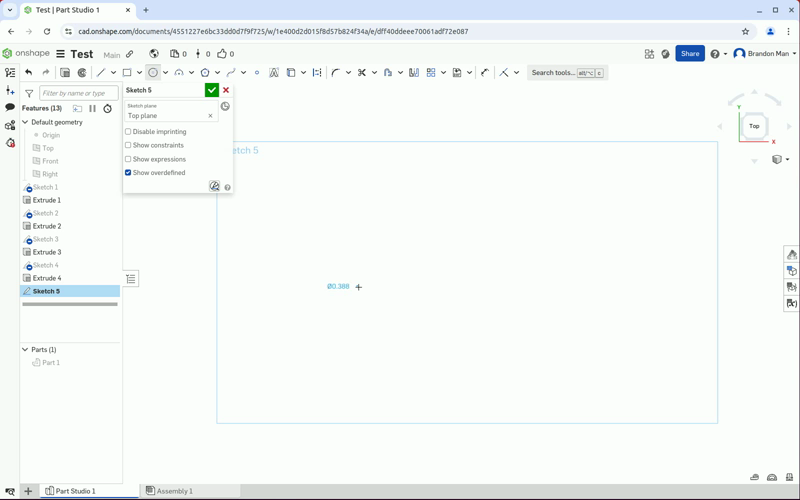
scroll(6)
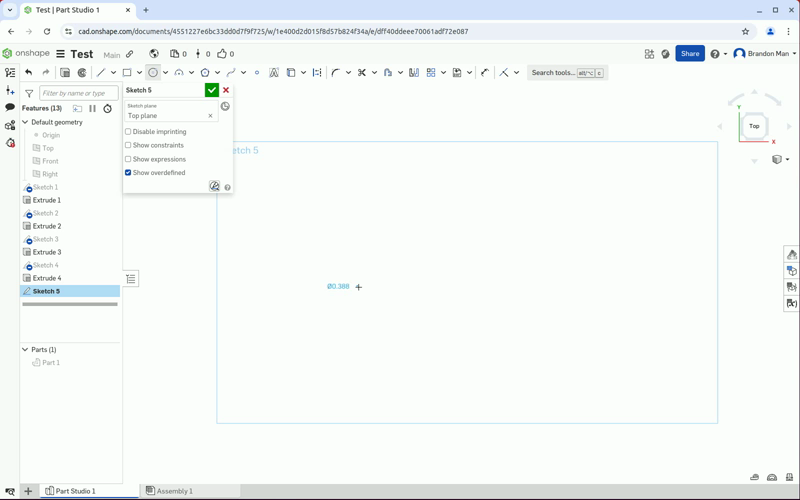
scroll(6)
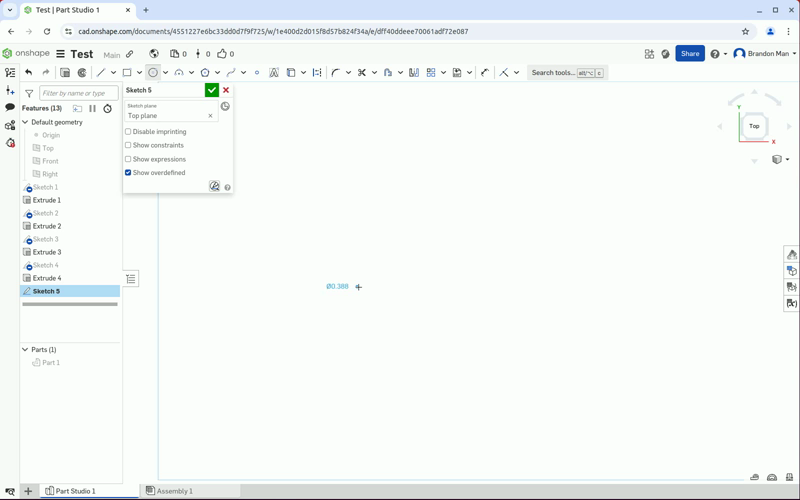
scroll(6)
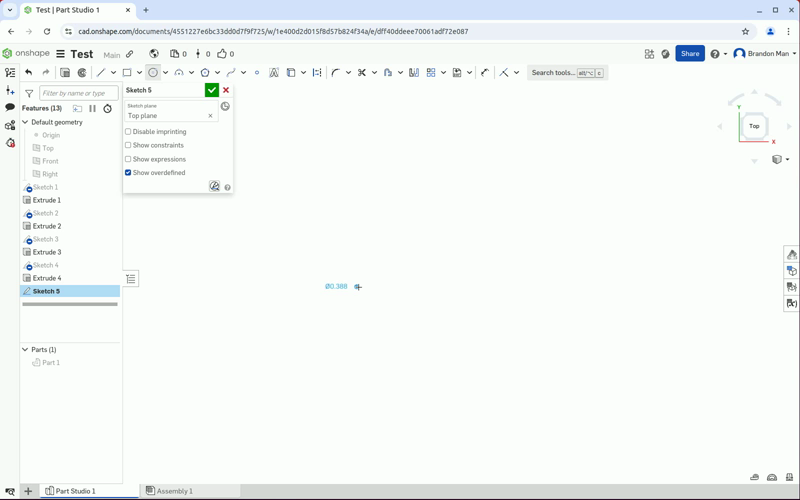
scroll(6)
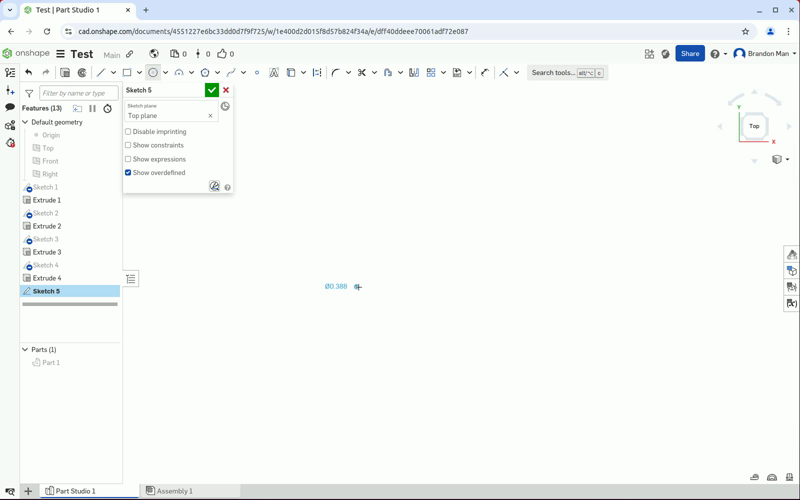
scroll(6)
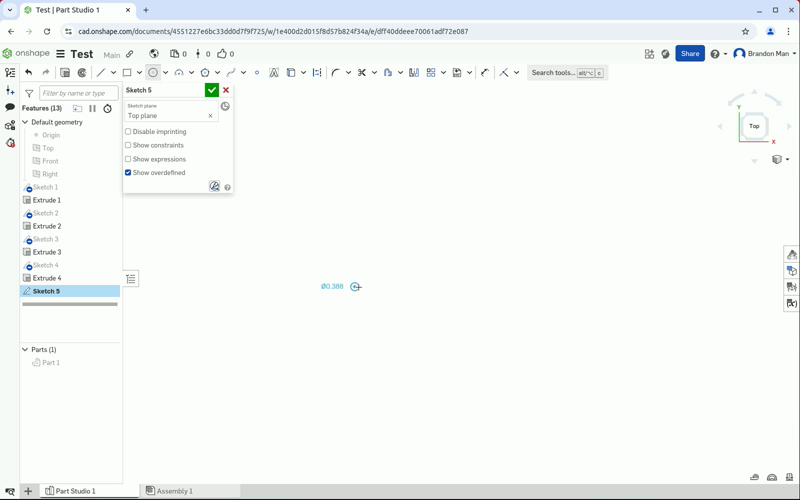
scroll(6)
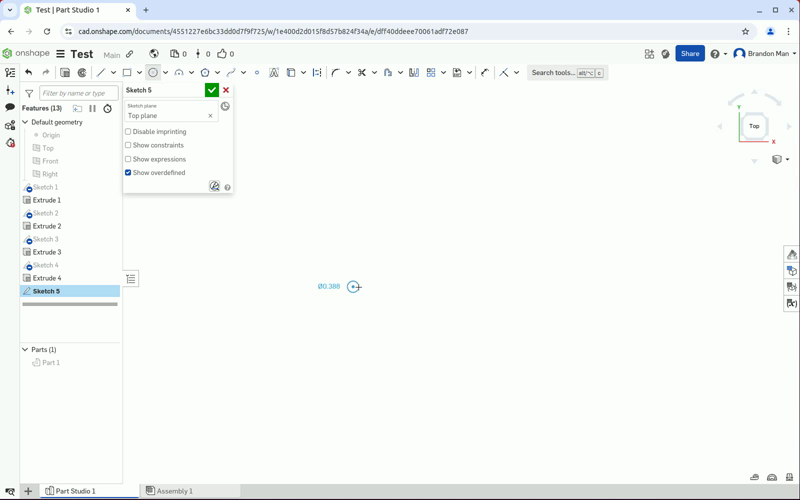
scroll(6)
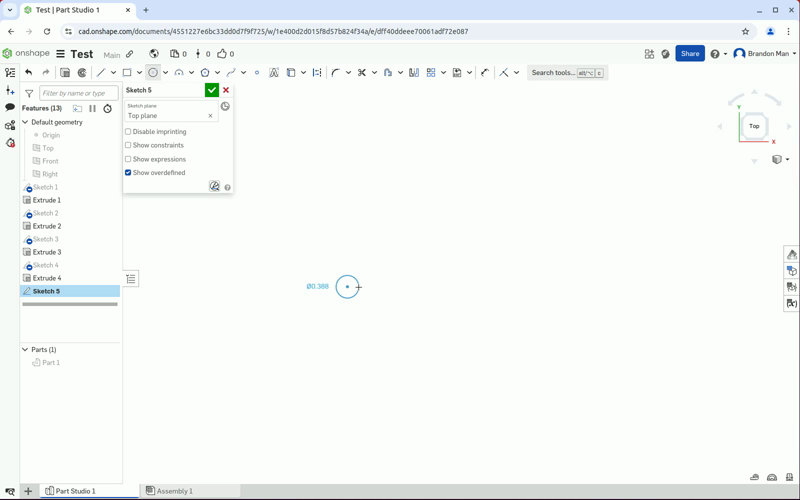
click(358, 286)
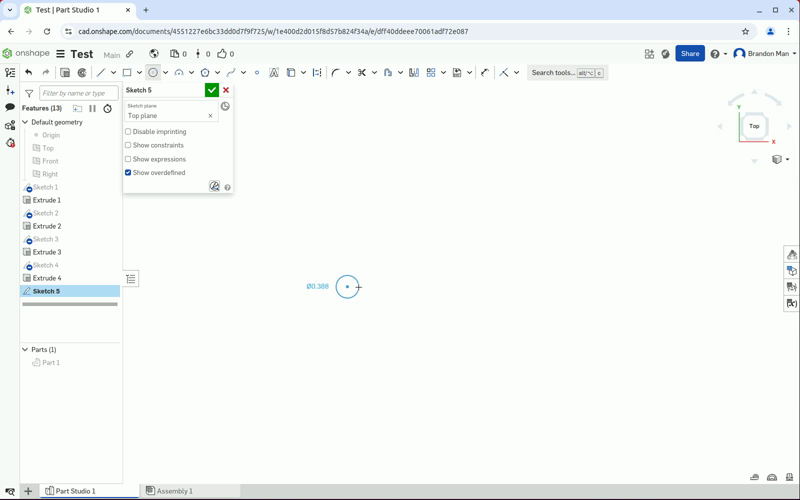
scroll(-6)
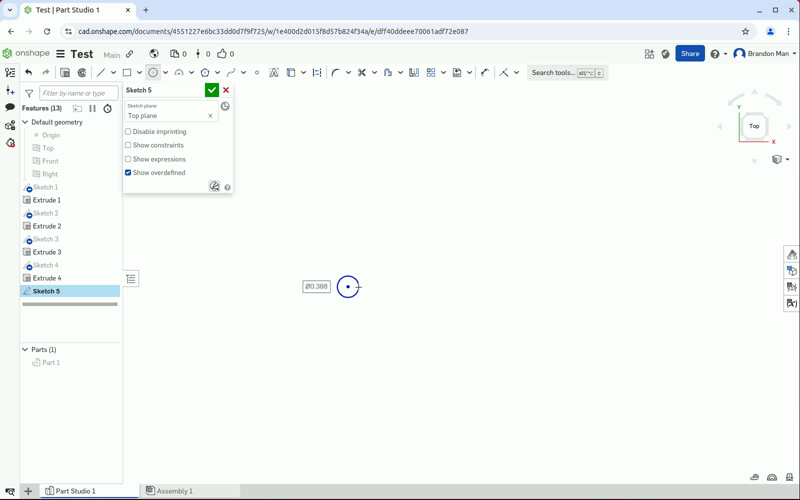
scroll(-6)
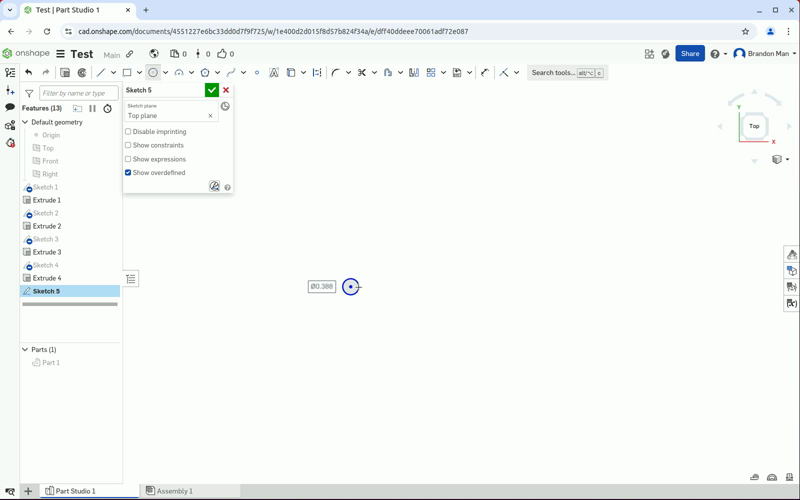
scroll(-6)
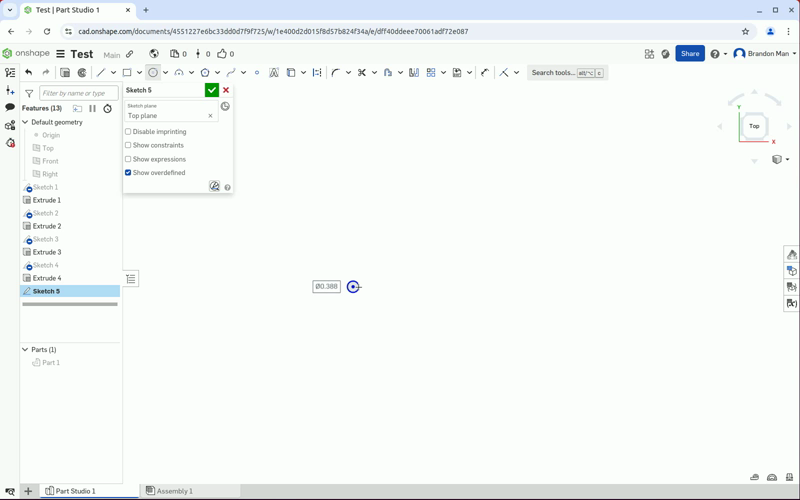
scroll(-6)
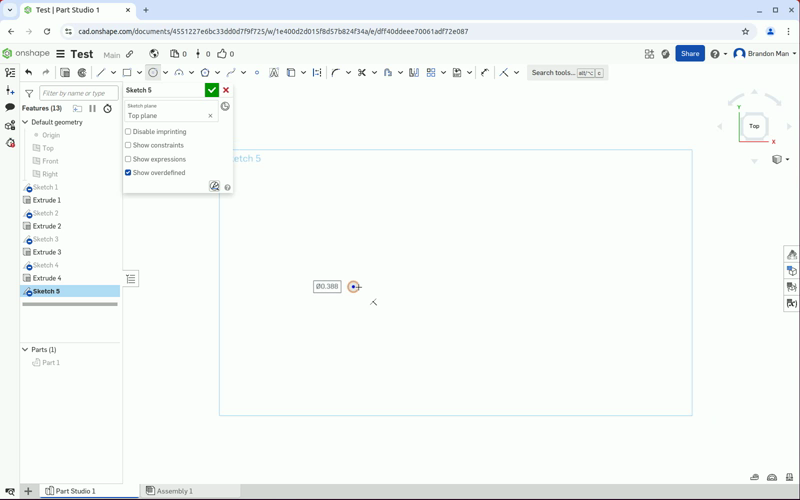
scroll(-6)
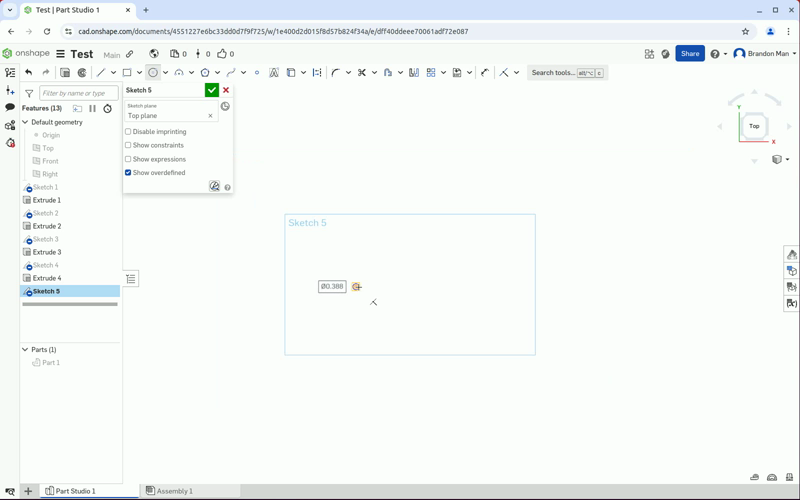
scroll(-6)
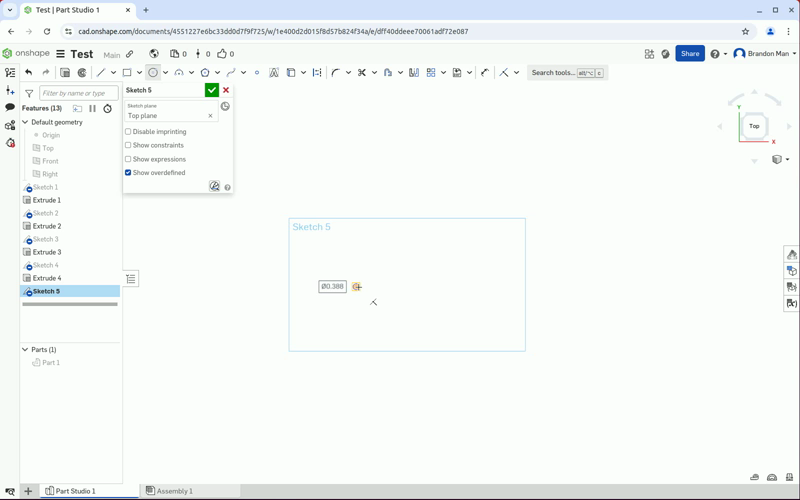
scroll(-6)
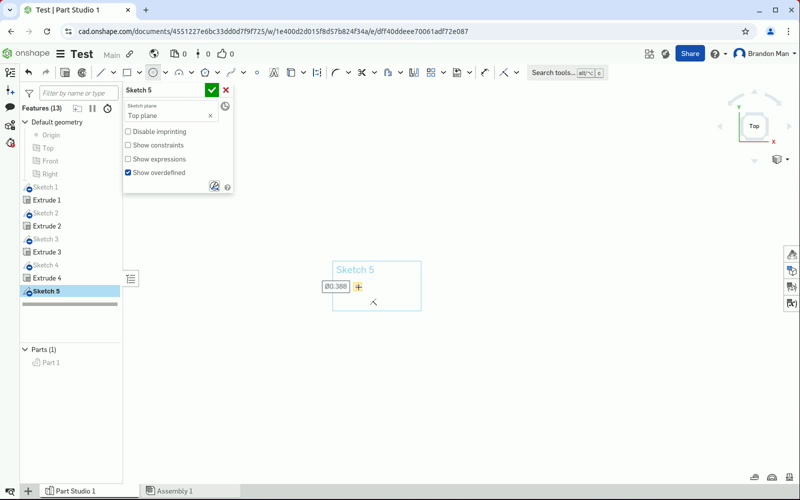
key(esc)
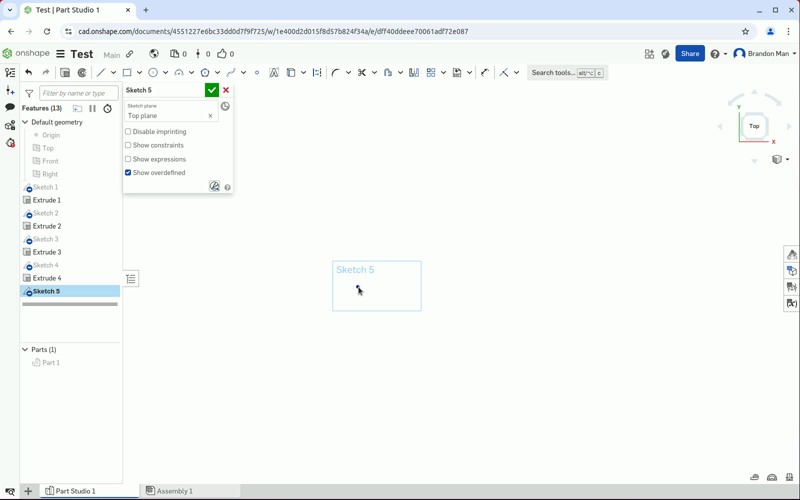
mouse_move(357, 286)
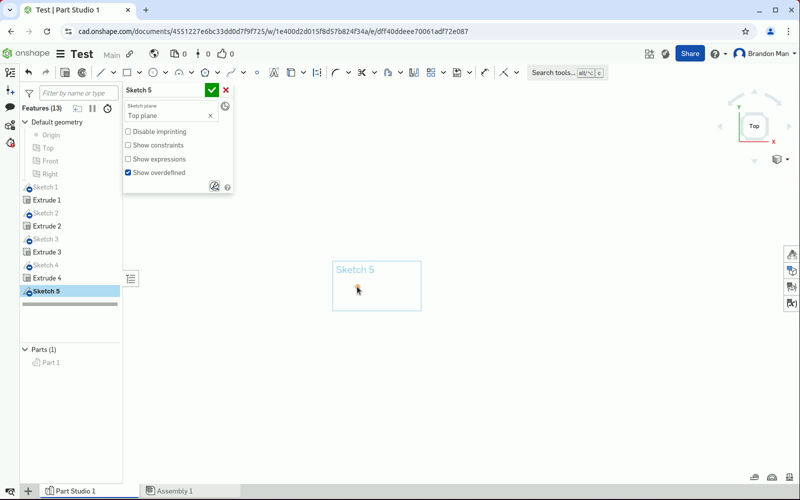
scroll(6)
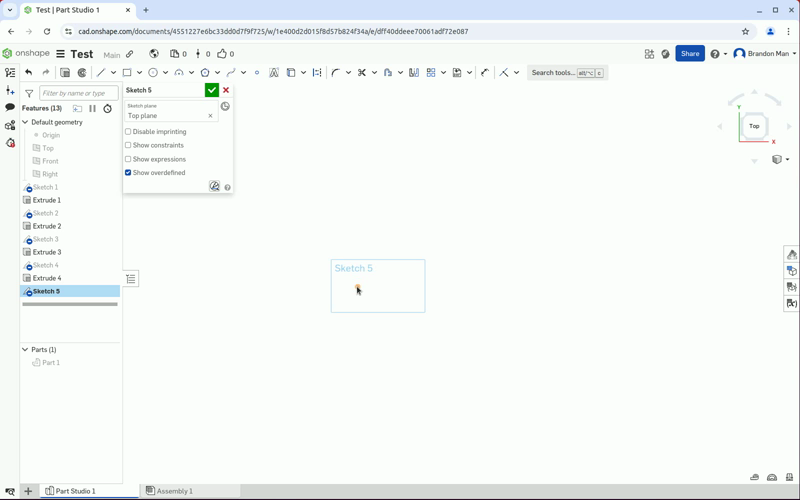
scroll(6)
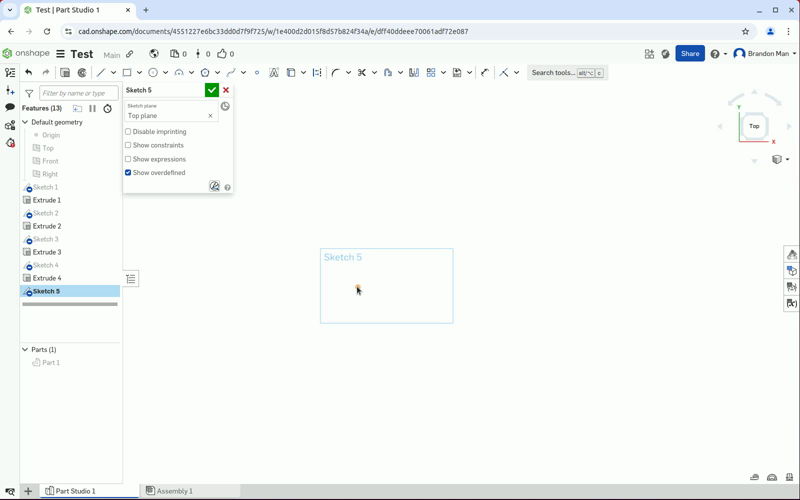
scroll(6)
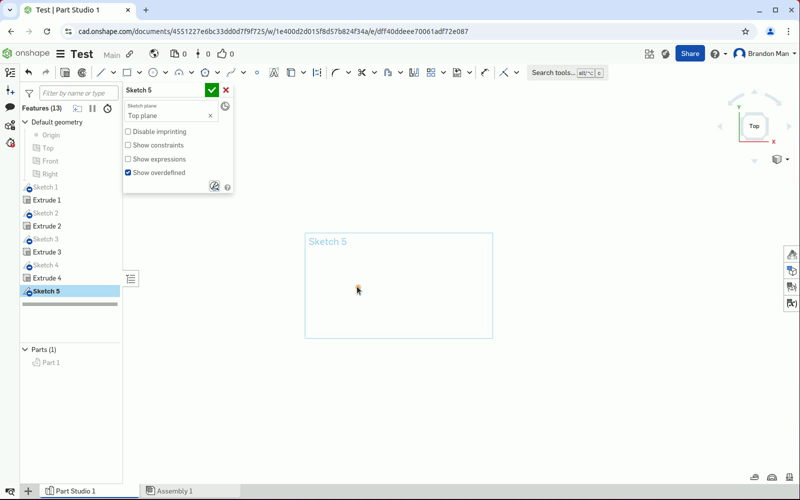
scroll(6)
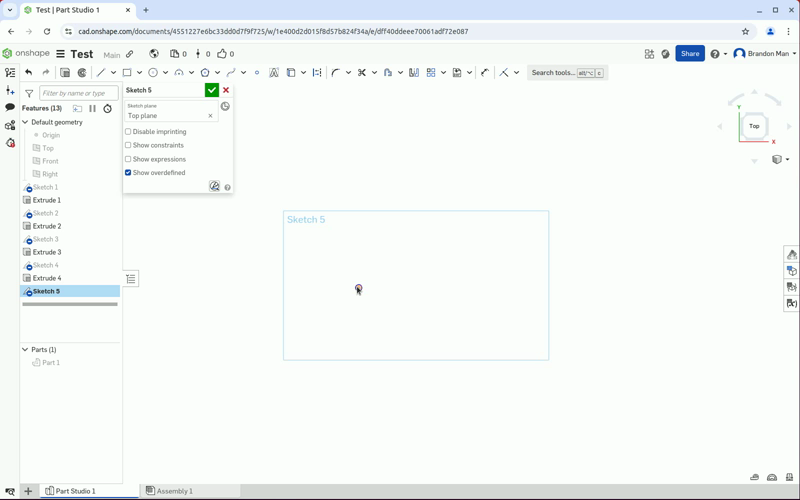
scroll(6)
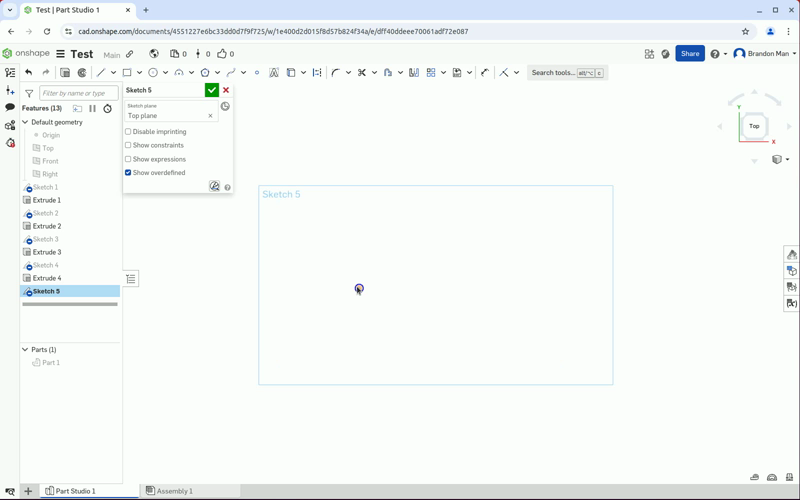
scroll(6)
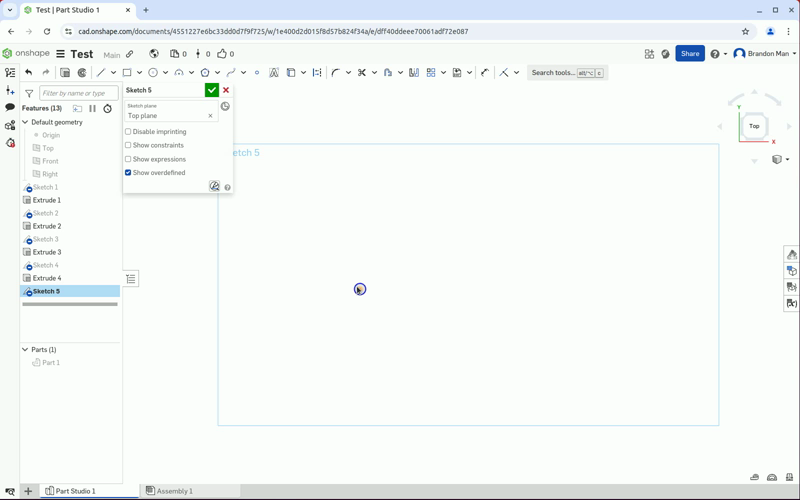
scroll(6)
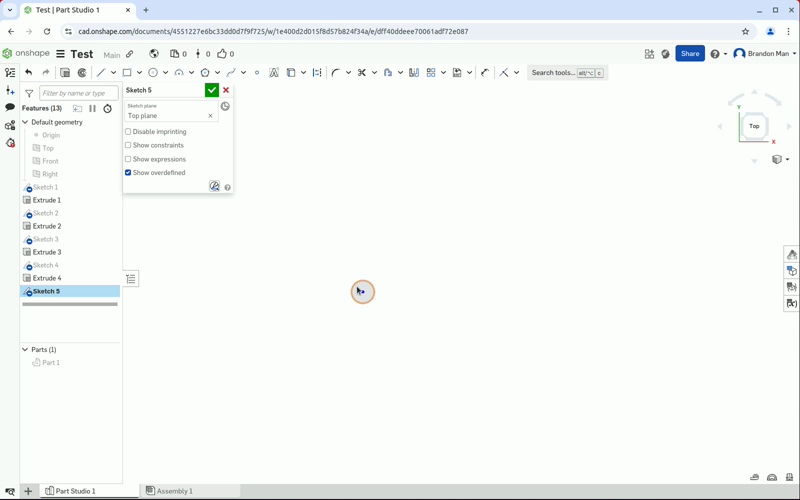
click(357, 286)
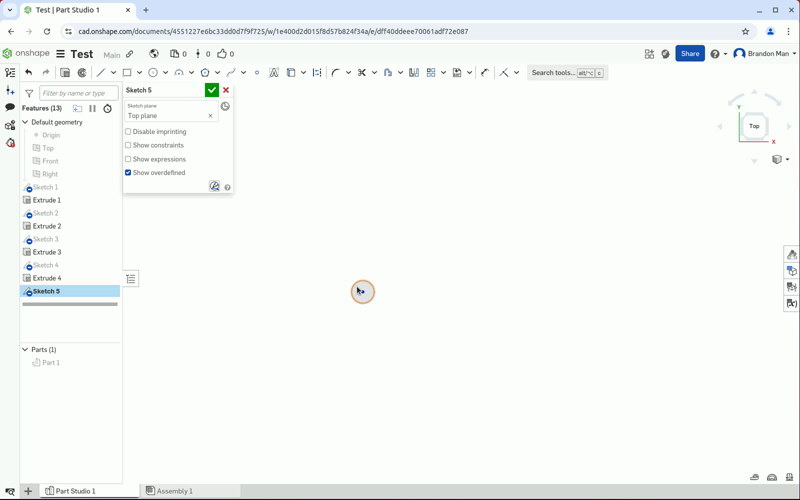
scroll(-6)
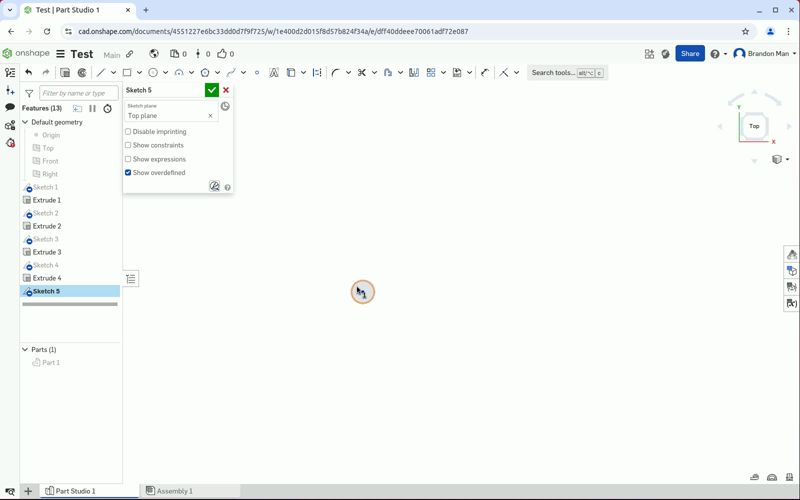
scroll(-6)
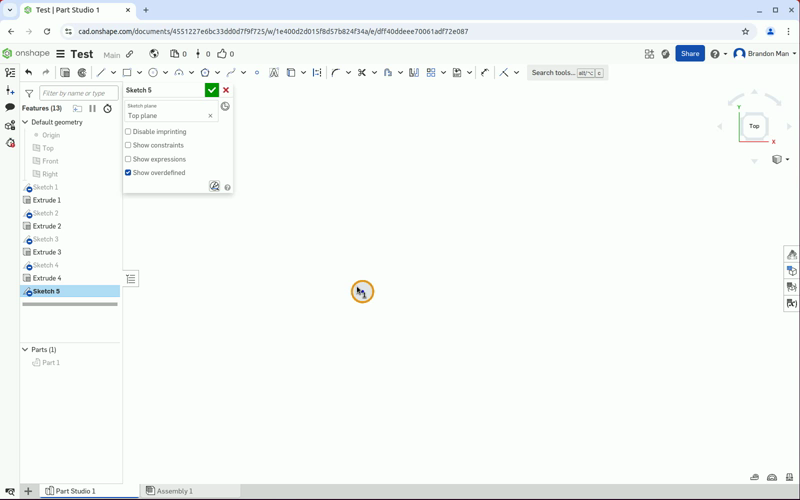
scroll(-6)
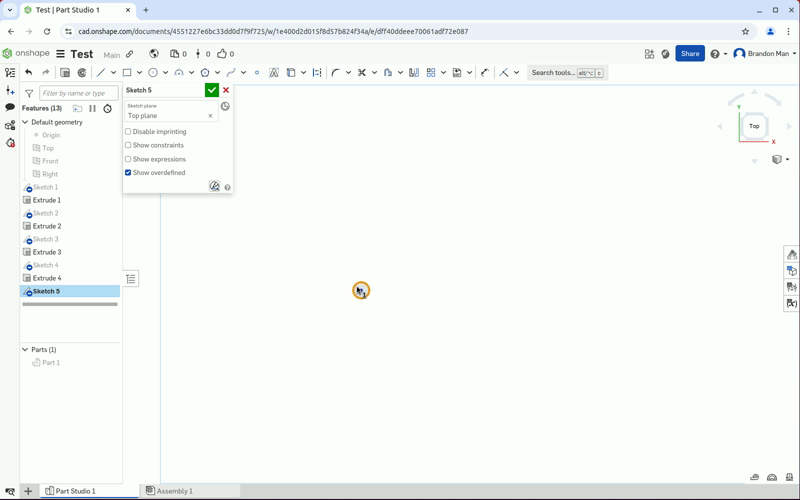
scroll(-6)
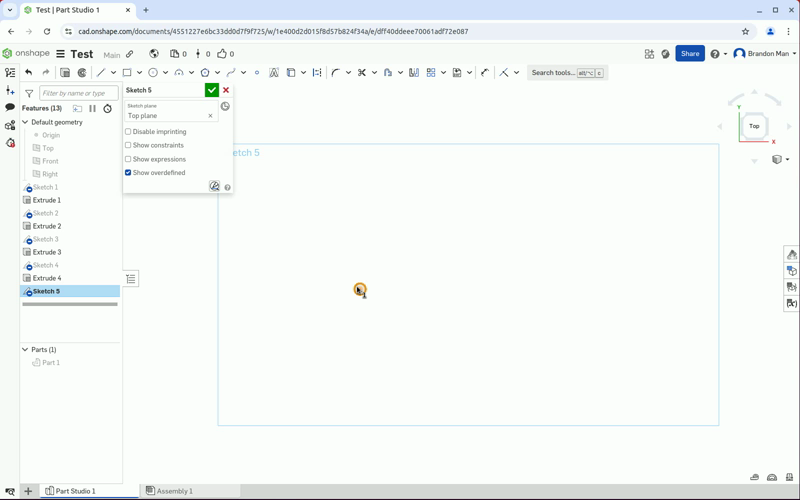
scroll(-6)
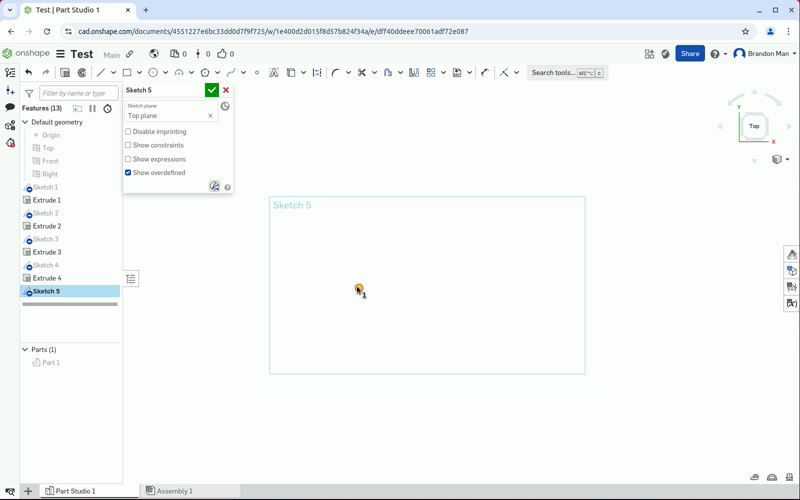
scroll(-6)
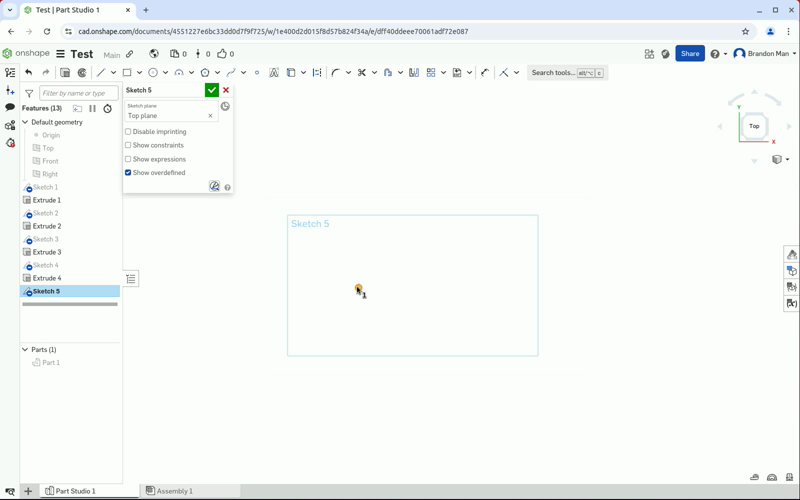
scroll(-6)
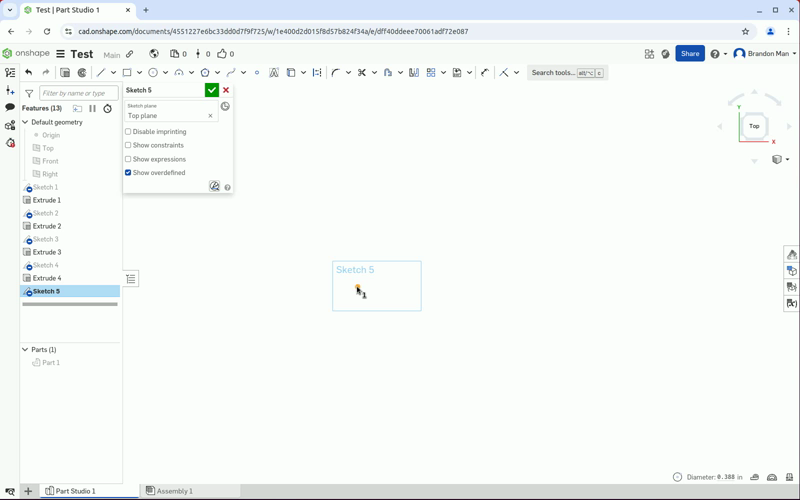
mouse_move(73, 352)
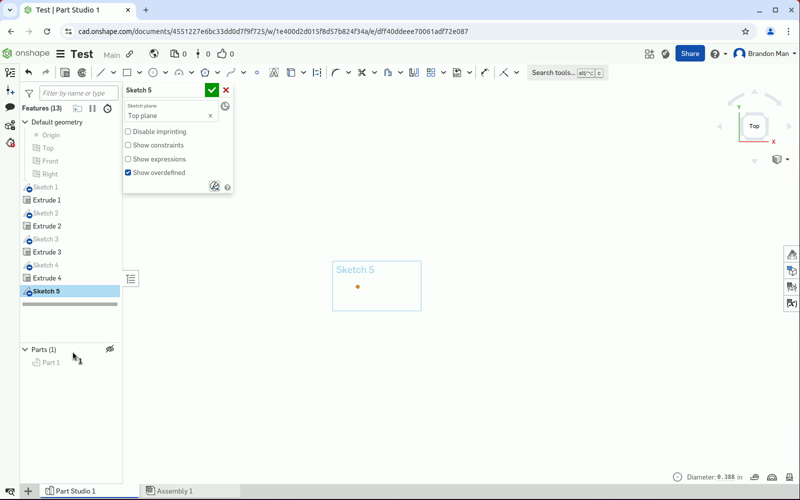
key(shift+y)
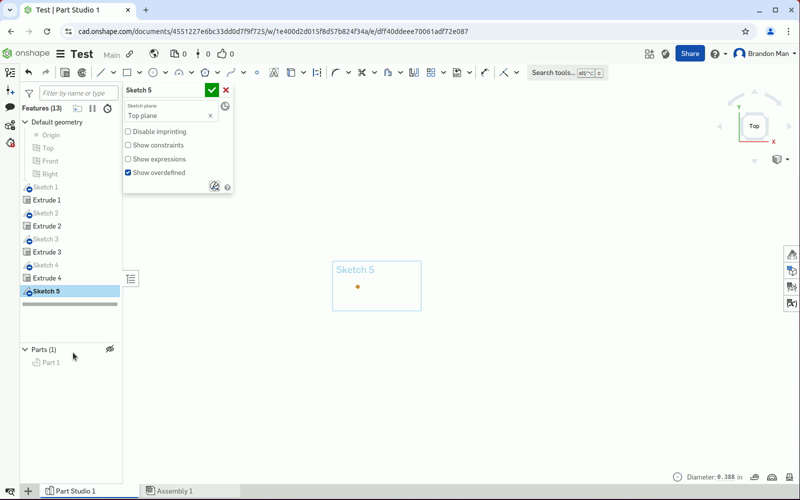
key(shift+e)
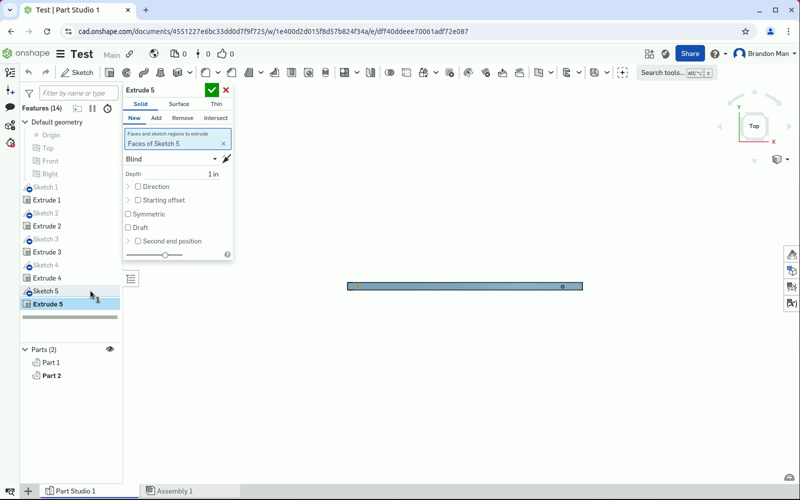
mouse_move(143, 106)
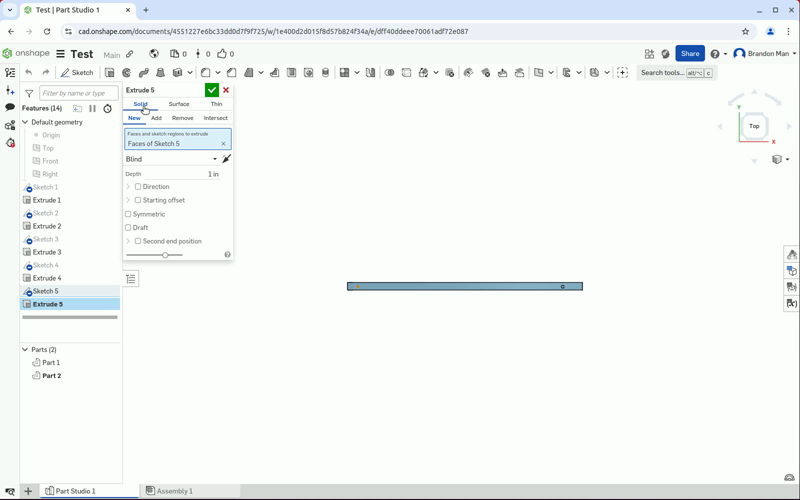
click(143, 106)
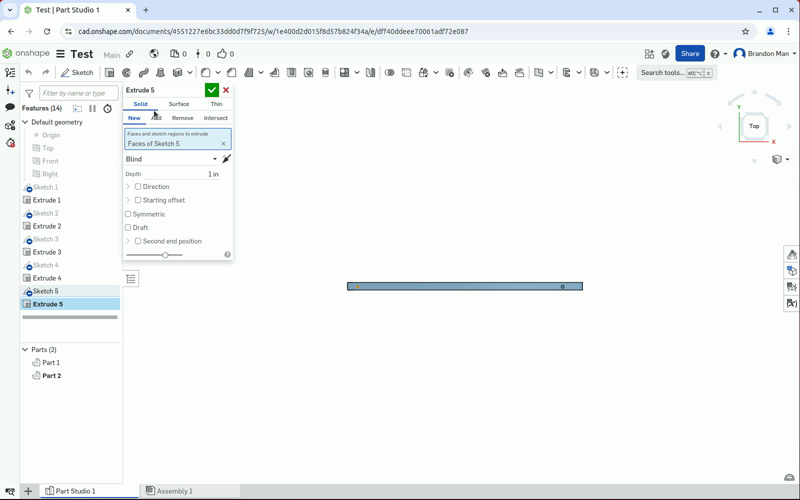
mouse_move(186, 120)
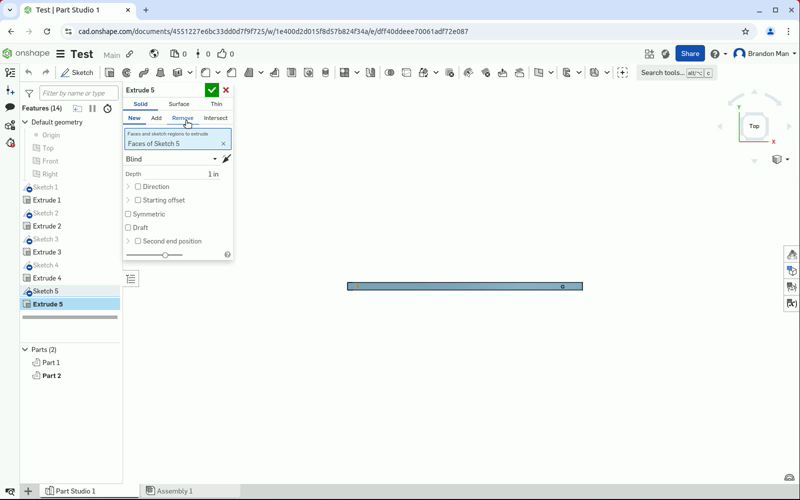
click(186, 120)
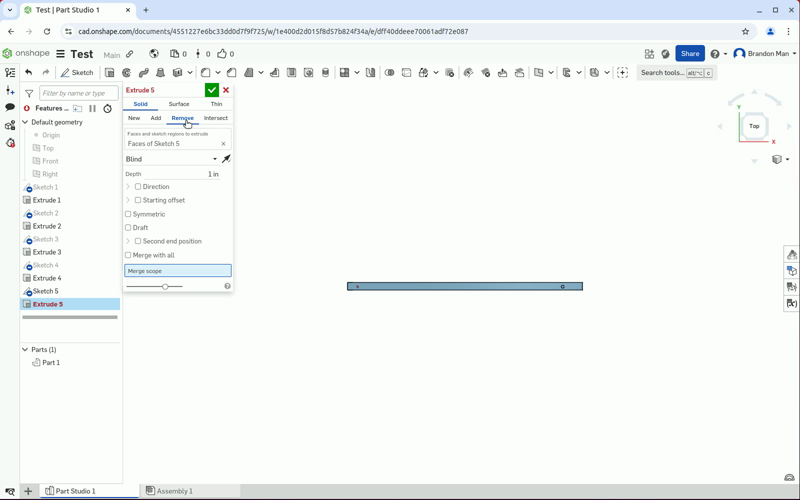
key(tab, 4)
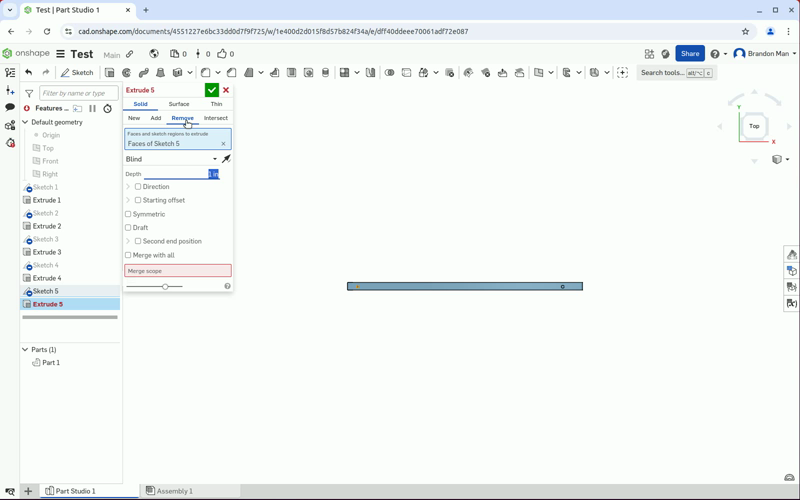
text(5.536)
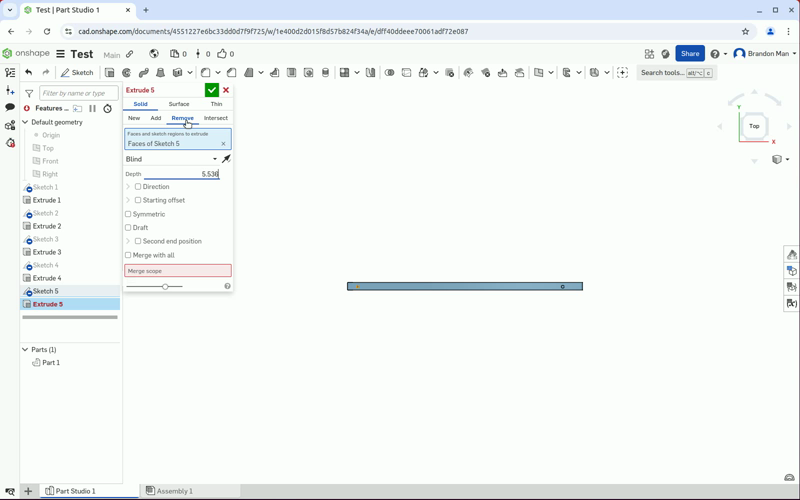
key(tab, 6)
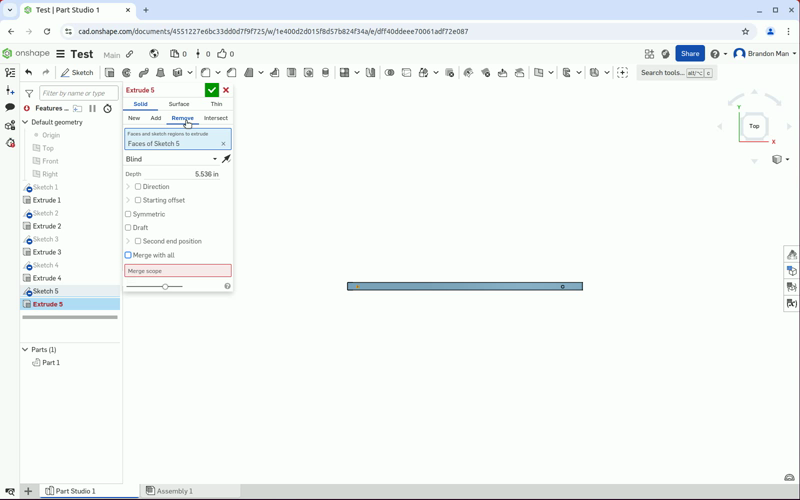
key(space)
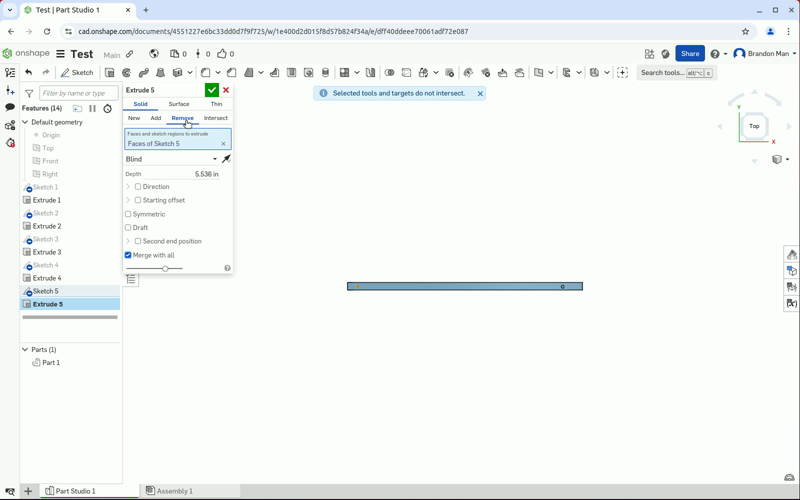
key(enter)
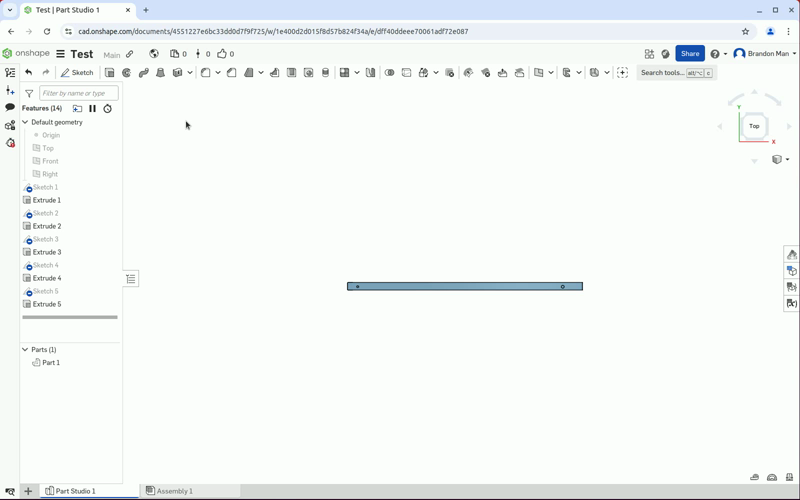
key(shift+h)
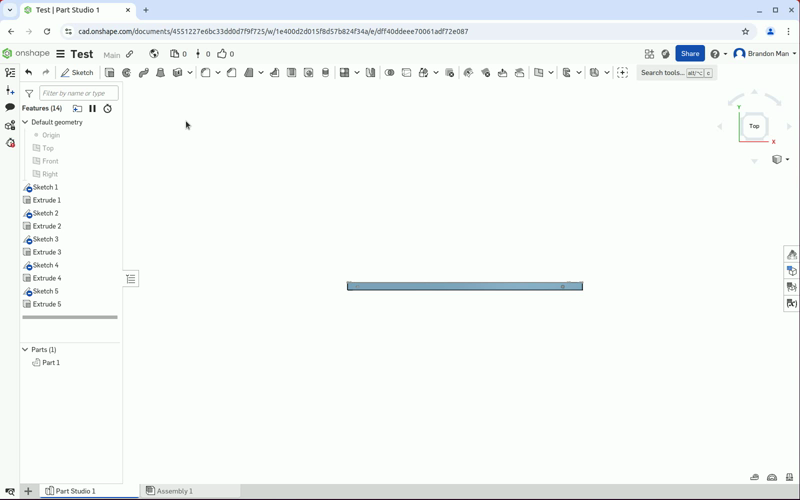
key(shift+h)
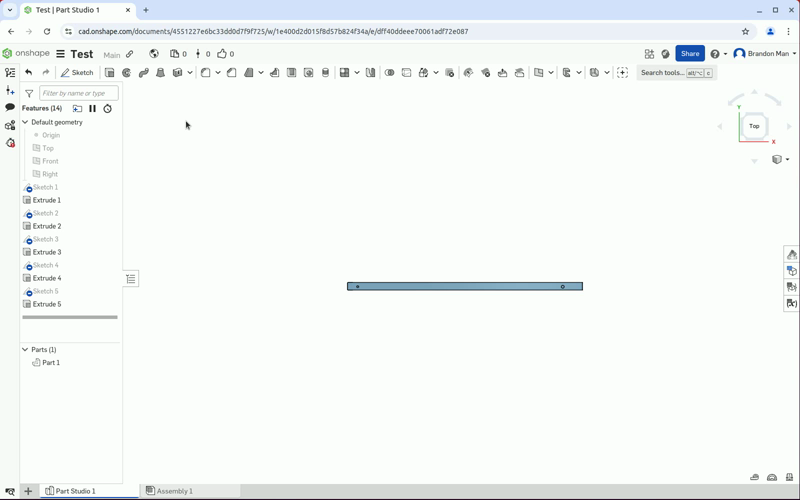
mouse_move(73, 189)
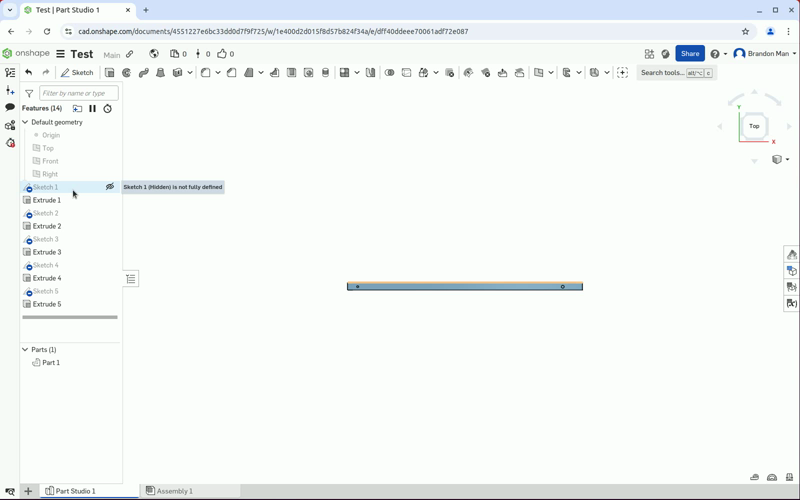
click(73, 189)
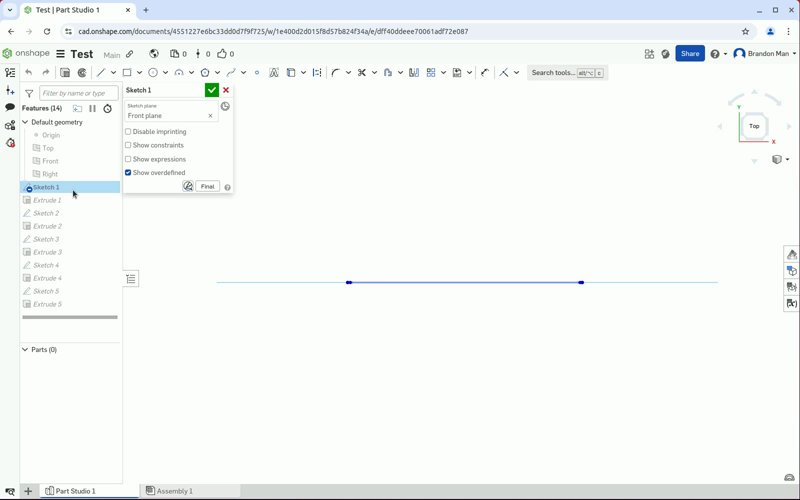
mouse_move(229, 92)
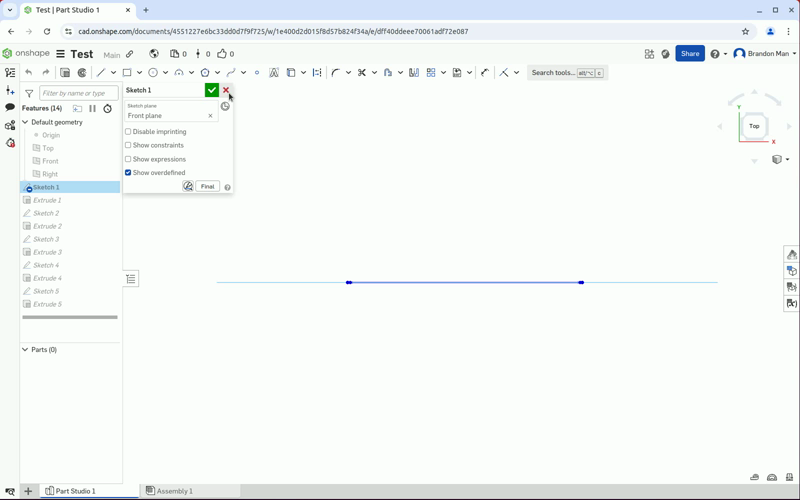
click(229, 92)
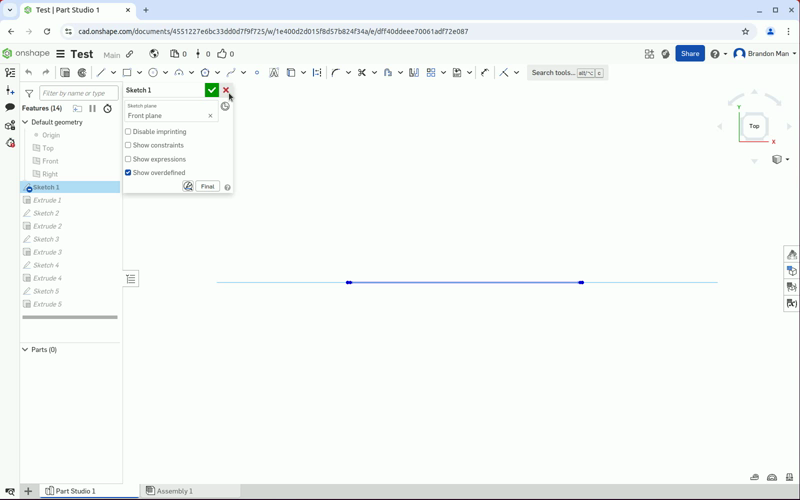
key(shift+s)
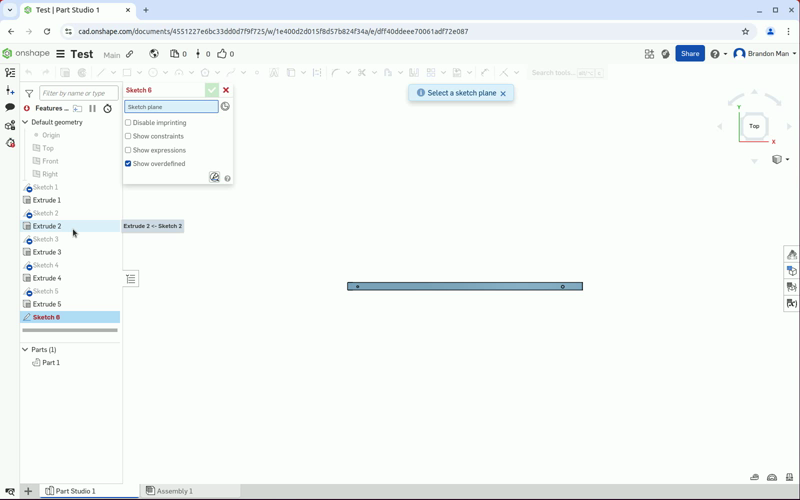
scroll(3)
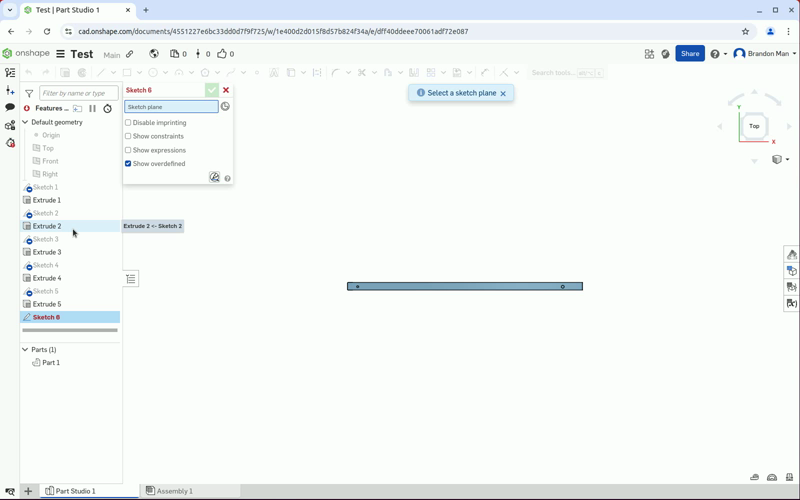
mouse_move(73, 150)
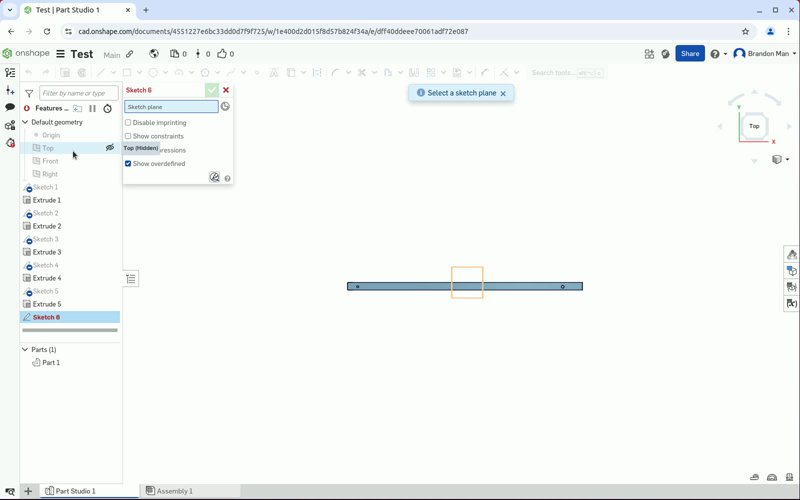
click(73, 150)
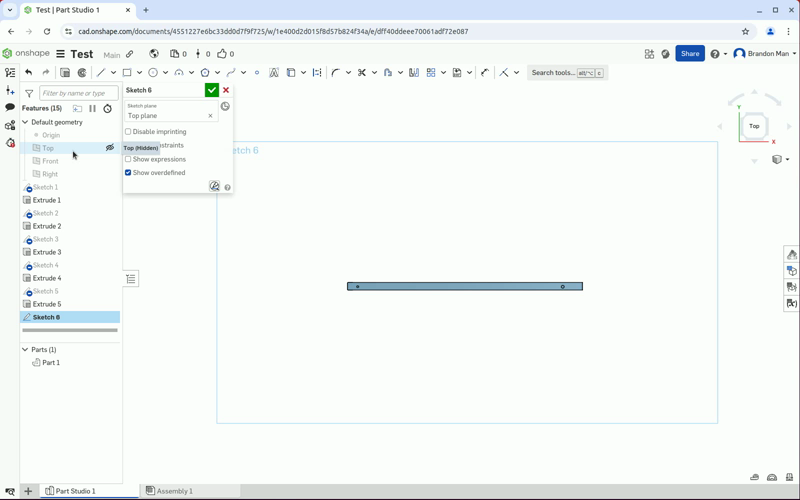
mouse_move(73, 352)
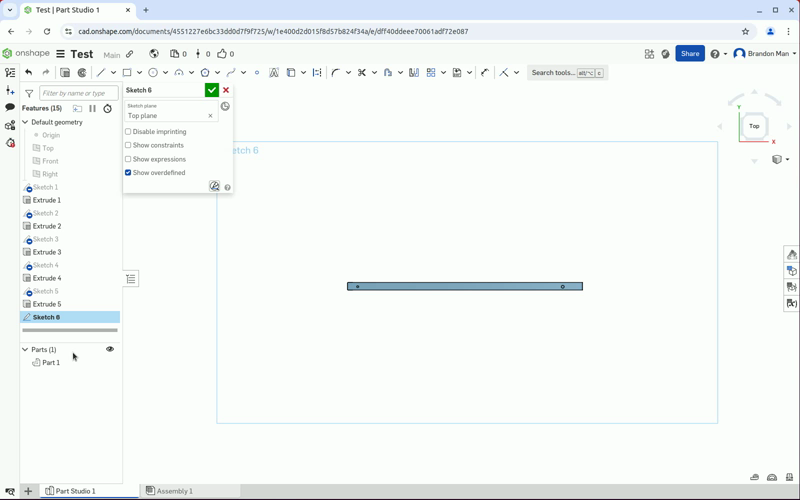
key(y)
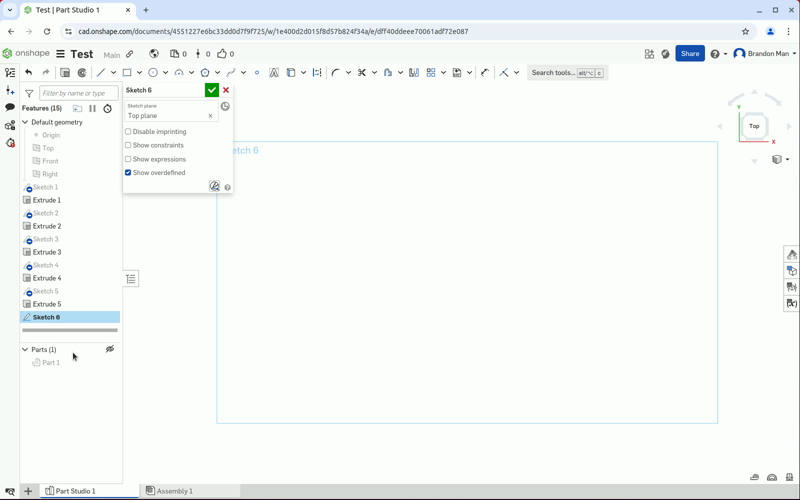
key(c)
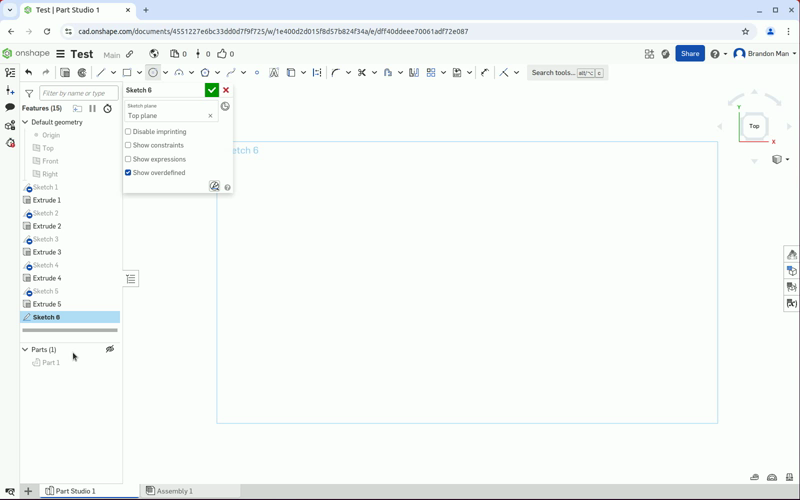
key_down(shift)
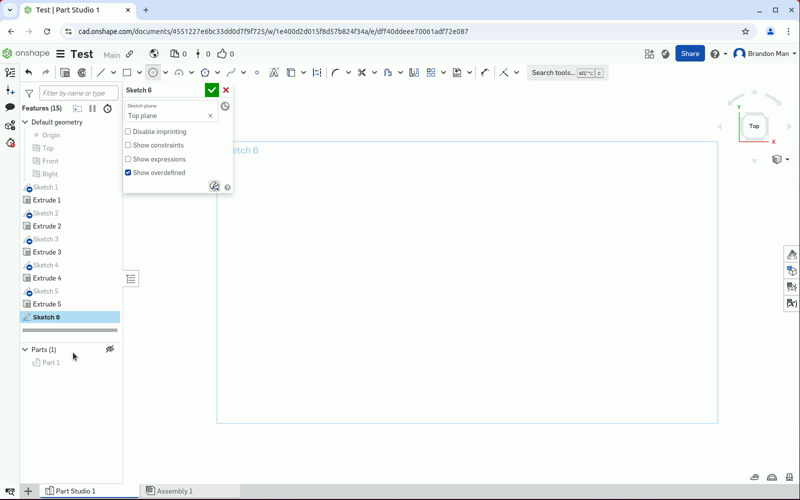
mouse_move(562, 286)
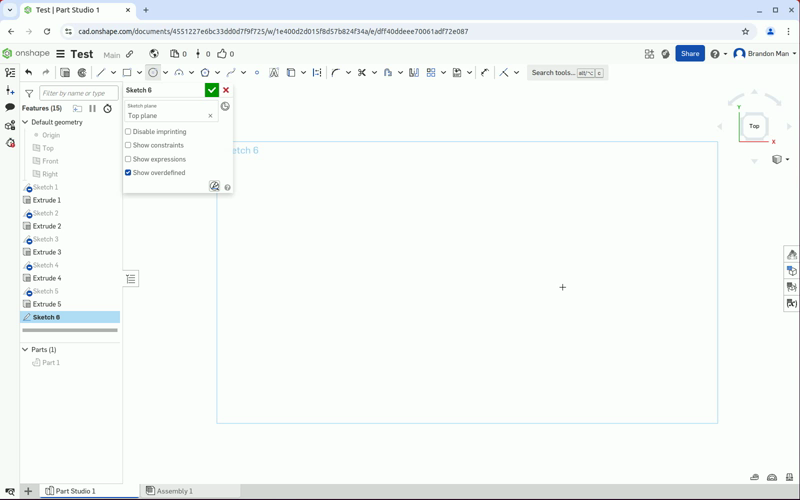
click(562, 286)
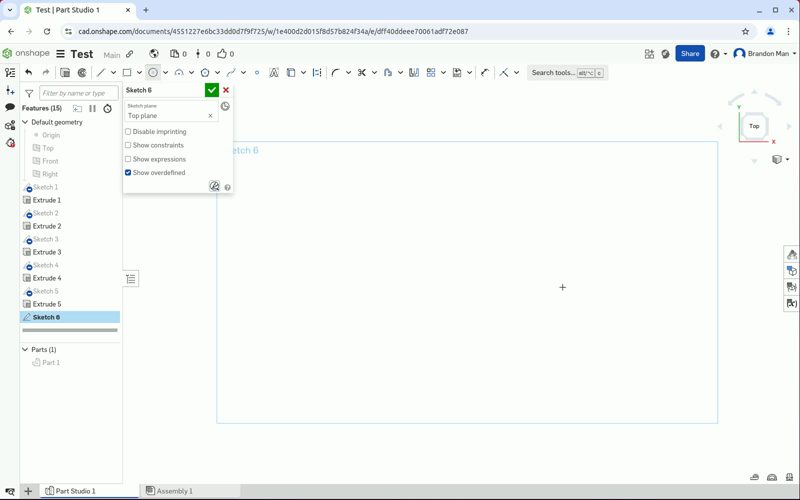
key_up(shift)
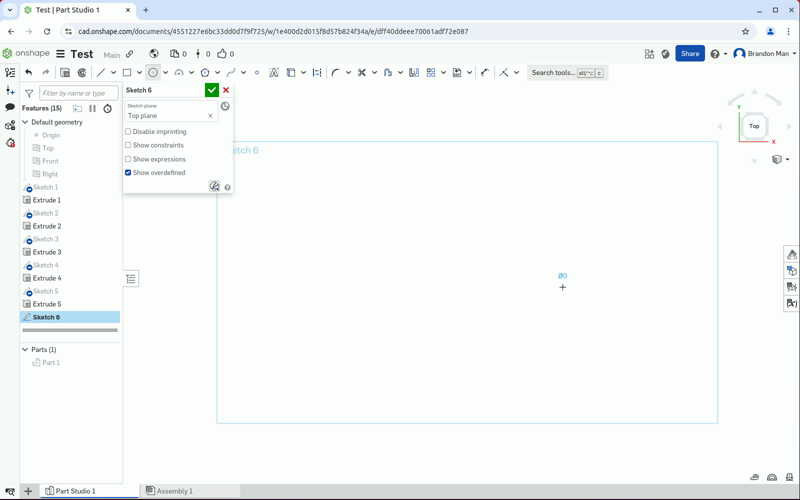
mouse_move(564, 286)
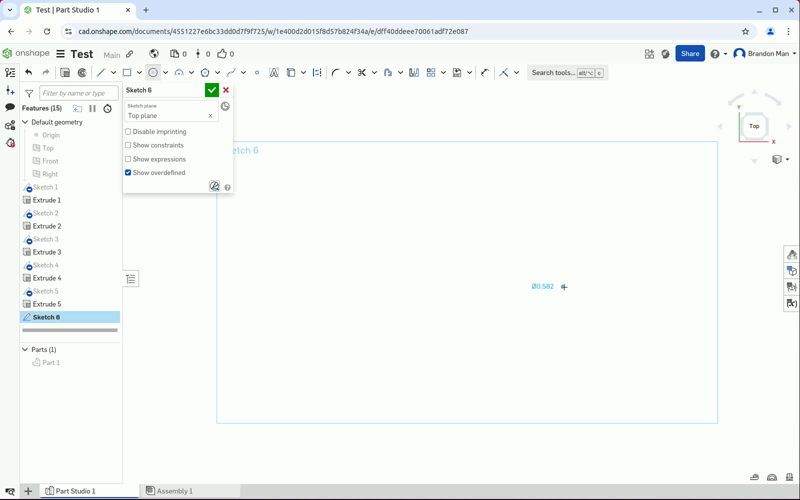
scroll(6)
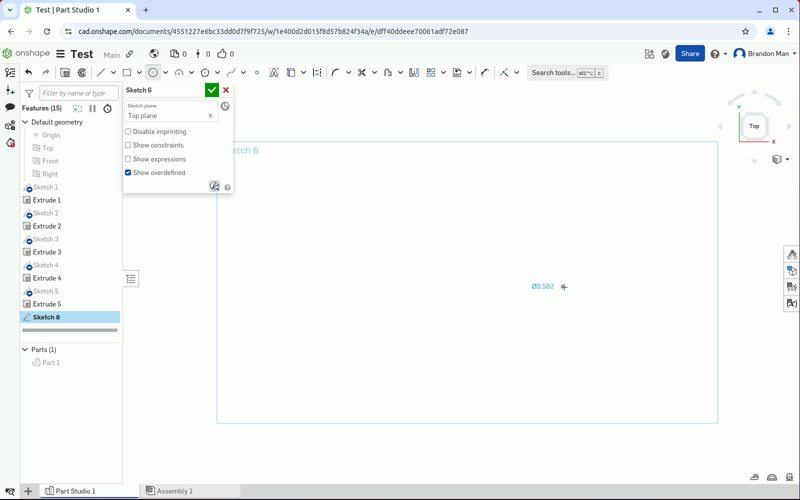
scroll(6)
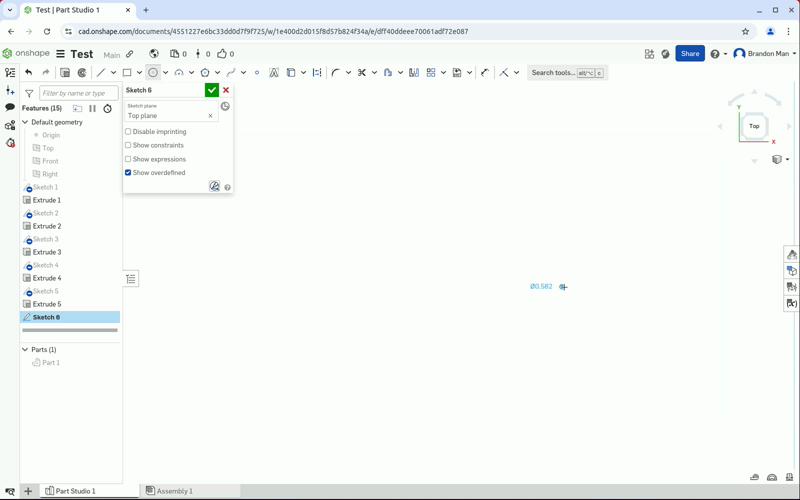
scroll(6)
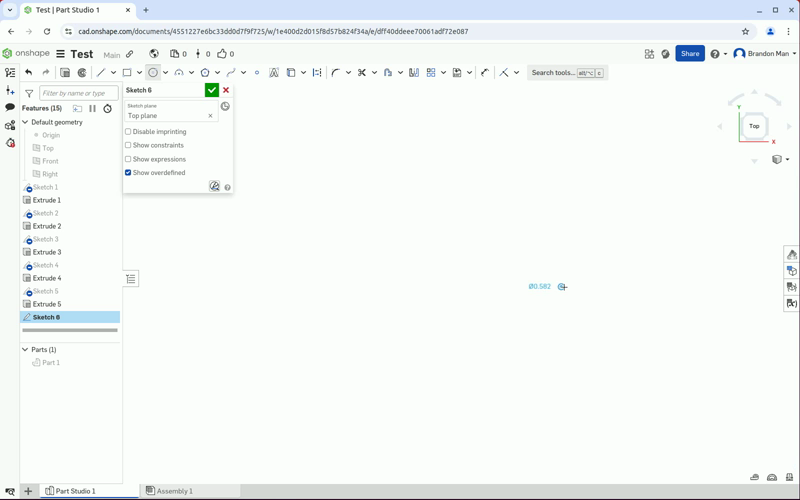
scroll(6)
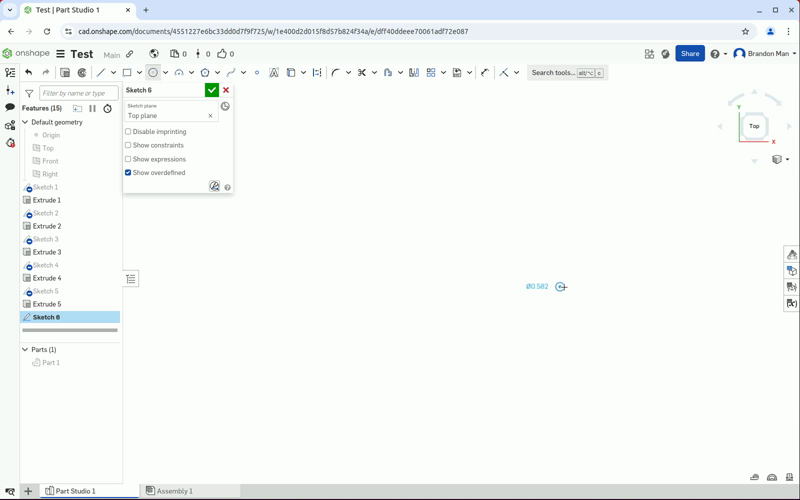
scroll(6)
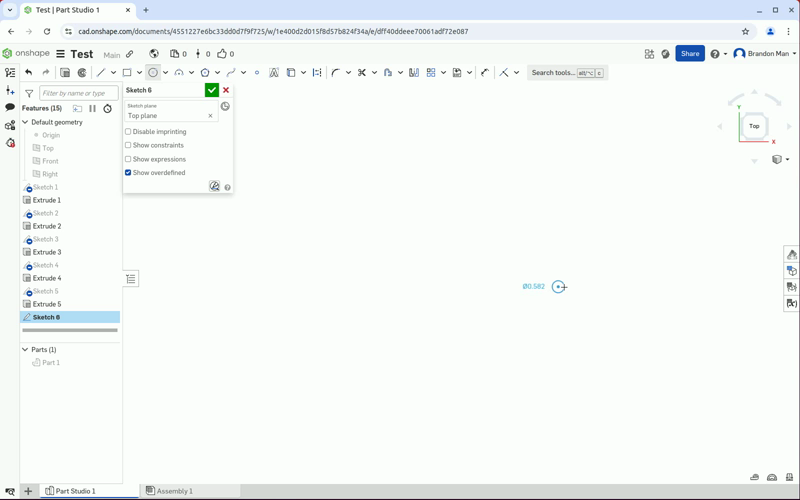
scroll(6)
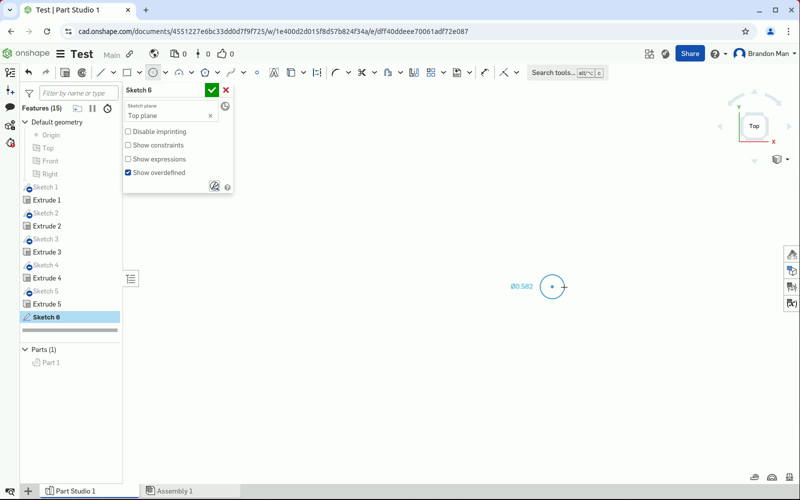
scroll(6)
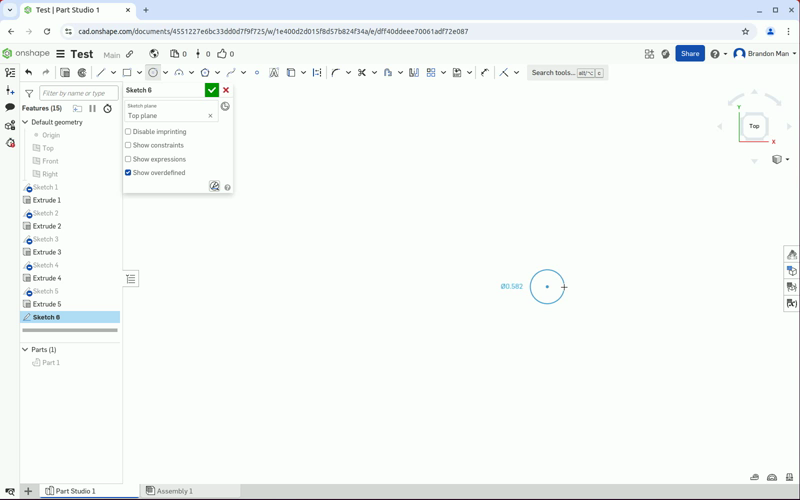
click(564, 286)
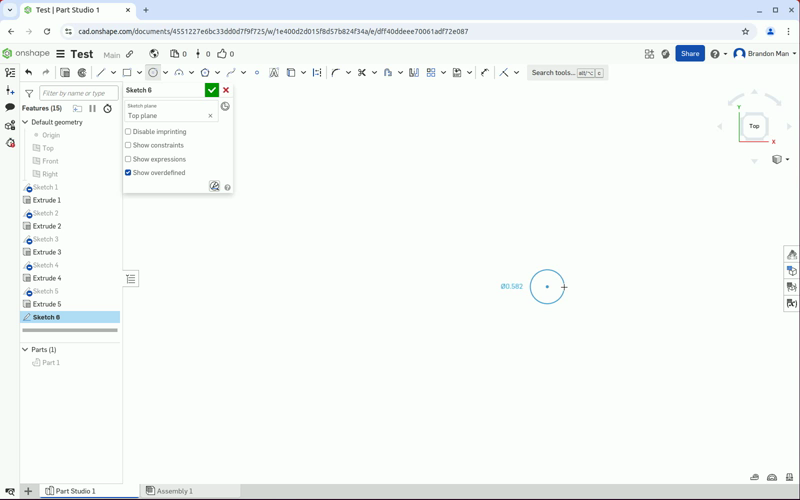
scroll(-6)
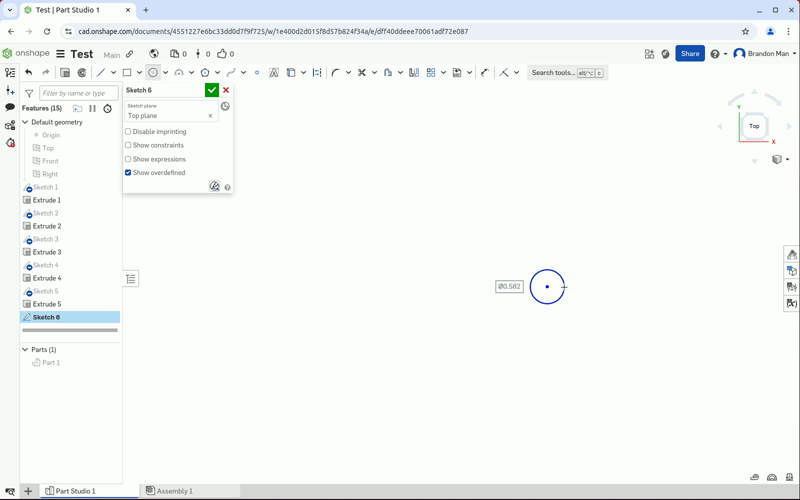
scroll(-6)
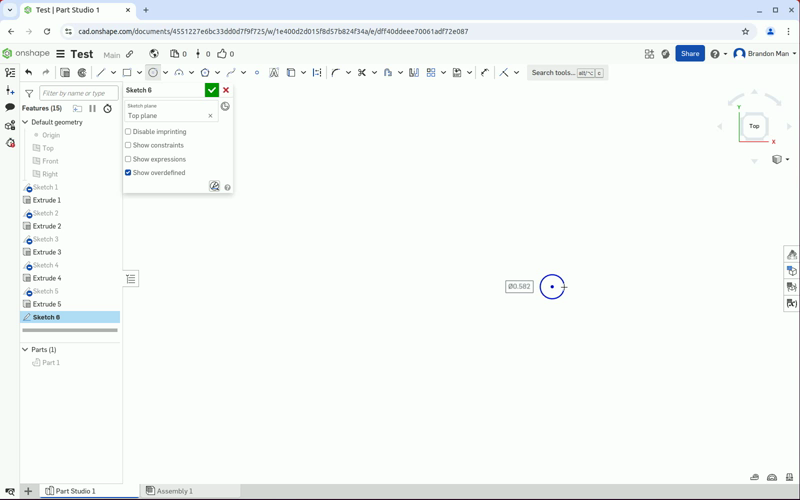
scroll(-6)
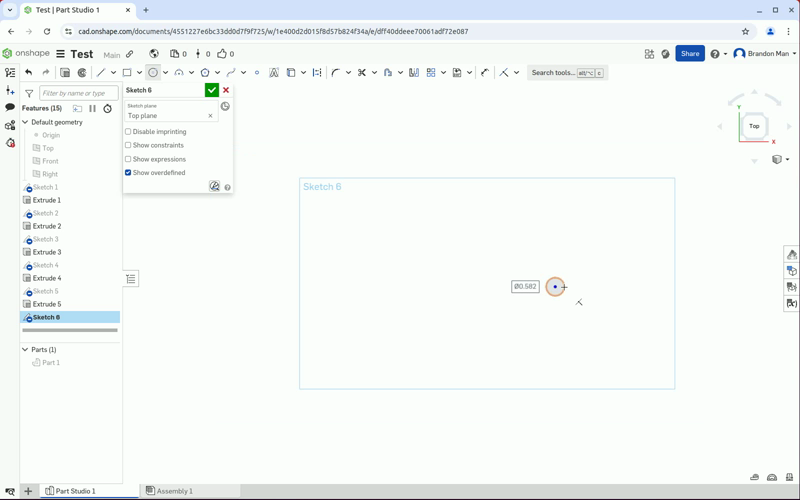
scroll(-6)
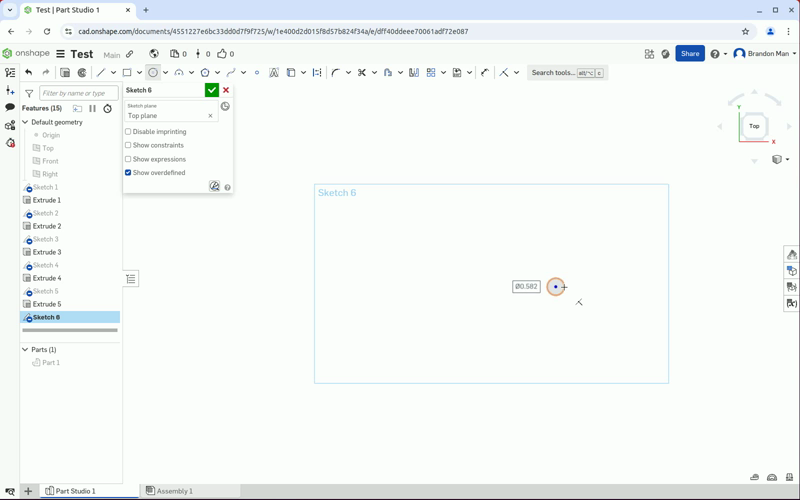
scroll(-6)
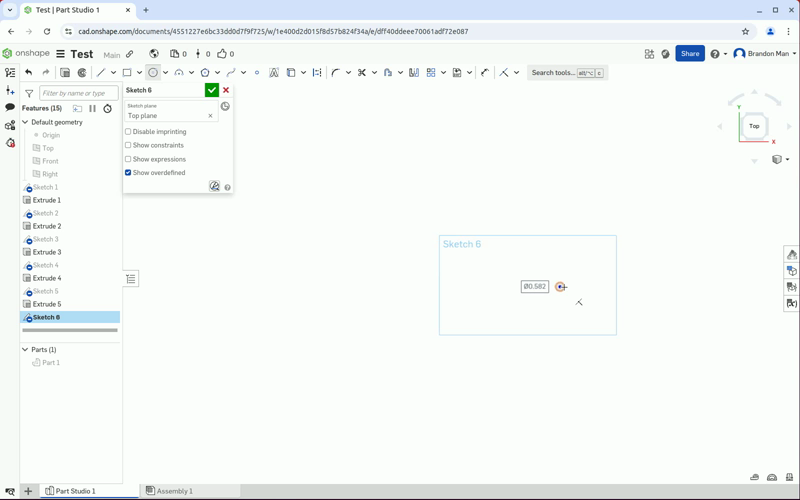
scroll(-6)
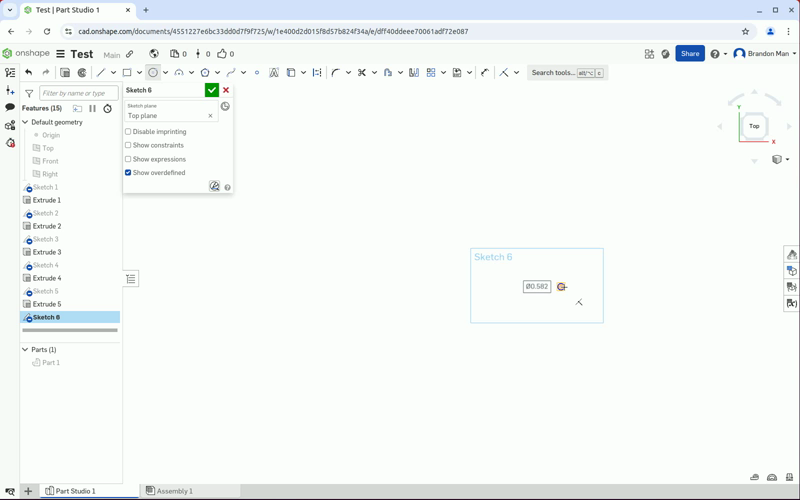
scroll(-6)
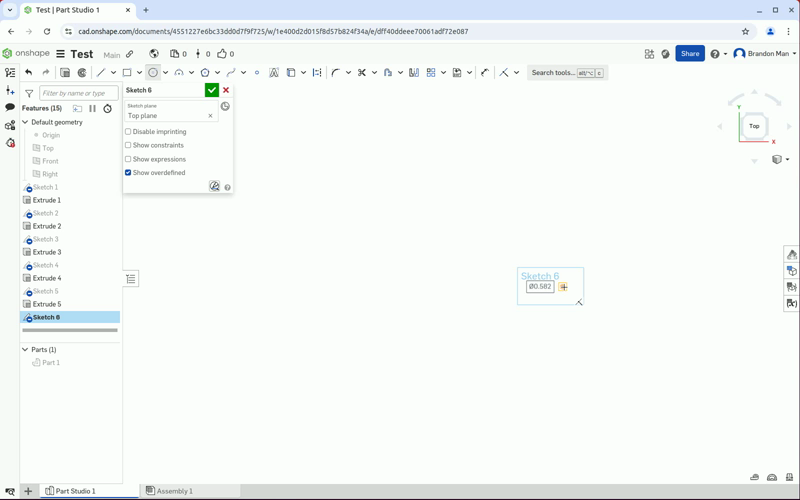
key(esc)
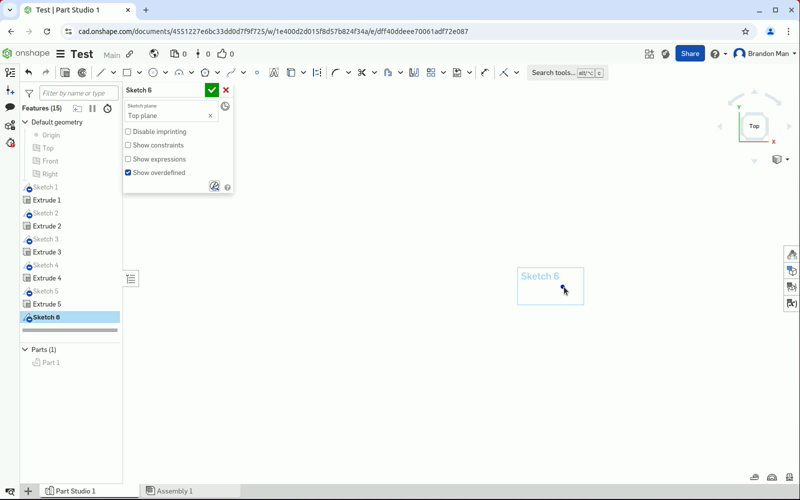
mouse_move(563, 286)
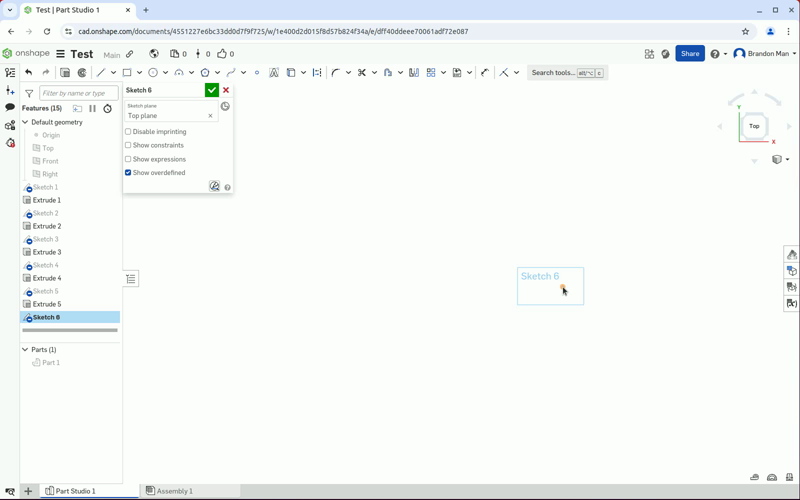
scroll(6)
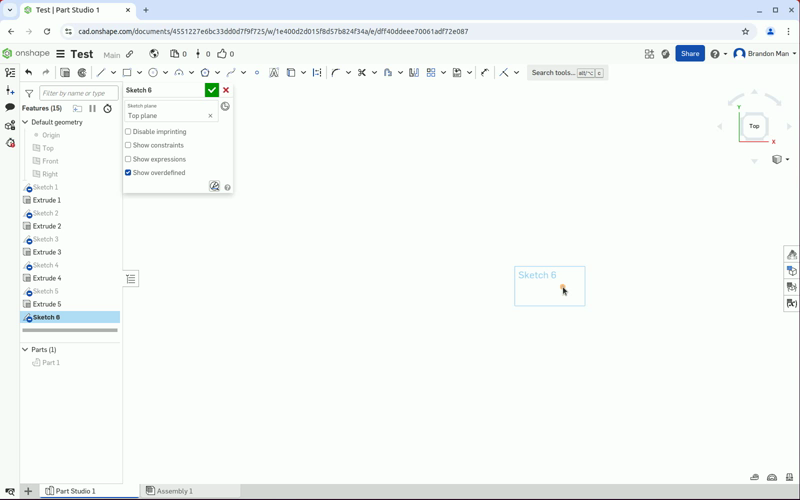
scroll(6)
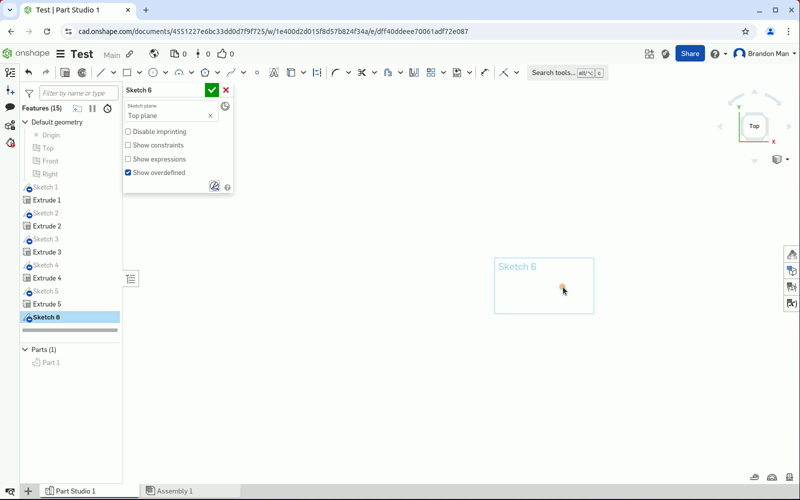
scroll(6)
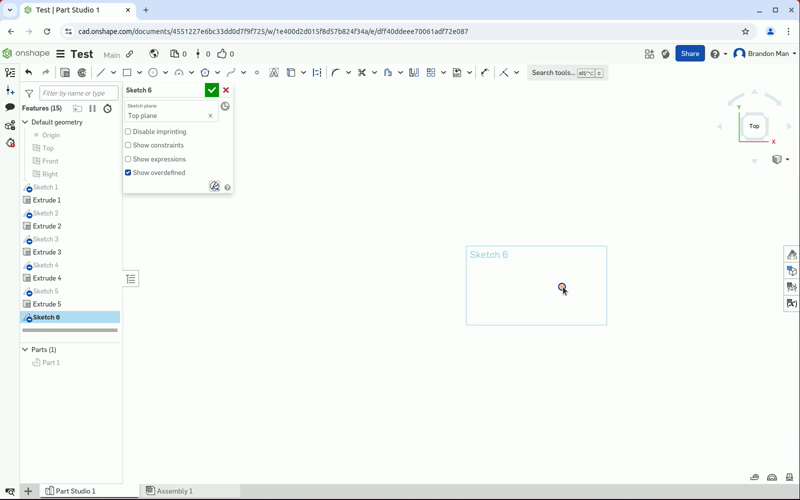
scroll(6)
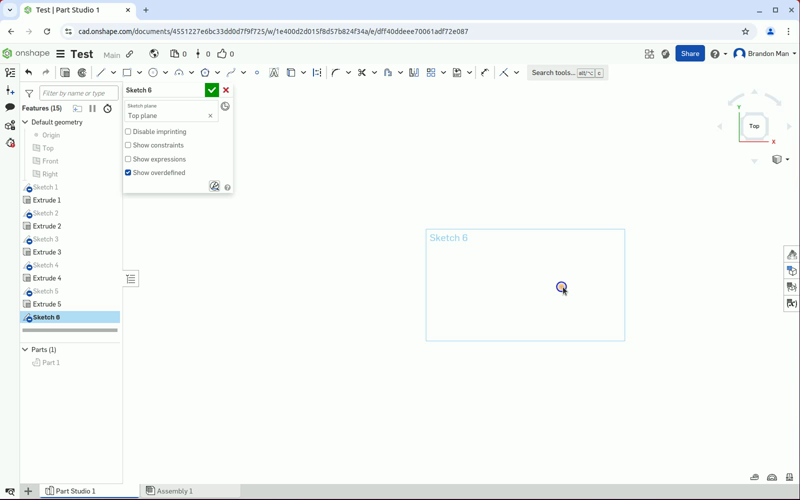
scroll(6)
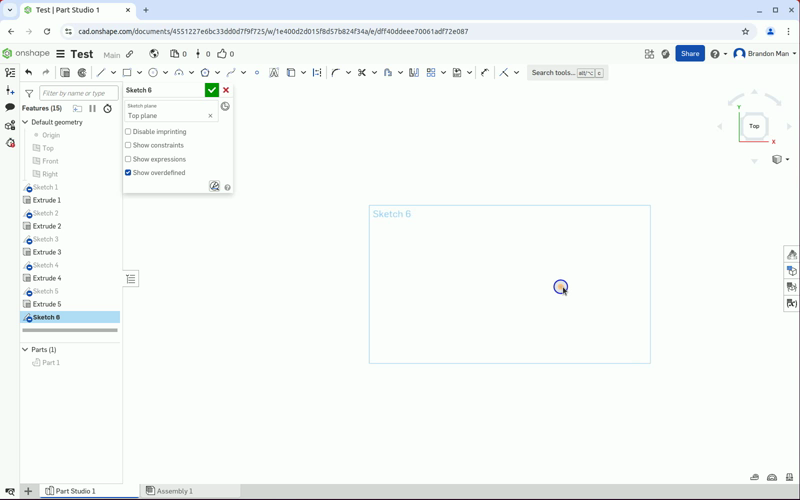
scroll(6)
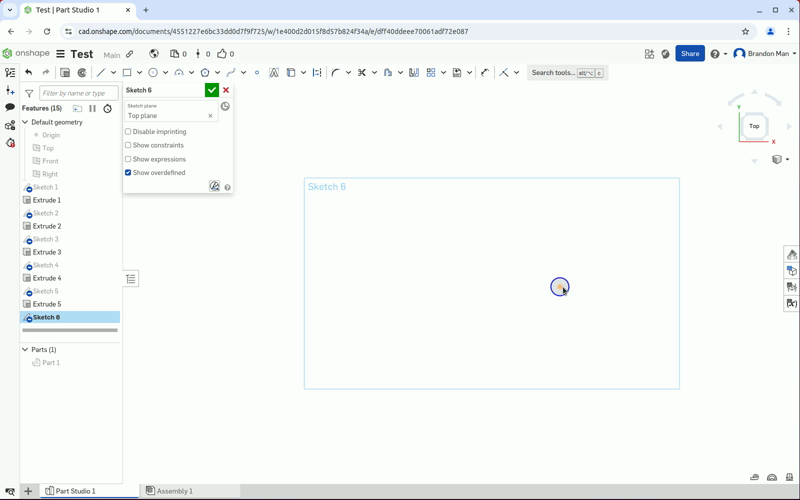
scroll(6)
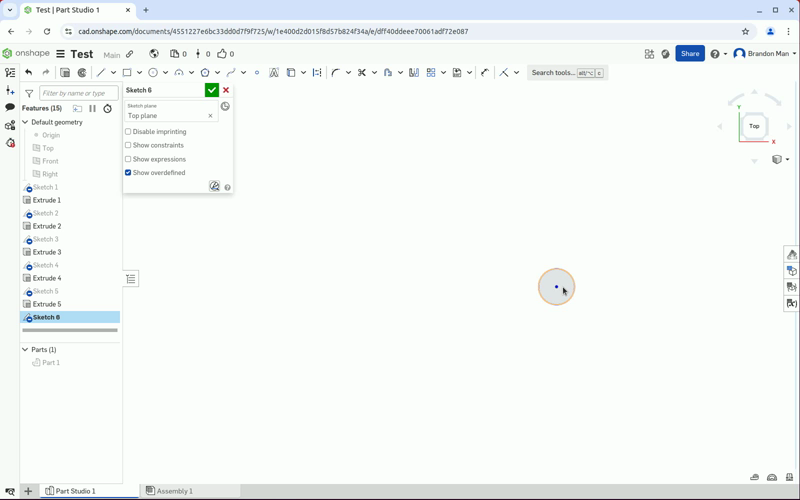
click(563, 286)
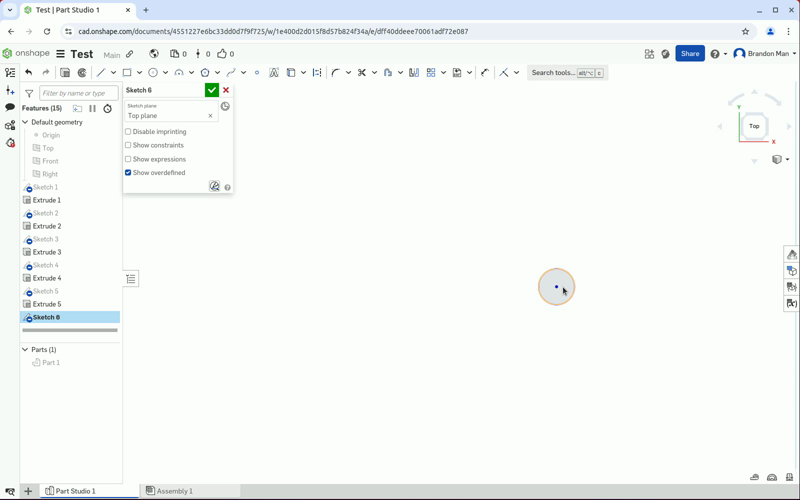
scroll(-6)
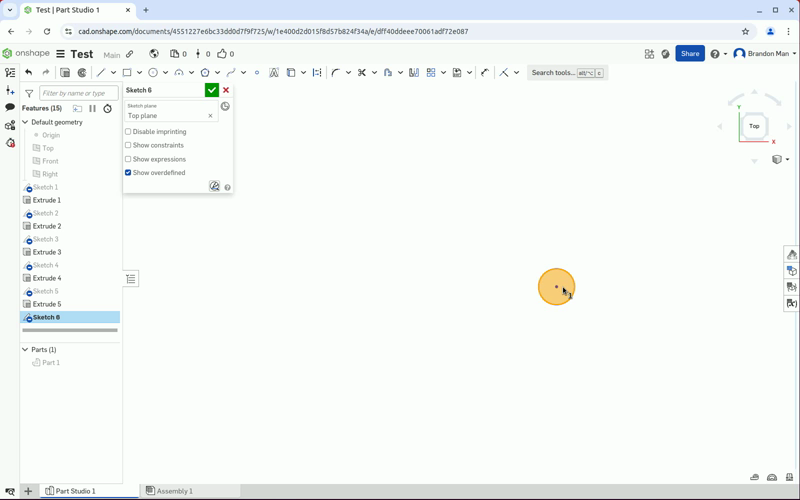
scroll(-6)
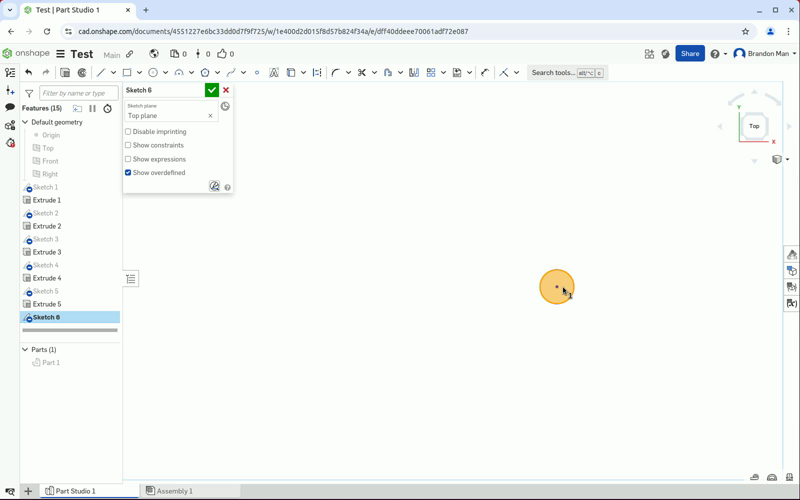
scroll(-6)
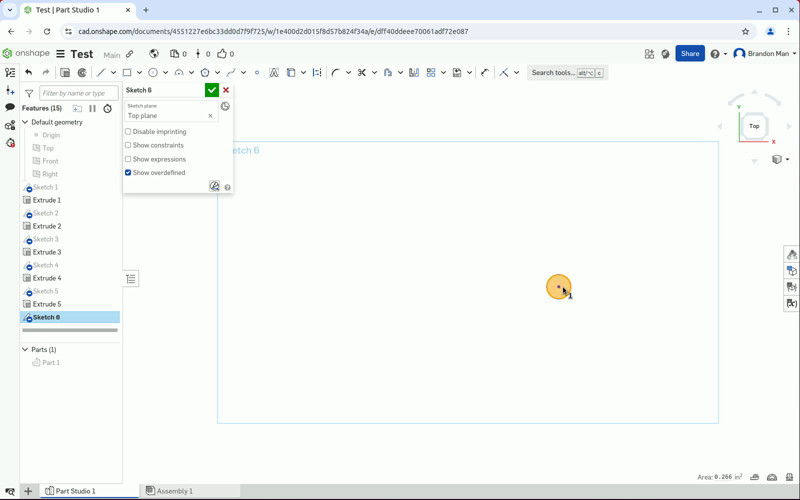
scroll(-6)
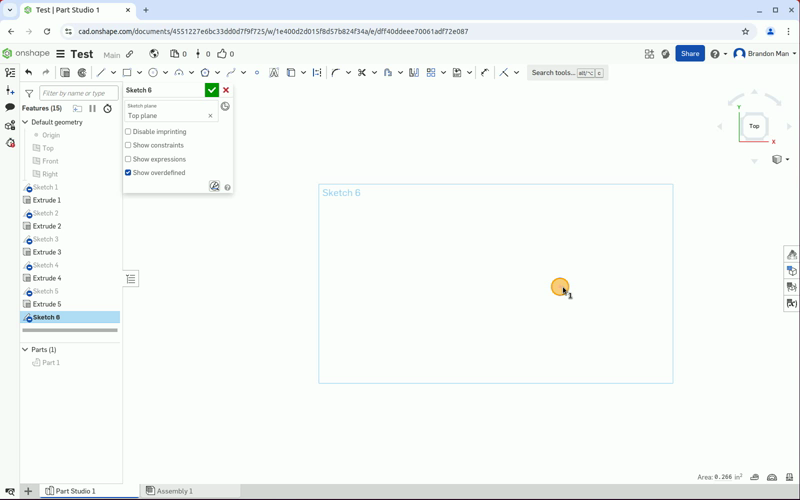
scroll(-6)
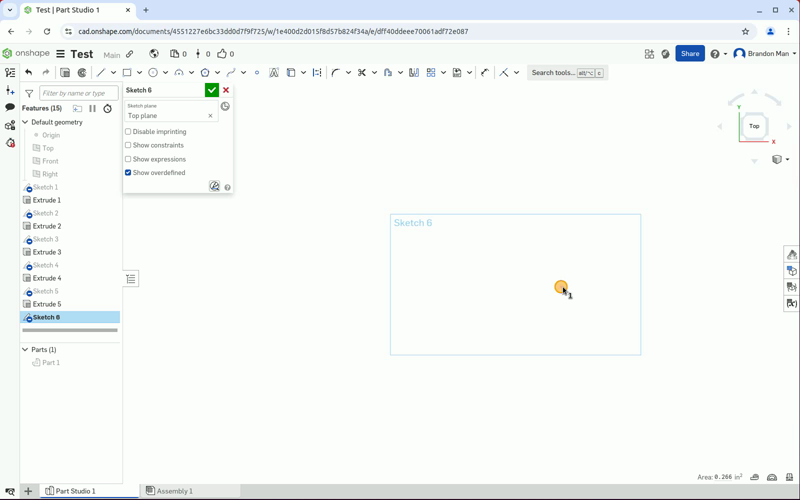
scroll(-6)
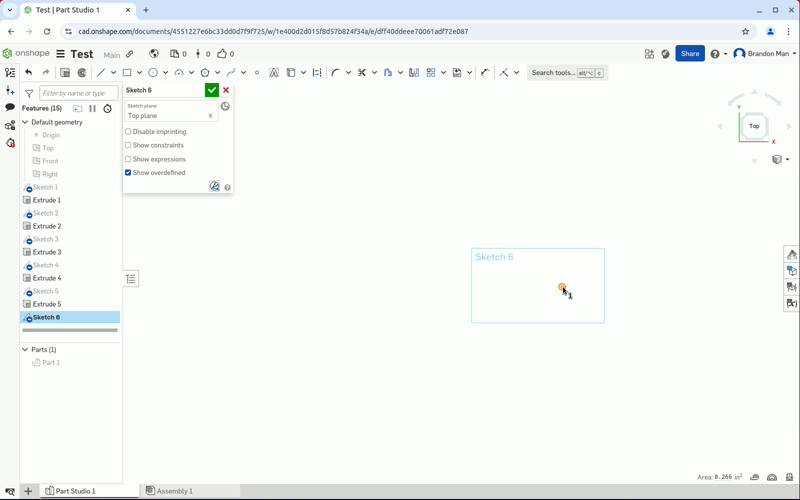
scroll(-6)
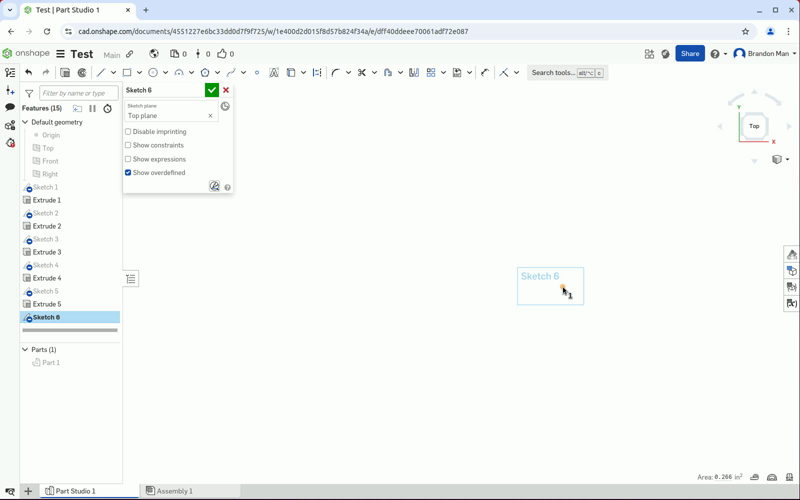
mouse_move(73, 352)
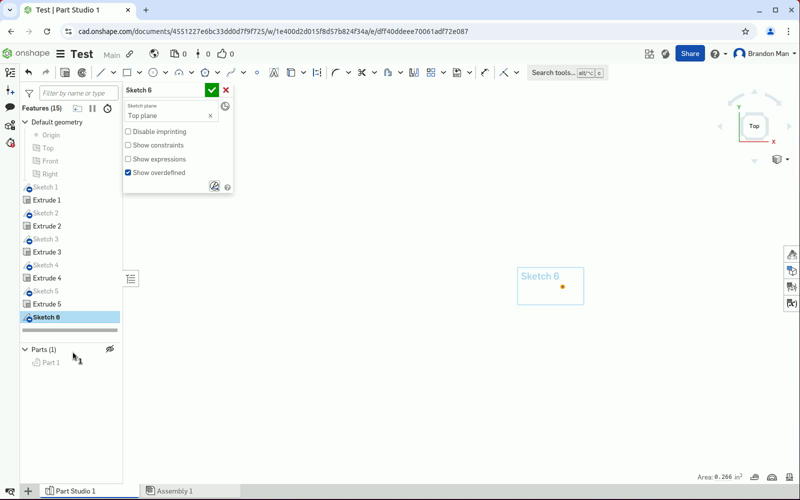
key(shift+y)
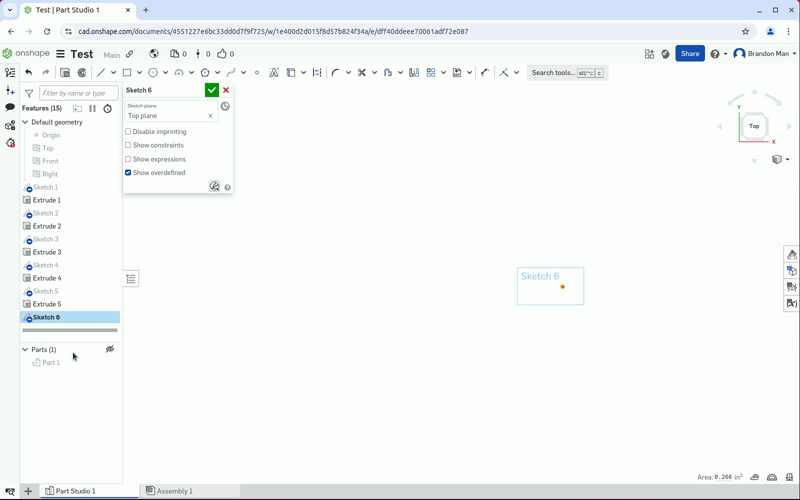
key(shift+e)
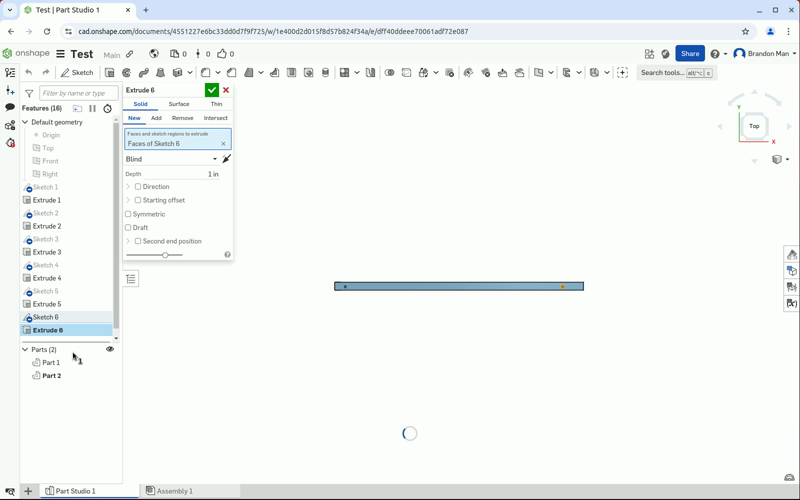
mouse_move(143, 106)
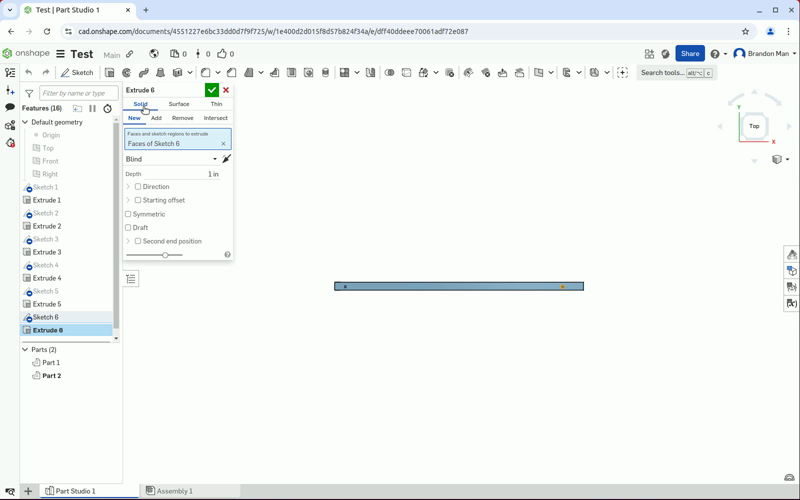
click(143, 106)
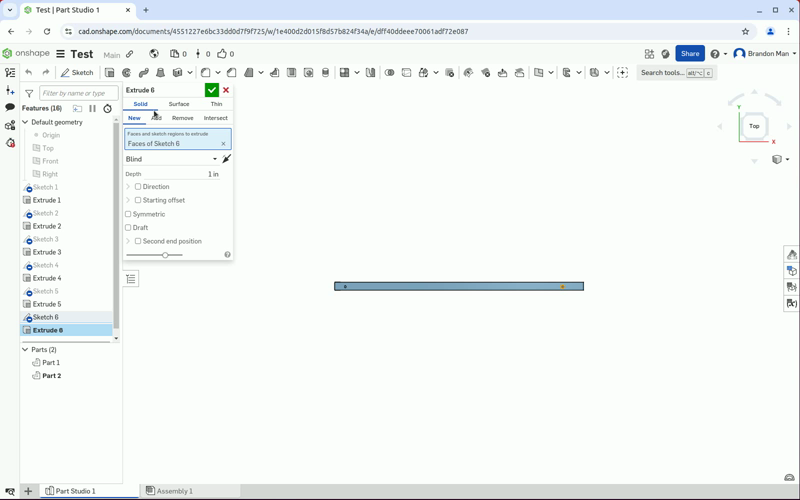
mouse_move(186, 120)
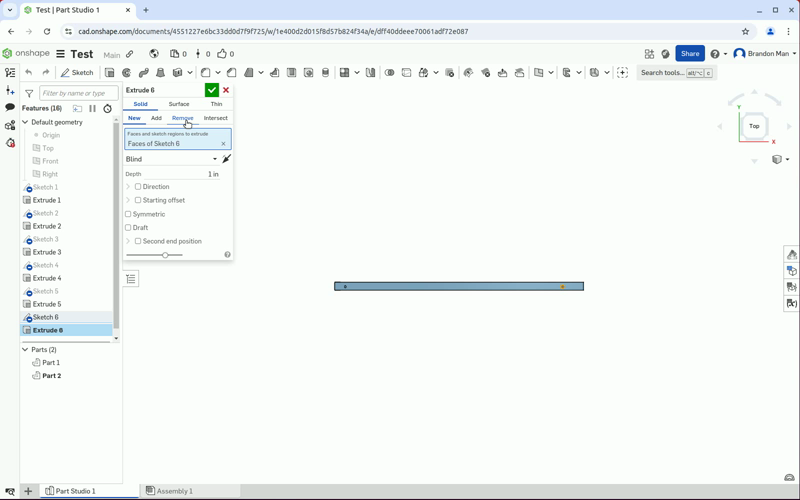
click(186, 120)
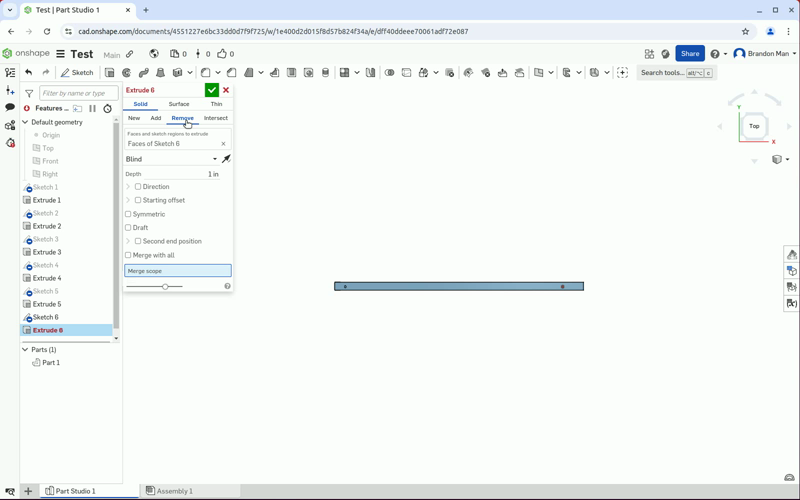
key(tab, 4)
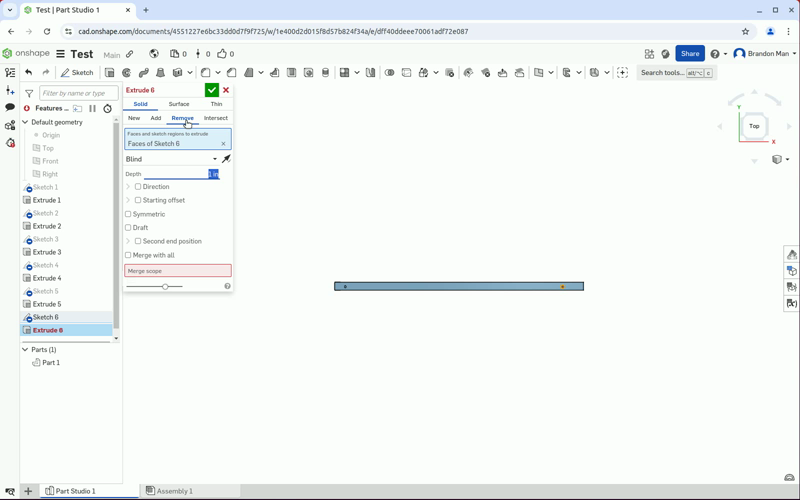
text(5.536)
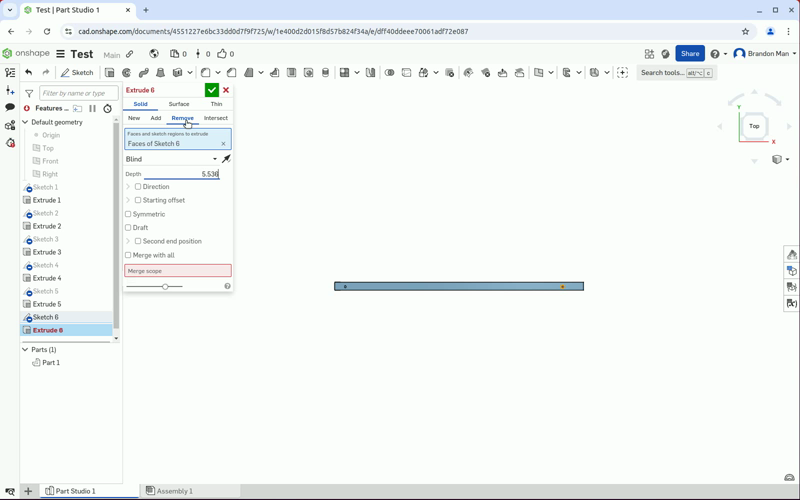
key(tab, 6)
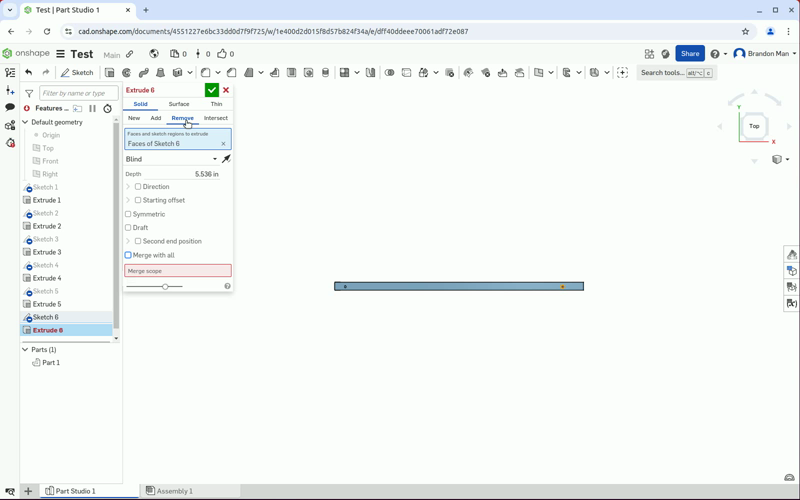
key(space)
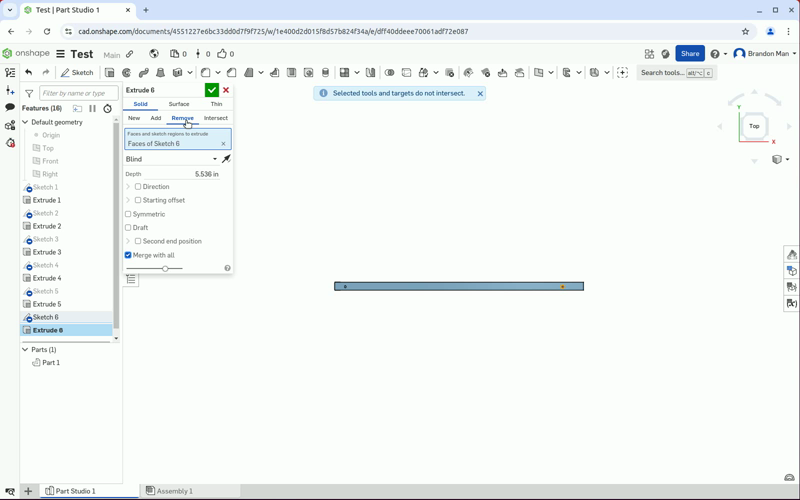
key(enter)
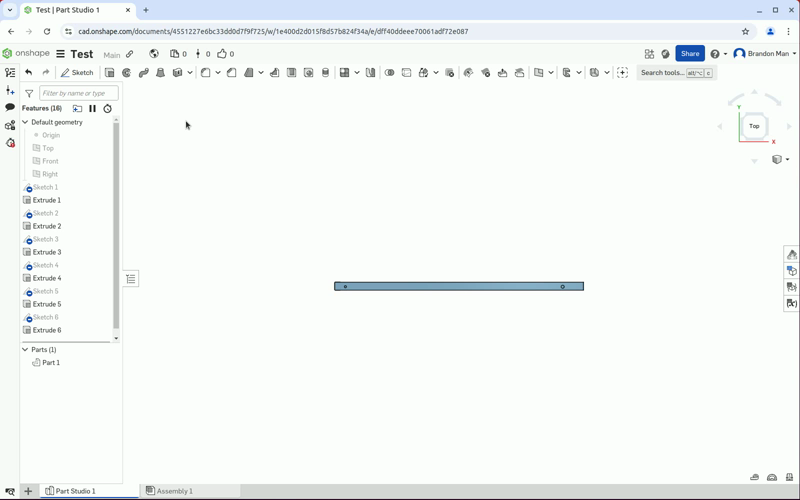
key(shift+h)
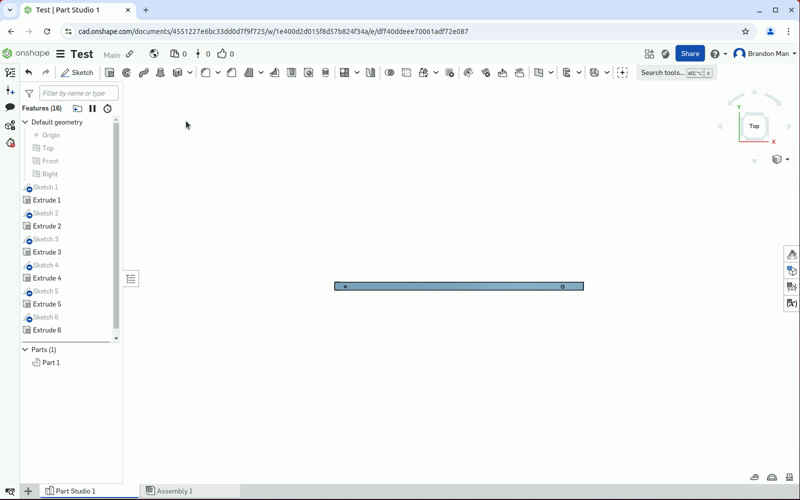
key(shift+h)
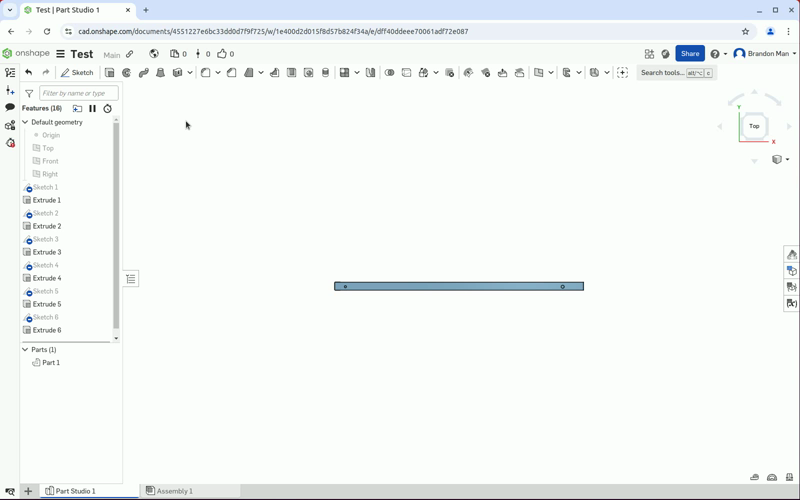
key(shift+7)
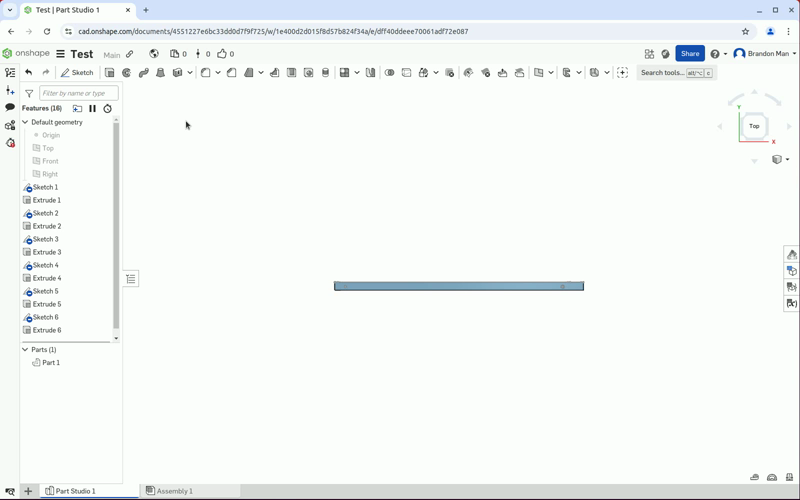
key(up, 3)
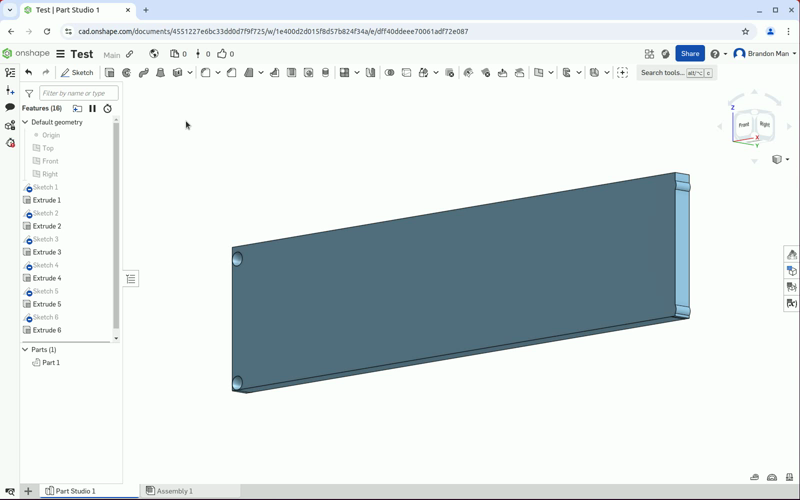
key(left, 3)
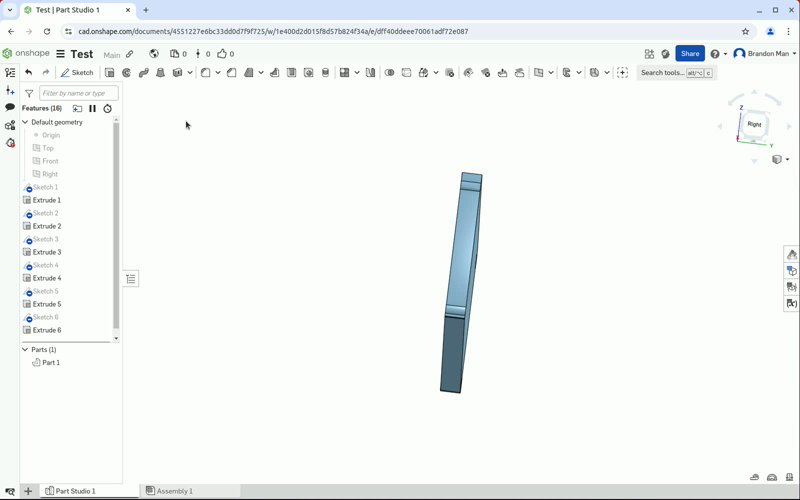
key(right, 3)
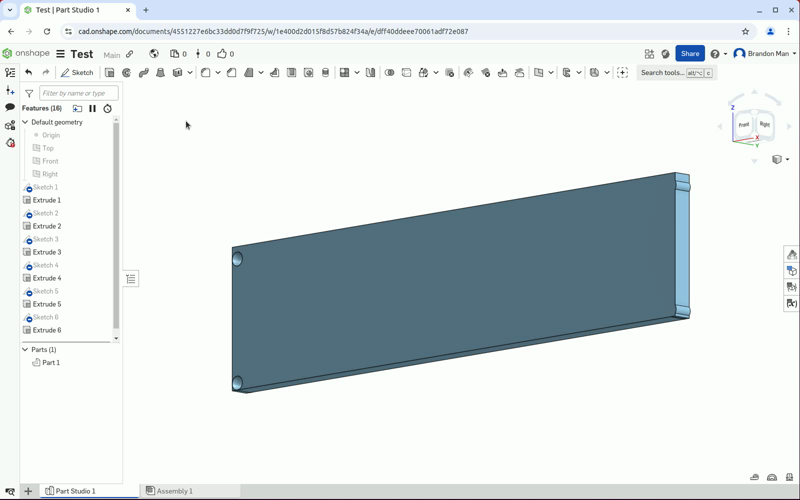
key(down, 3)
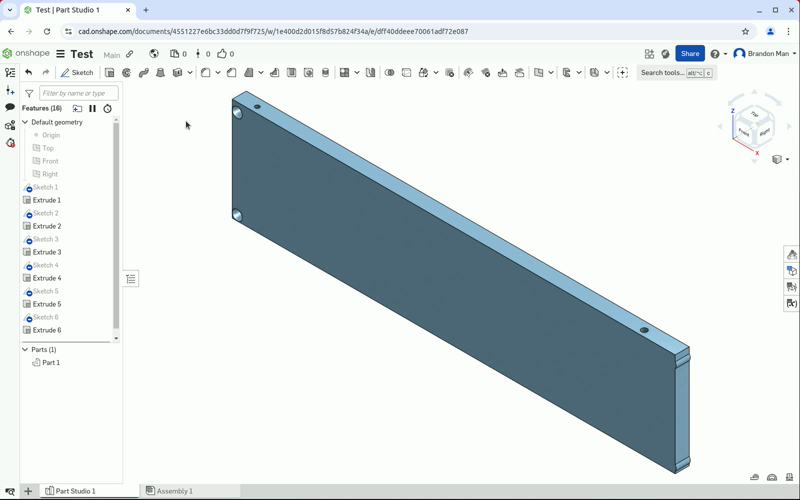
mouse_move(69, 189)
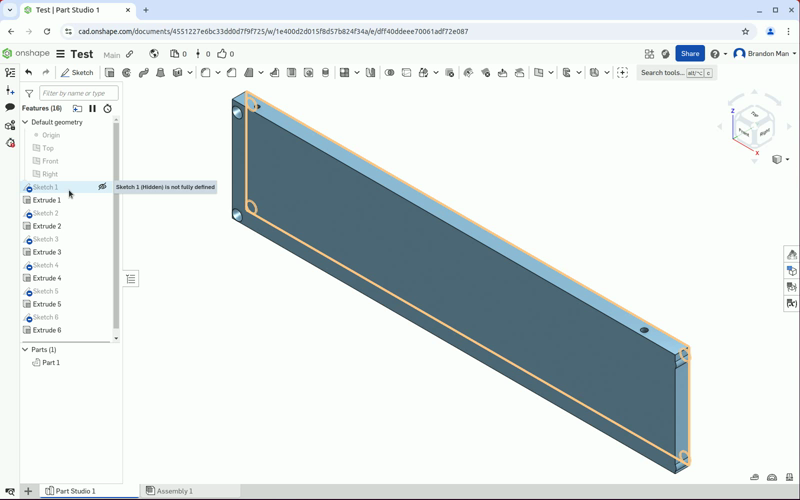
click(69, 189)